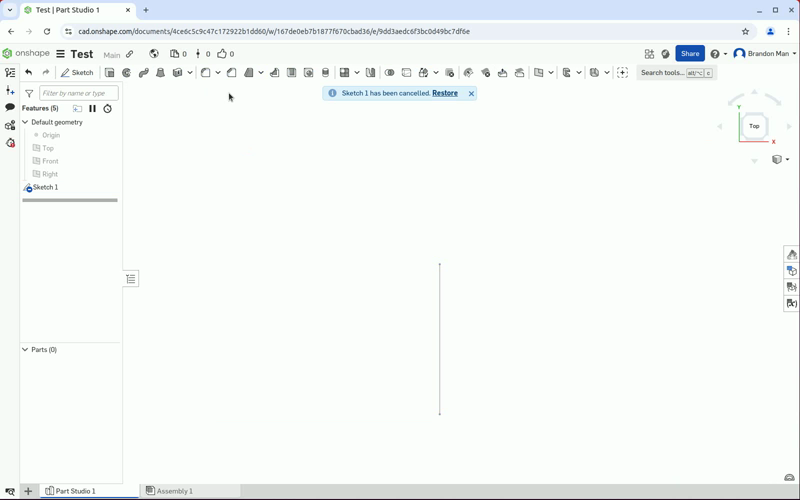
key(shift+h)
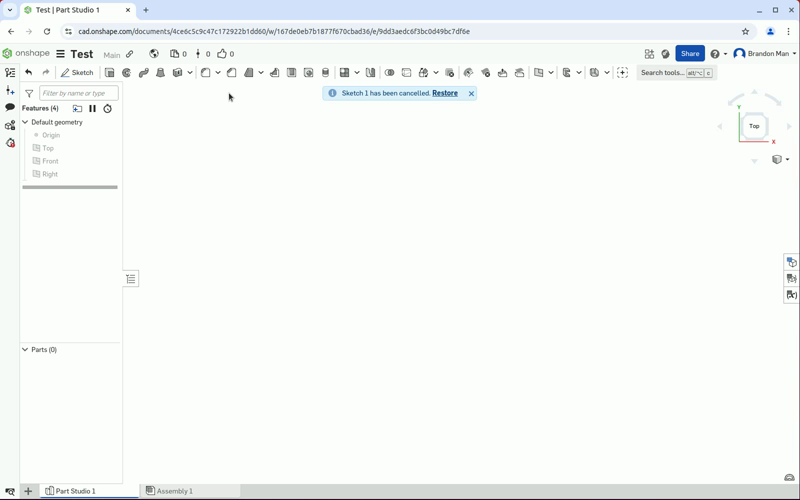
mouse_move(73, 352)
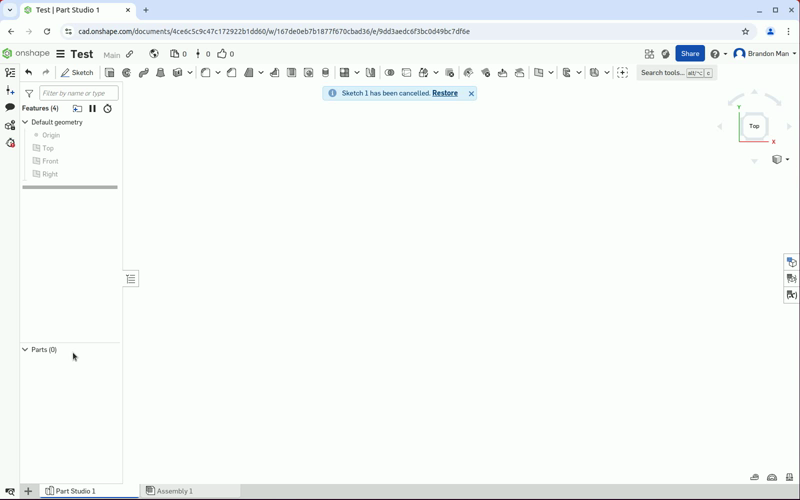
key(y)
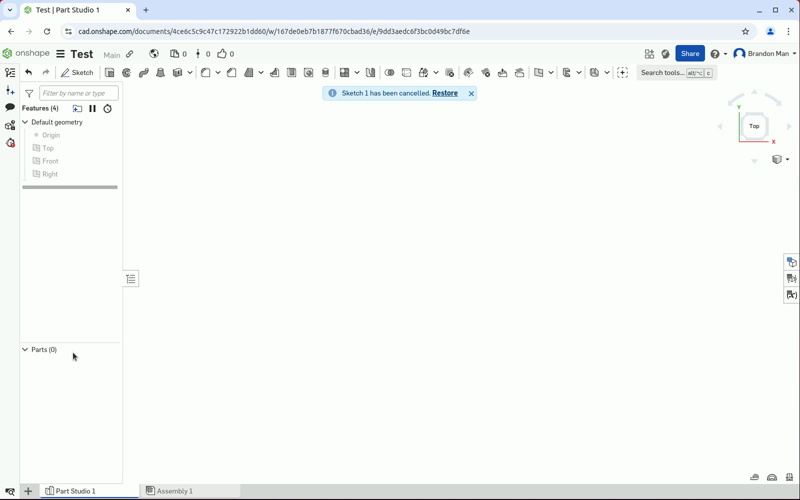
key(shift+p)
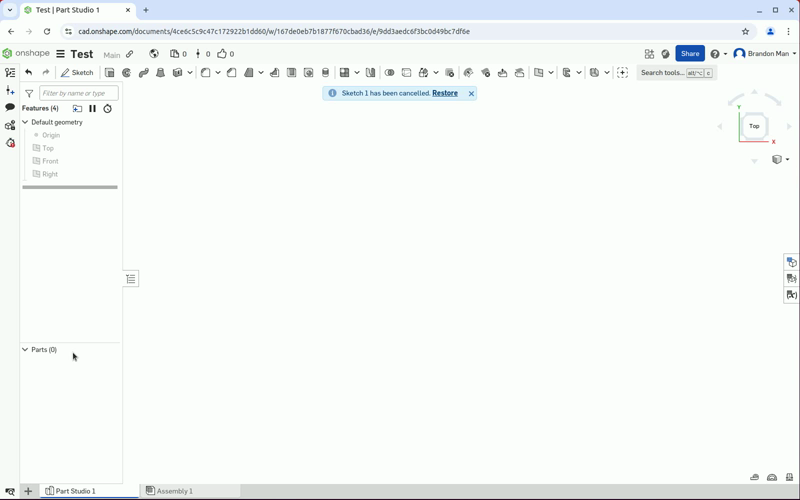
key(space)
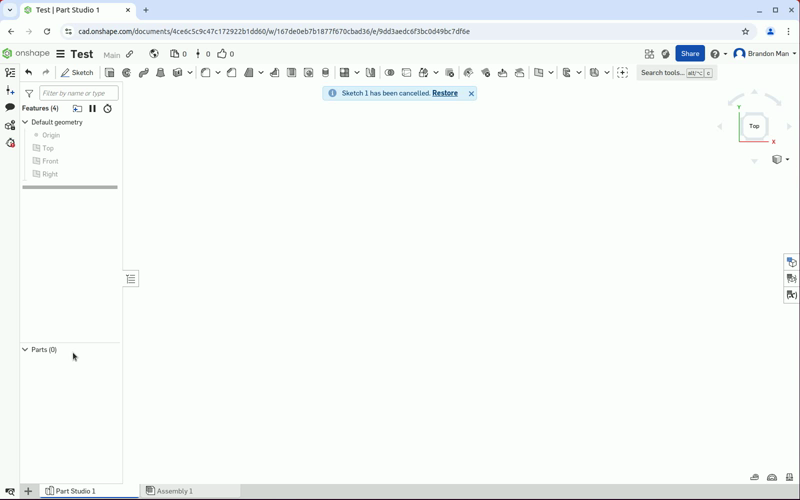
key_down(shift)
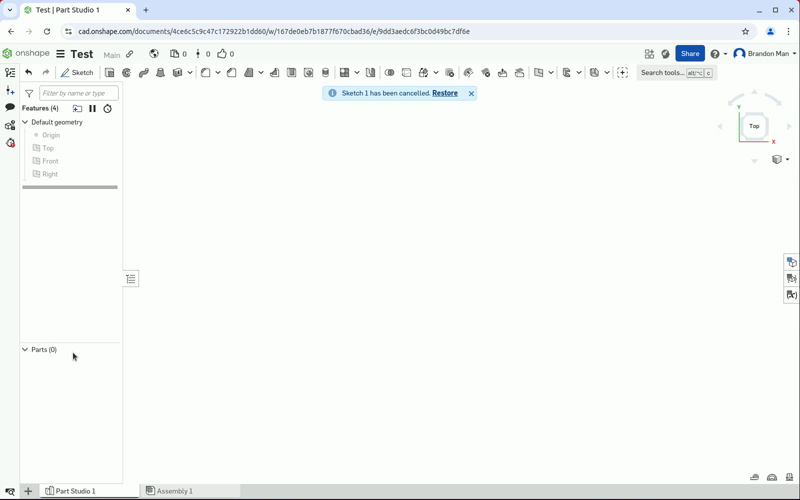
key(up)
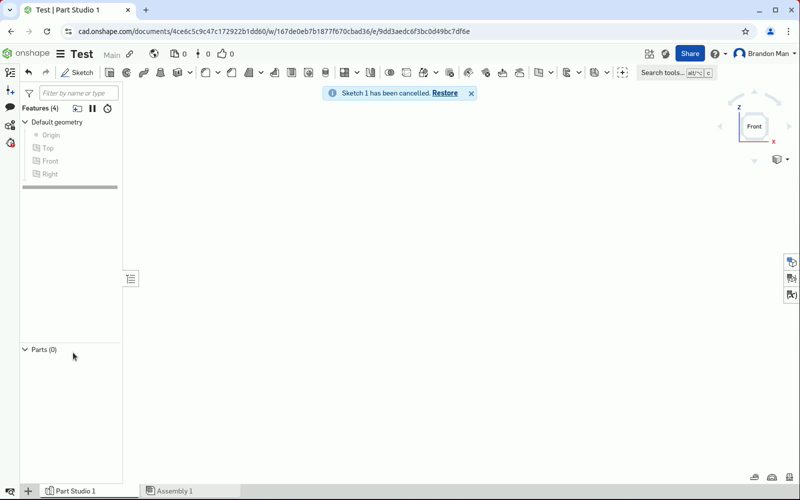
key_up(shift)
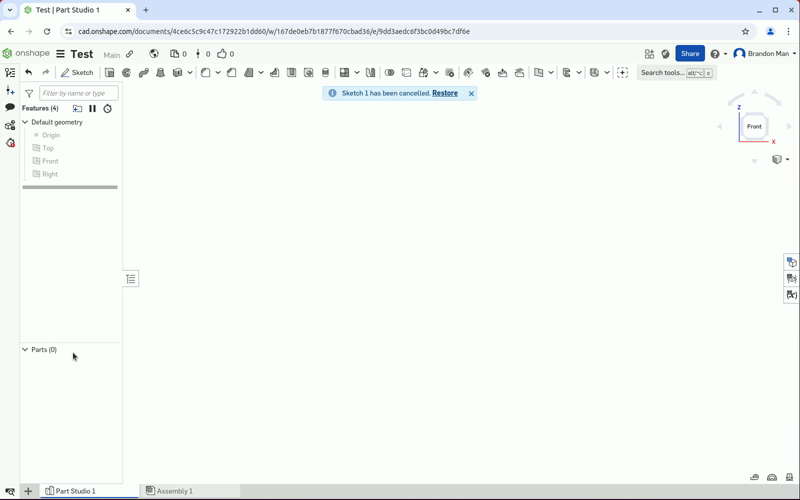
key(space)
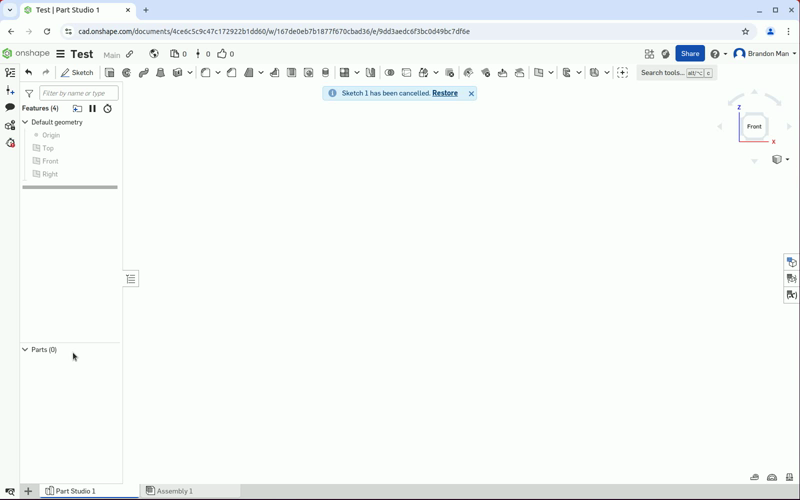
key_down(shift)
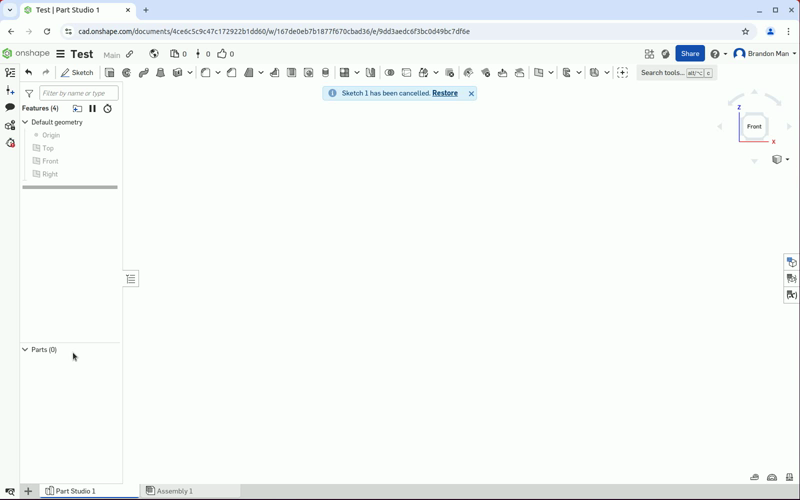
key(left)
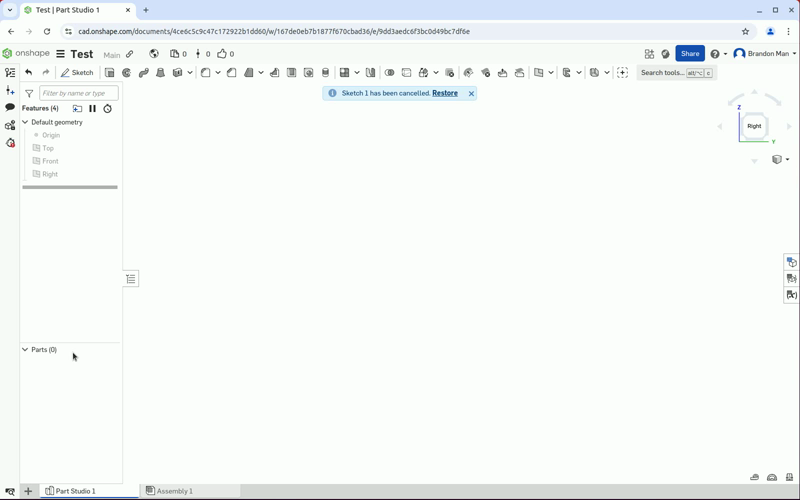
key_up(shift)
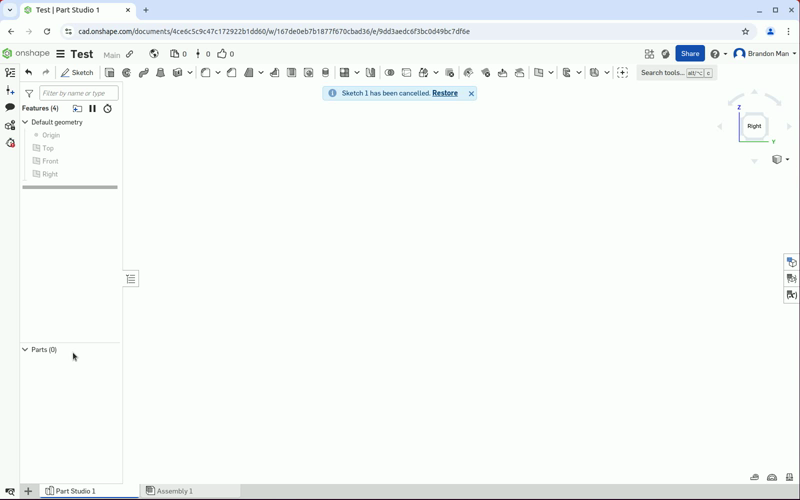
mouse_move(73, 352)
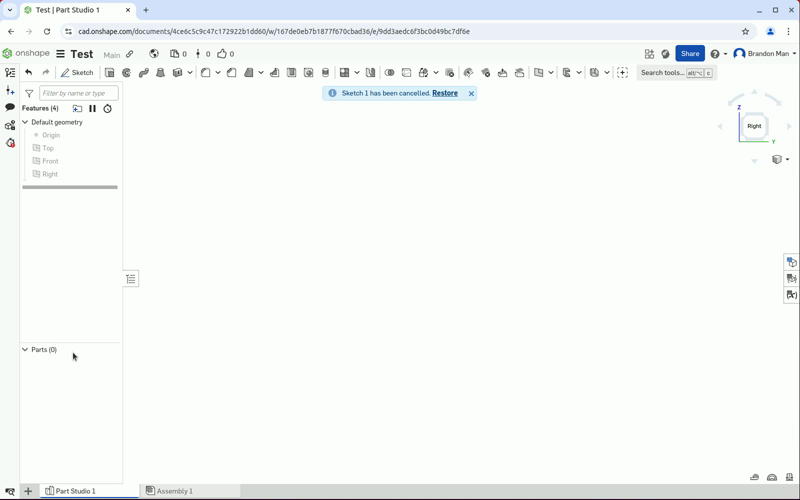
key(shift+y)
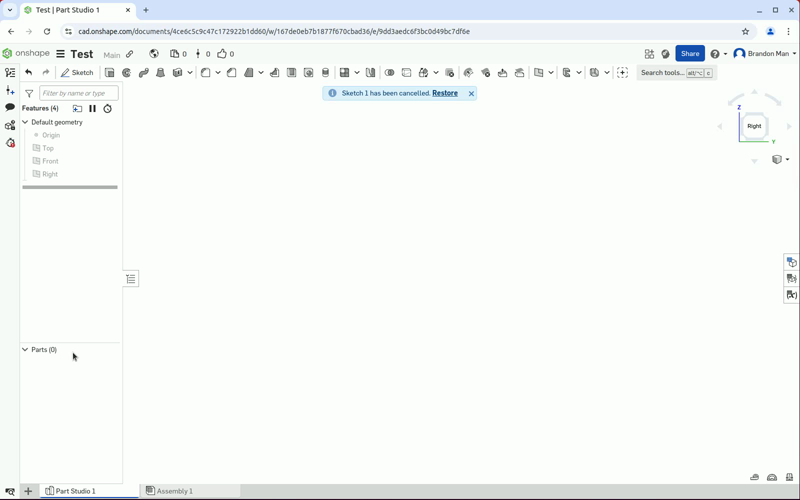
key(shift+s)
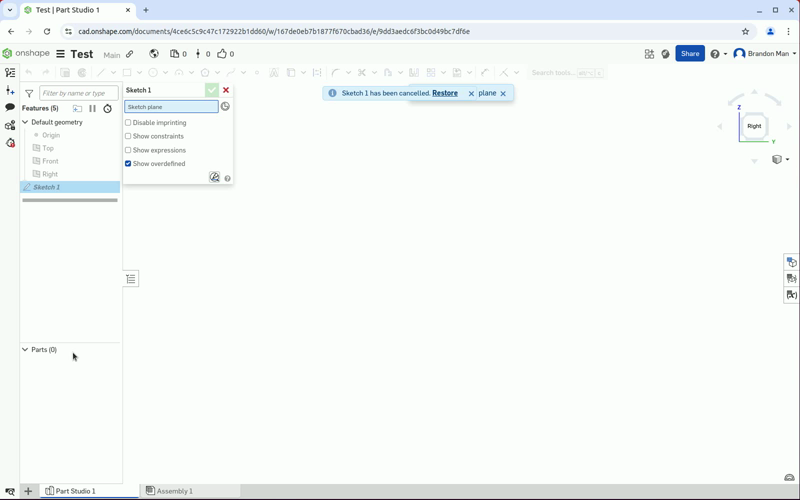
mouse_move(73, 176)
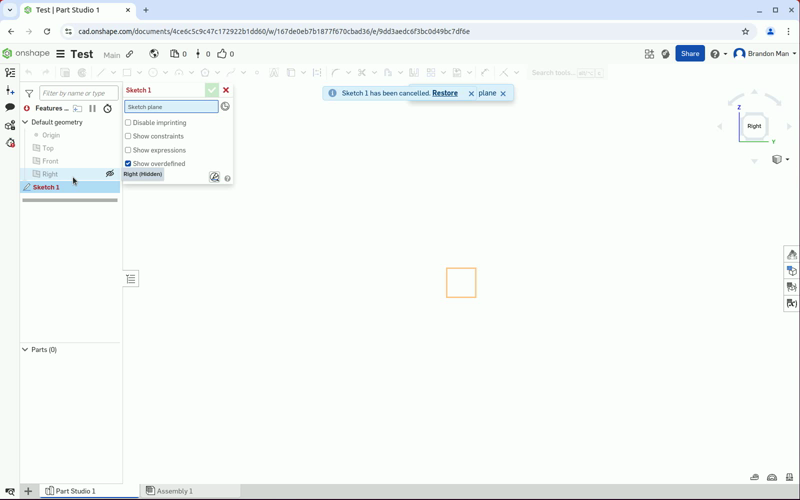
click(73, 176)
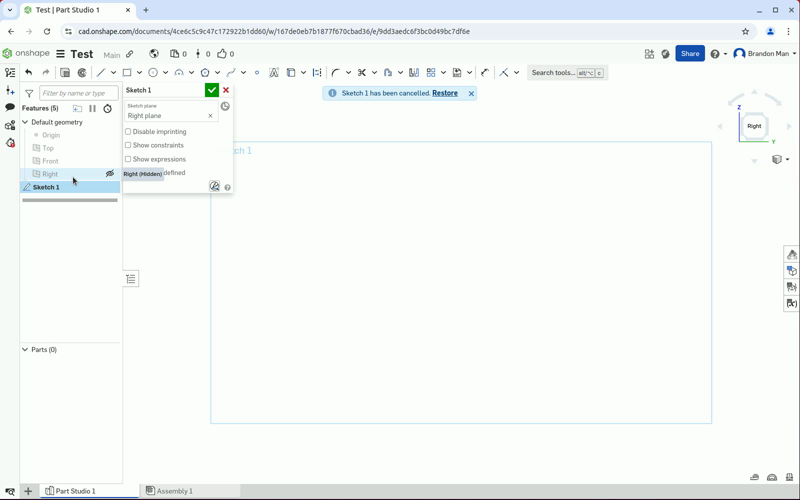
mouse_move(73, 352)
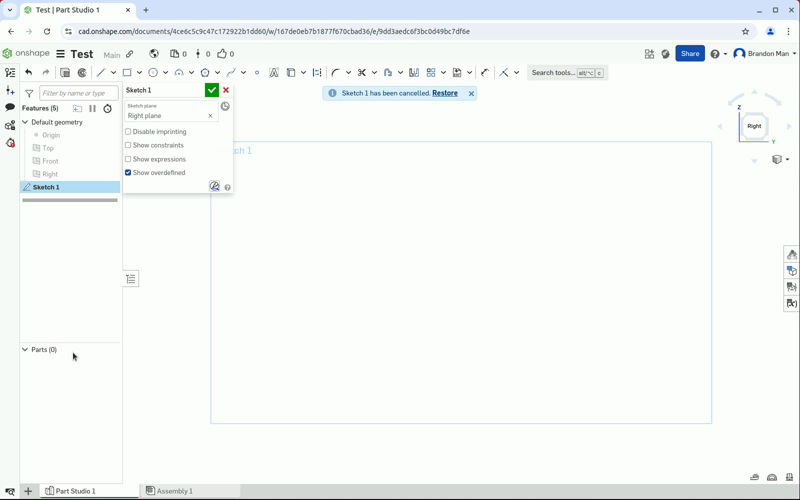
key(y)
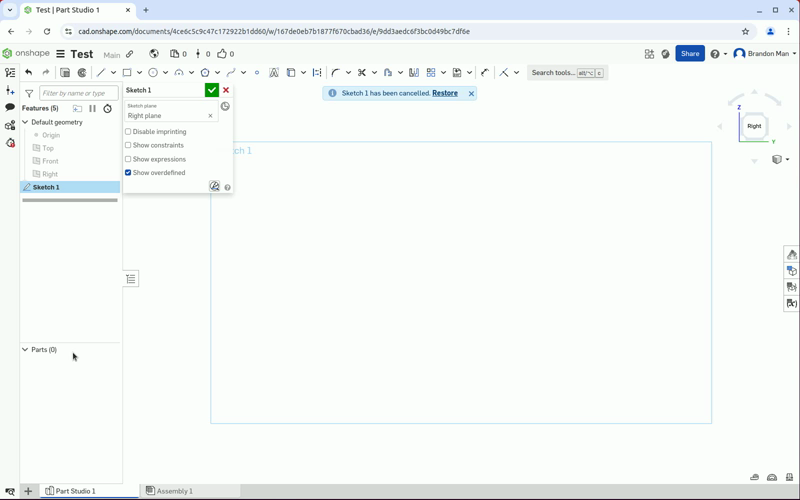
key(l)
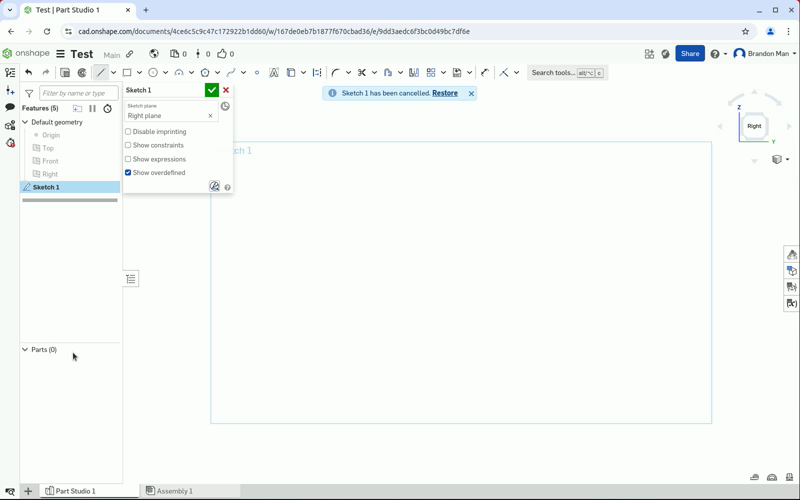
key_down(shift)
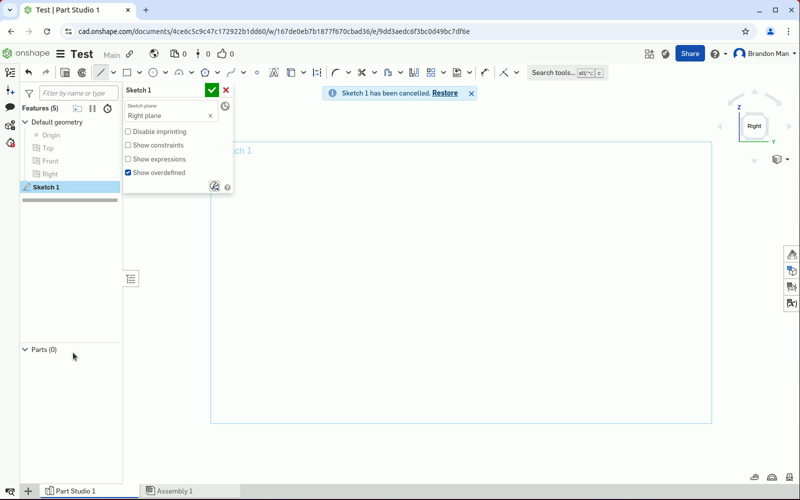
mouse_move(393, 379)
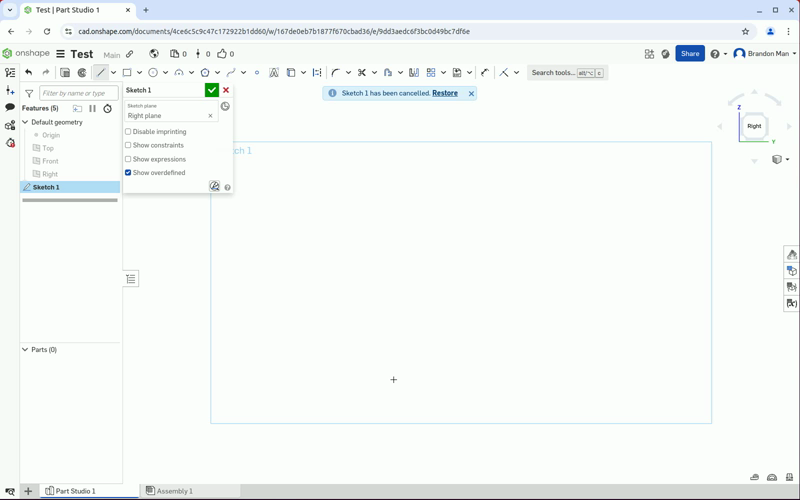
click(393, 379)
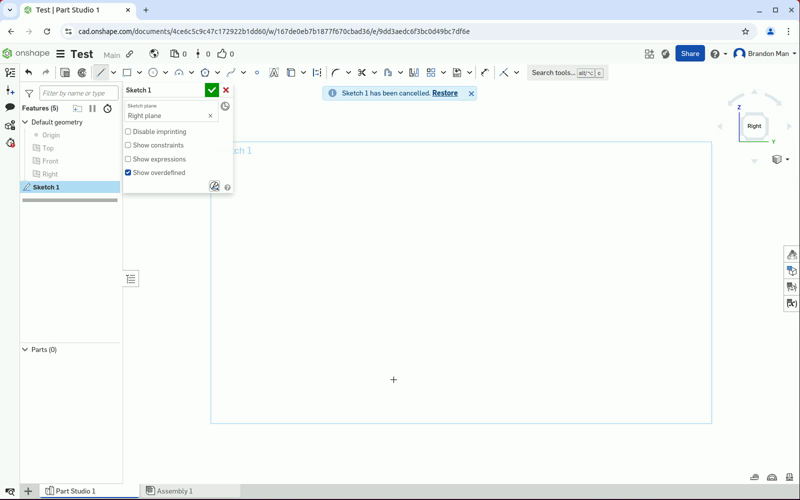
key_up(shift)
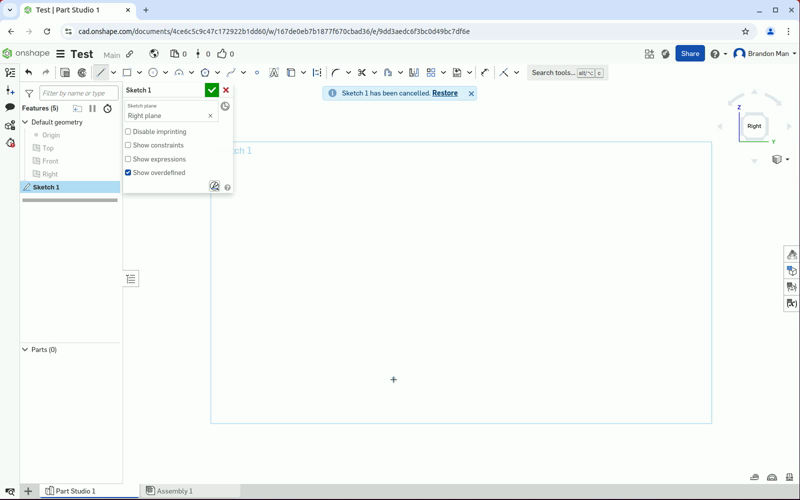
key_down(shift)
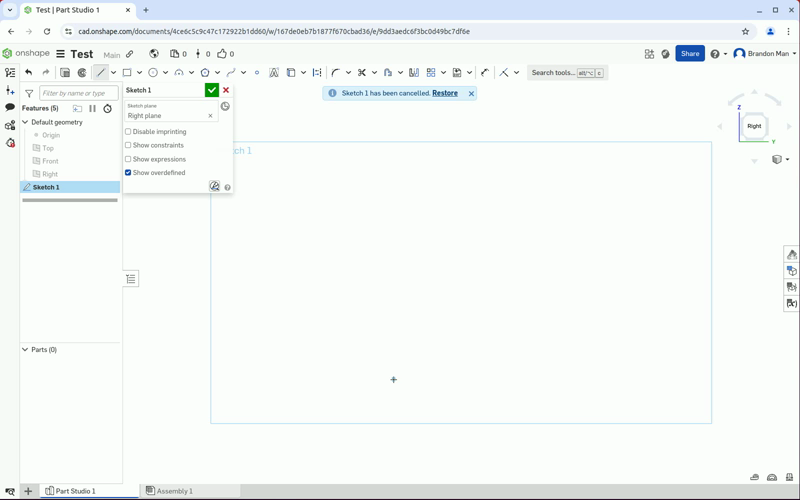
mouse_move(463, 379)
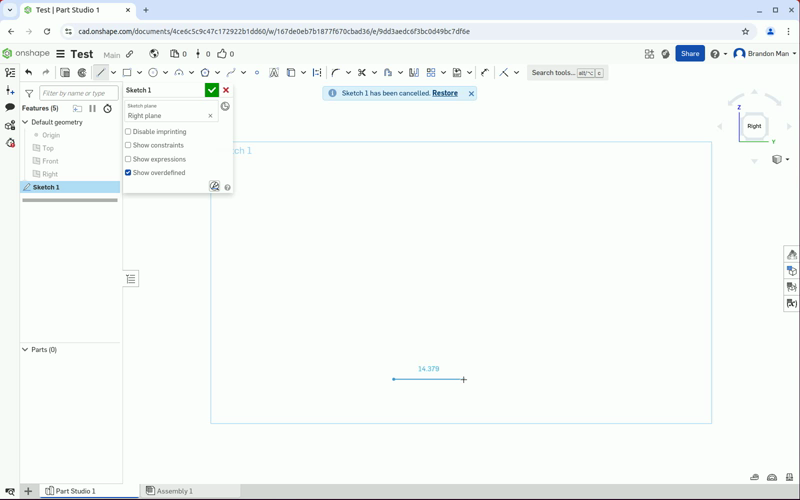
click(463, 379)
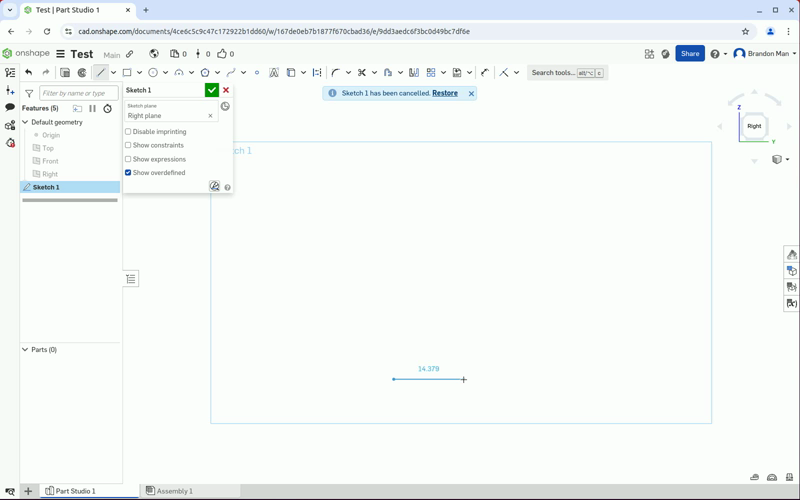
key_up(shift)
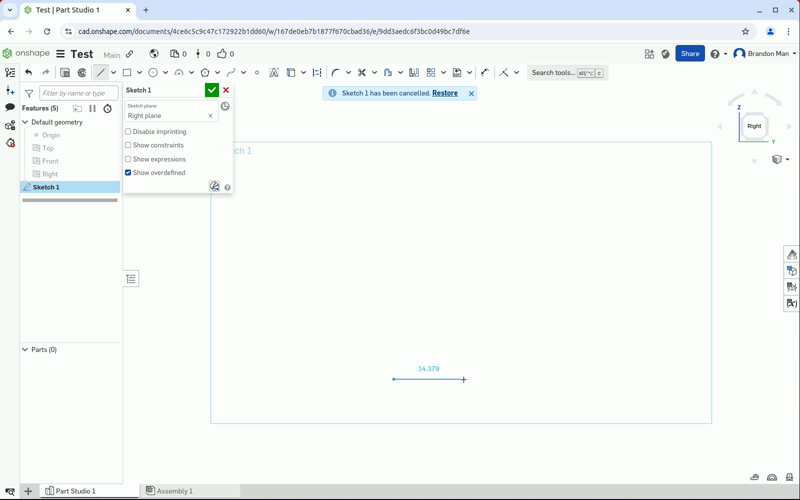
key_down(shift)
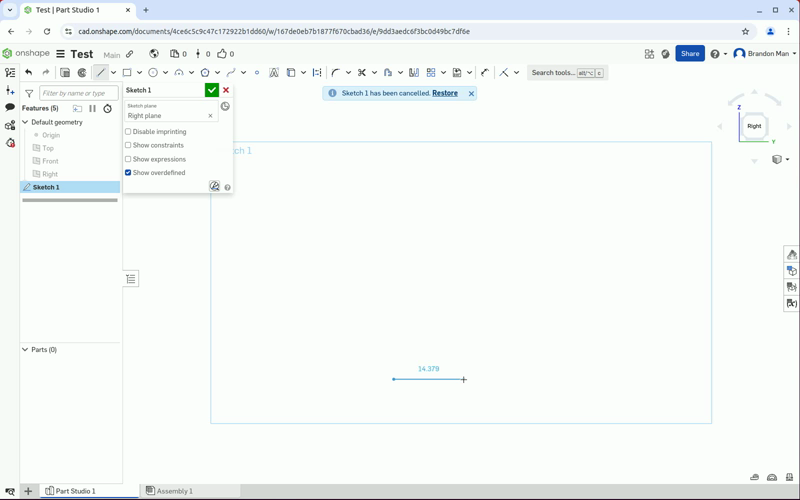
mouse_move(463, 282)
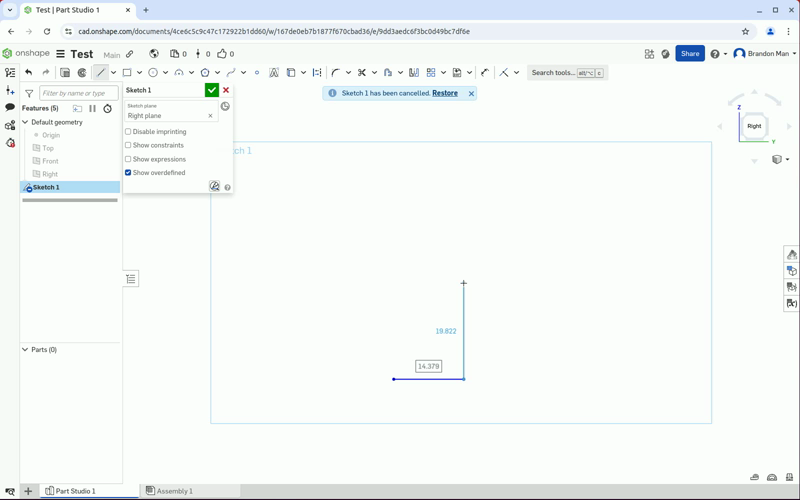
click(463, 282)
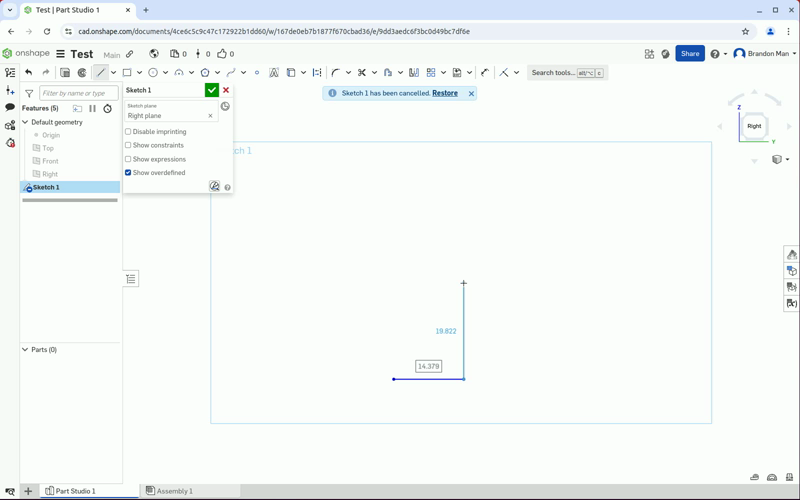
key_up(shift)
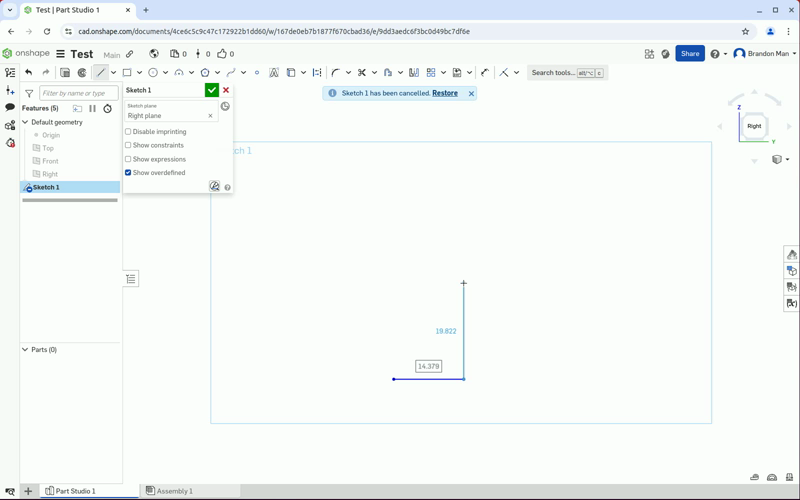
key(esc)
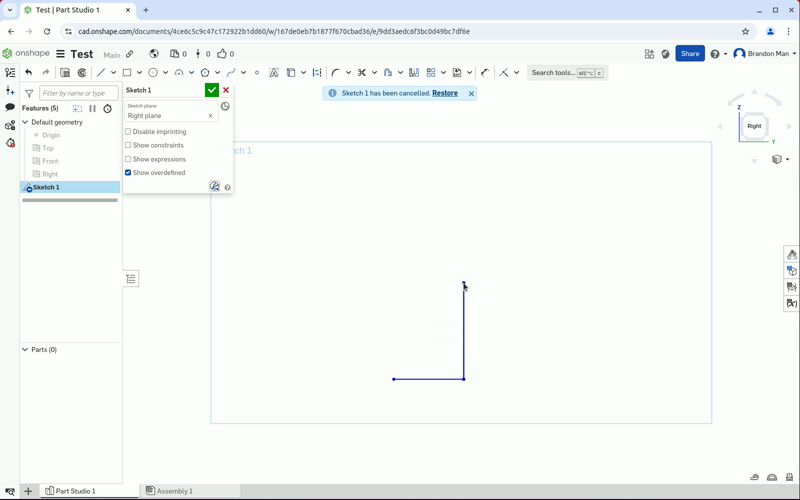
key(a)
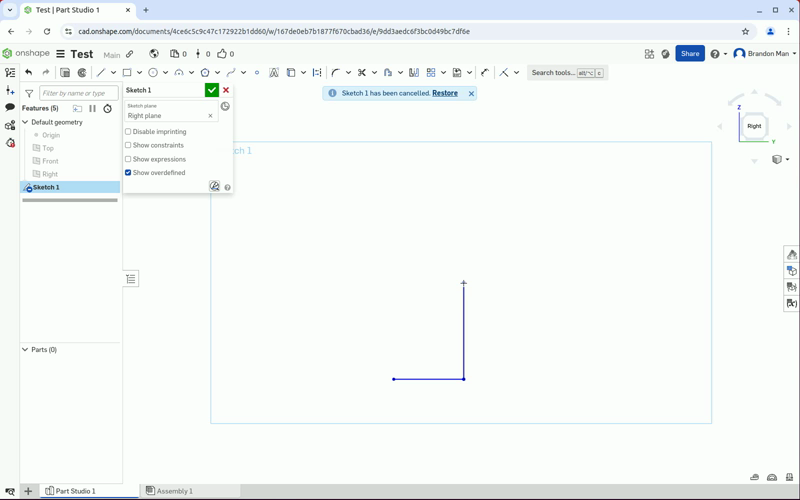
mouse_move(463, 282)
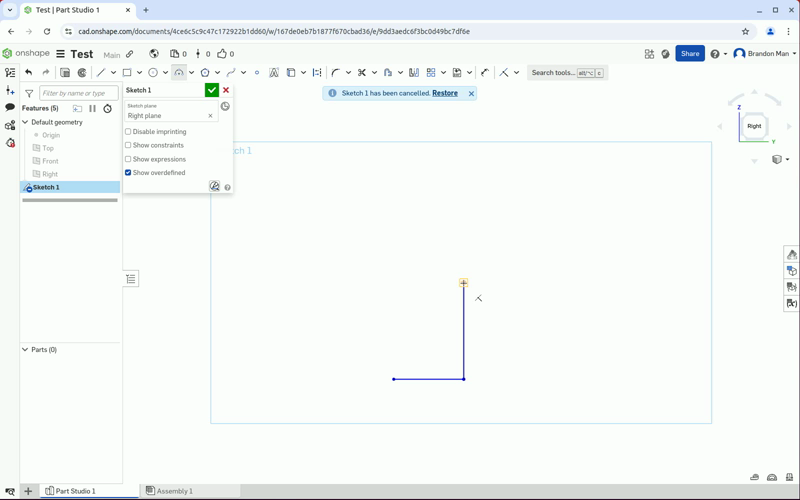
click(463, 282)
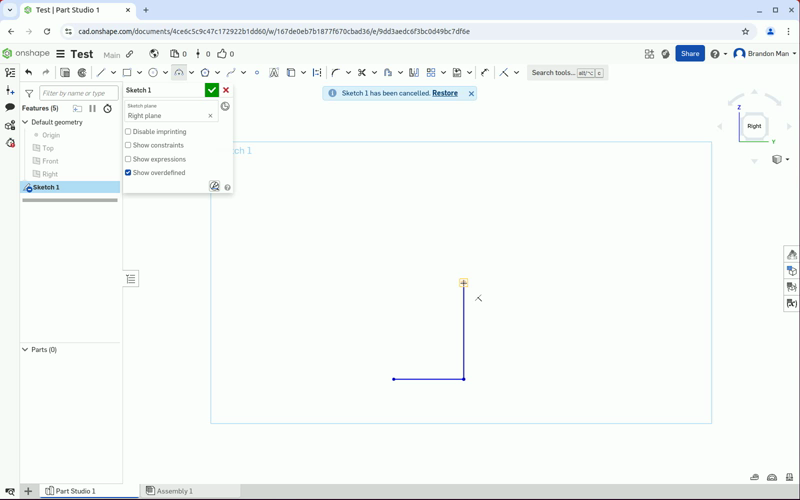
key_down(shift)
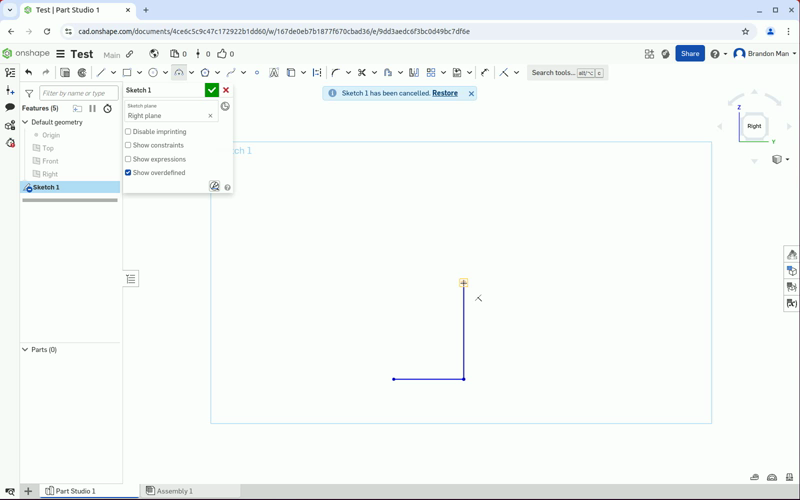
mouse_move(415, 231)
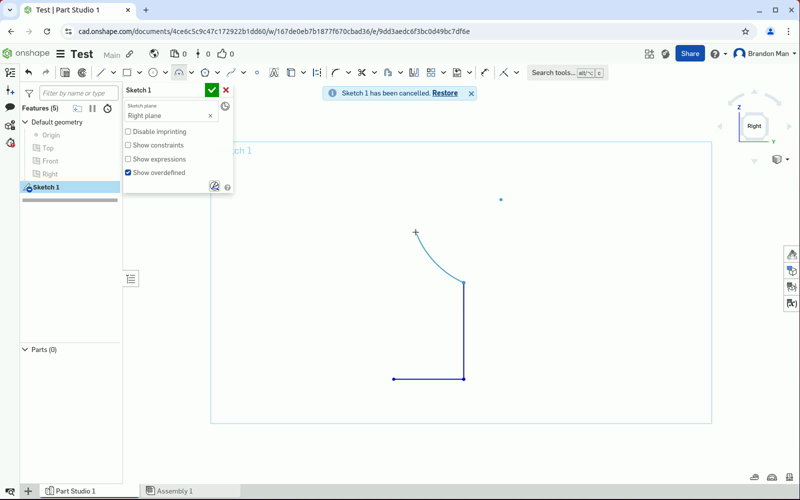
click(415, 231)
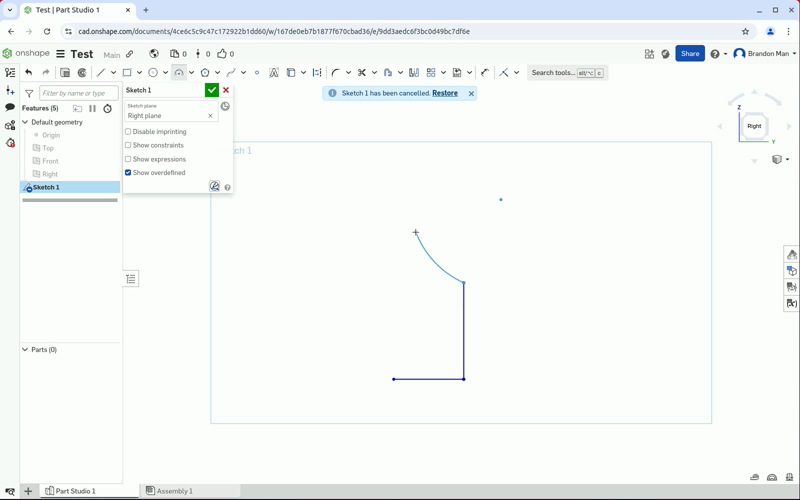
mouse_move(428, 267)
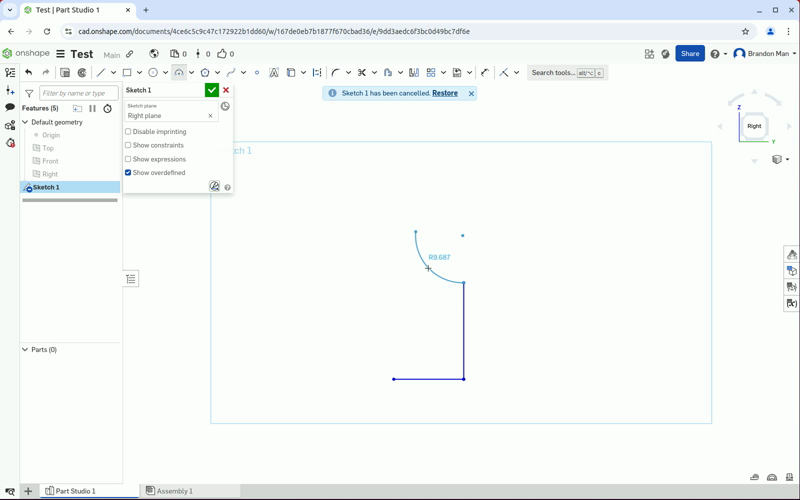
click(428, 267)
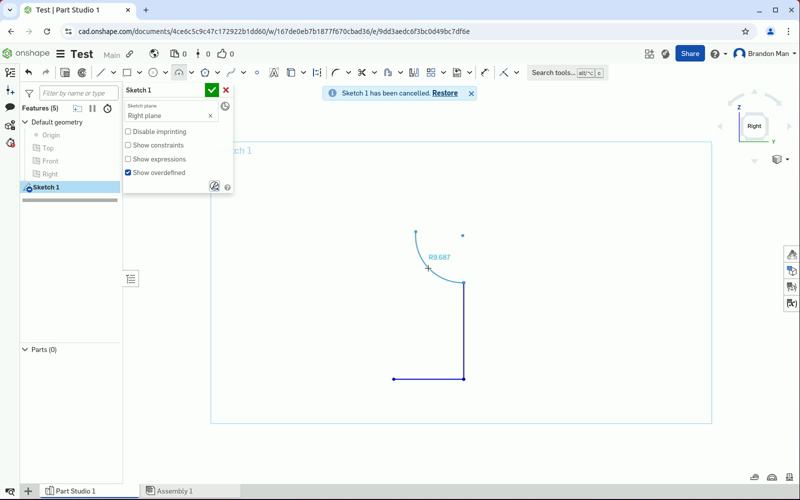
key_up(shift)
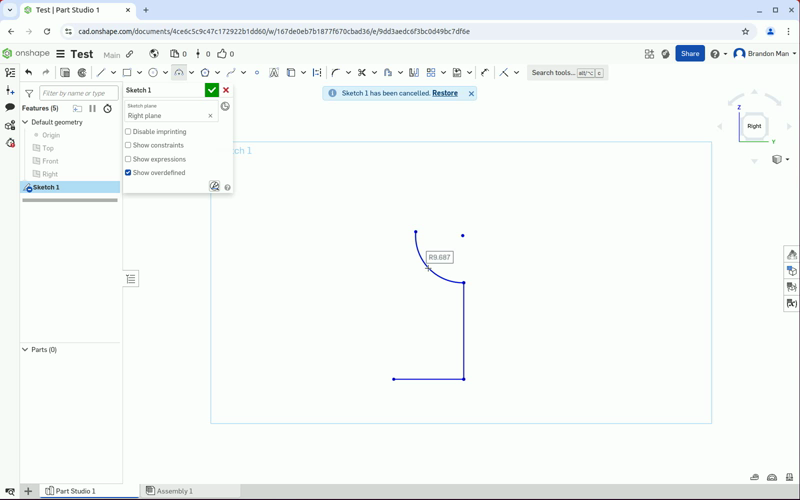
key(esc)
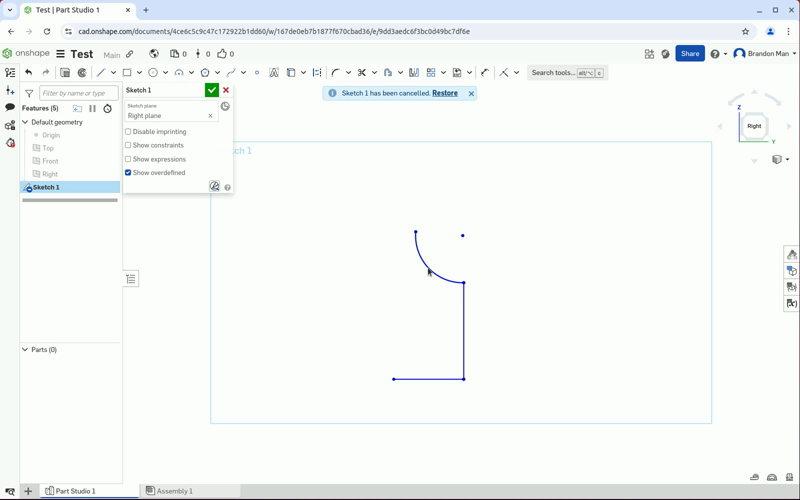
key(l)
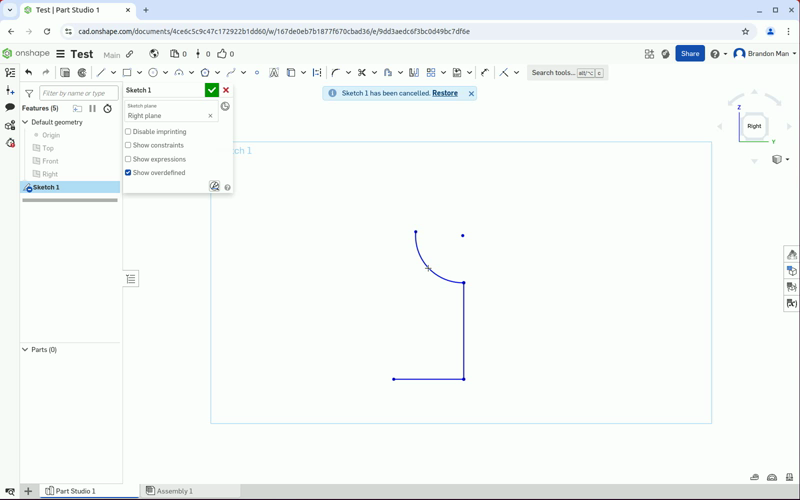
mouse_move(415, 231)
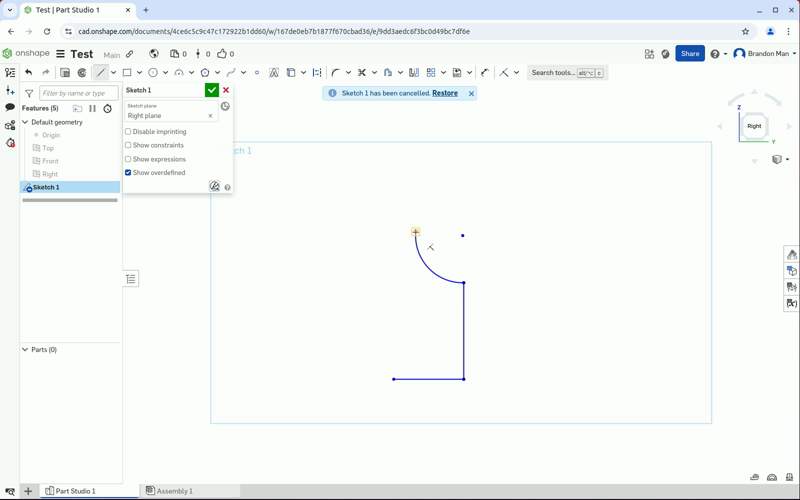
click(415, 231)
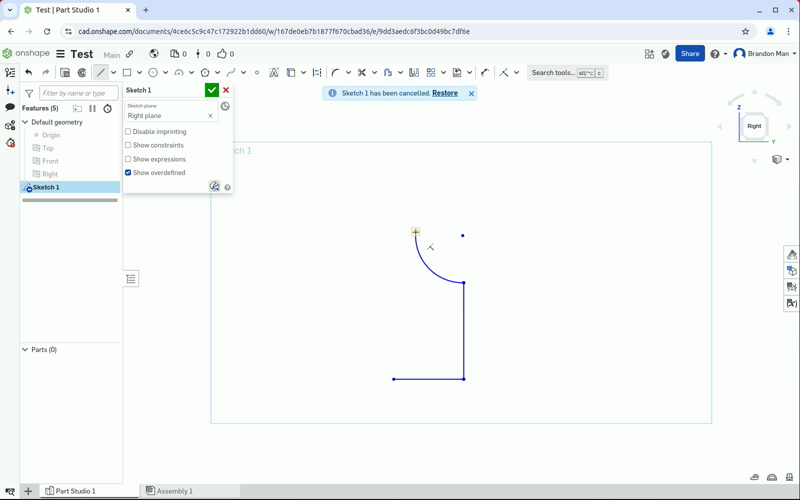
key_down(shift)
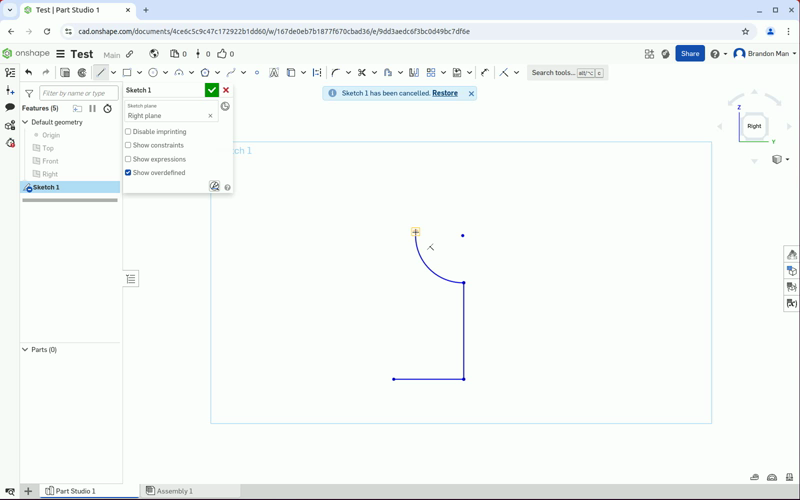
mouse_move(445, 231)
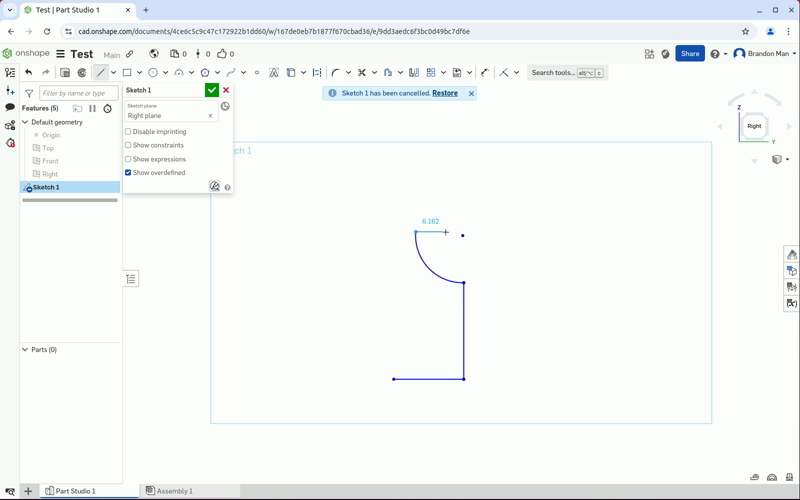
mouse_move(393, 231)
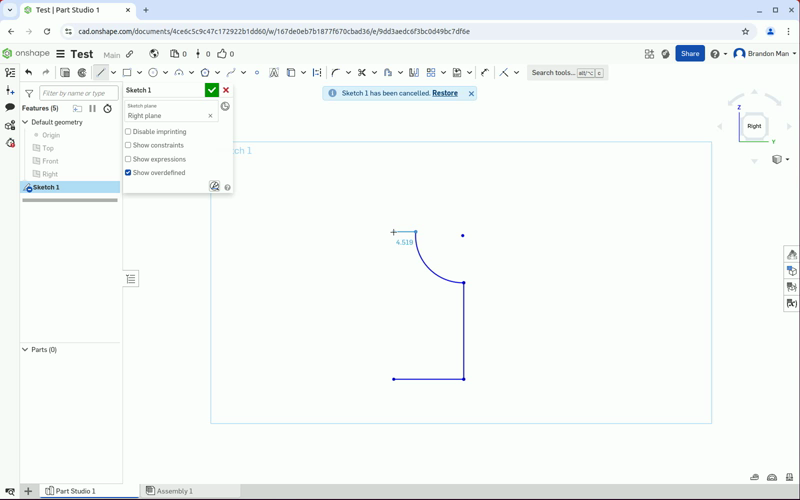
click(393, 231)
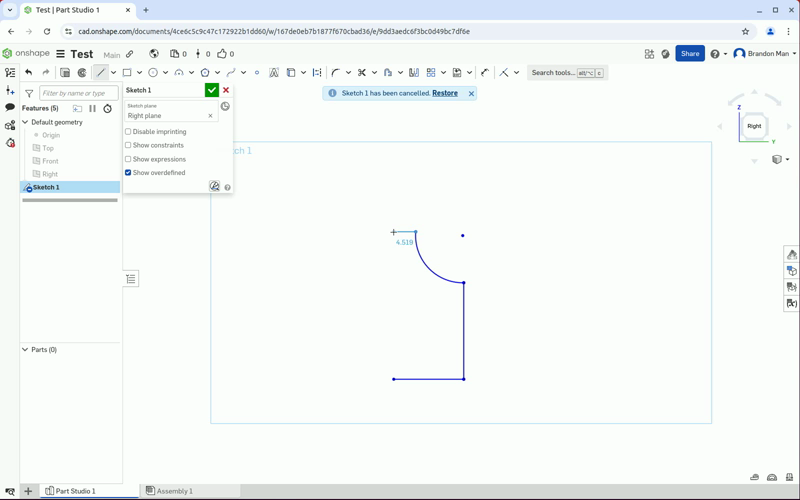
key_up(shift)
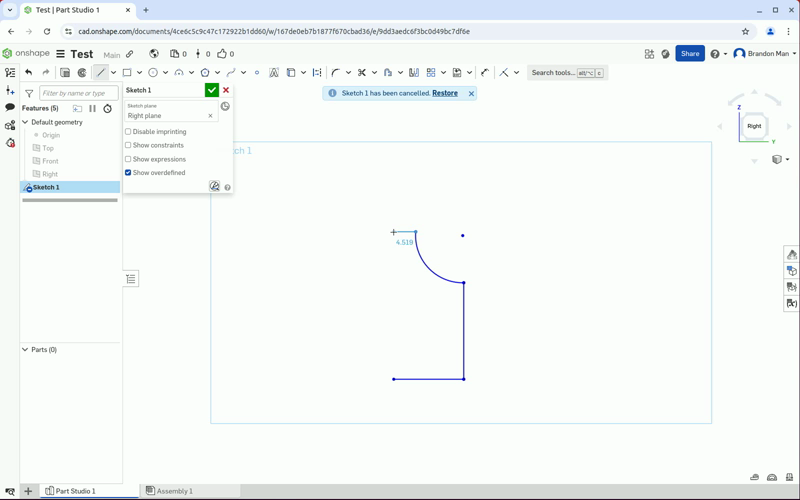
key_down(shift)
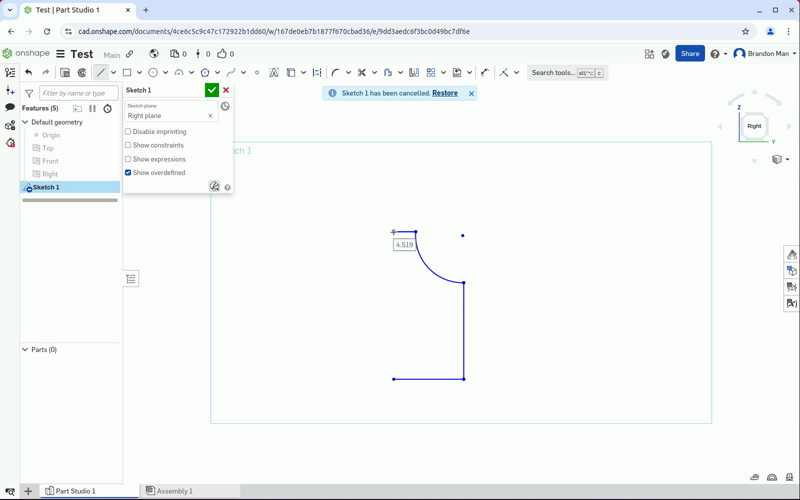
mouse_move(393, 379)
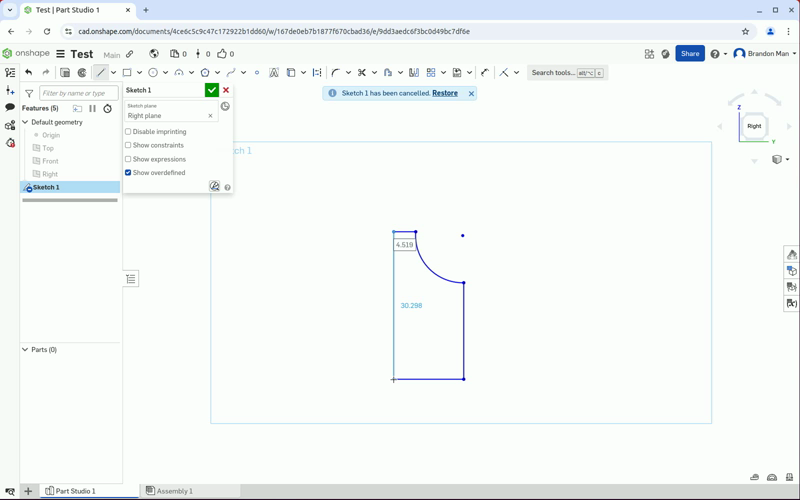
key_up(shift)
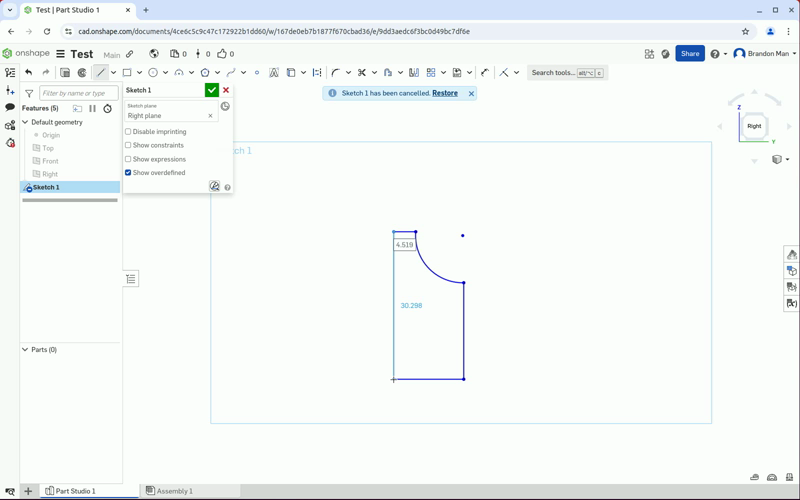
click(393, 379)
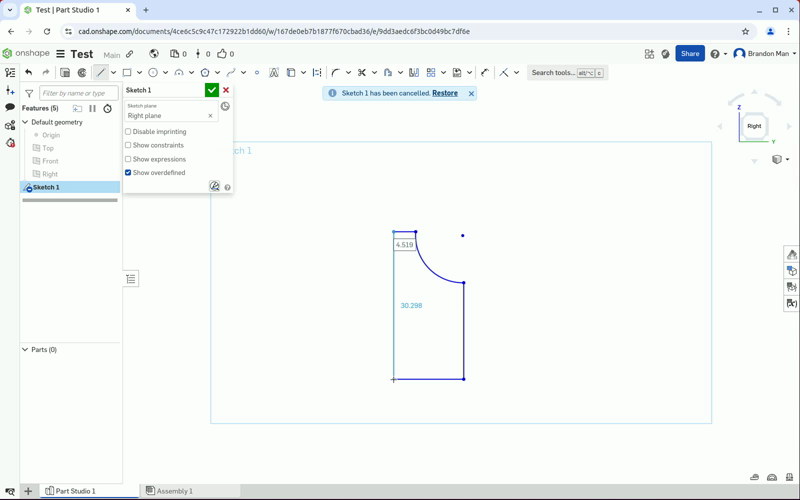
key(esc)
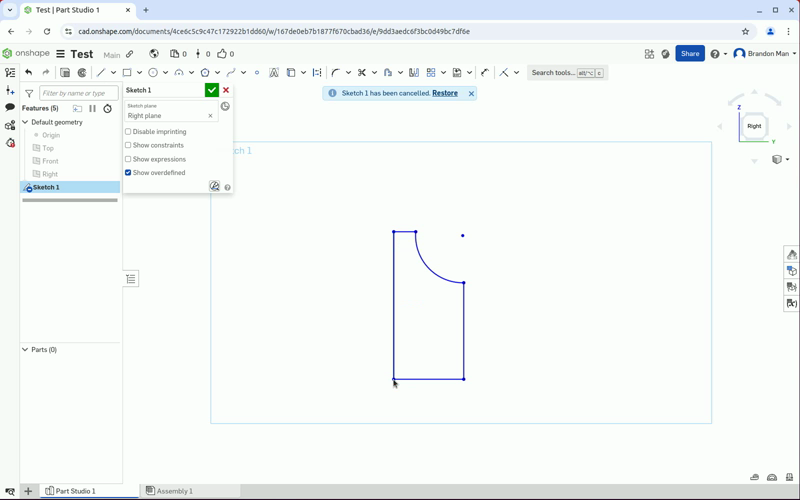
mouse_move(431, 283)
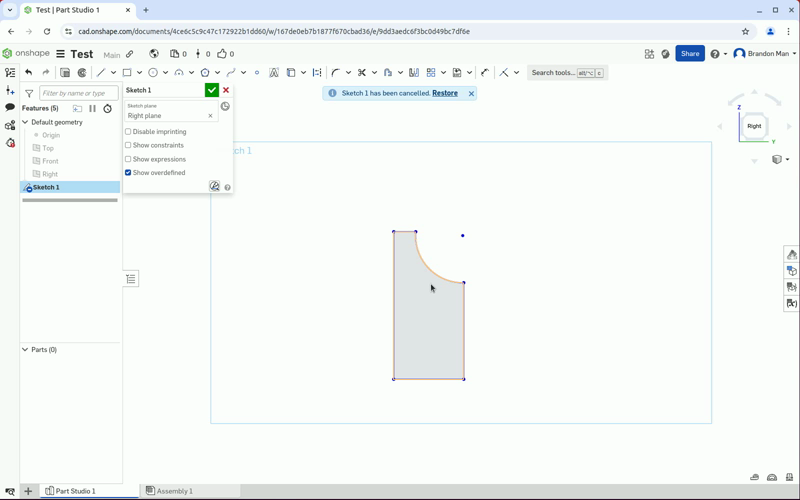
click(431, 283)
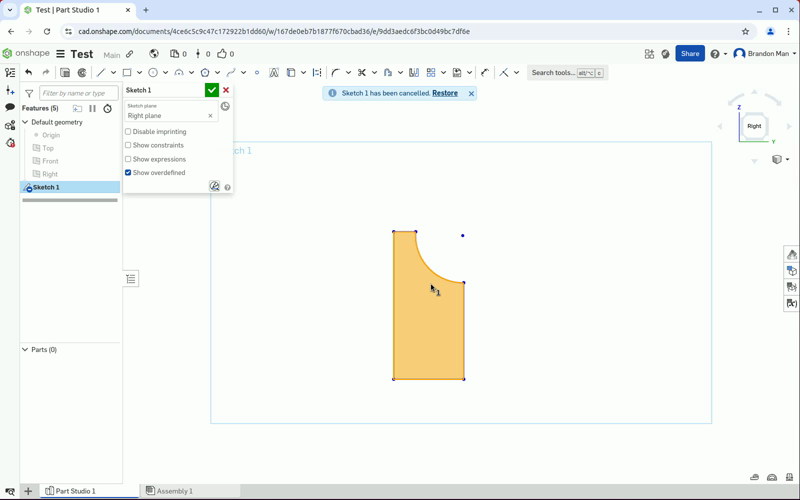
mouse_move(73, 352)
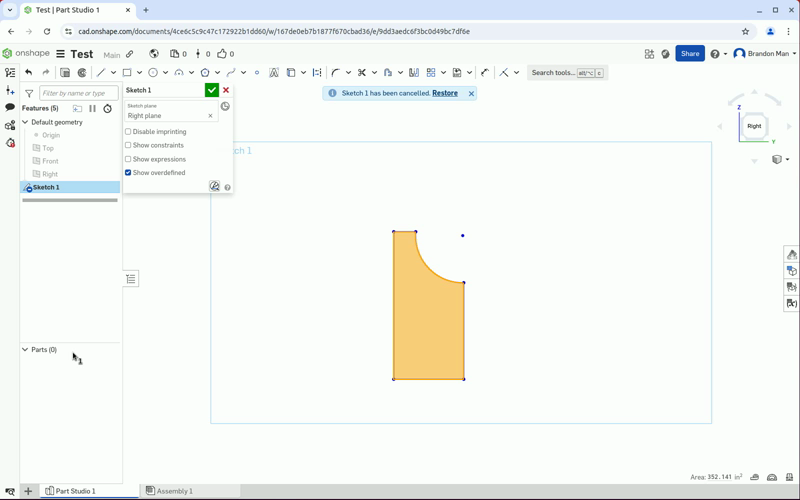
key(shift+y)
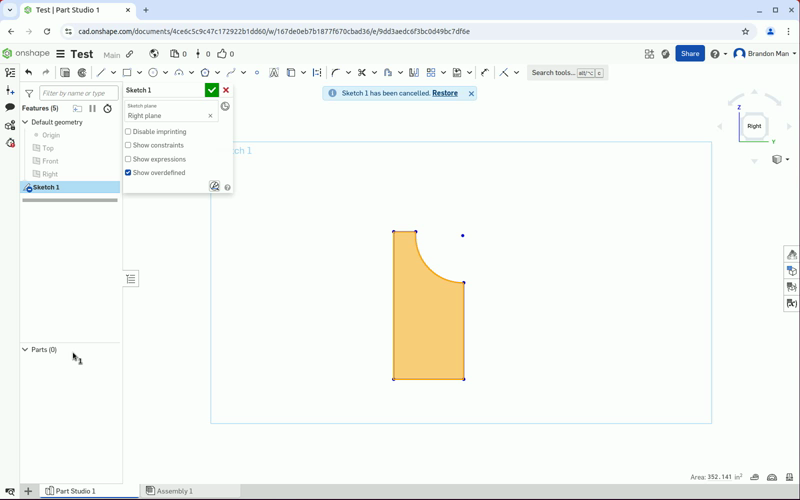
key(shift+e)
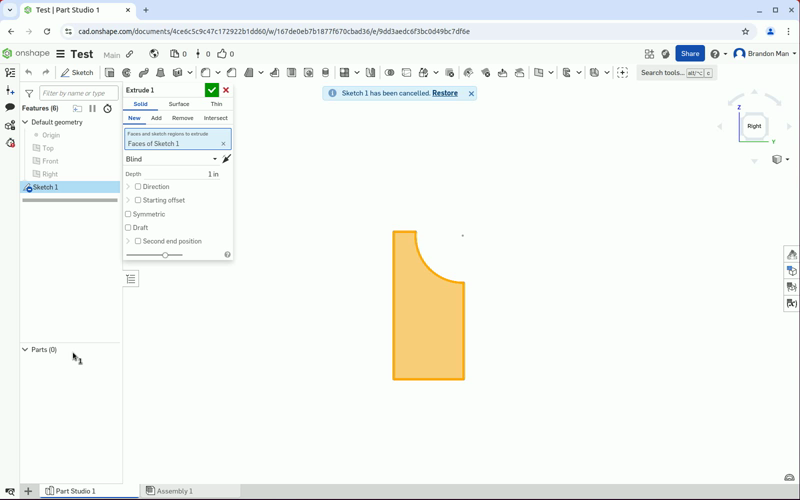
mouse_move(143, 106)
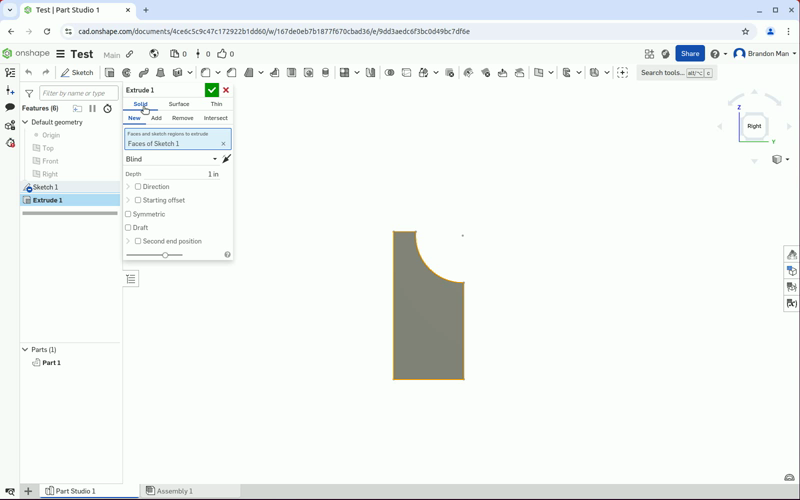
click(143, 106)
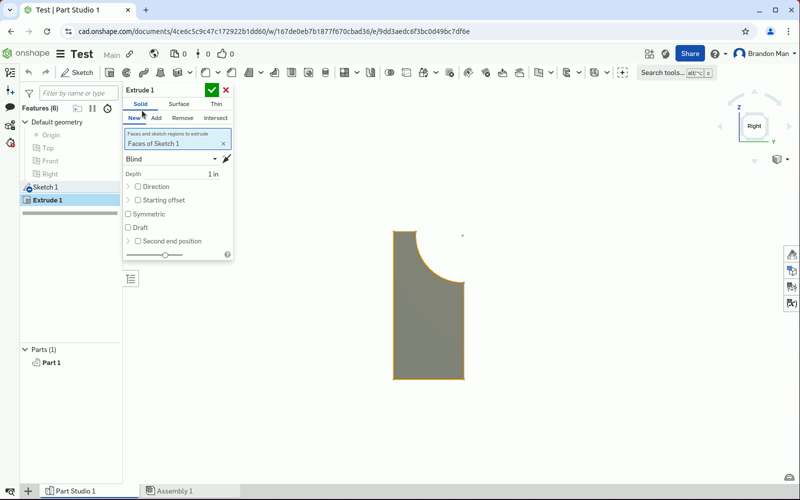
mouse_move(137, 120)
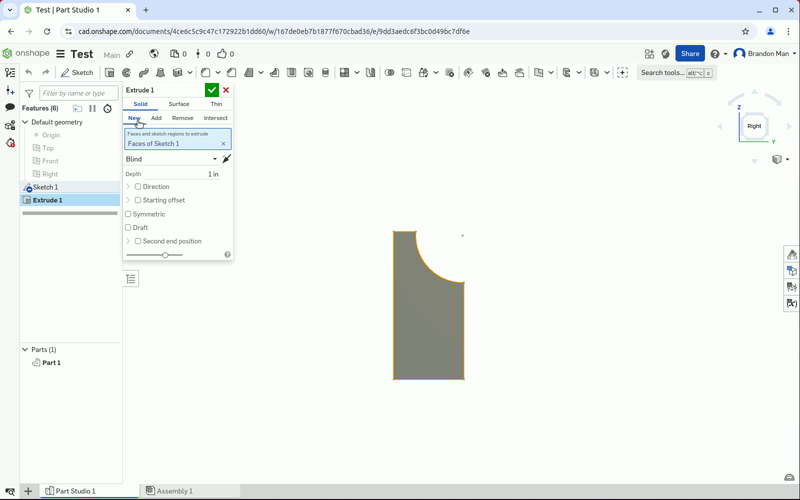
click(137, 120)
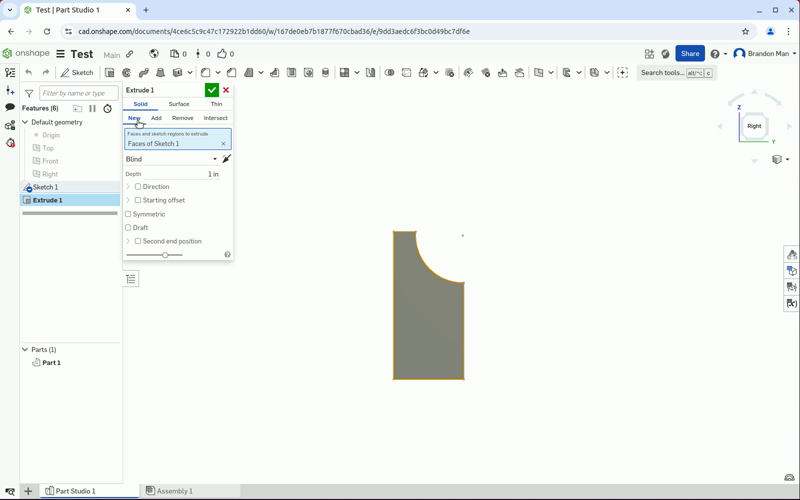
key(tab, 4)
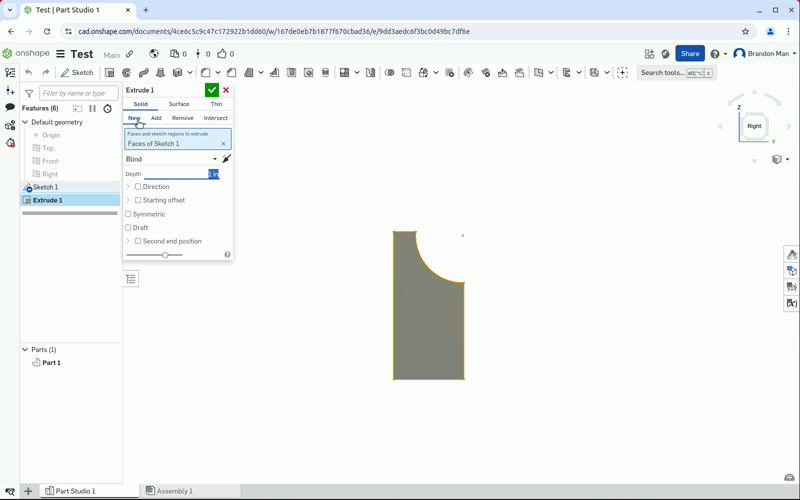
text(23.108)
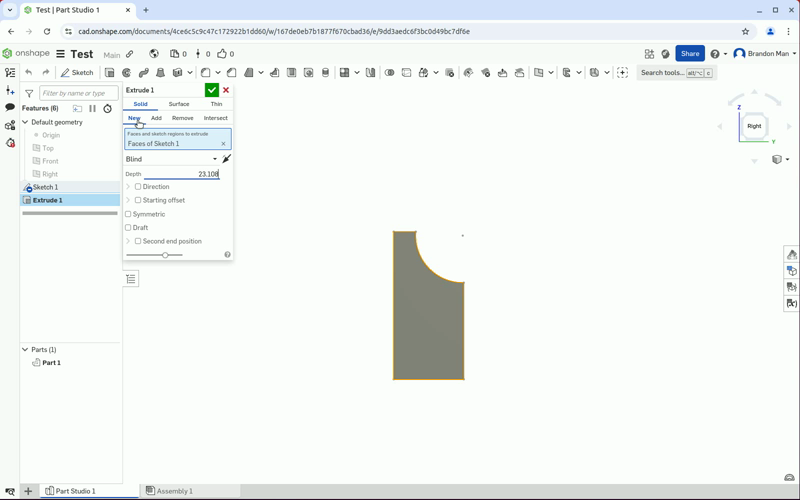
key(enter)
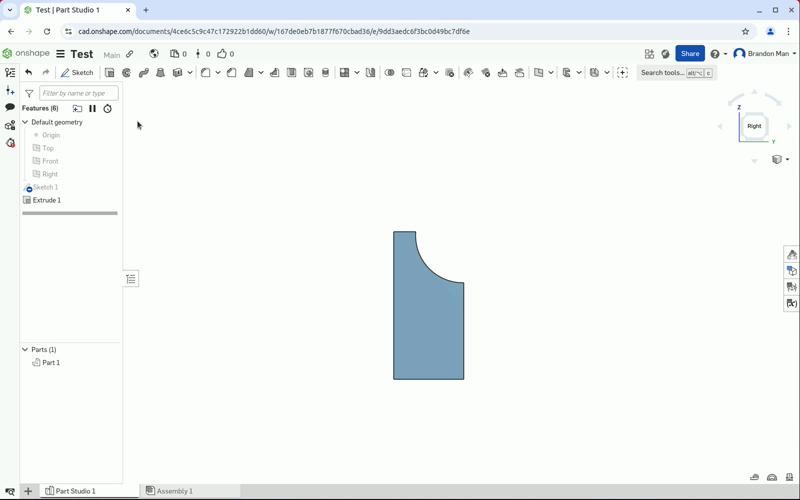
key(shift+h)
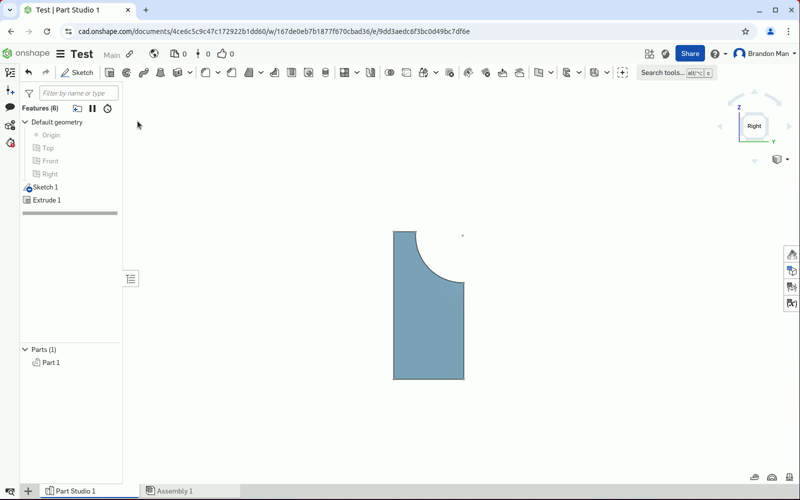
key(shift+h)
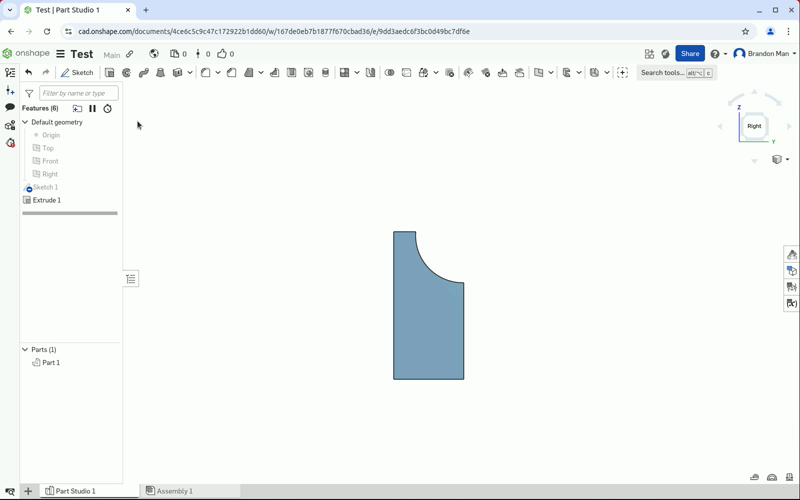
mouse_move(73, 189)
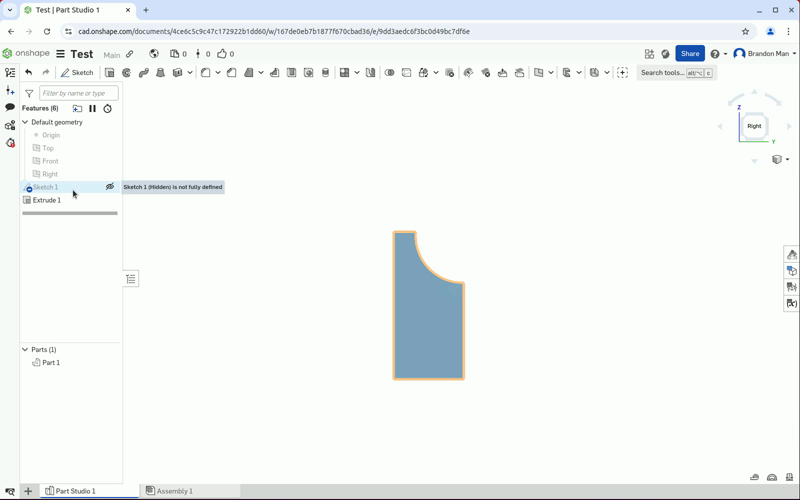
click(73, 189)
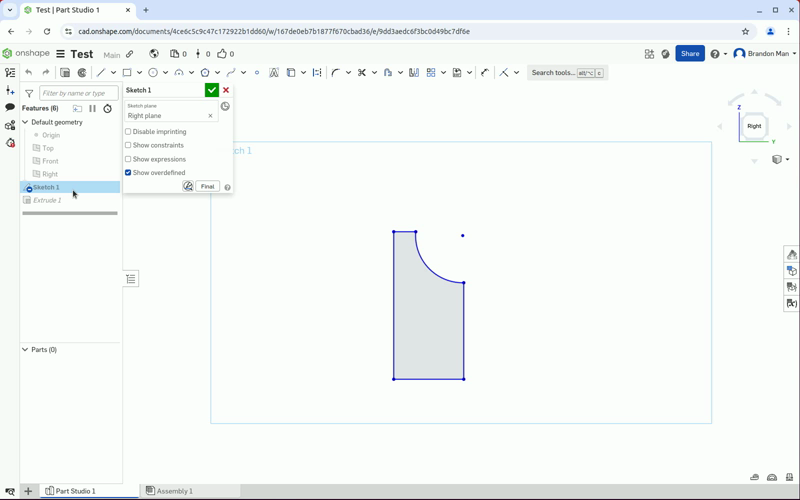
mouse_move(229, 92)
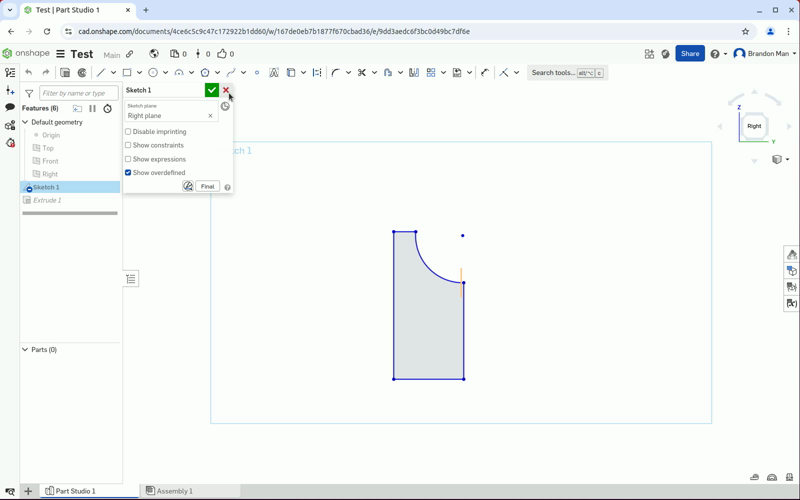
click(229, 92)
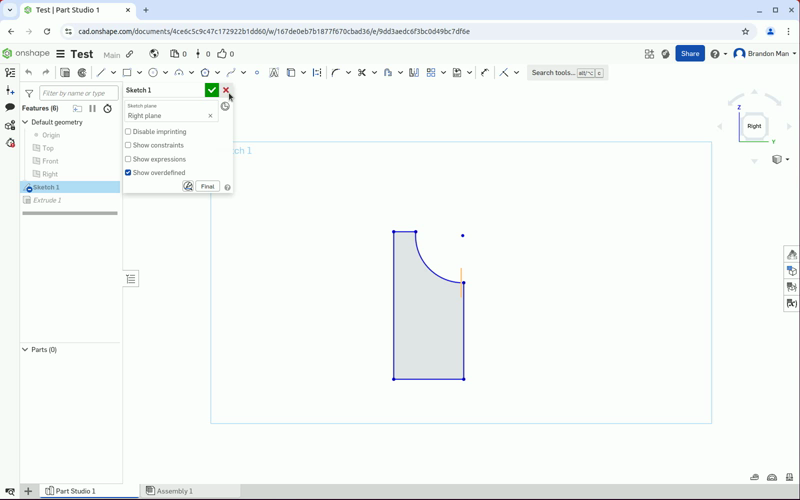
key(shift+s)
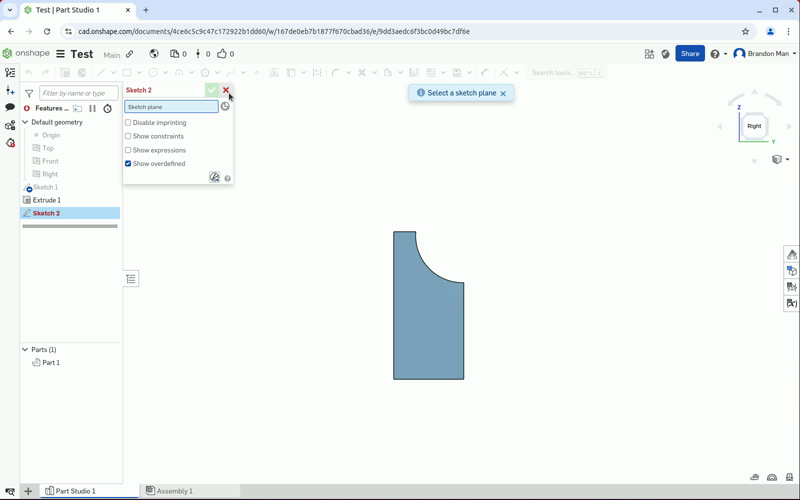
mouse_move(73, 176)
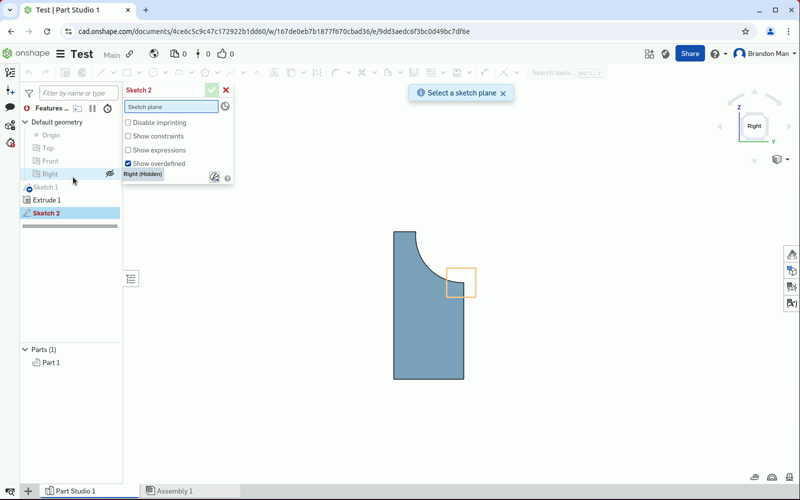
click(73, 176)
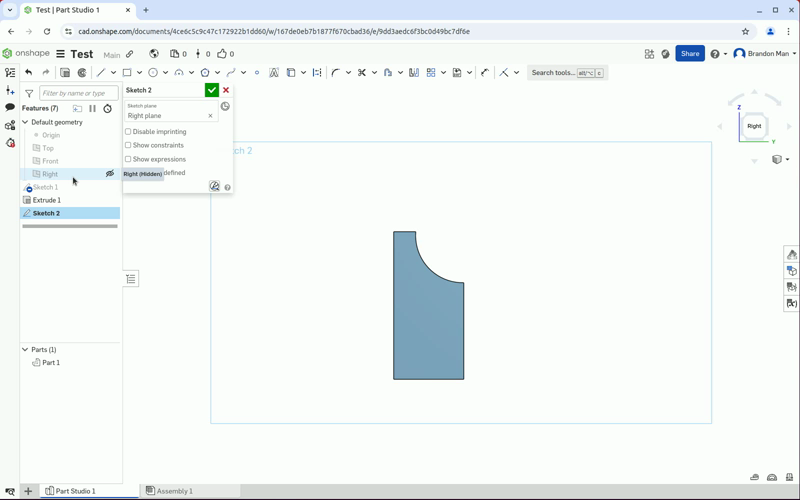
mouse_move(73, 352)
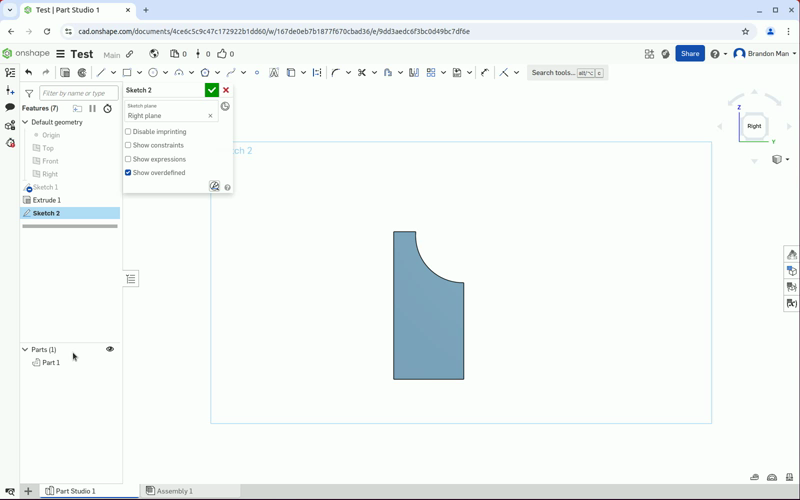
key(y)
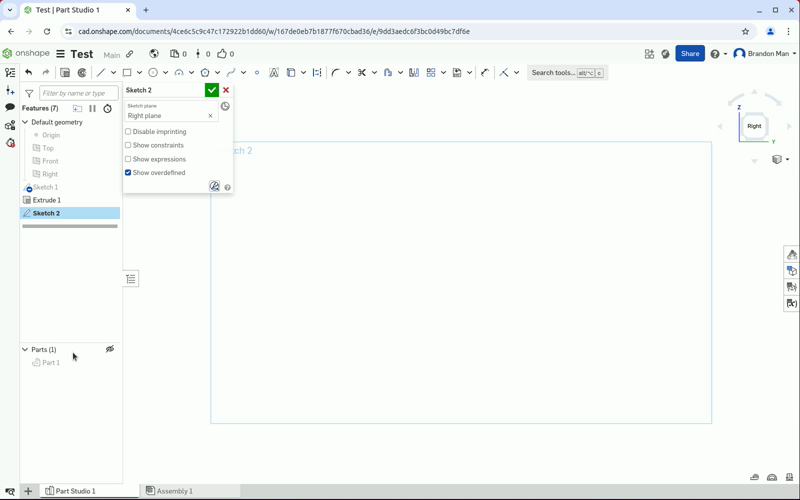
key(l)
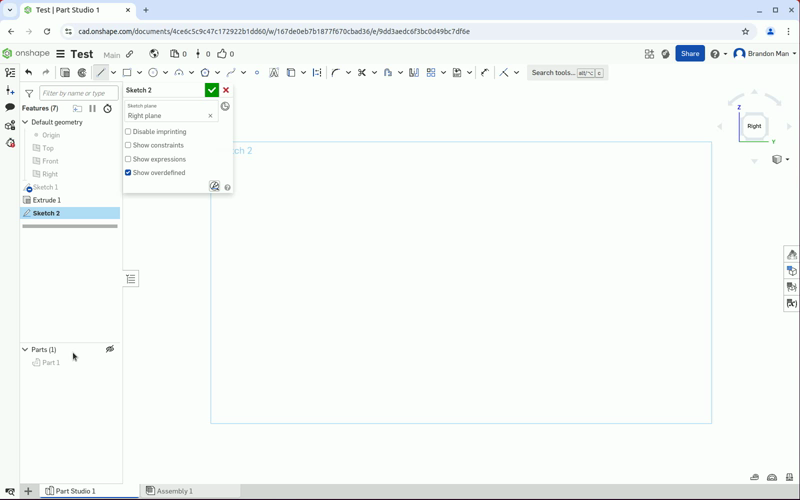
key_down(shift)
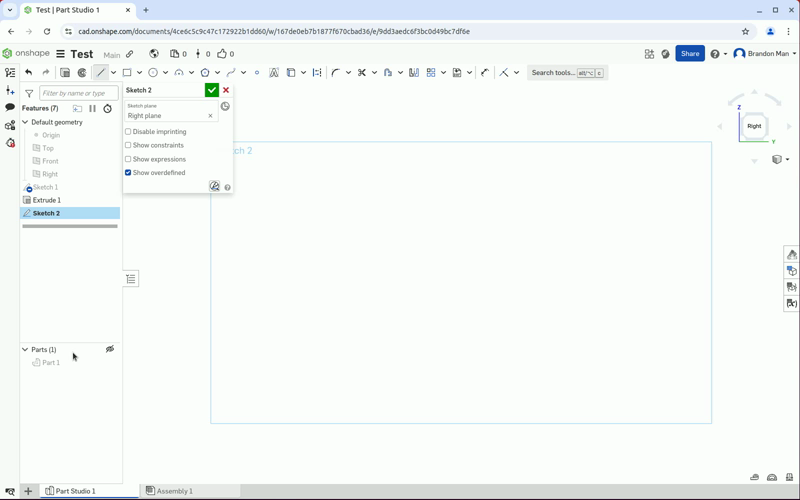
mouse_move(464, 379)
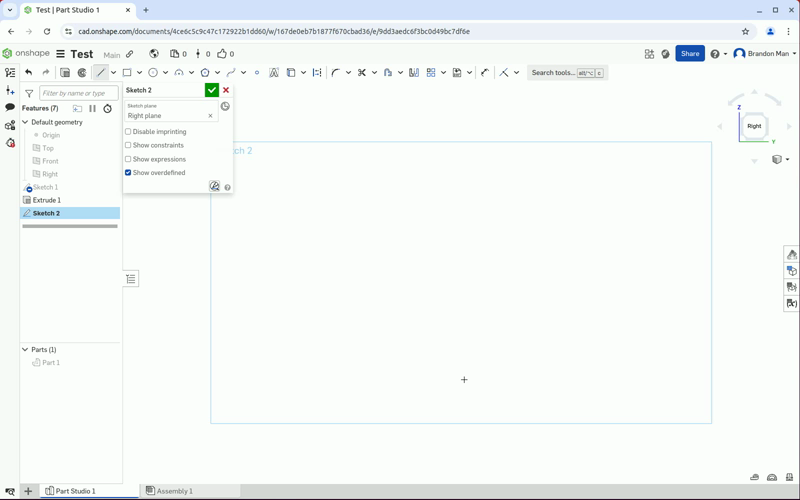
click(464, 379)
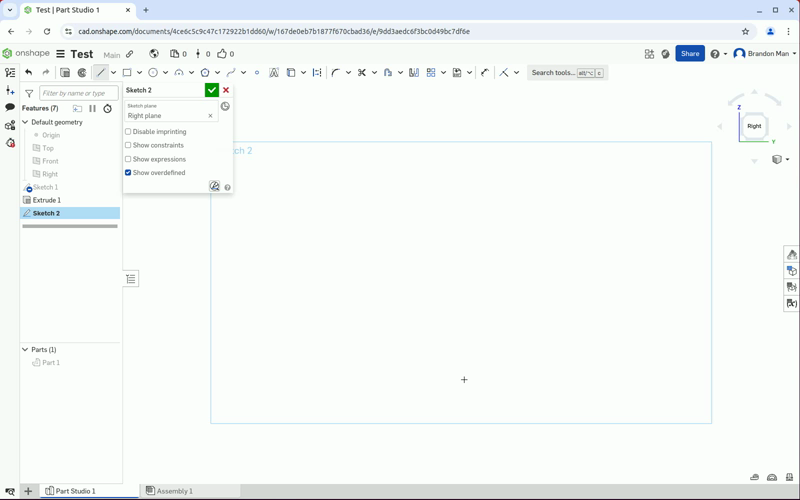
key_up(shift)
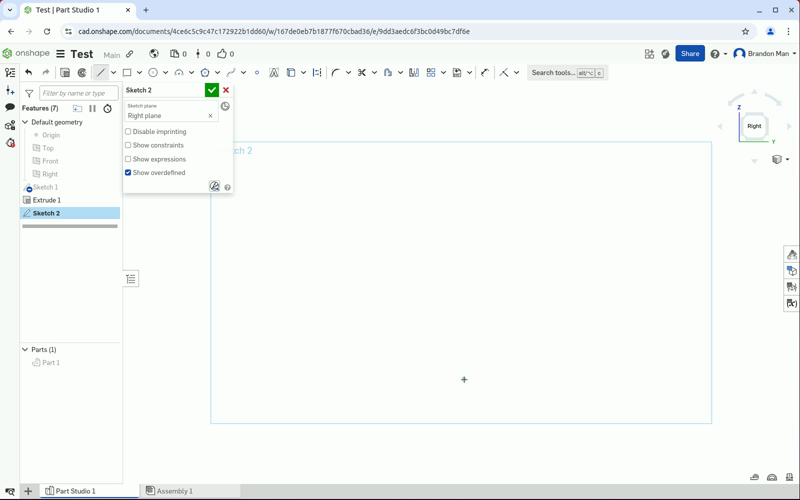
key_down(shift)
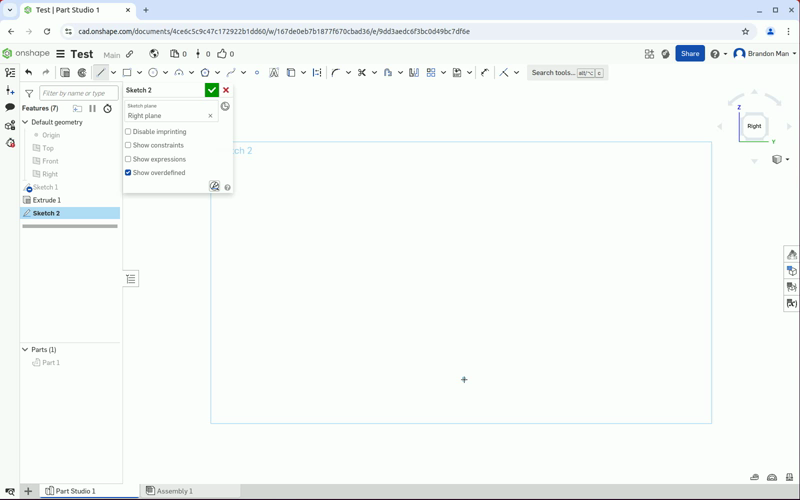
mouse_move(534, 379)
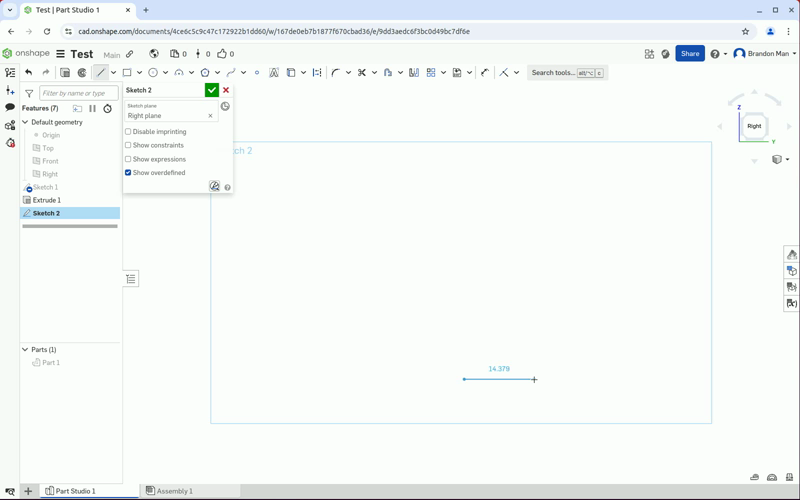
click(534, 379)
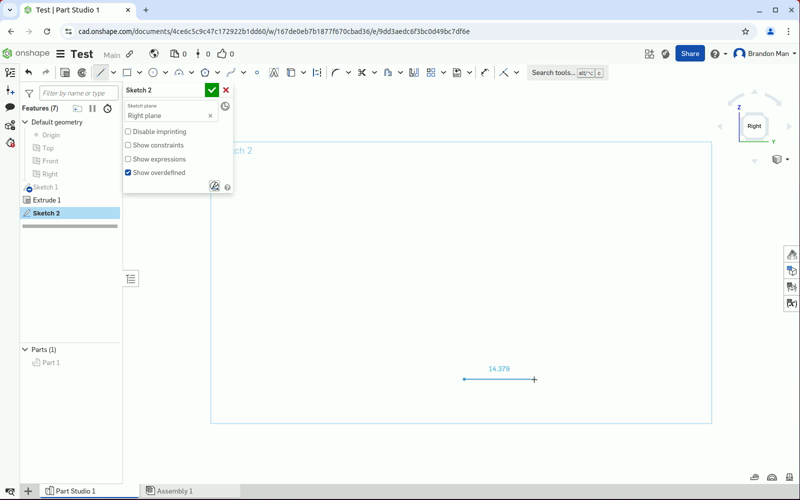
key_up(shift)
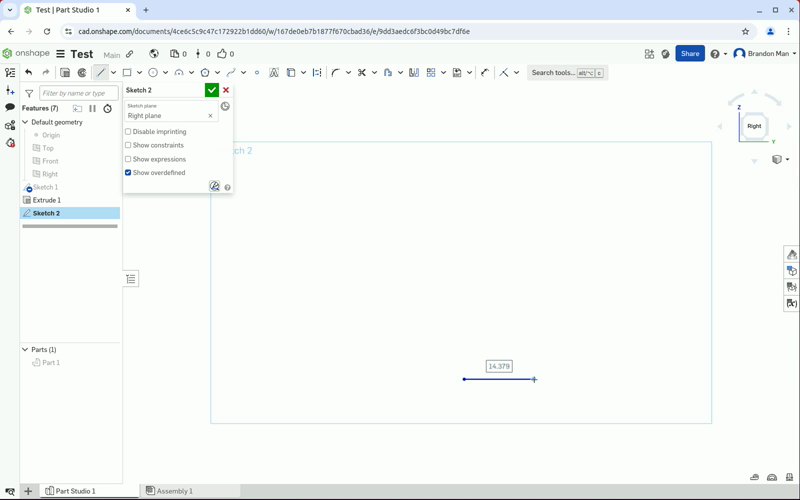
key_down(shift)
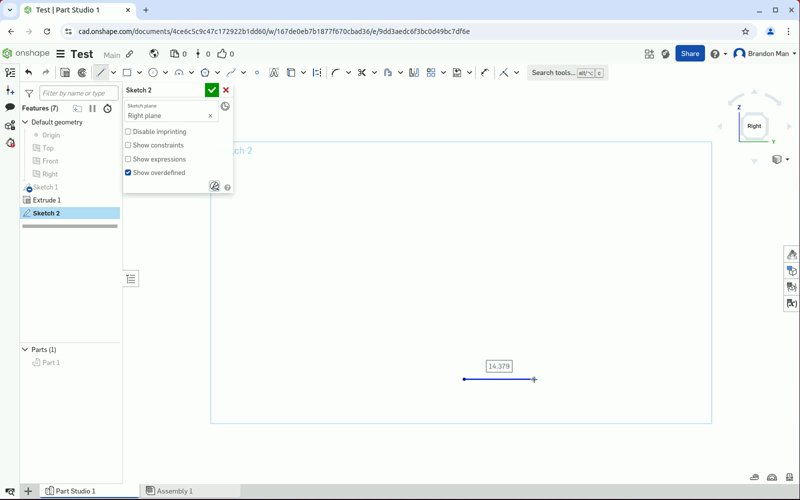
mouse_move(534, 231)
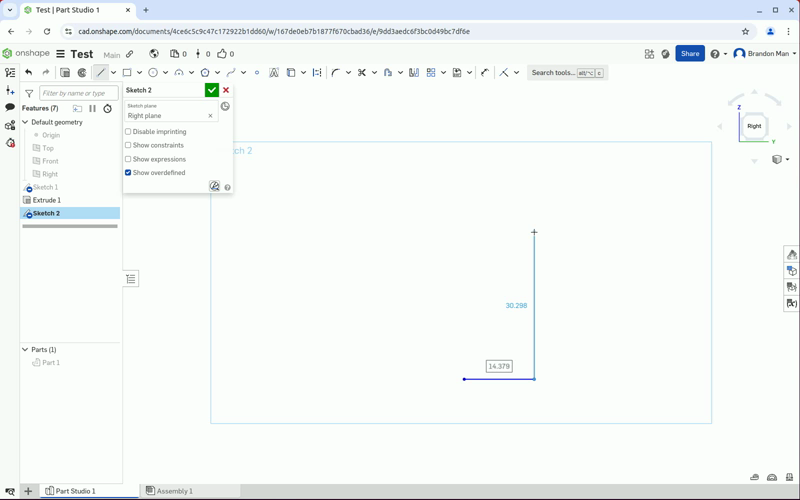
click(534, 231)
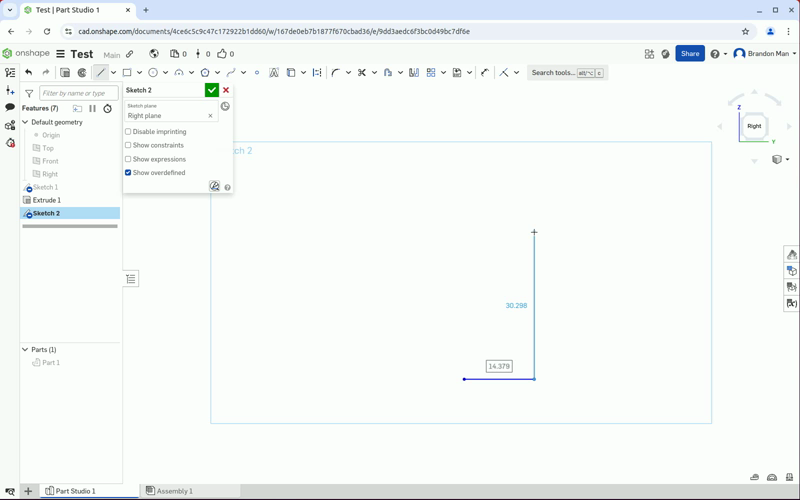
key_up(shift)
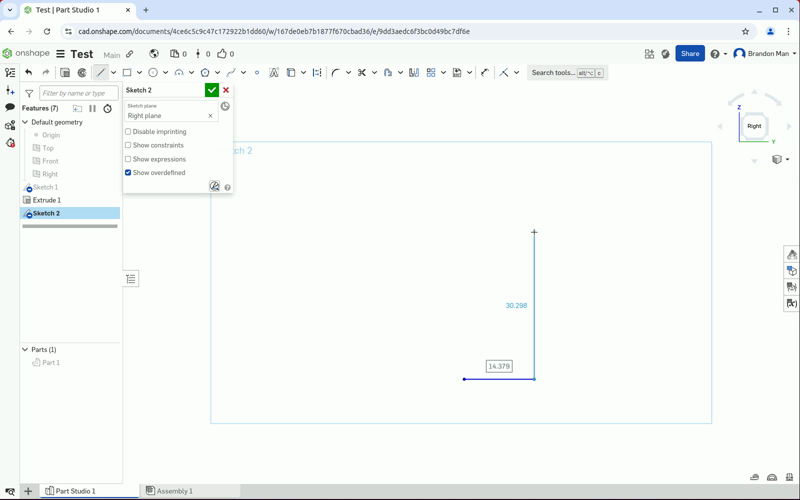
key_down(shift)
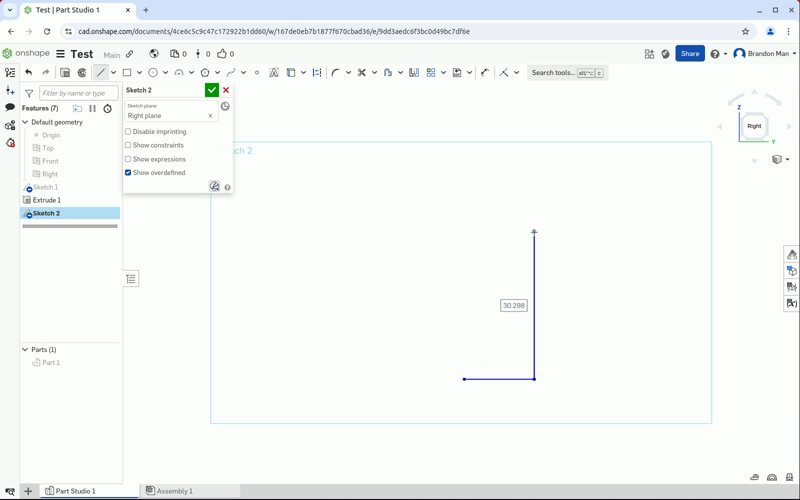
mouse_move(564, 231)
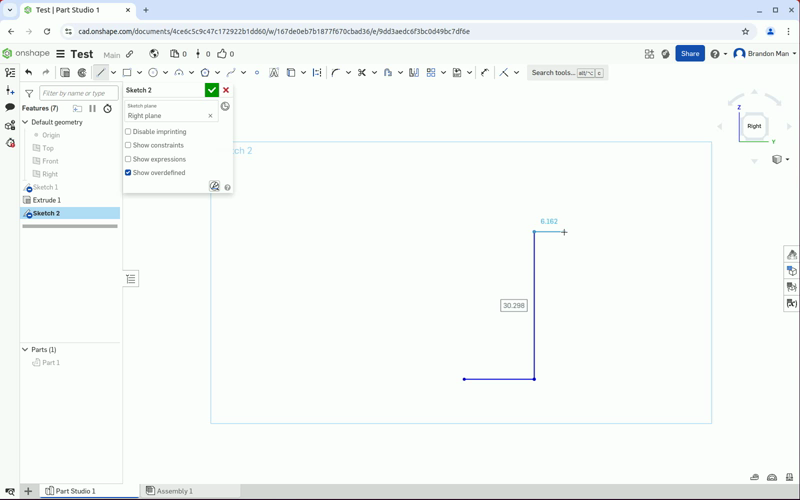
mouse_move(510, 231)
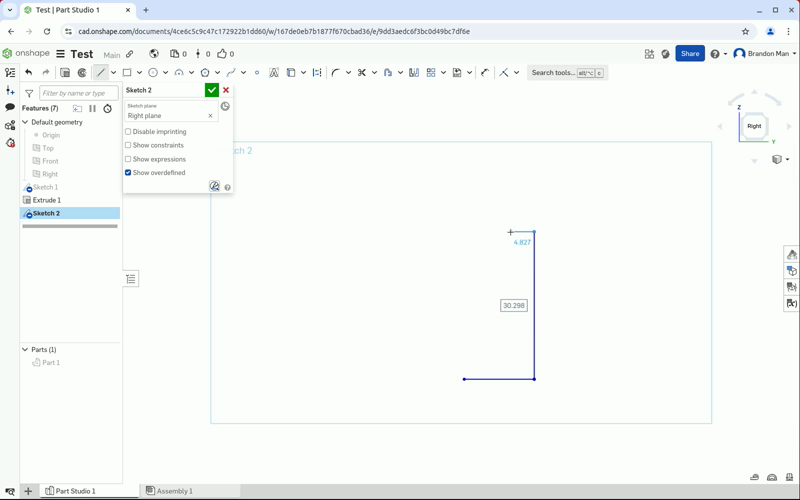
click(510, 231)
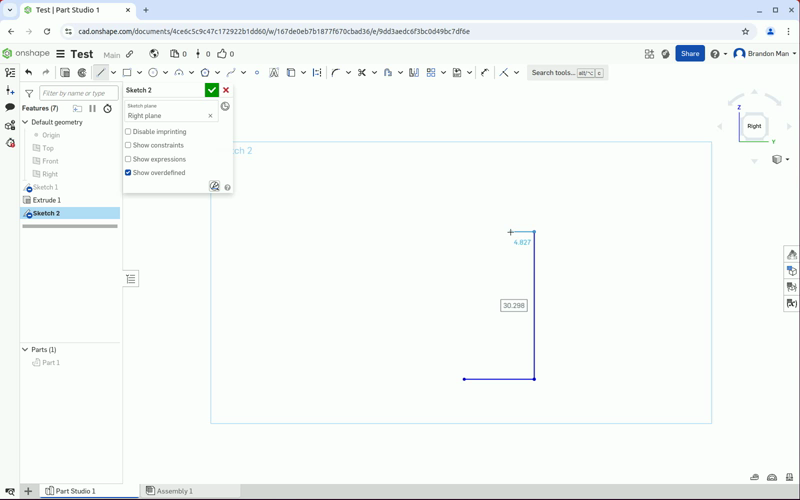
key_up(shift)
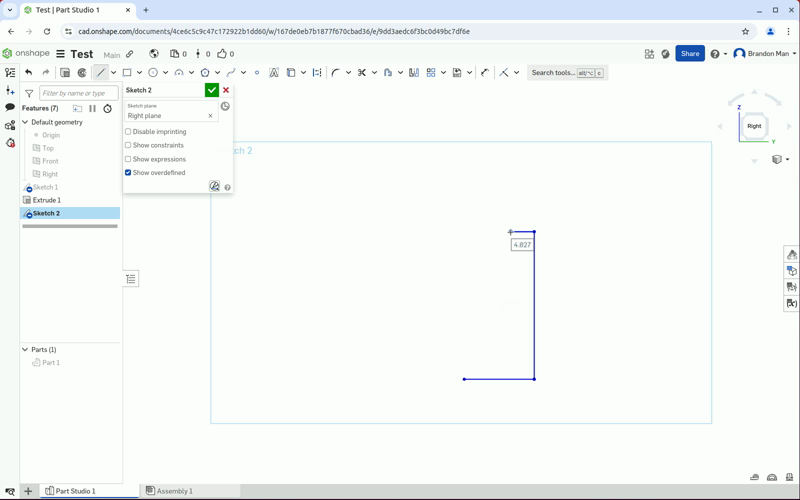
key(esc)
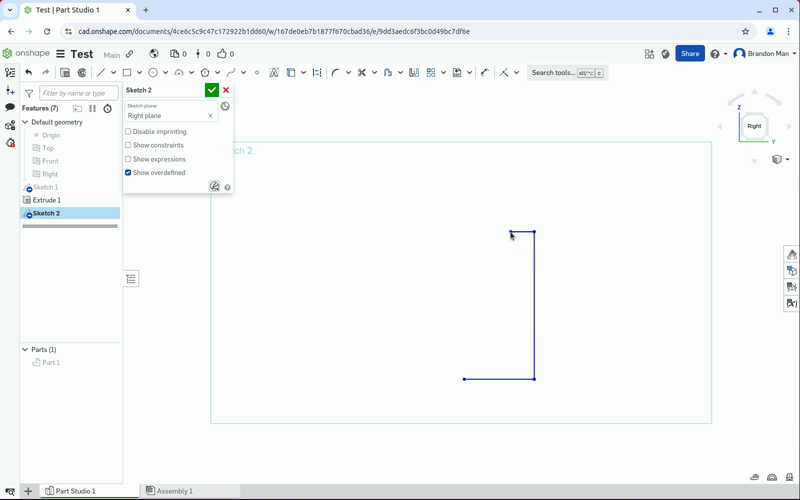
key(a)
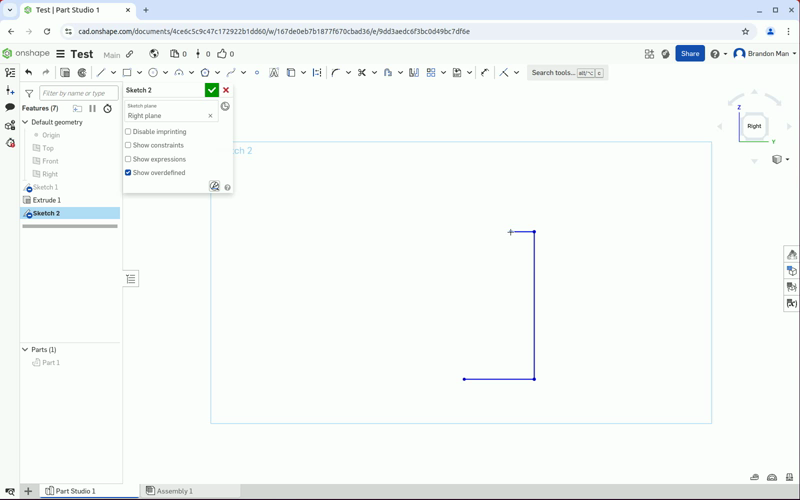
mouse_move(510, 231)
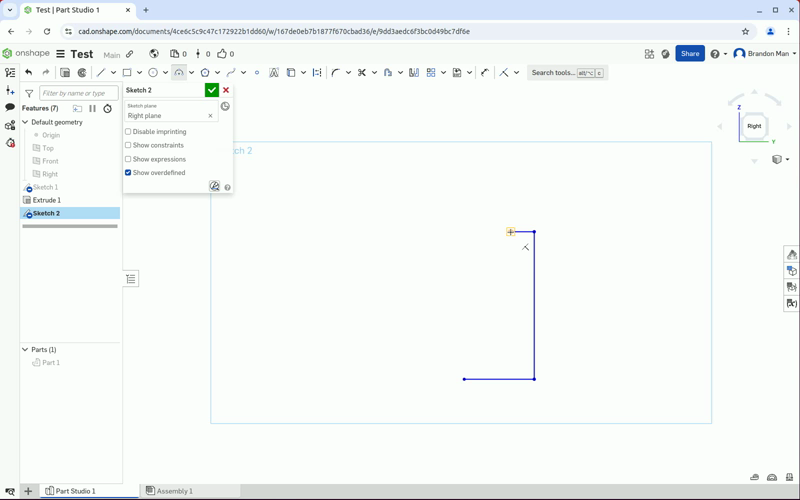
click(510, 231)
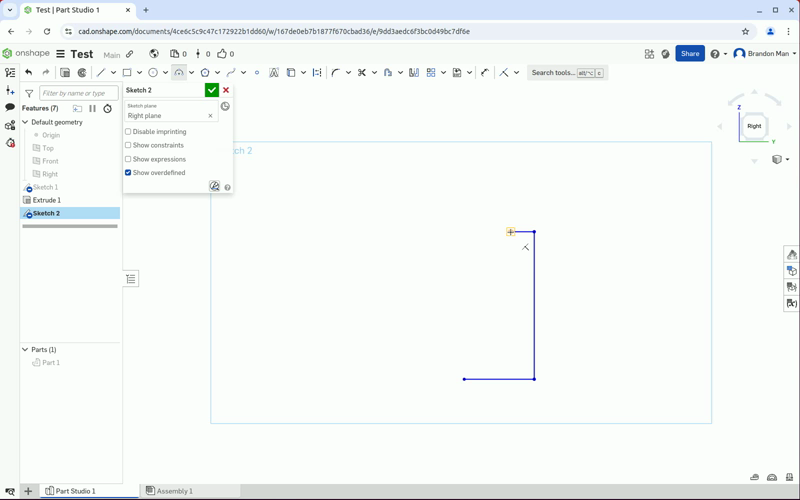
key_down(shift)
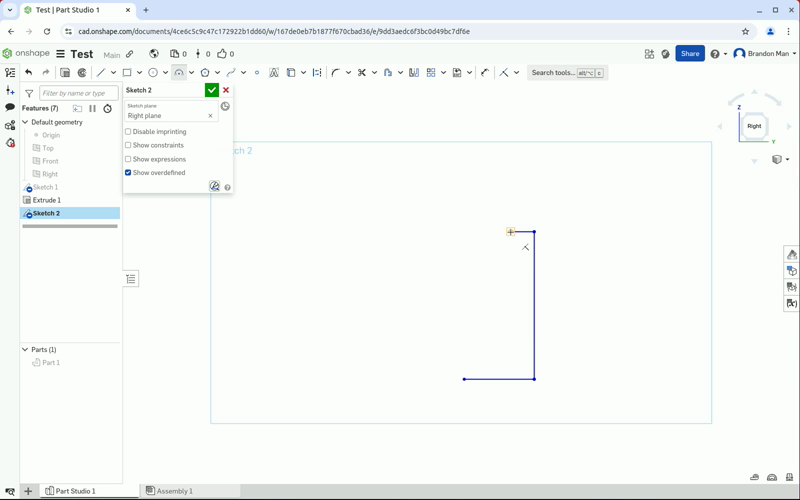
mouse_move(464, 282)
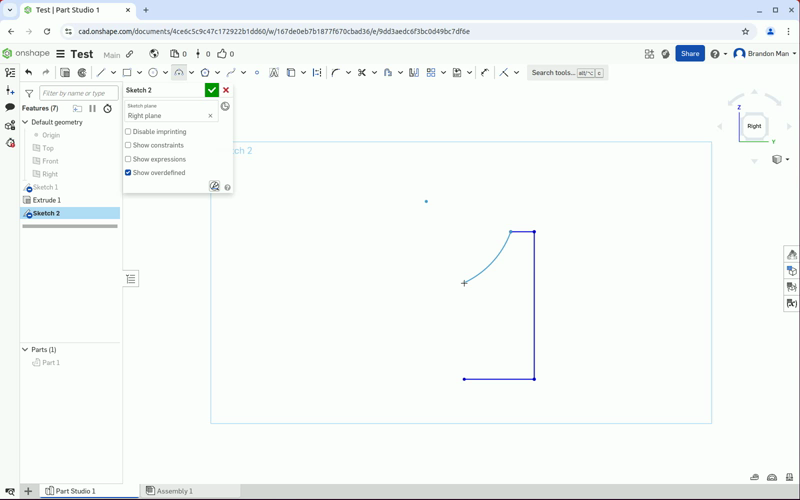
click(464, 282)
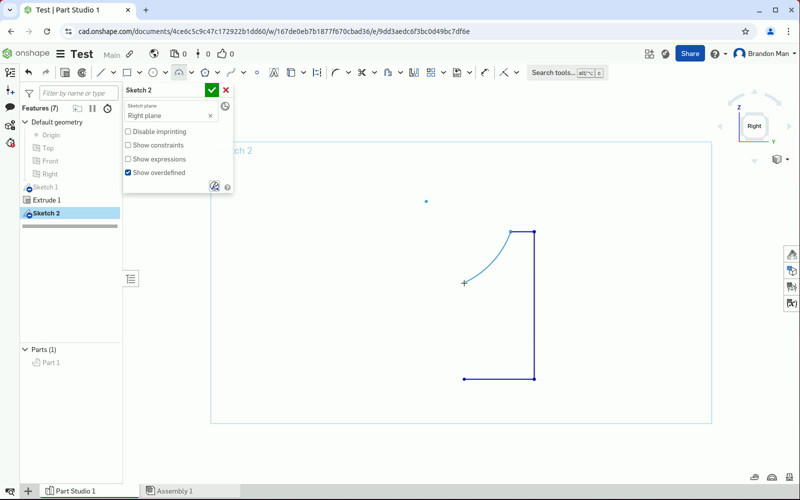
mouse_move(498, 267)
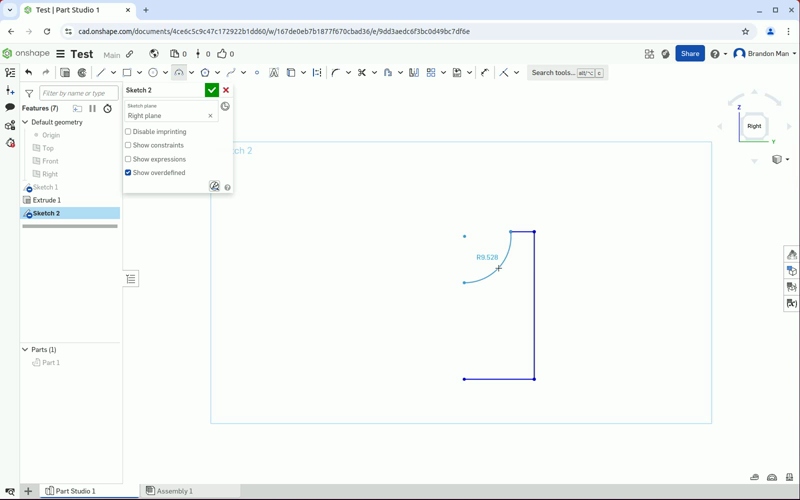
click(498, 267)
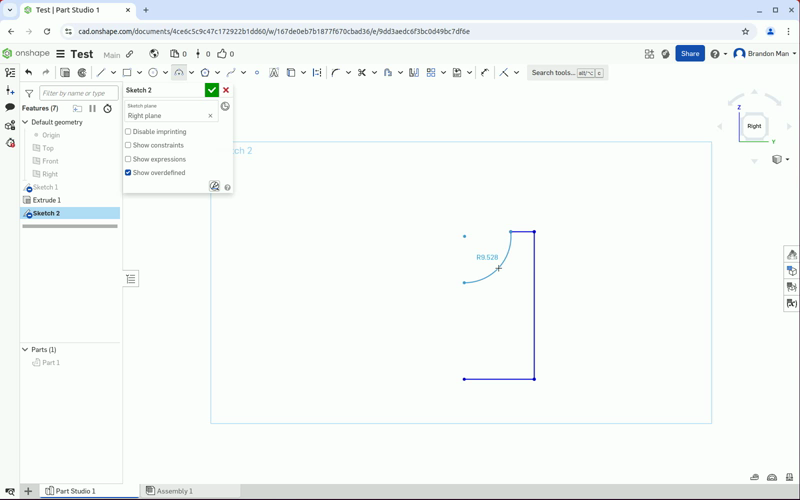
key_up(shift)
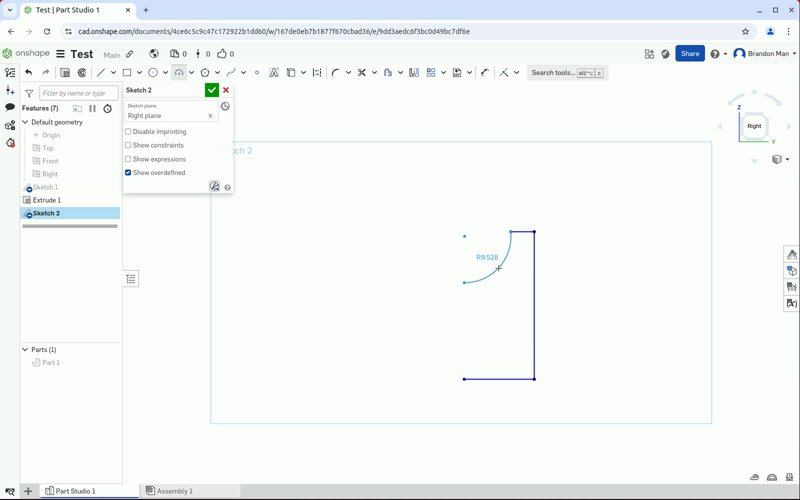
key(esc)
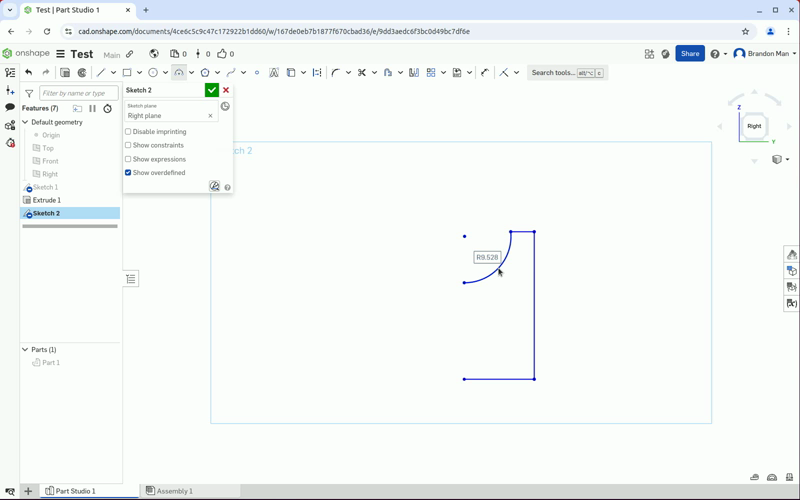
key(l)
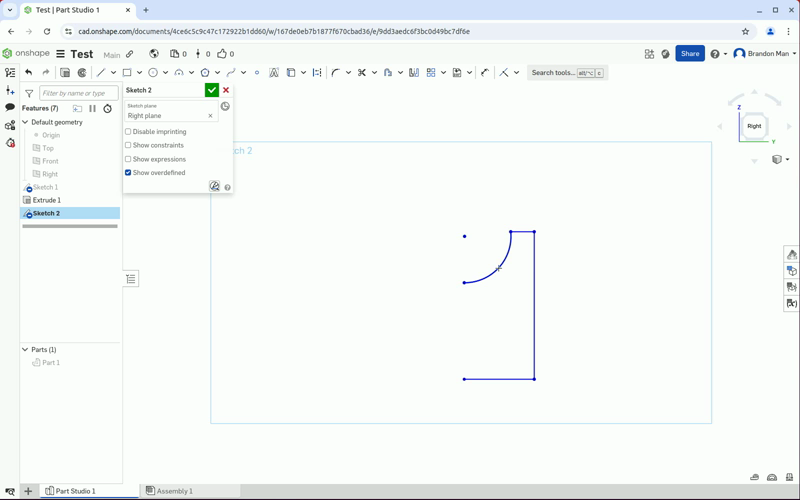
mouse_move(464, 282)
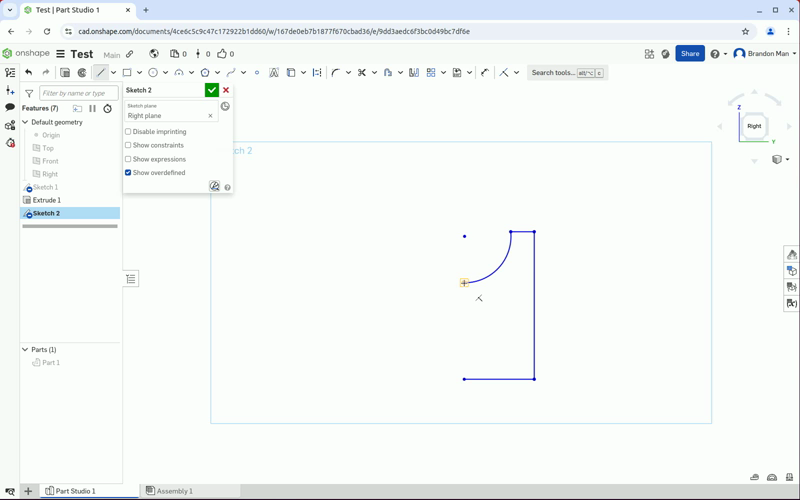
click(464, 282)
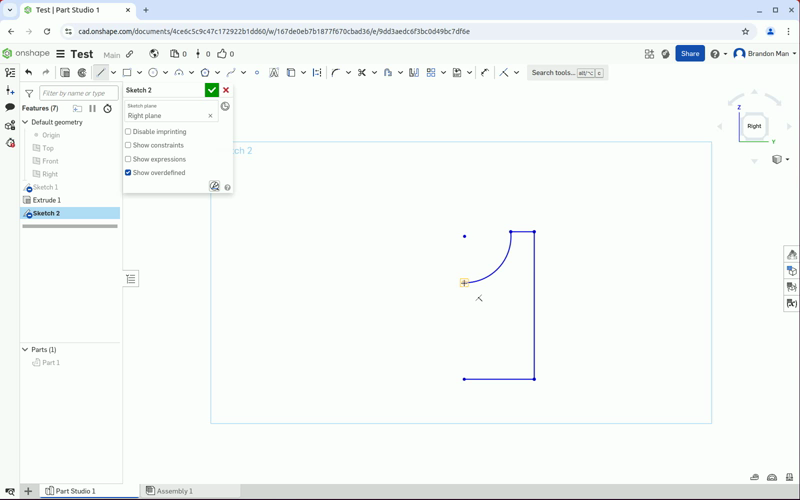
key_down(shift)
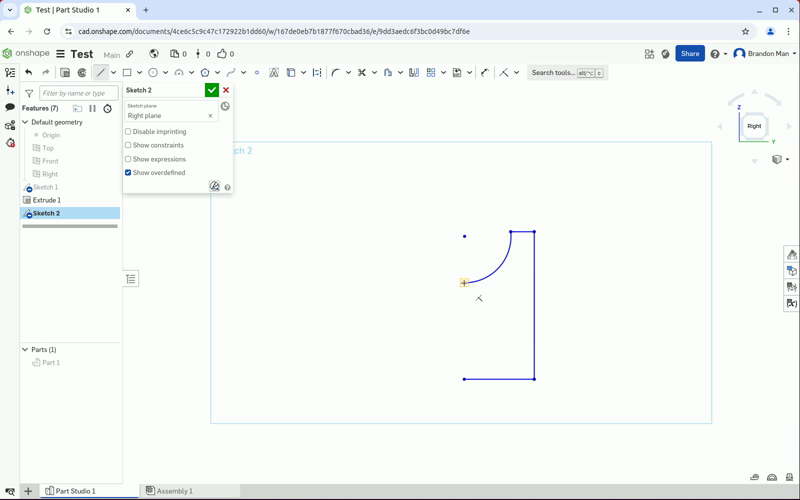
mouse_move(464, 379)
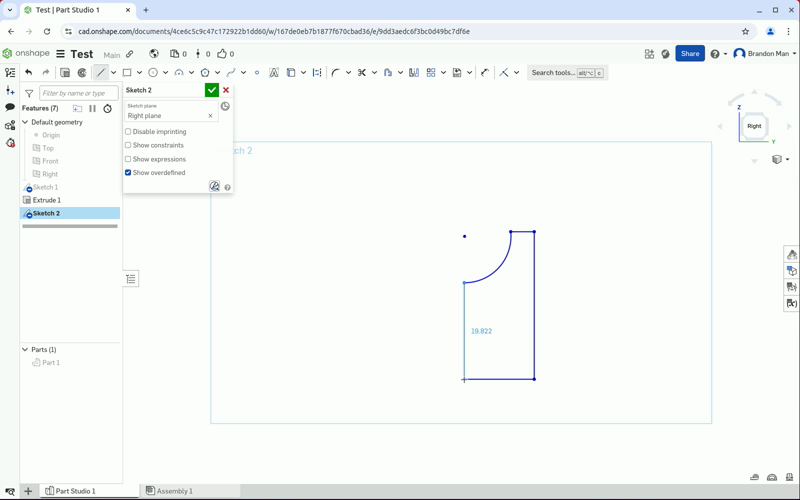
key_up(shift)
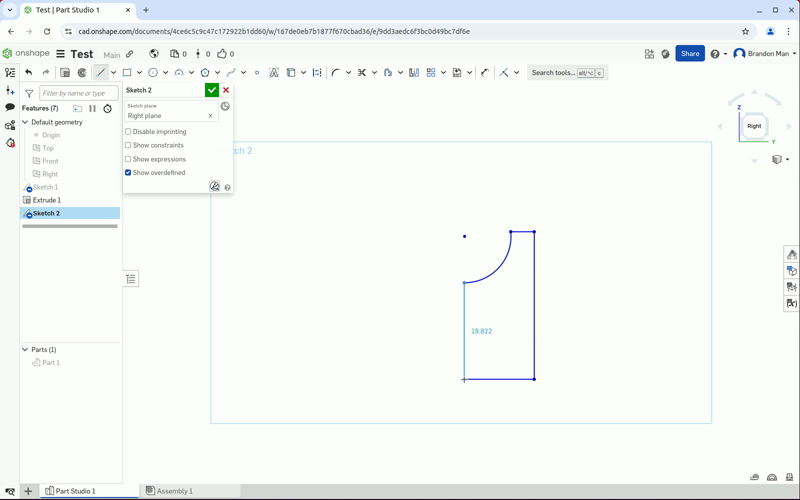
click(464, 379)
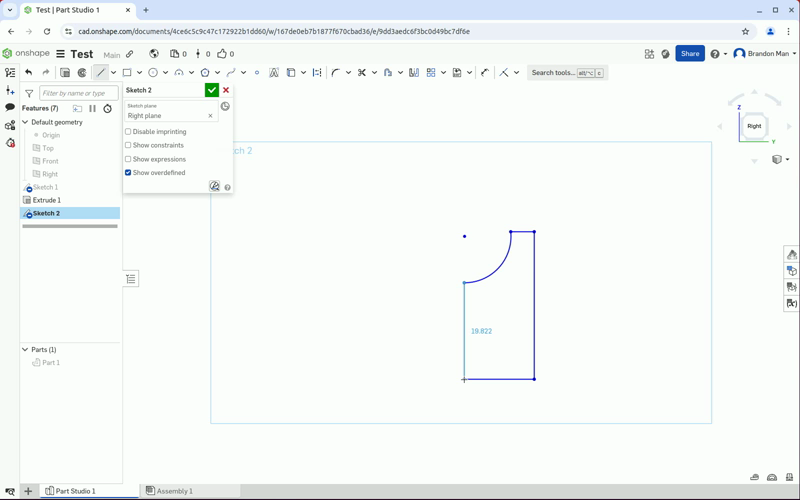
key(esc)
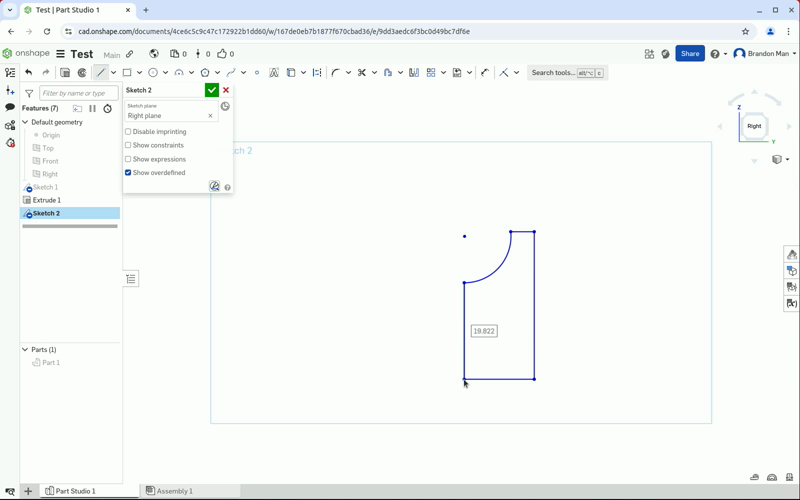
mouse_move(520, 289)
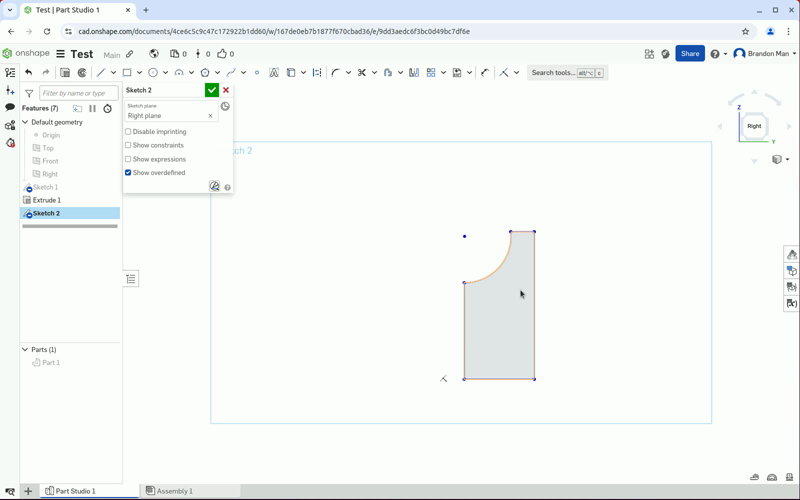
click(520, 289)
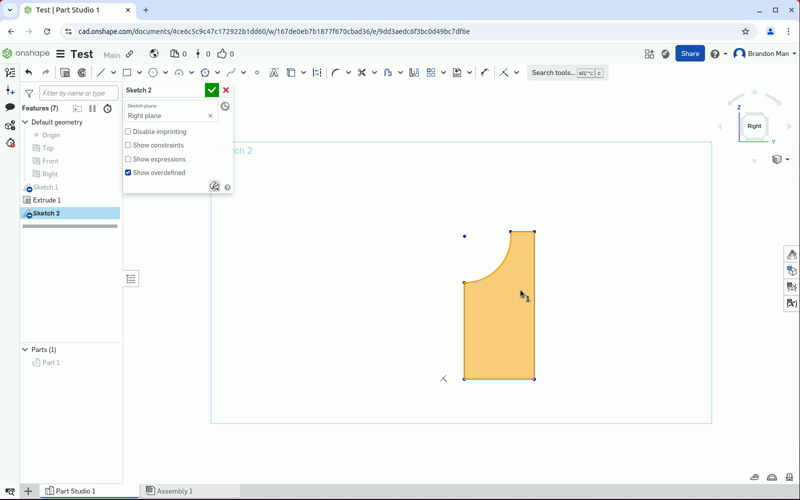
mouse_move(73, 352)
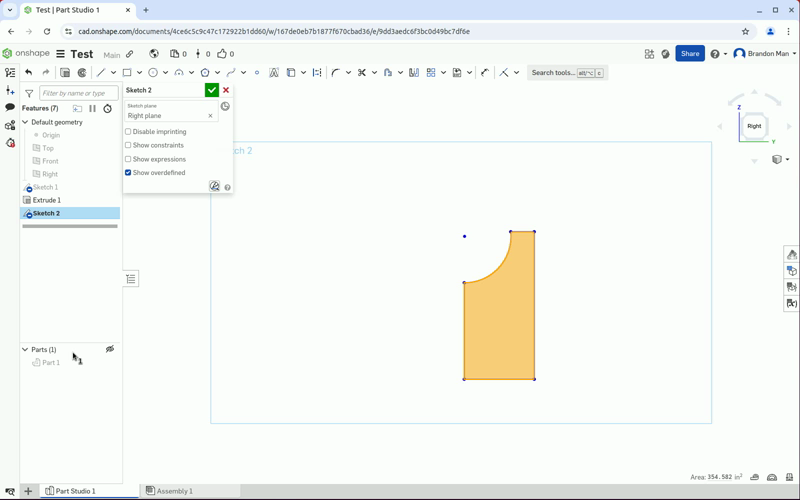
key(shift+y)
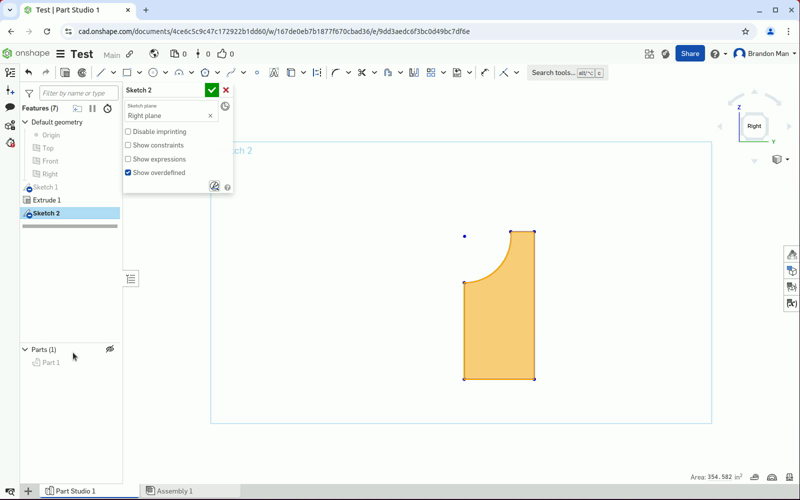
key(shift+e)
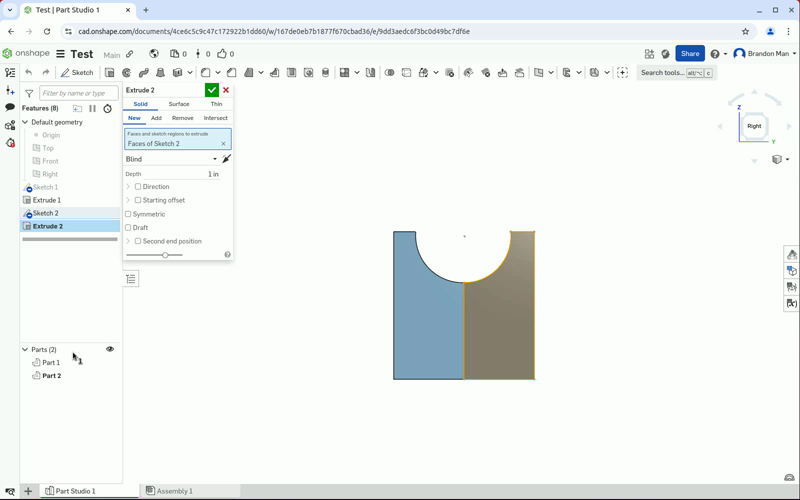
mouse_move(143, 106)
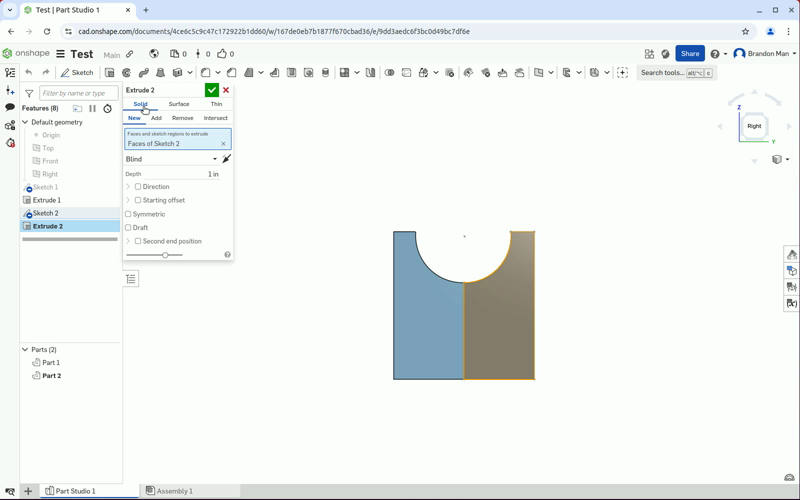
click(143, 106)
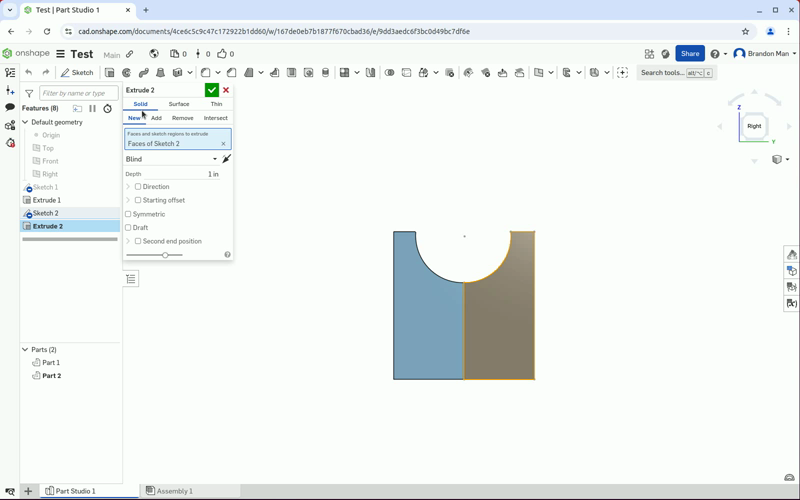
mouse_move(137, 120)
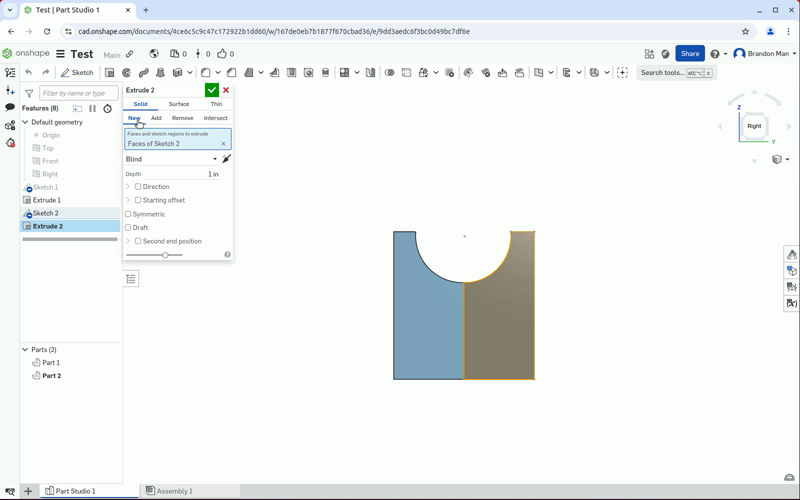
click(137, 120)
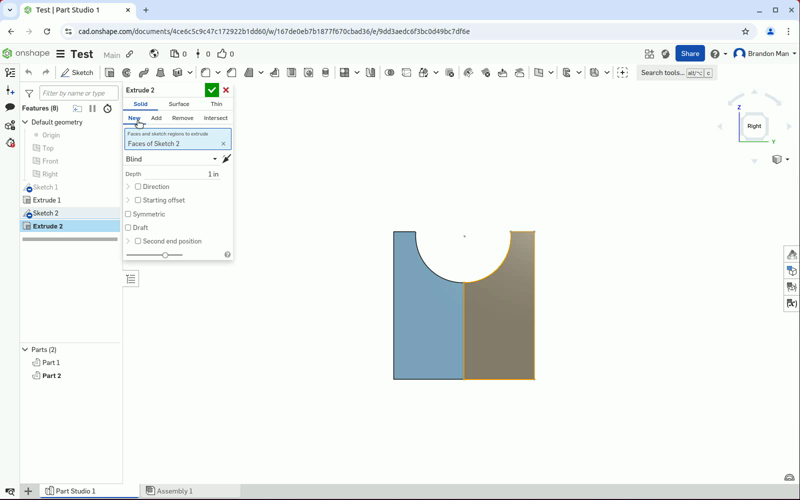
key(tab, 4)
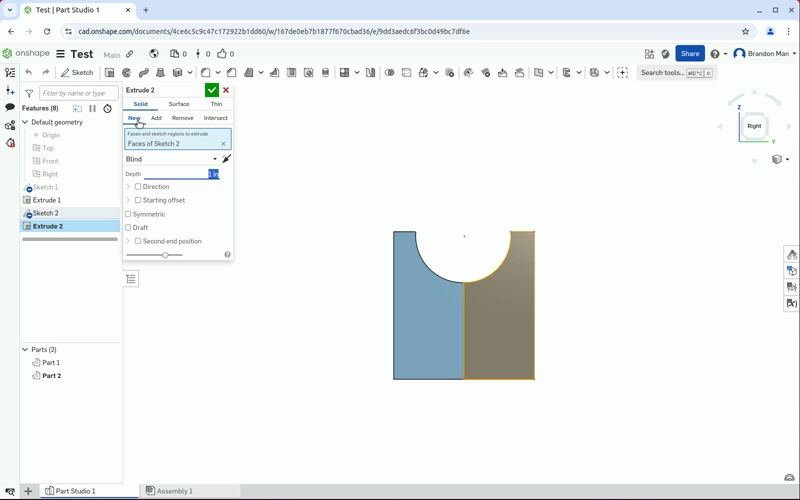
text(23.108)
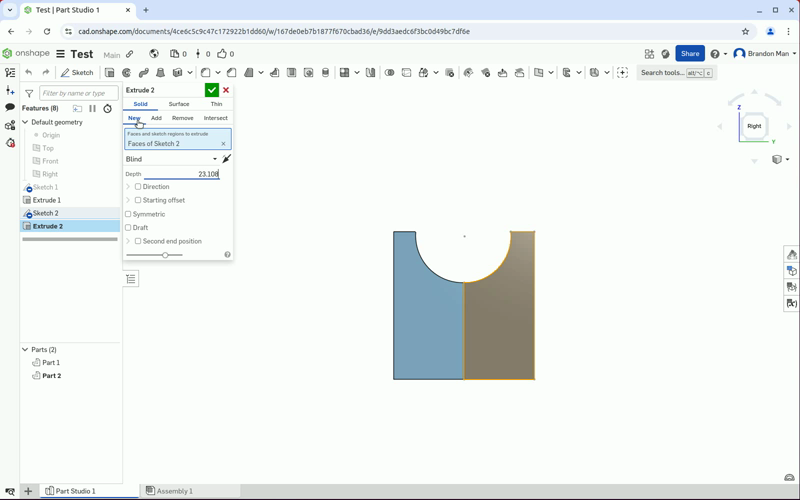
key(enter)
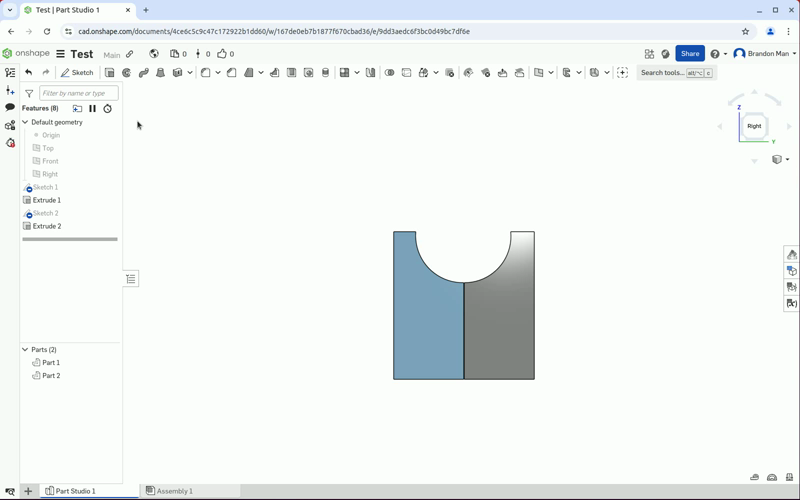
key(shift+h)
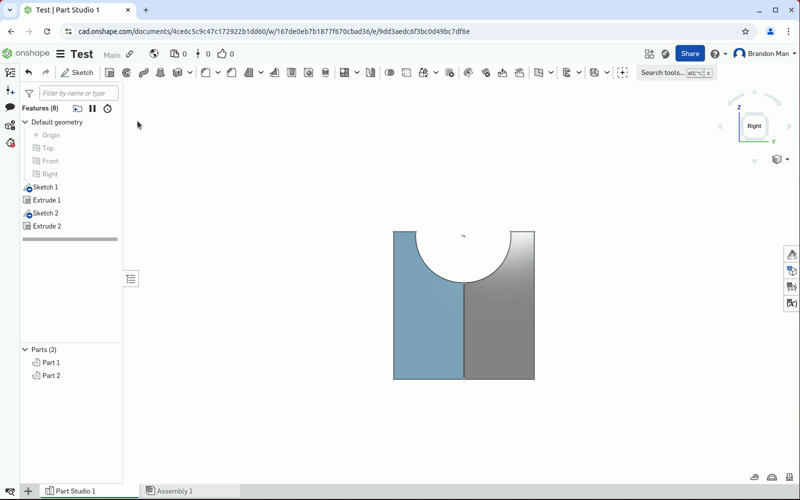
key(shift+h)
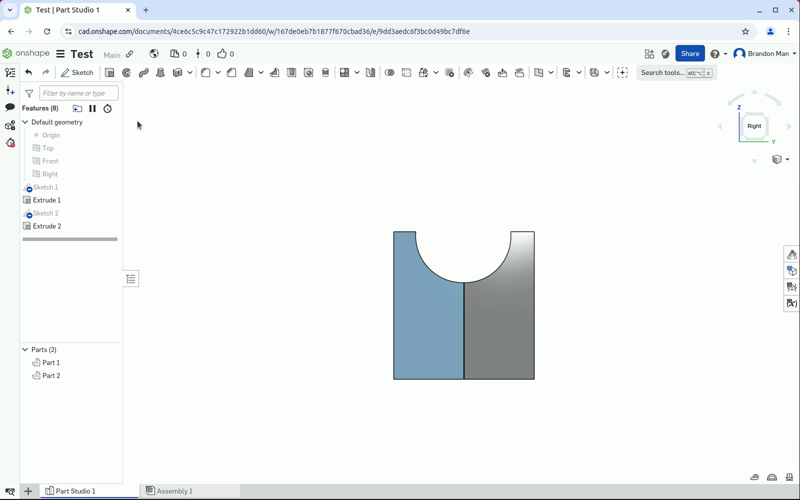
mouse_move(73, 189)
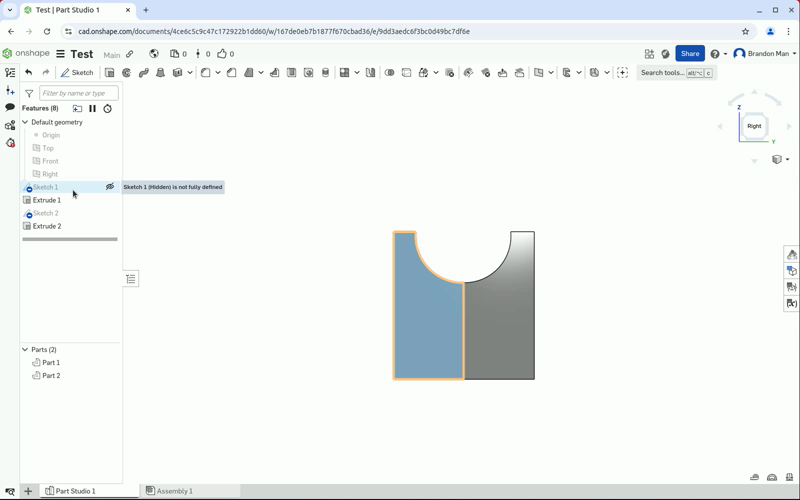
click(73, 189)
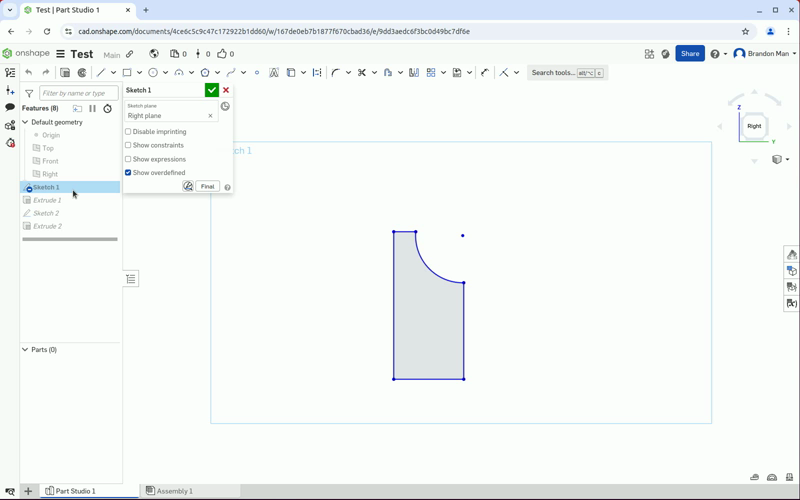
mouse_move(229, 92)
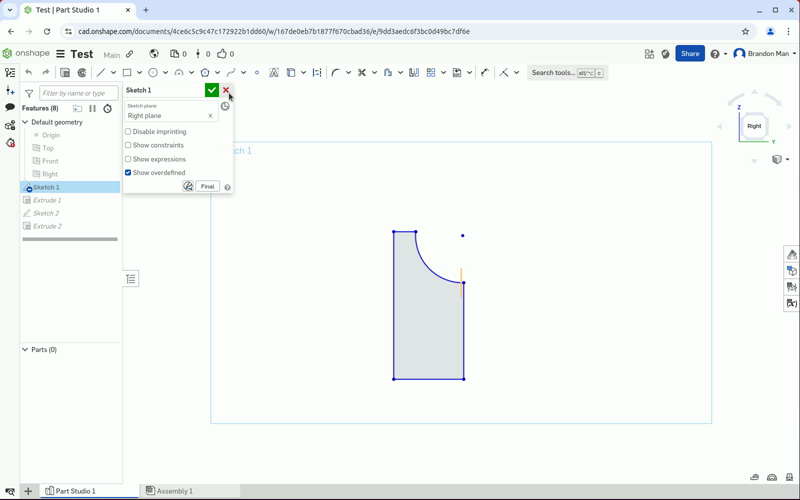
click(229, 92)
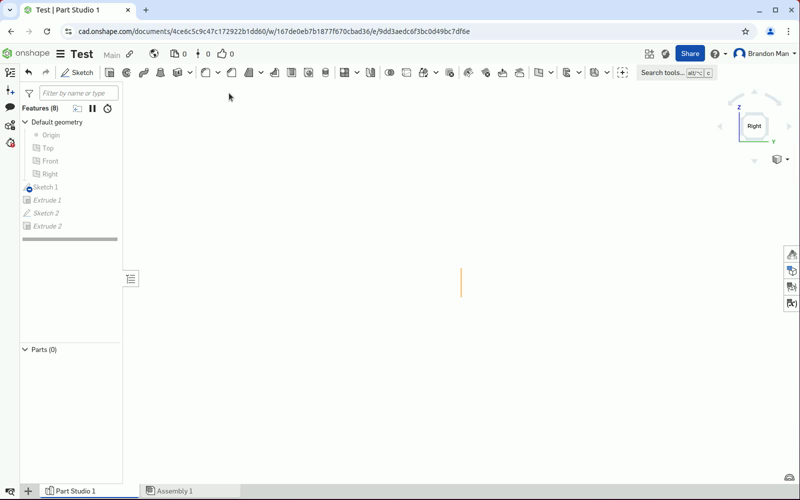
mouse_move(73, 352)
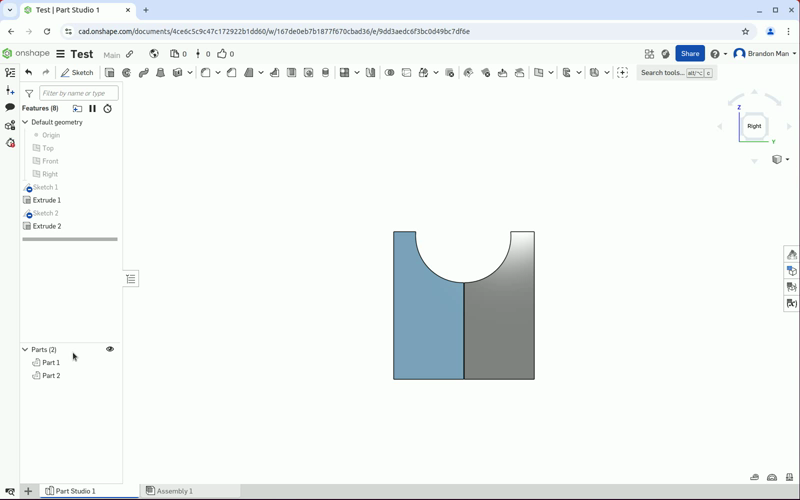
key(y)
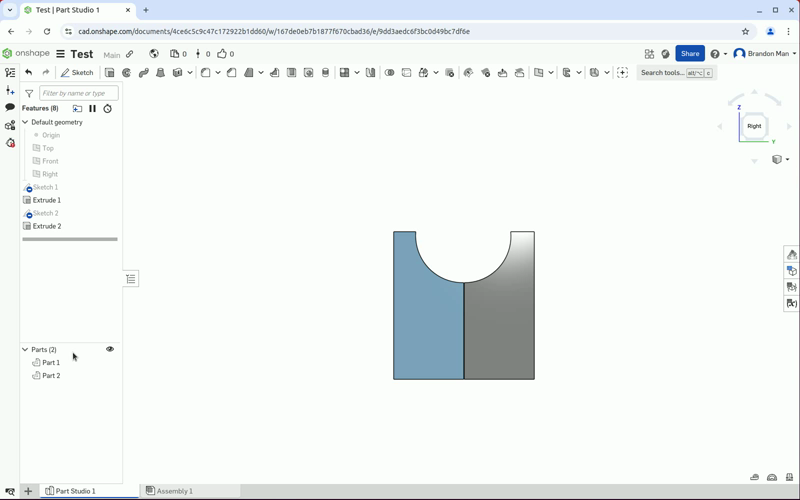
key(shift+p)
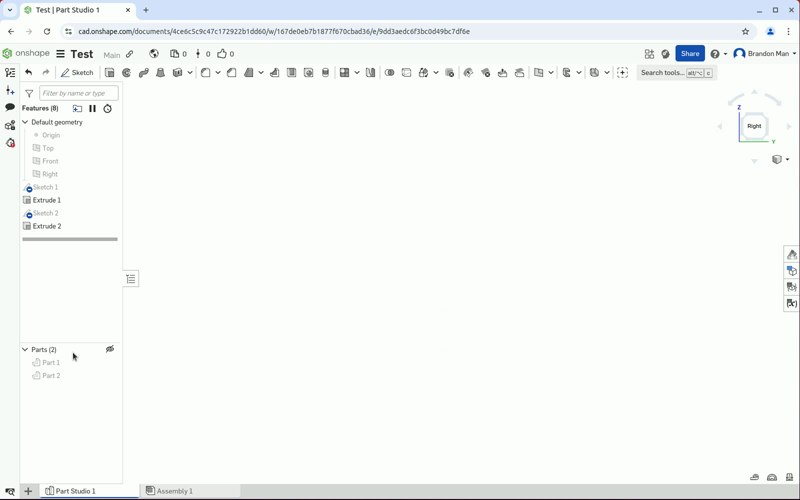
key(space)
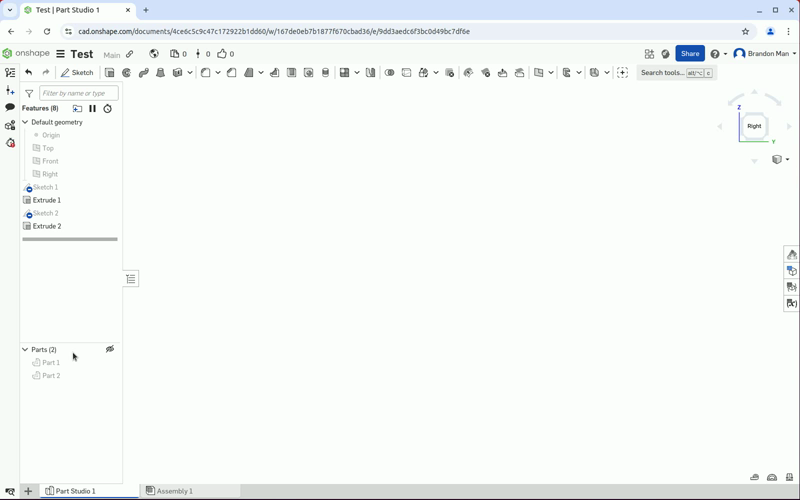
key_down(shift)
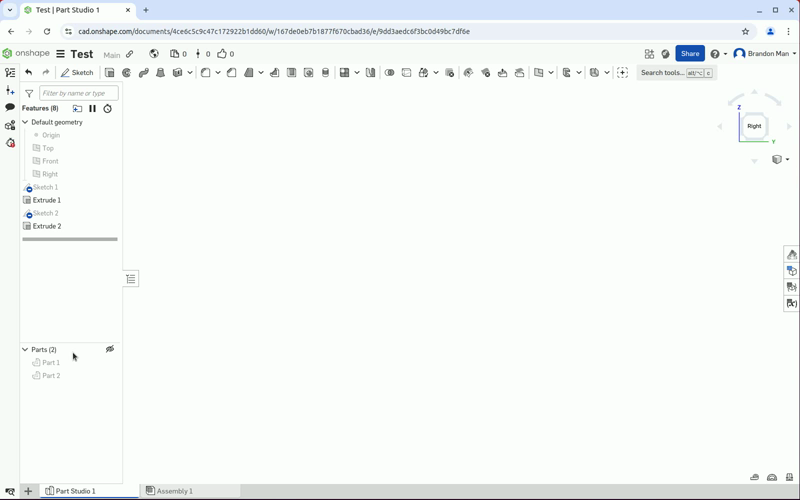
key(right)
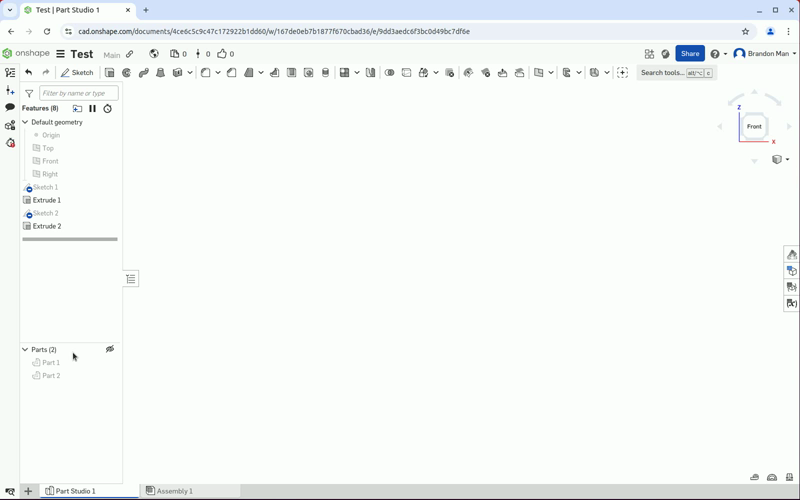
key_up(shift)
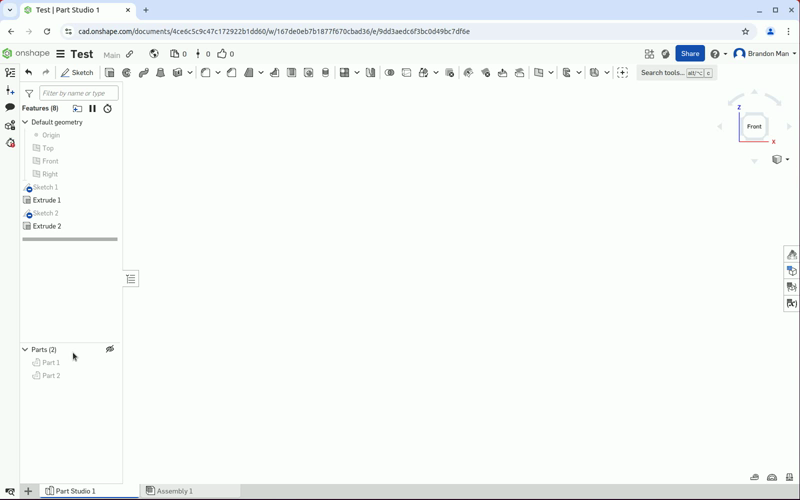
key(space)
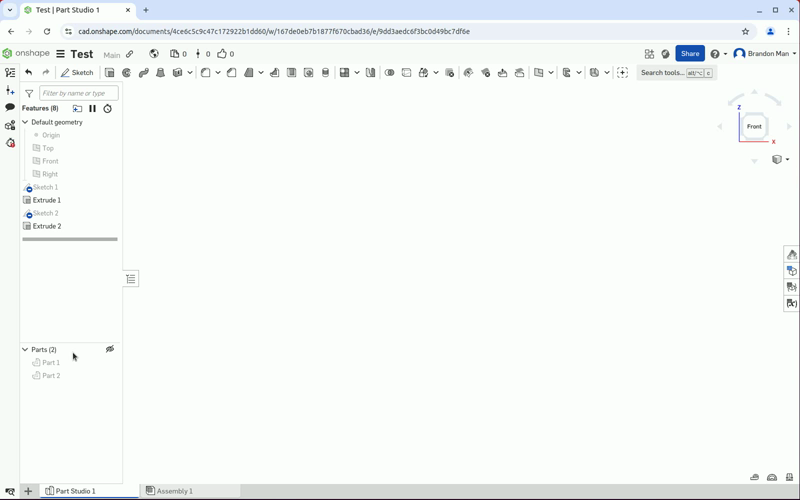
key_down(shift)
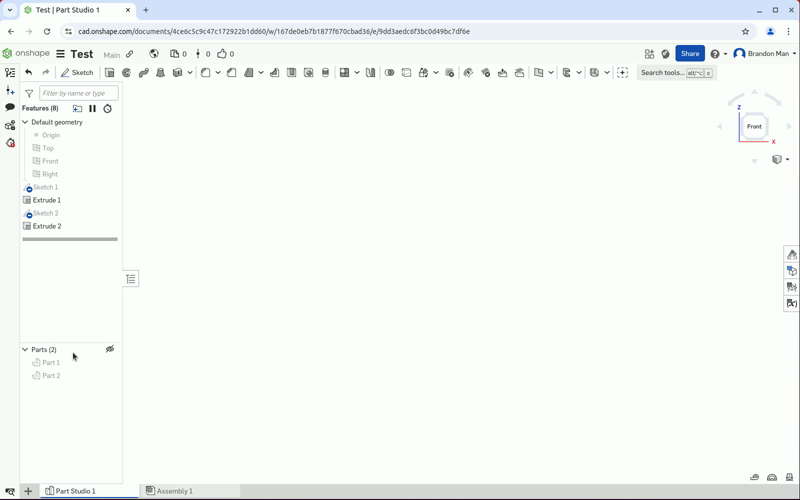
key(down)
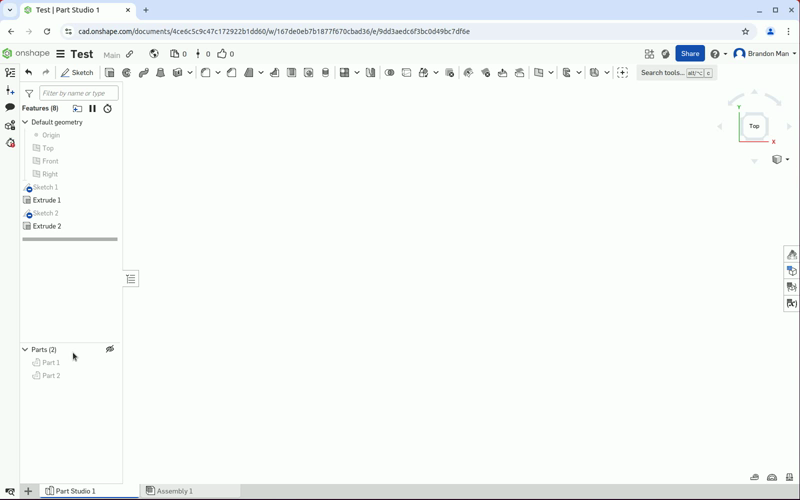
key_up(shift)
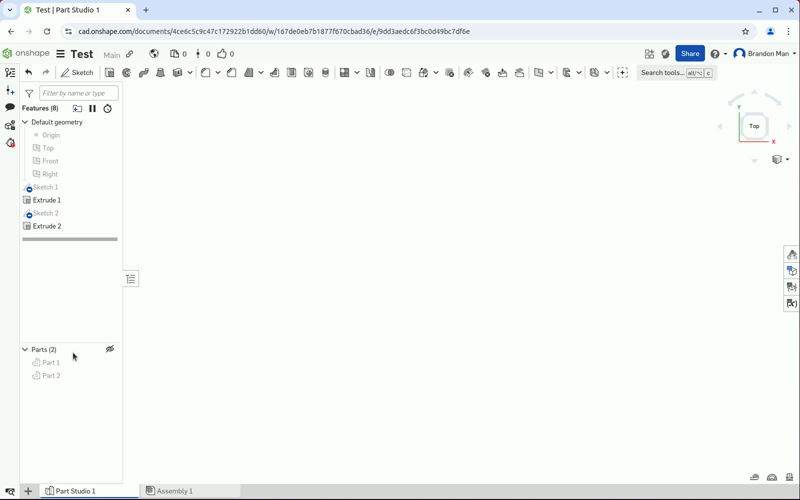
mouse_move(73, 352)
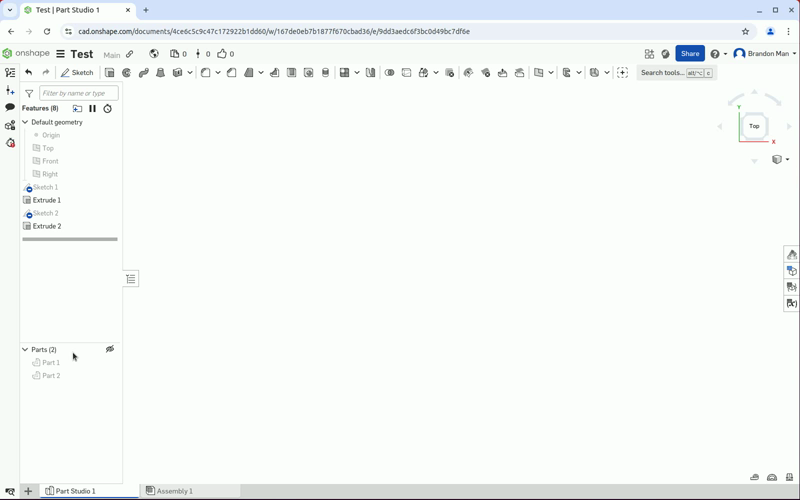
key(shift+y)
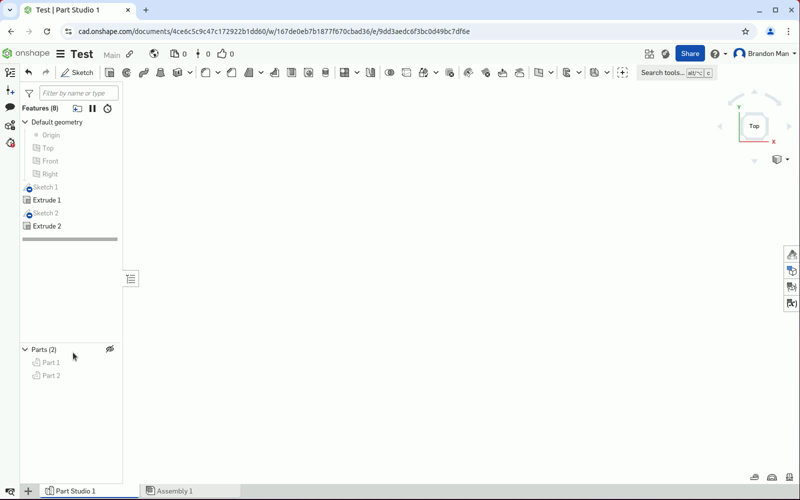
key(shift+s)
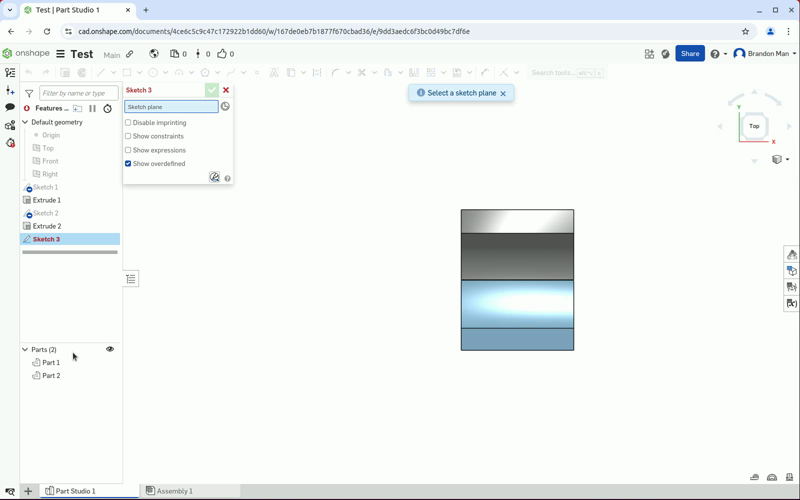
mouse_move(73, 150)
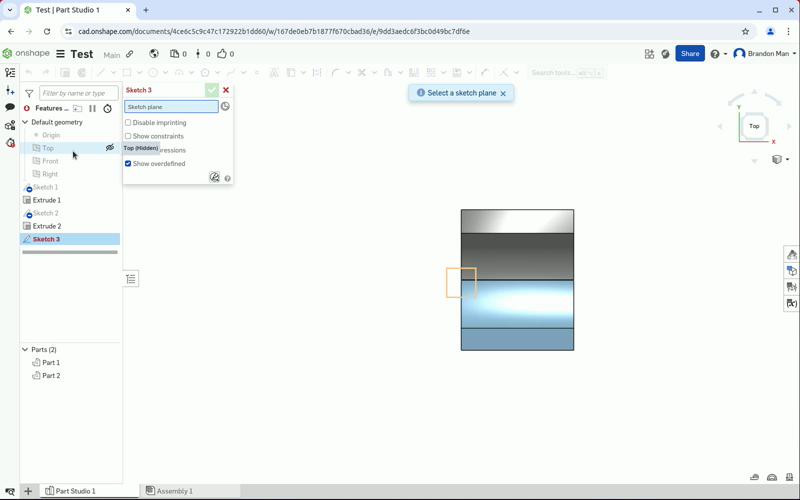
click(73, 150)
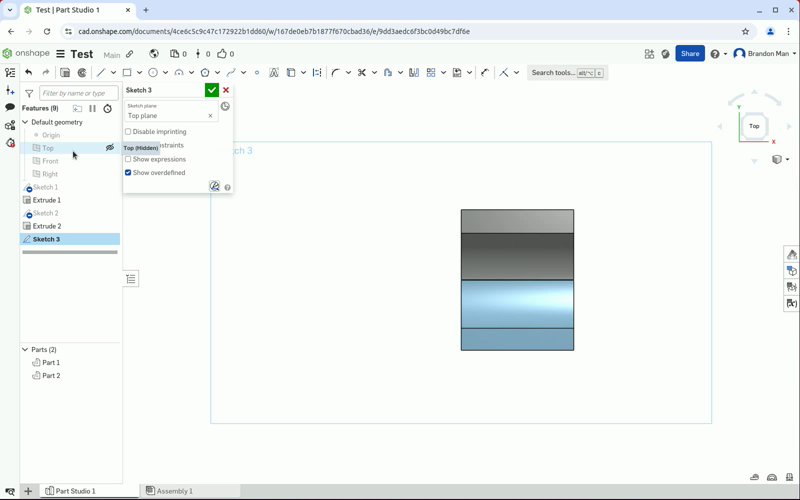
mouse_move(73, 352)
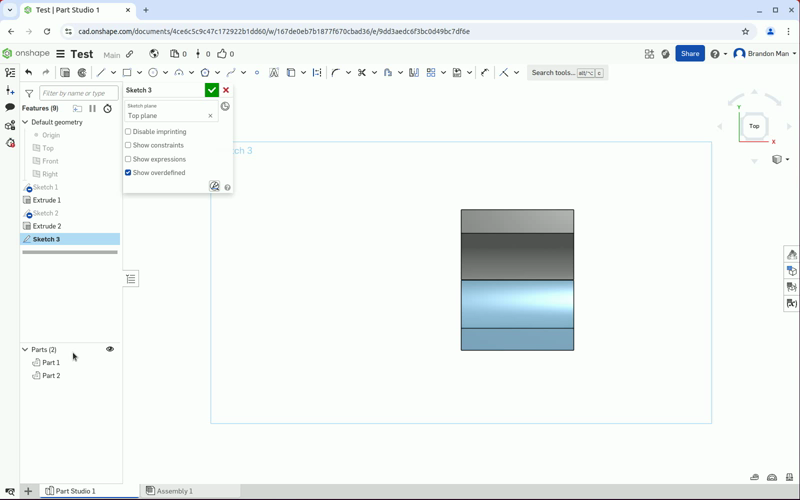
key(y)
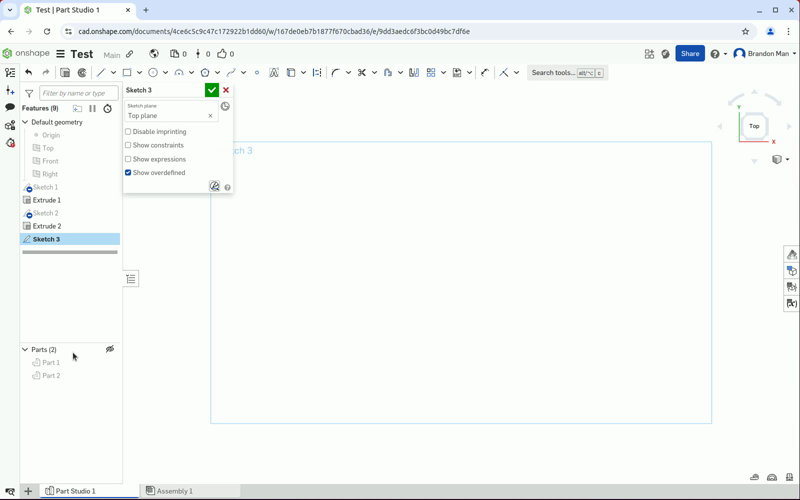
key(a)
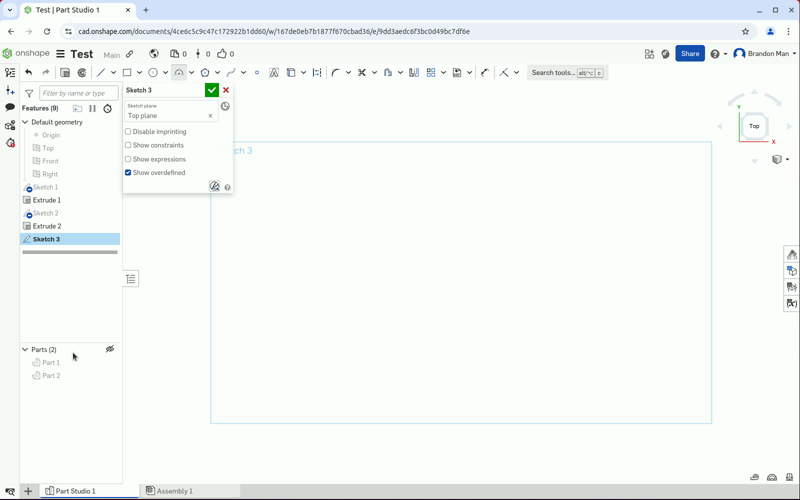
key_down(shift)
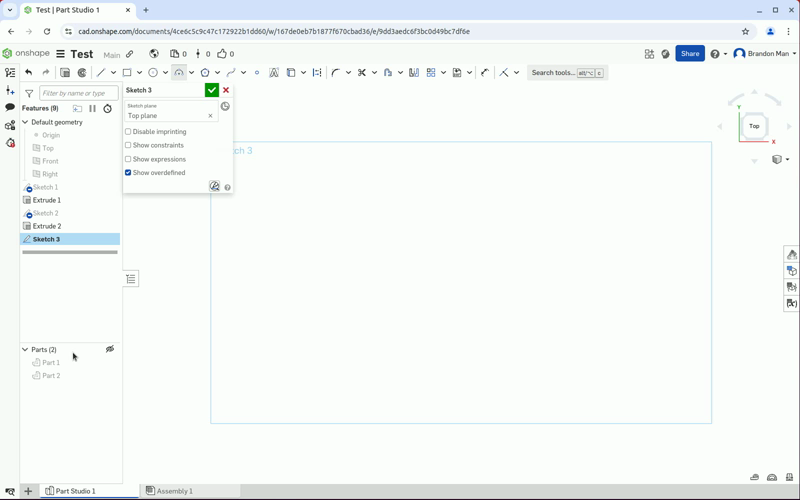
mouse_move(516, 347)
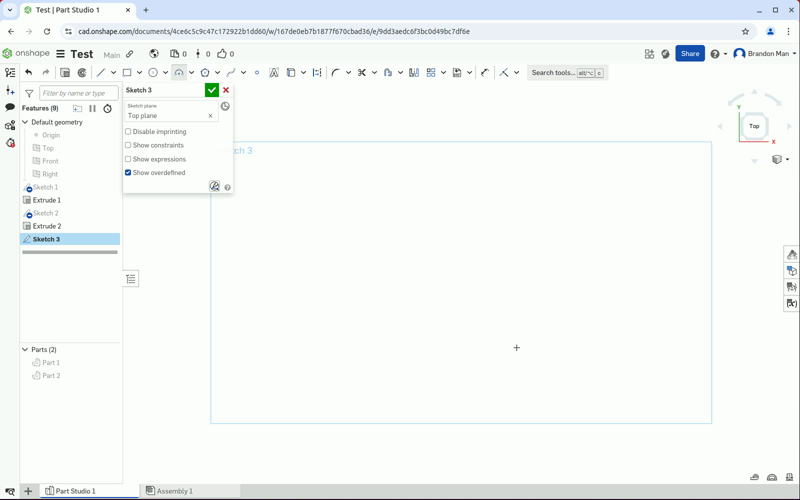
click(516, 347)
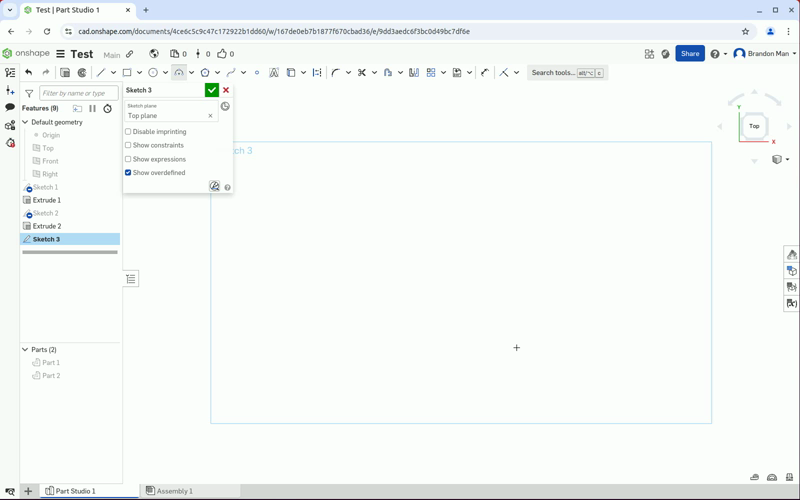
key_up(shift)
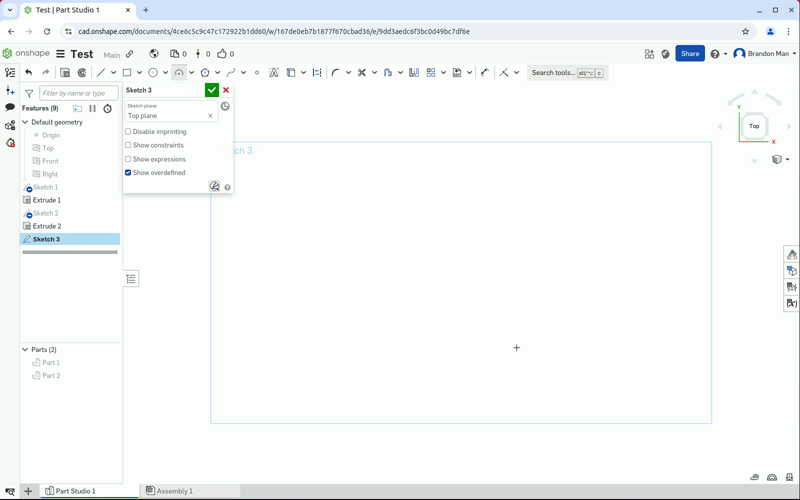
key_down(shift)
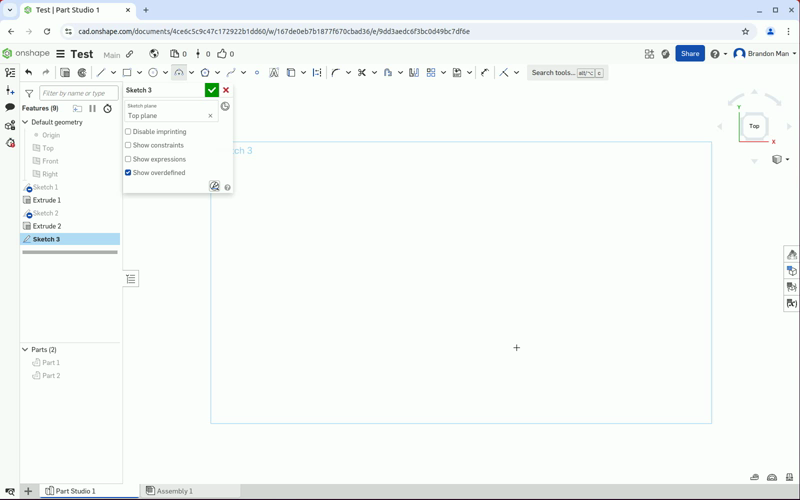
mouse_move(516, 328)
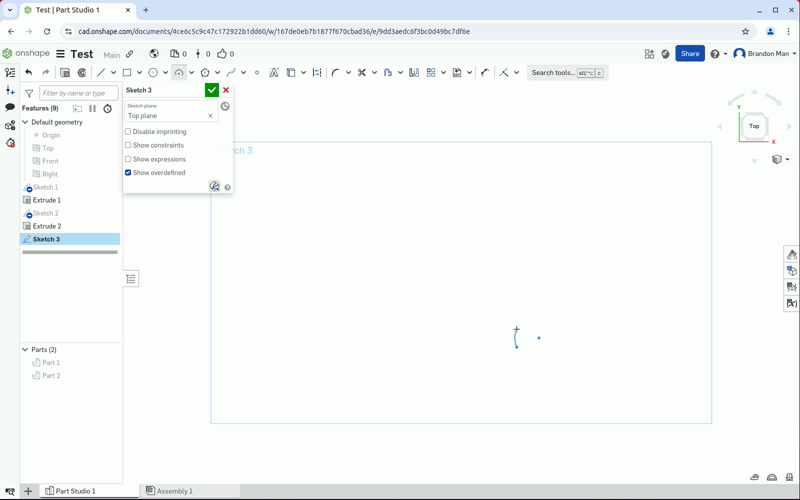
click(516, 328)
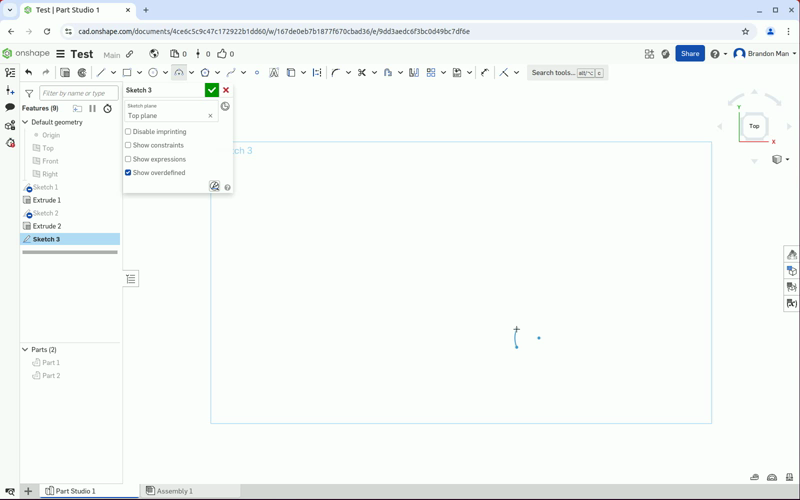
mouse_move(526, 338)
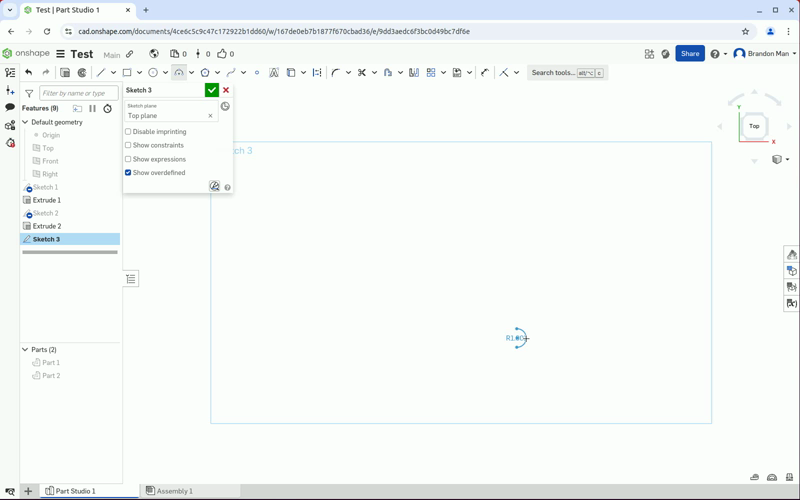
click(526, 338)
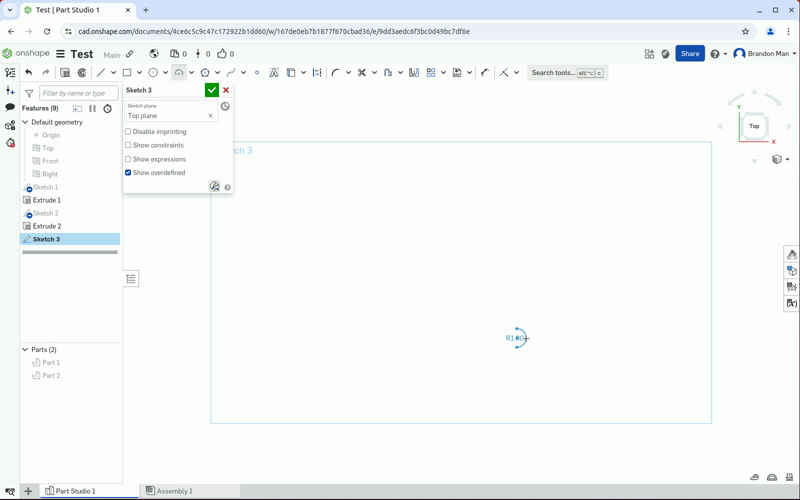
key_up(shift)
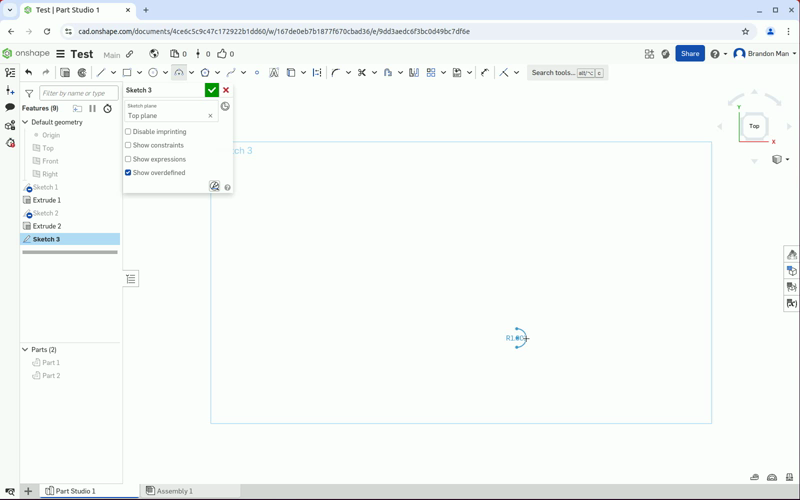
key(esc)
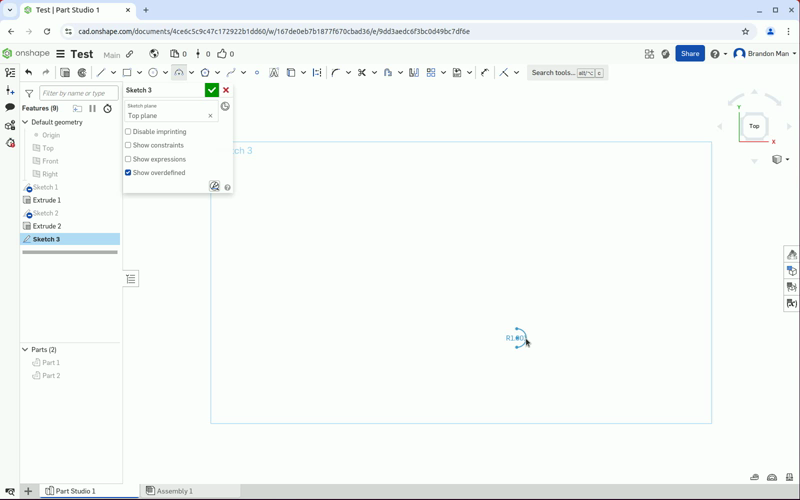
key(l)
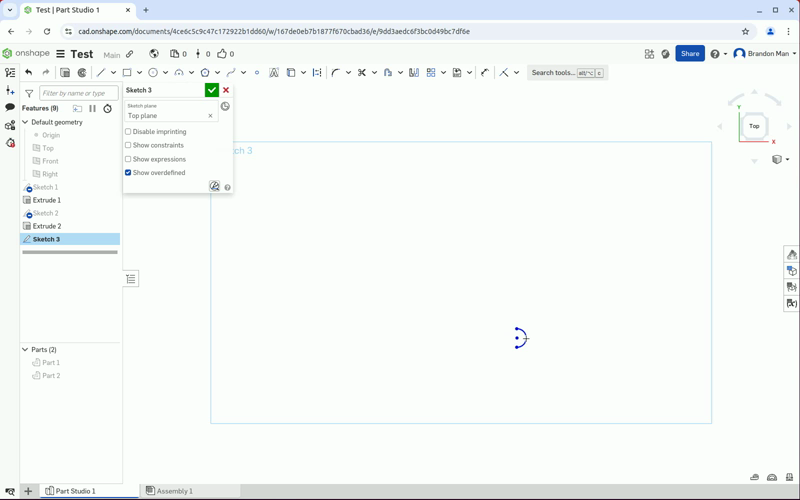
mouse_move(516, 328)
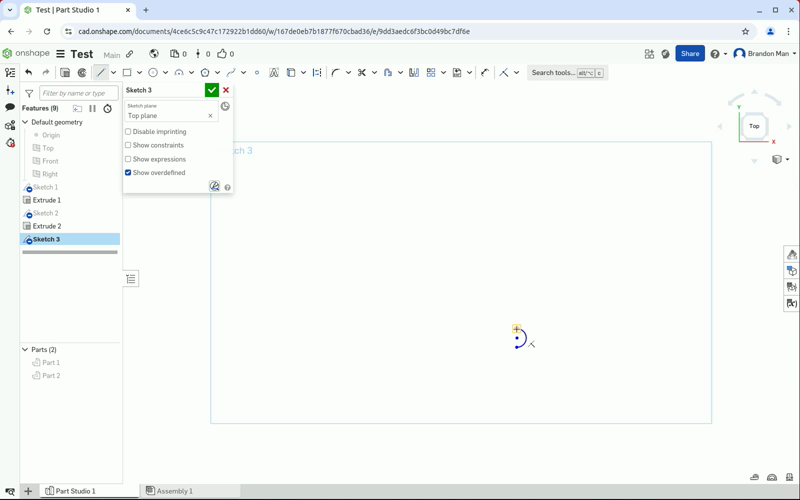
click(516, 328)
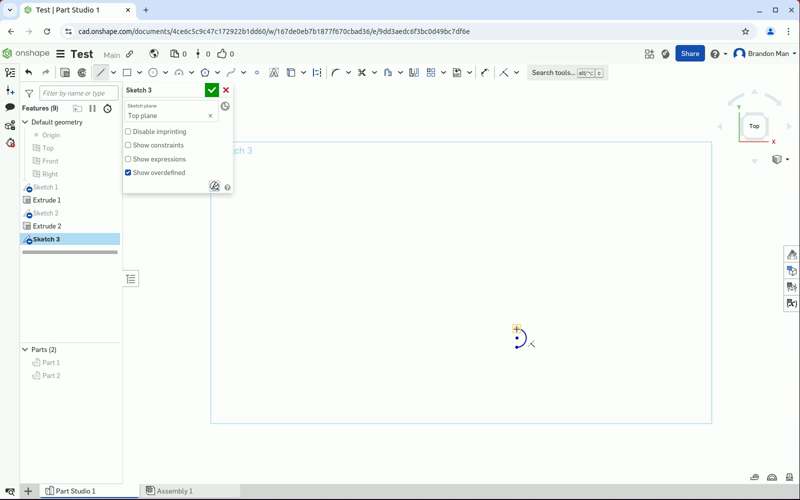
key_down(shift)
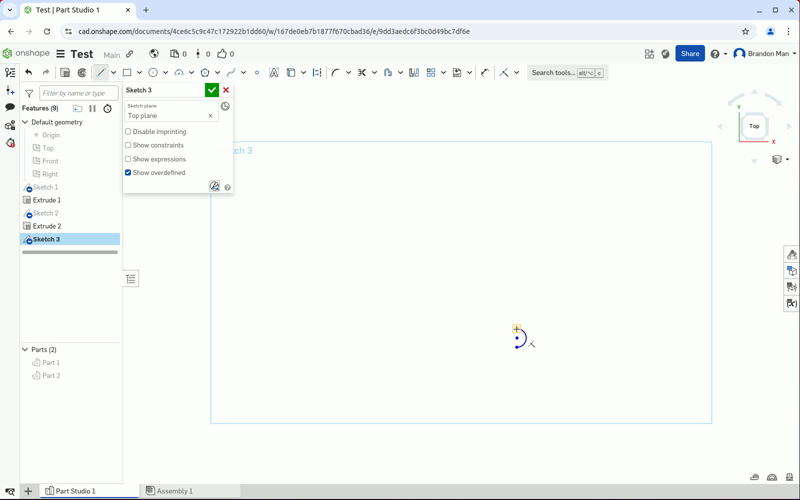
mouse_move(546, 328)
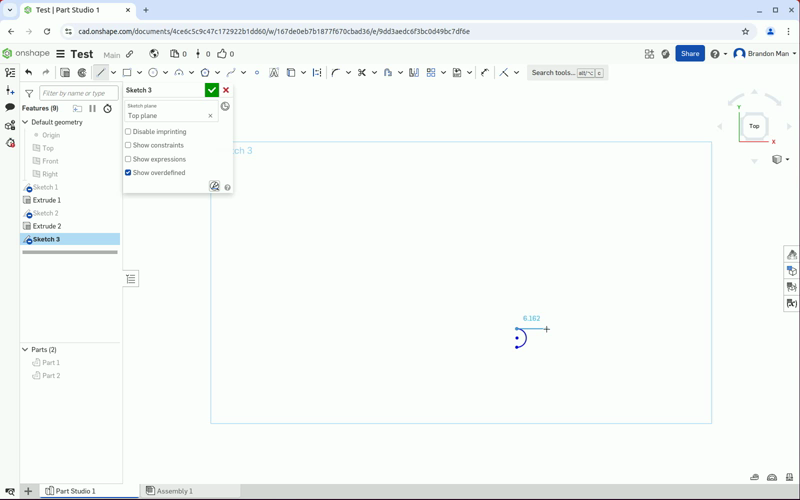
mouse_move(516, 338)
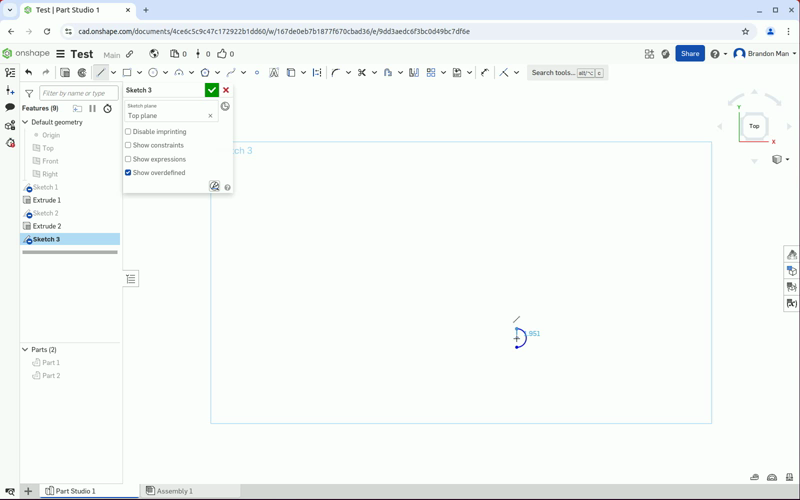
click(516, 338)
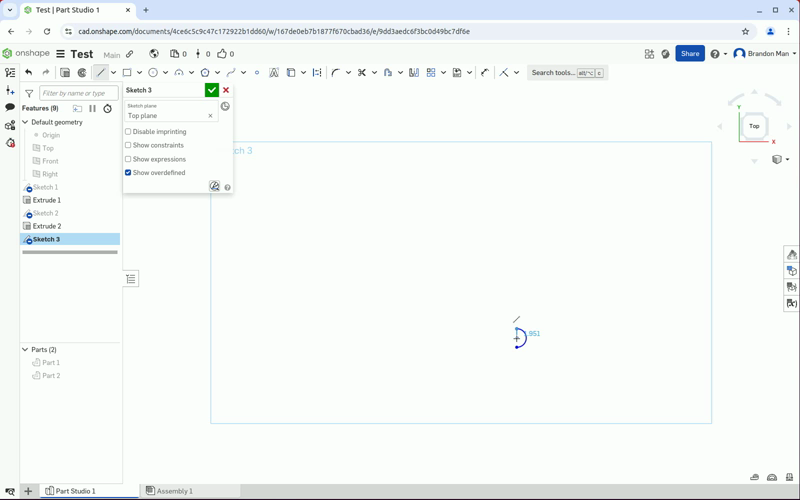
key_up(shift)
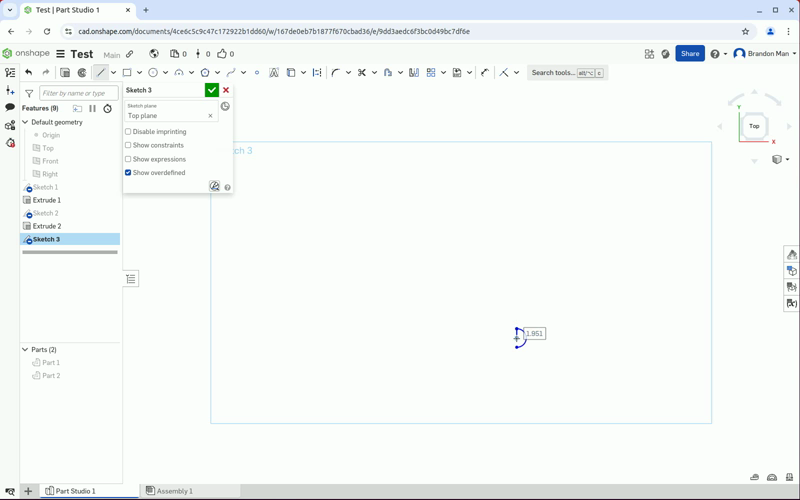
key_down(shift)
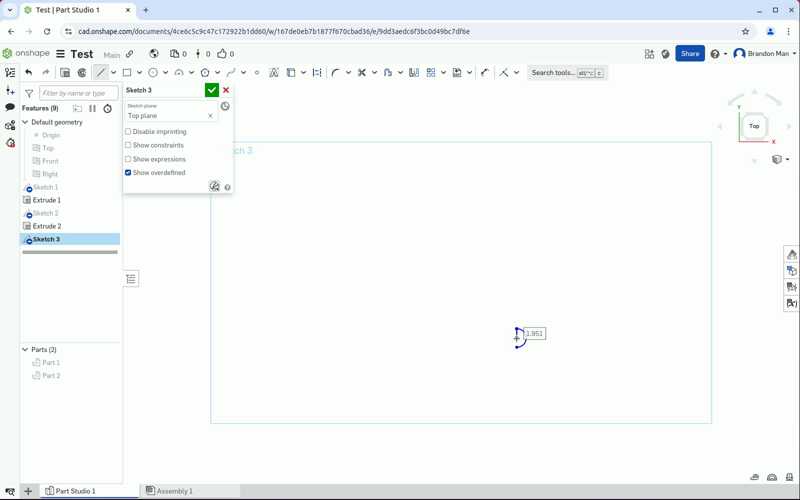
mouse_move(546, 338)
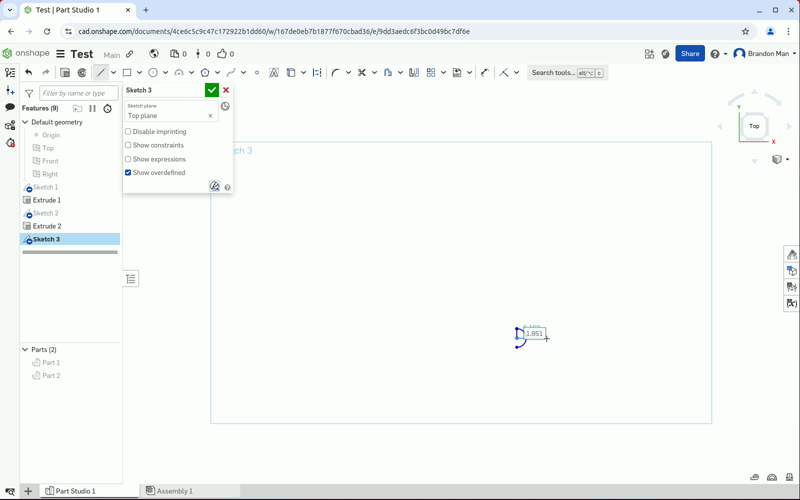
mouse_move(516, 338)
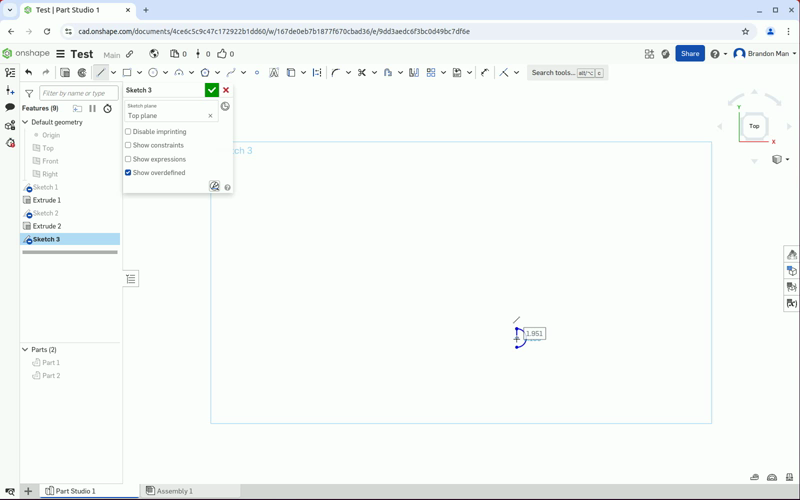
scroll(6)
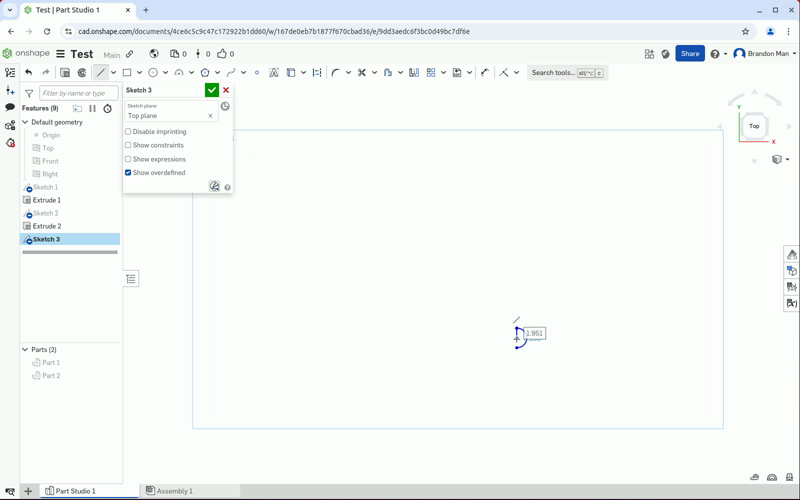
scroll(6)
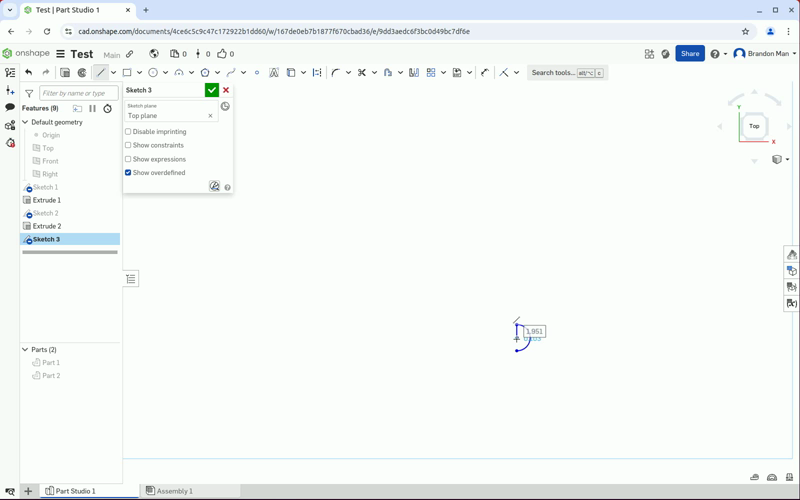
scroll(6)
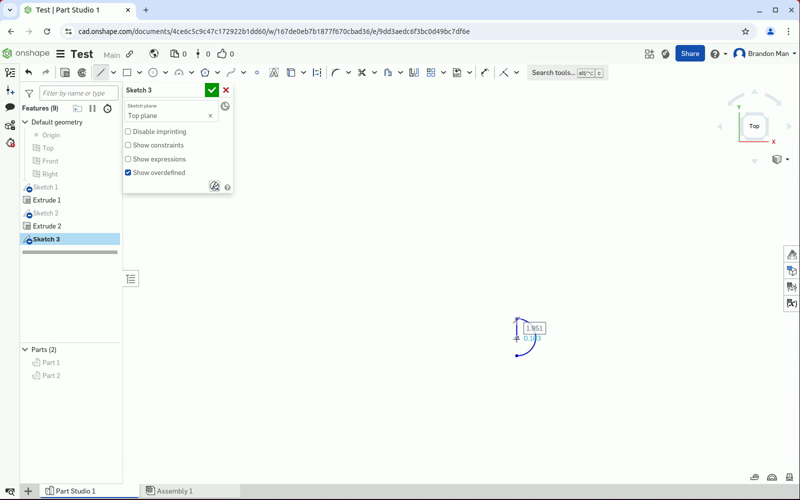
scroll(6)
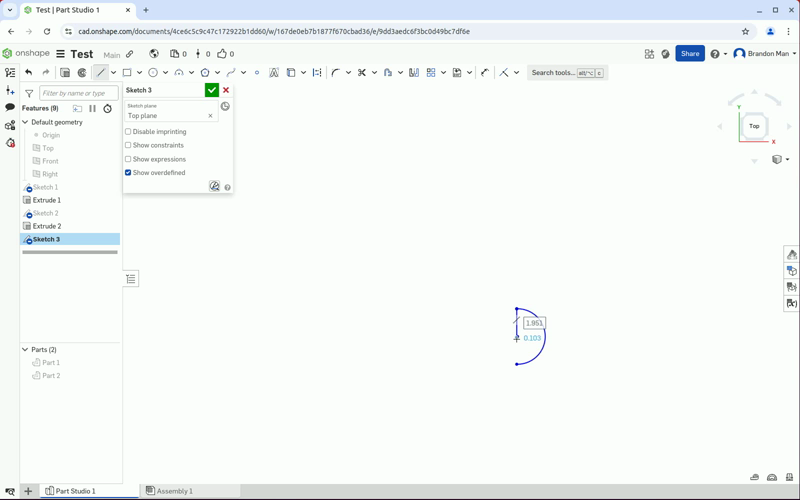
scroll(6)
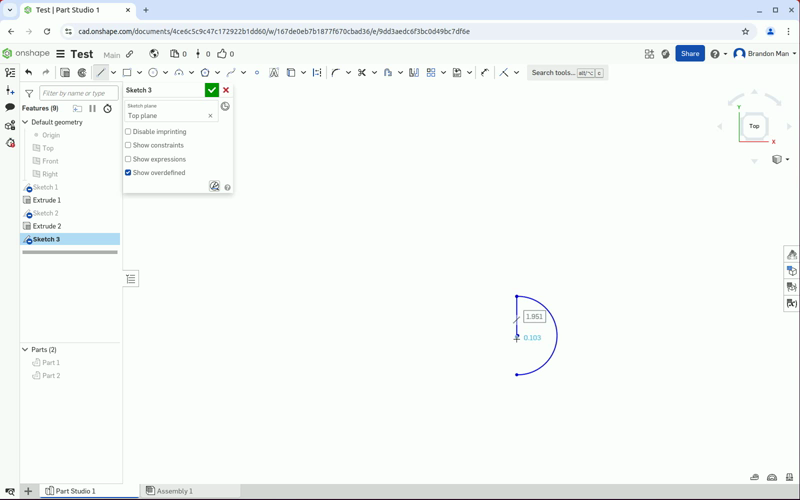
scroll(6)
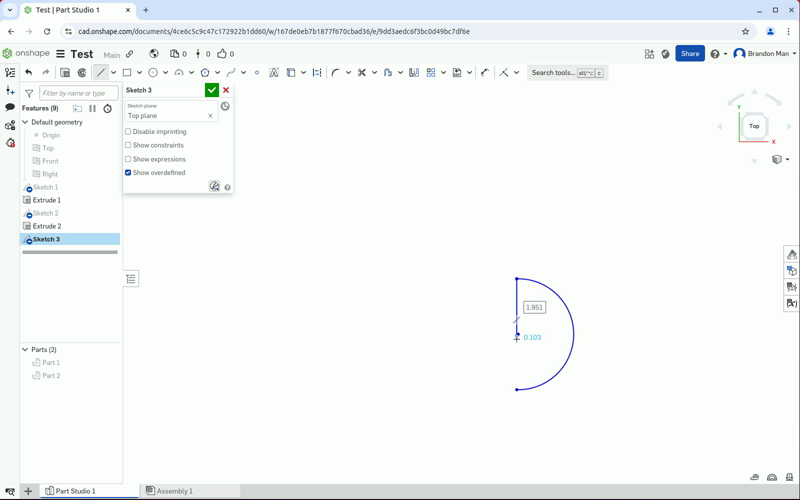
scroll(6)
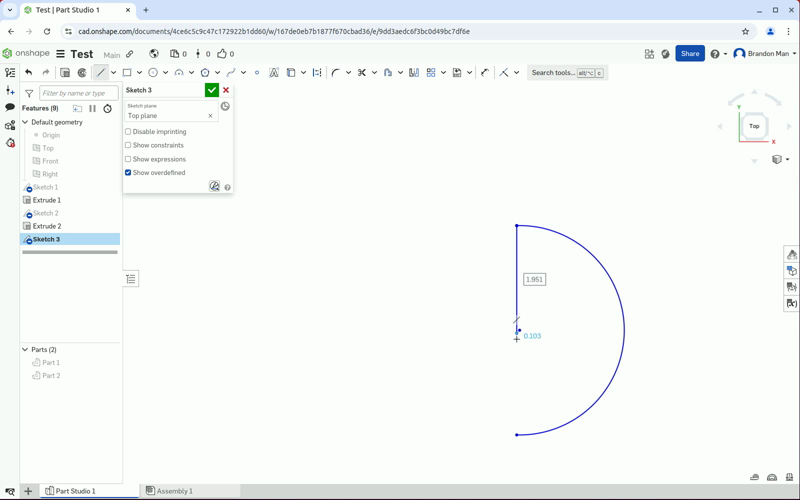
click(516, 338)
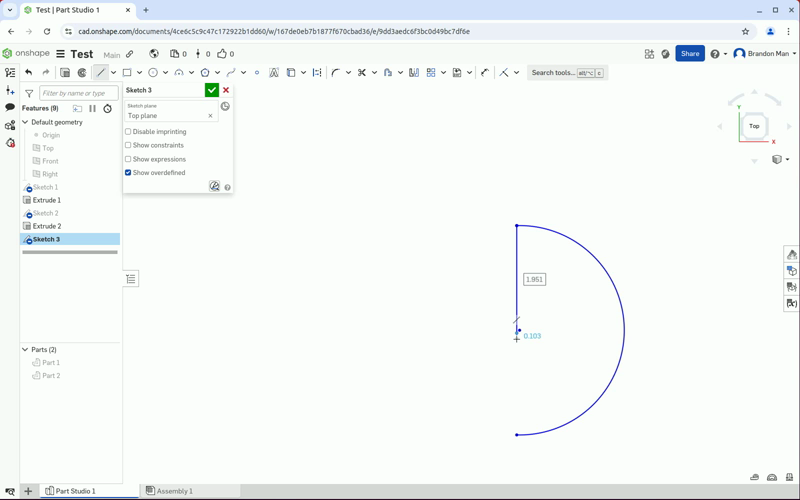
scroll(-6)
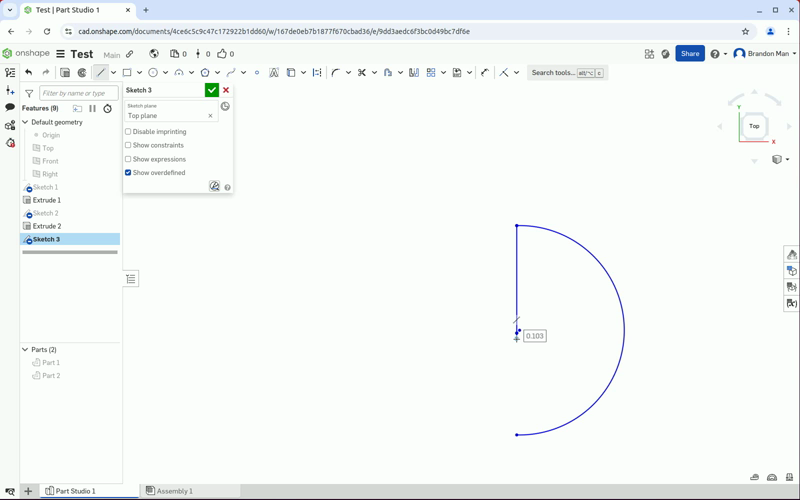
scroll(-6)
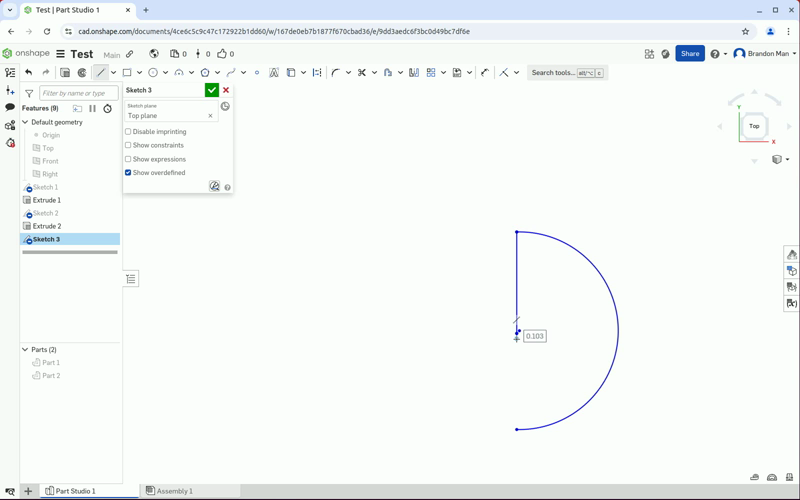
scroll(-6)
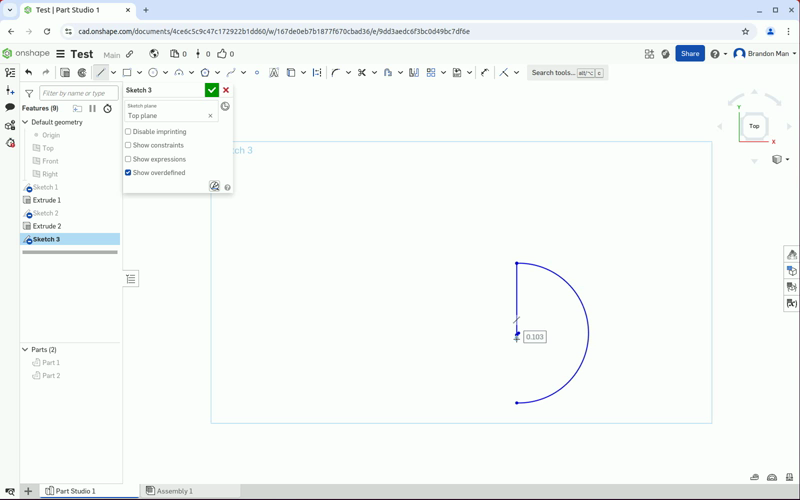
scroll(-6)
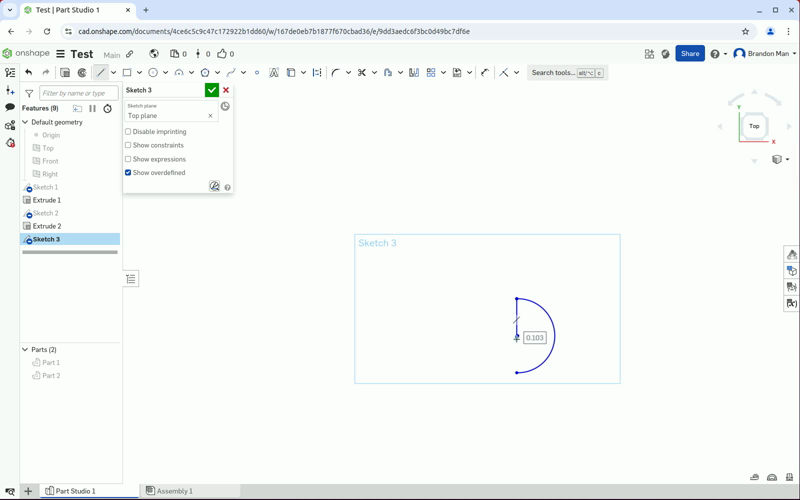
scroll(-6)
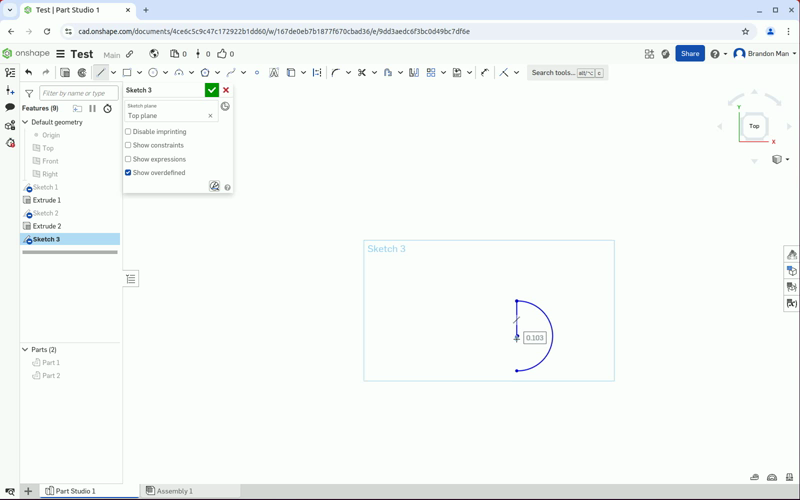
scroll(-6)
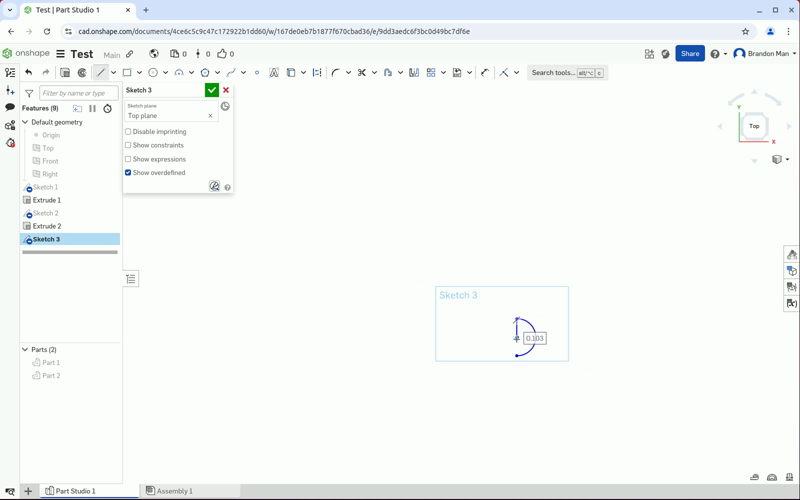
scroll(-6)
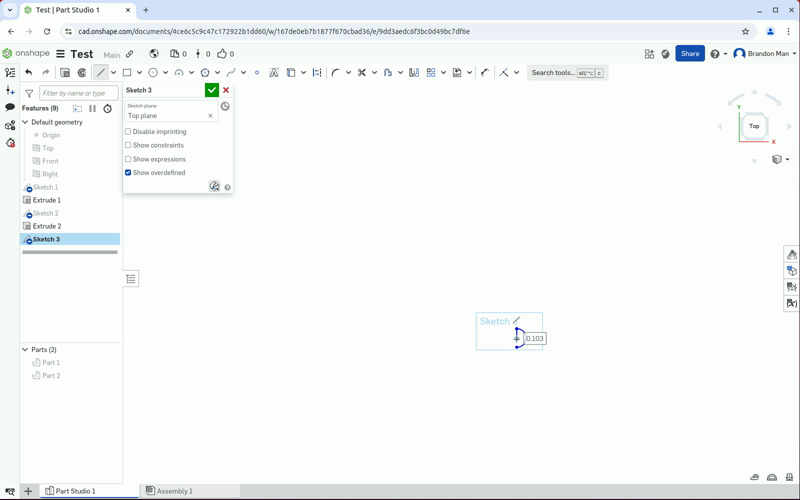
key_up(shift)
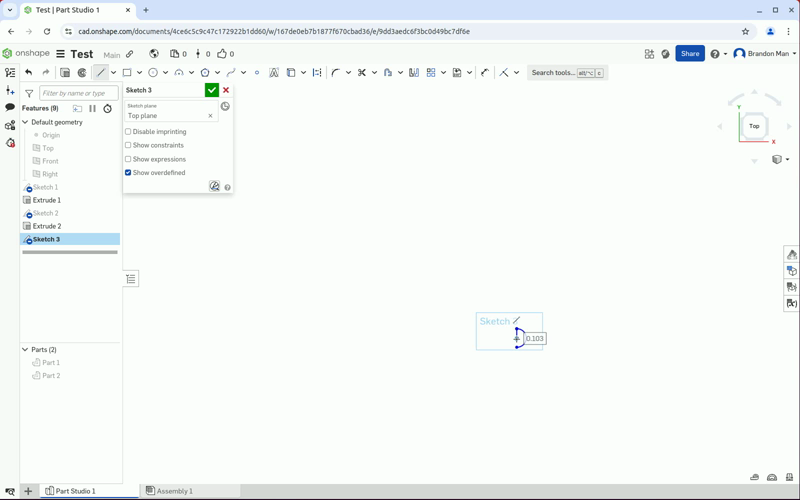
mouse_move(546, 338)
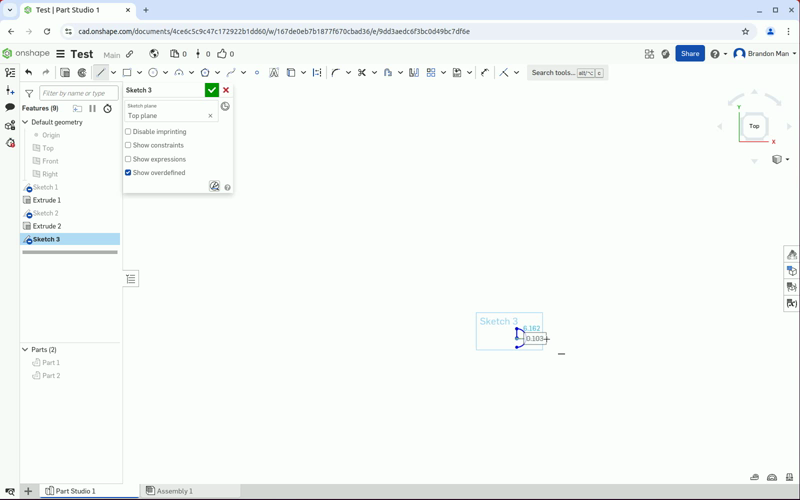
key_down(shift)
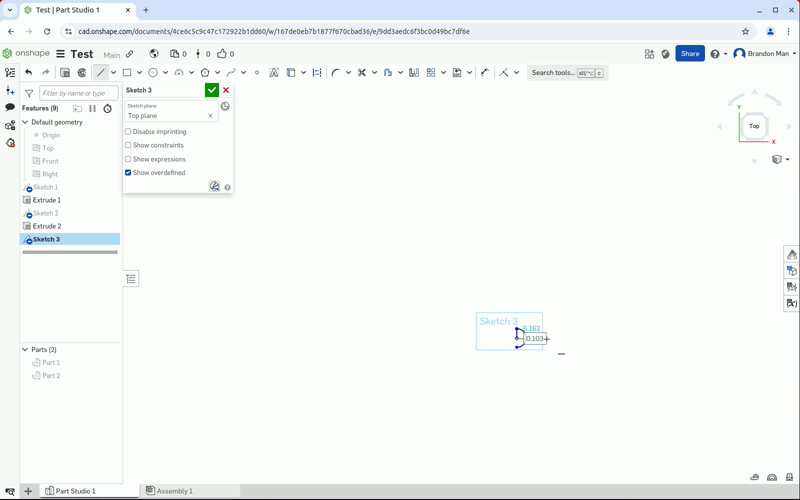
mouse_move(516, 347)
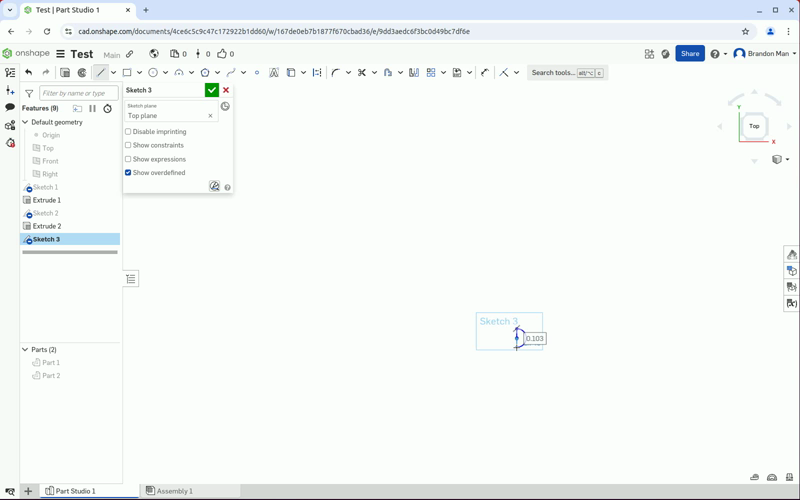
key_up(shift)
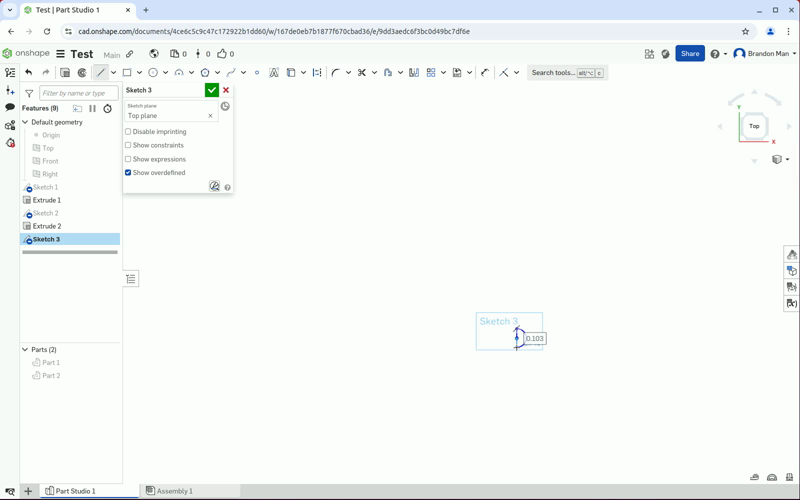
click(516, 347)
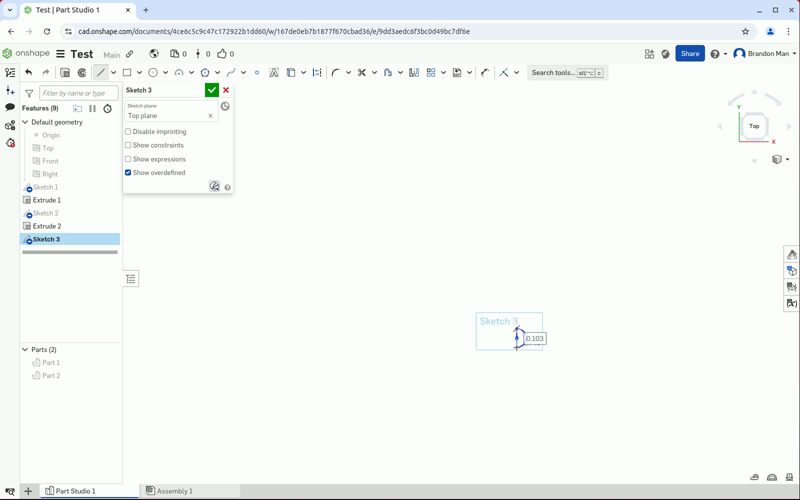
key(esc)
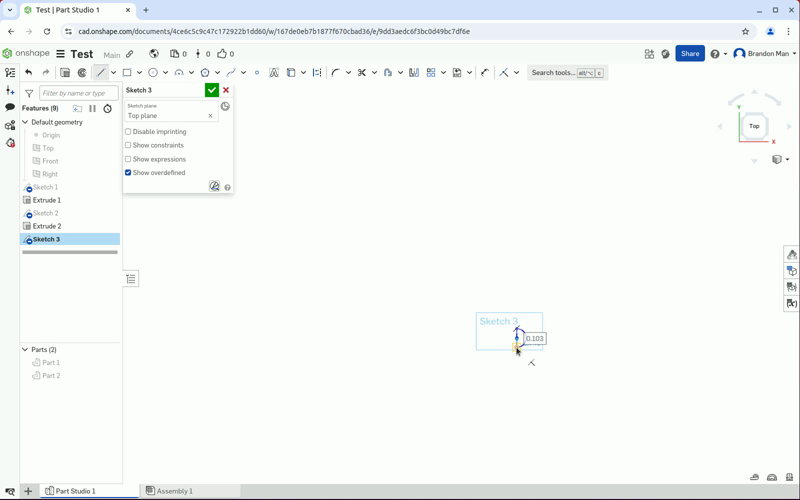
mouse_move(519, 335)
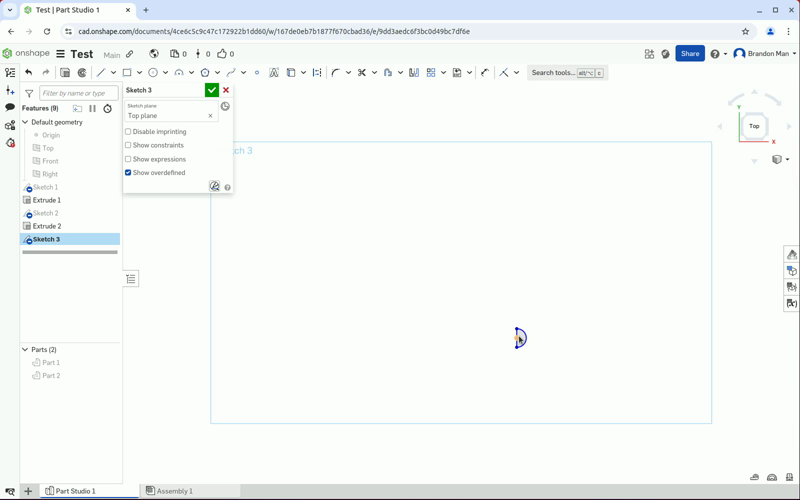
scroll(6)
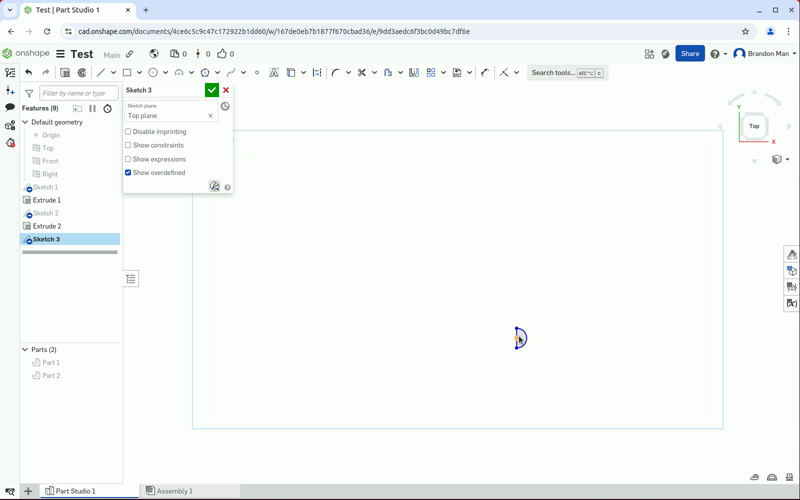
scroll(6)
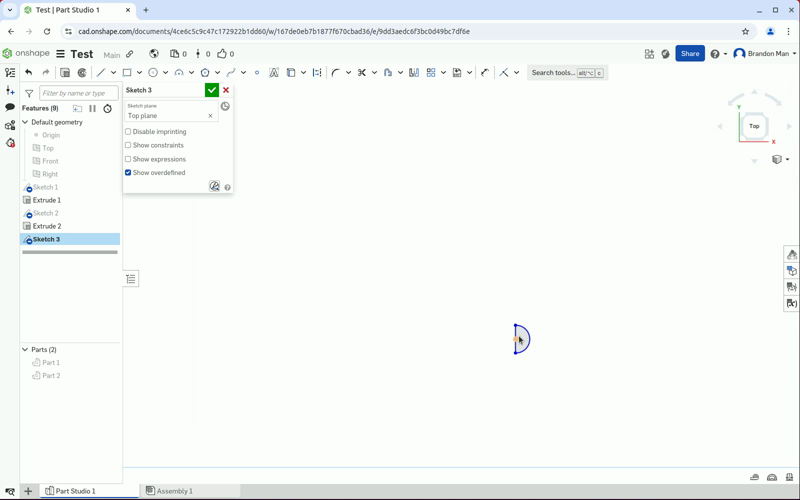
scroll(6)
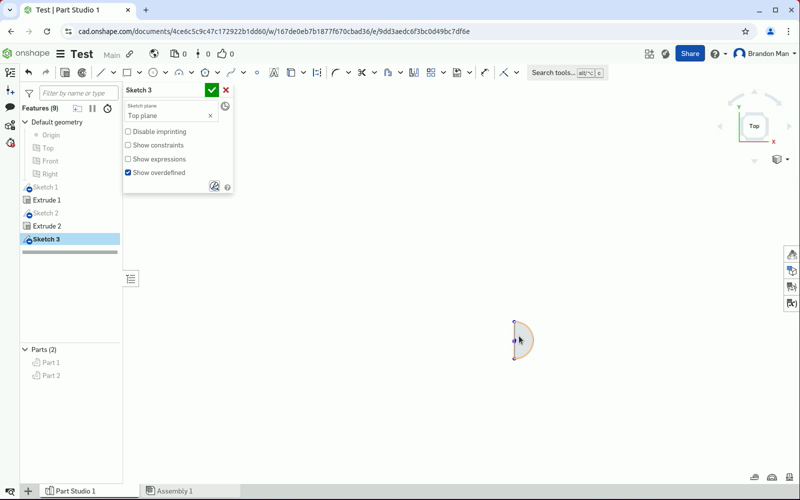
scroll(6)
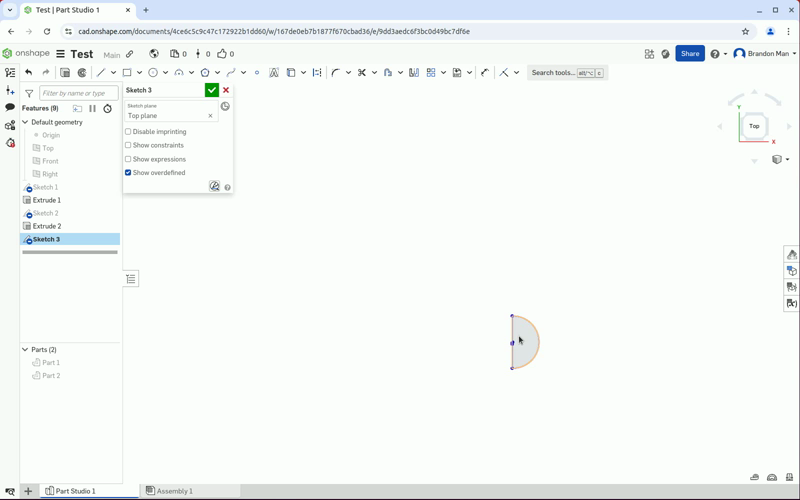
scroll(6)
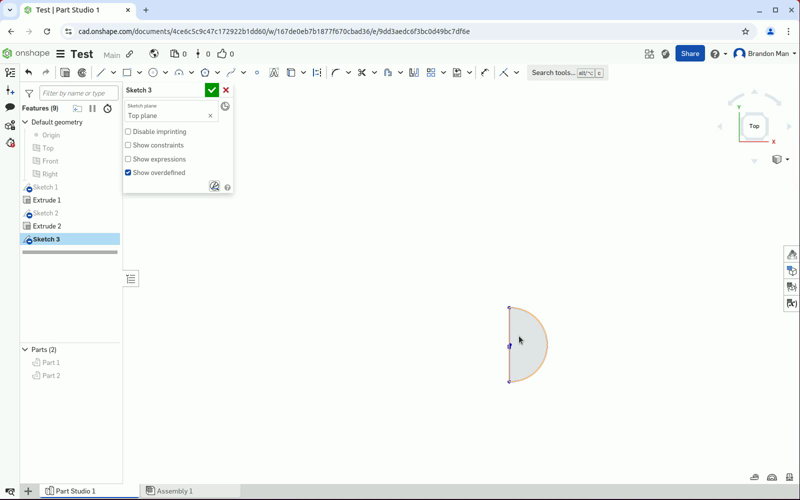
scroll(6)
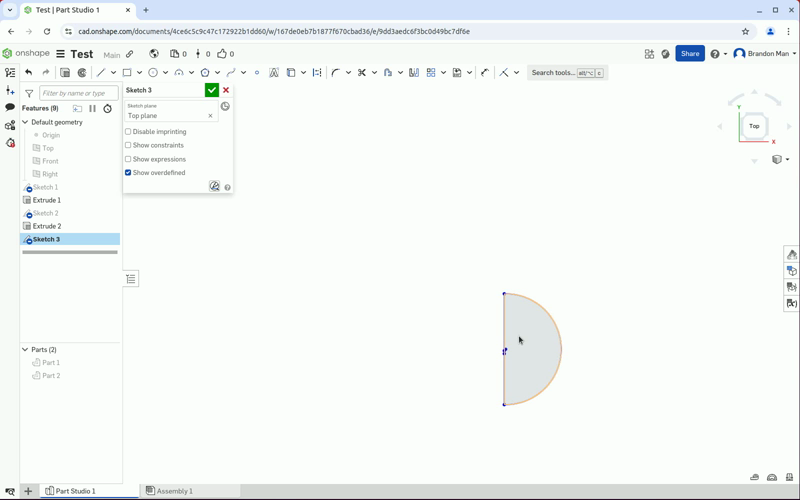
scroll(6)
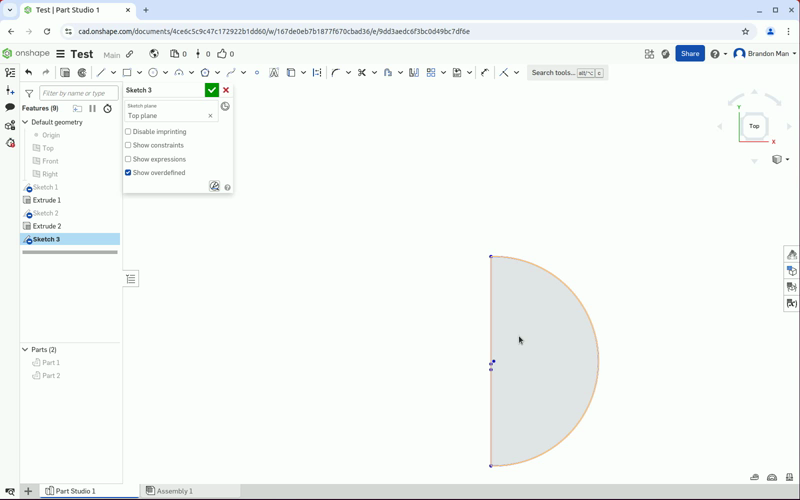
click(519, 335)
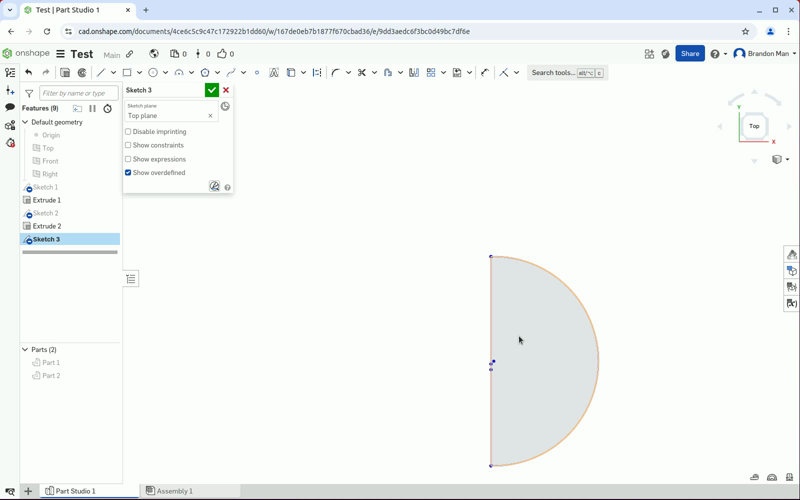
scroll(-6)
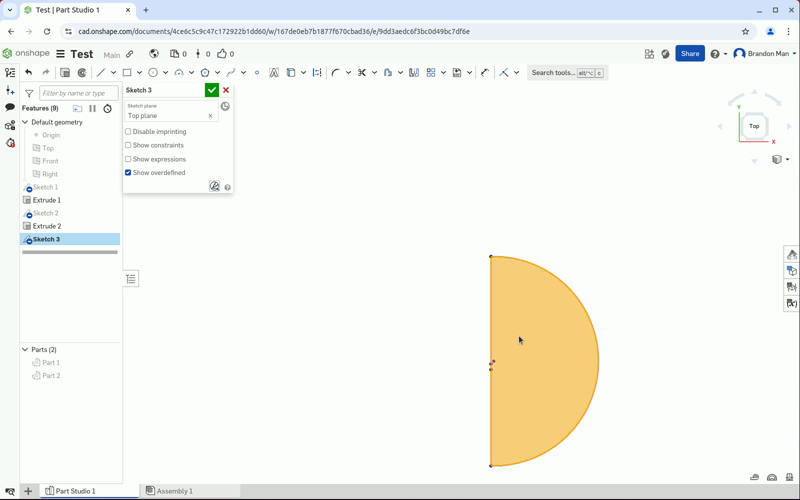
scroll(-6)
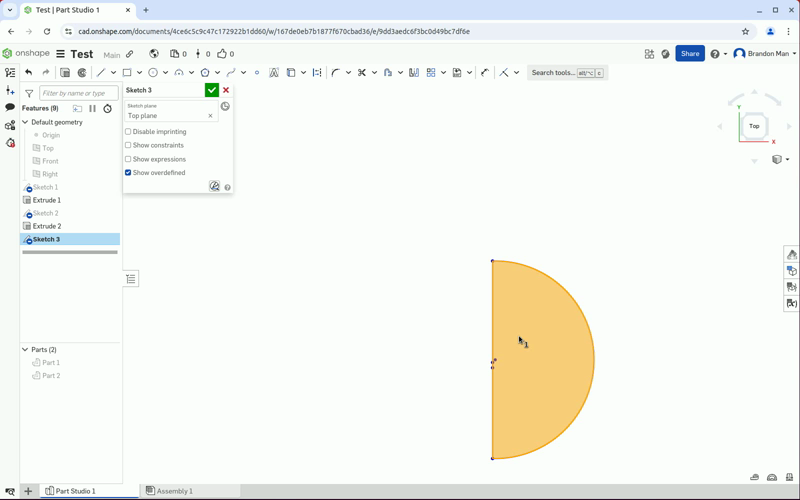
scroll(-6)
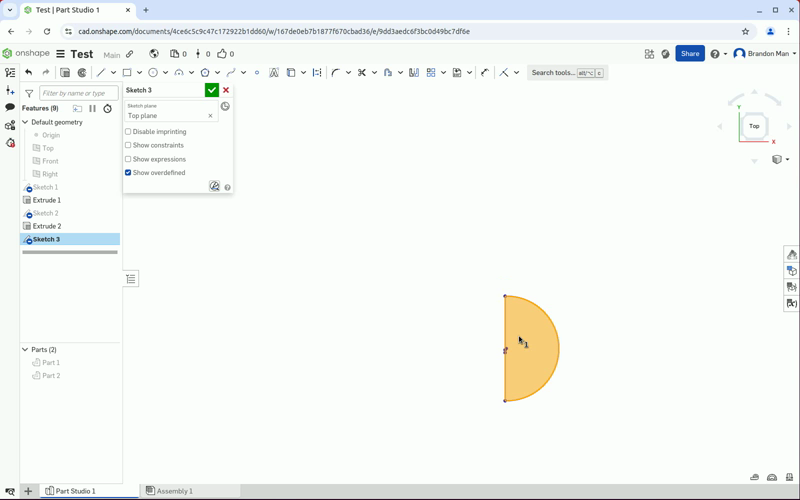
scroll(-6)
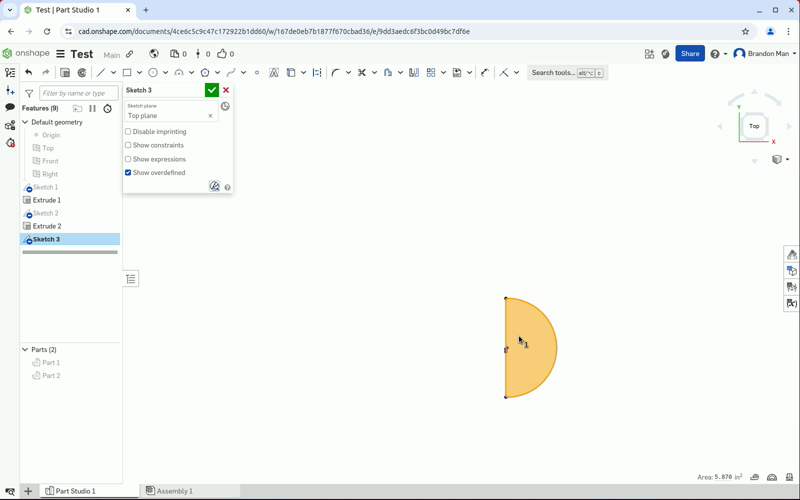
scroll(-6)
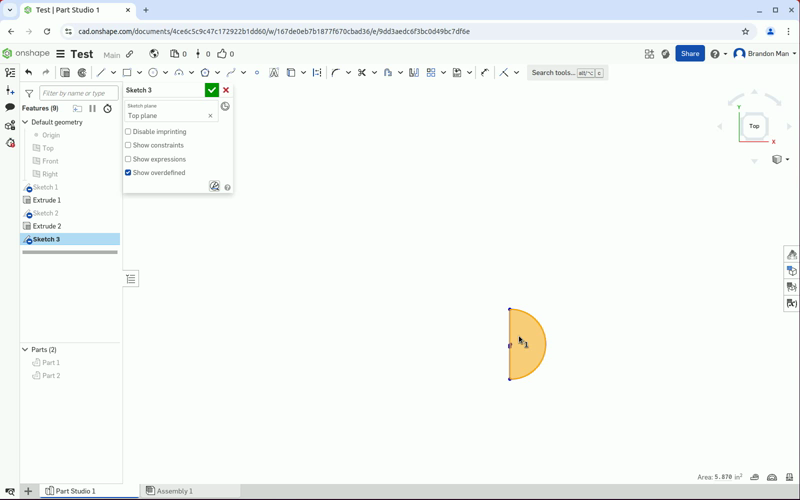
scroll(-6)
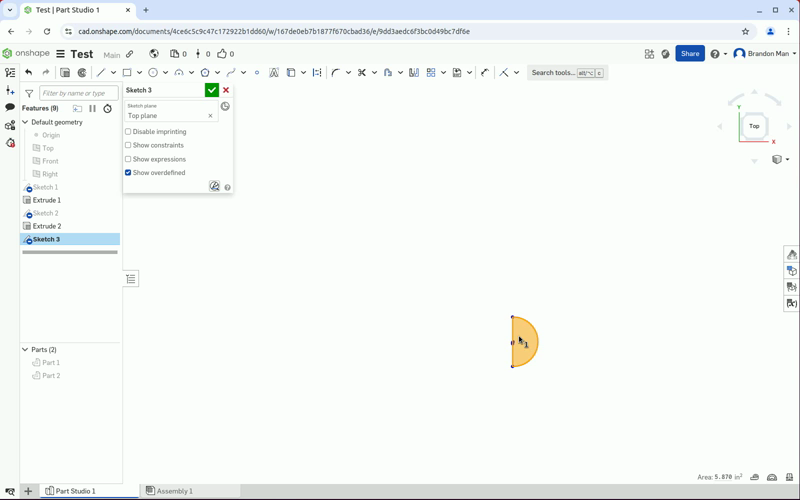
scroll(-6)
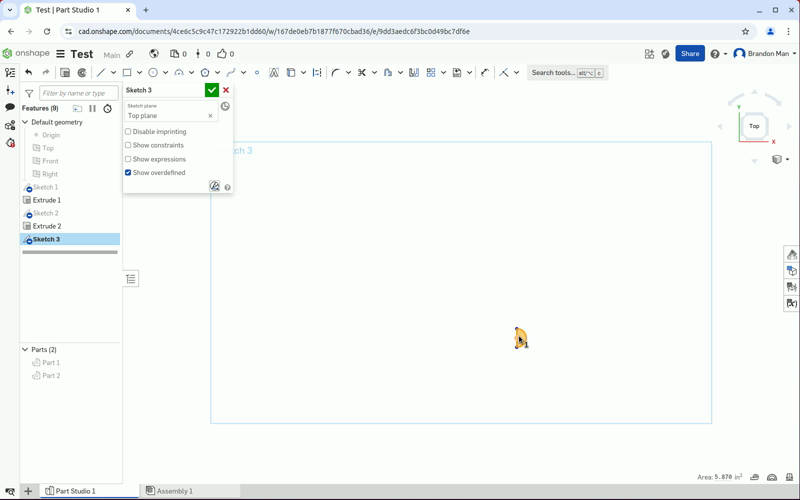
mouse_move(73, 352)
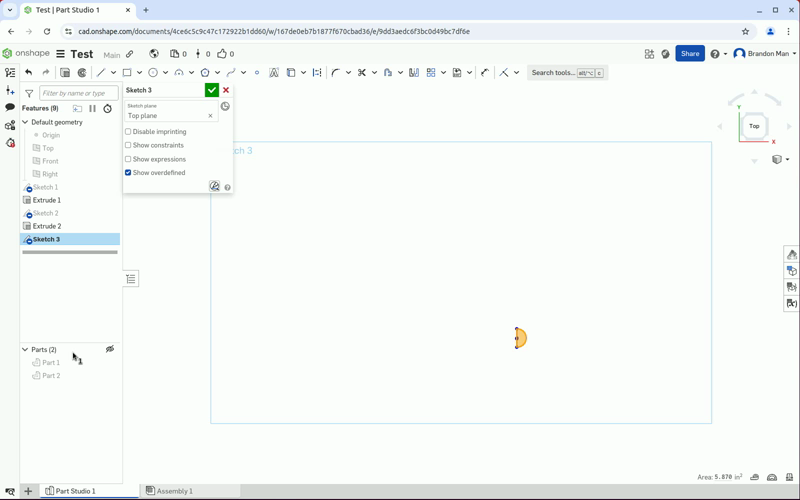
key(shift+y)
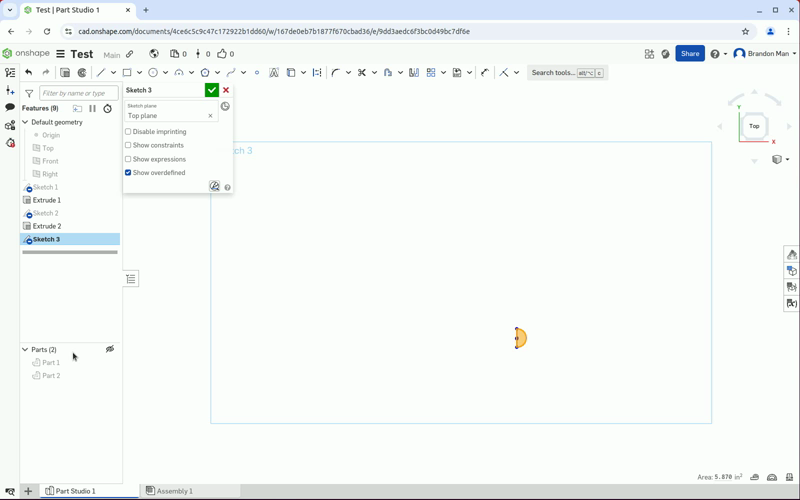
key(shift+e)
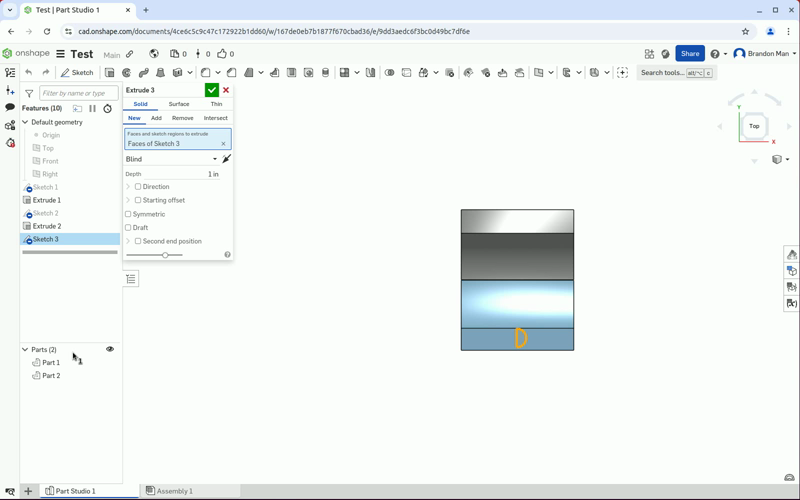
mouse_move(143, 106)
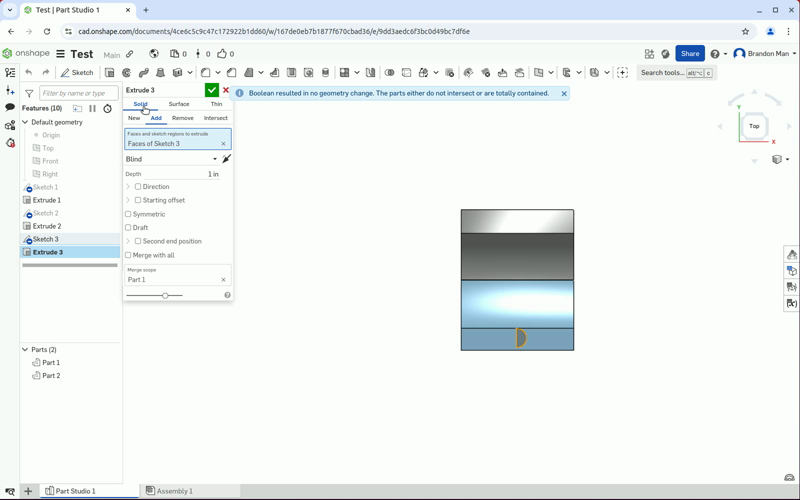
click(143, 106)
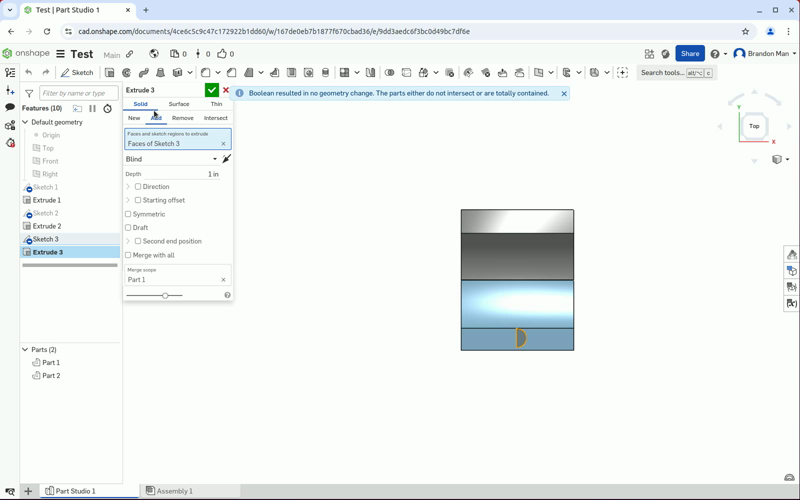
mouse_move(186, 120)
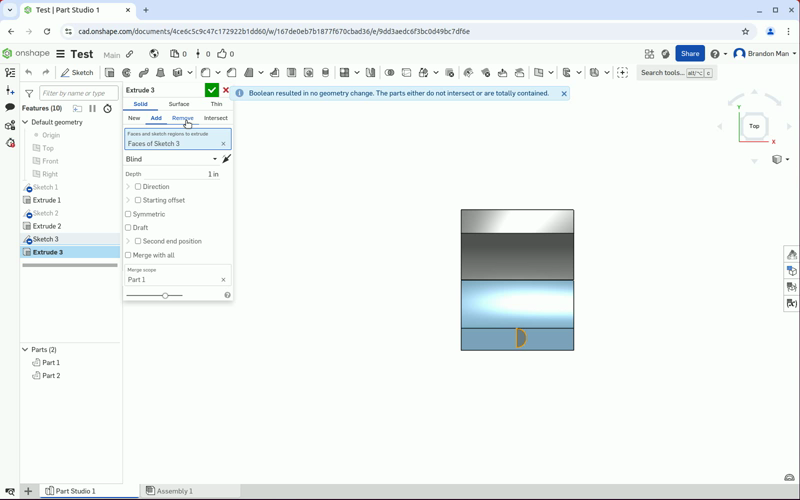
click(186, 120)
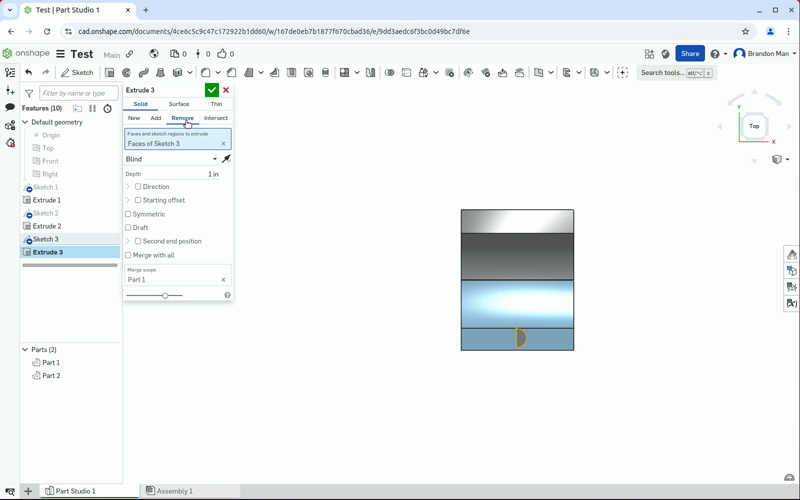
key(tab, 4)
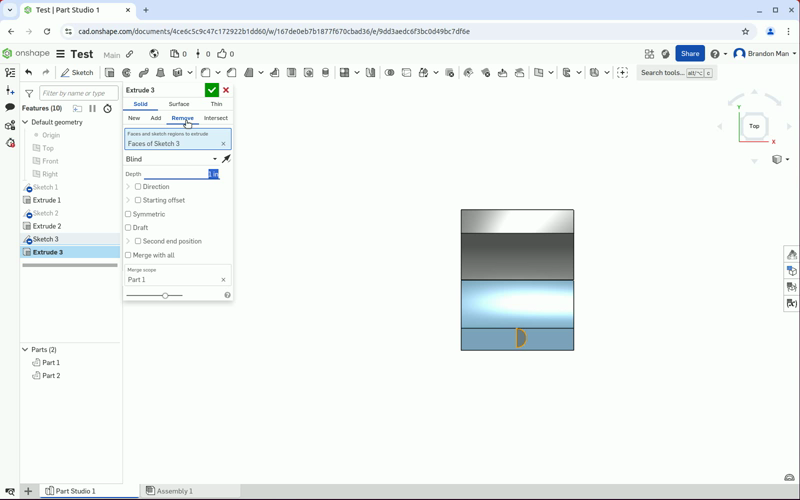
text(-46.216)
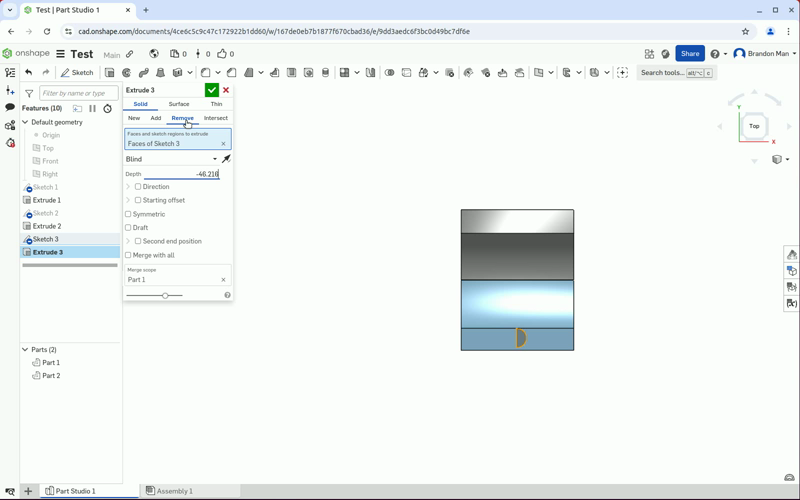
key(tab, 3)
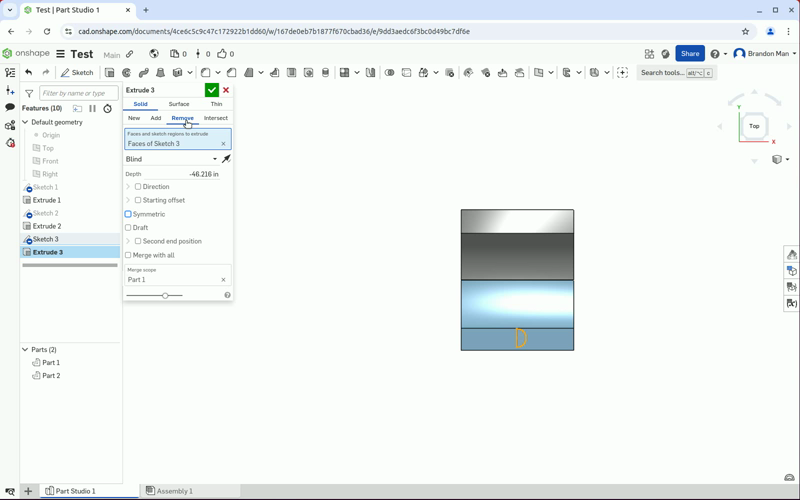
key(space)
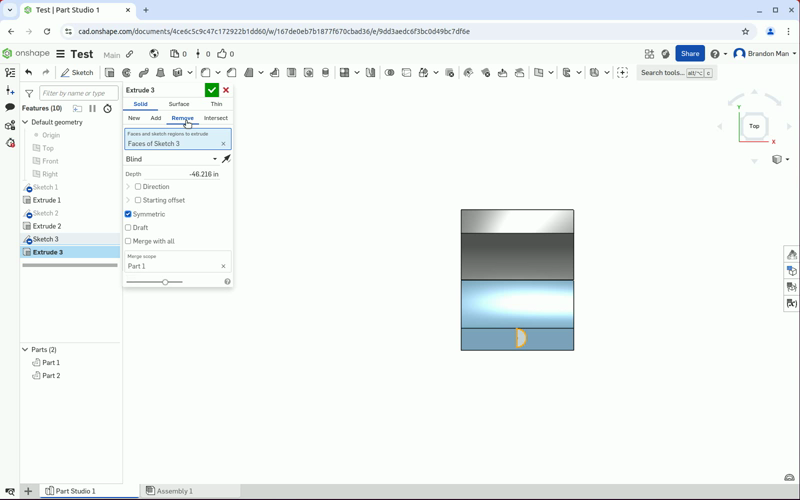
key(tab, 2)
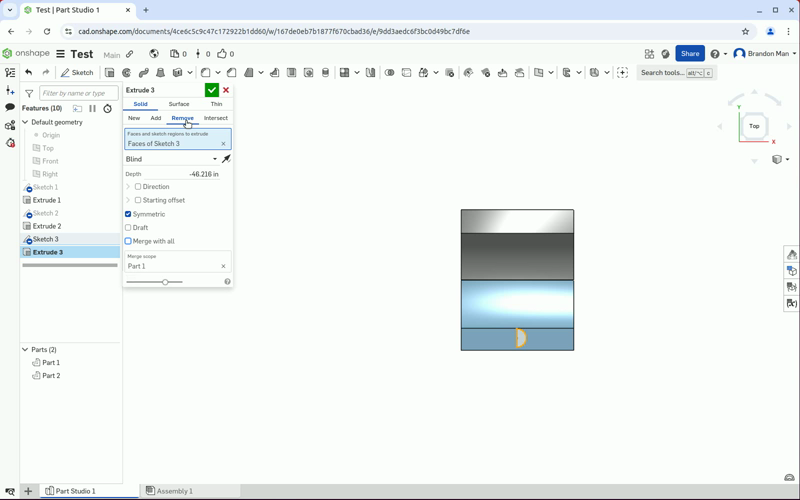
key(space)
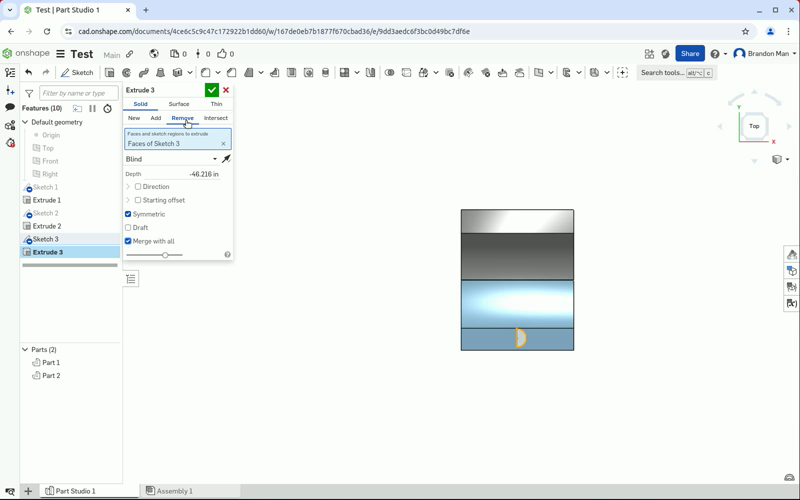
key(enter)
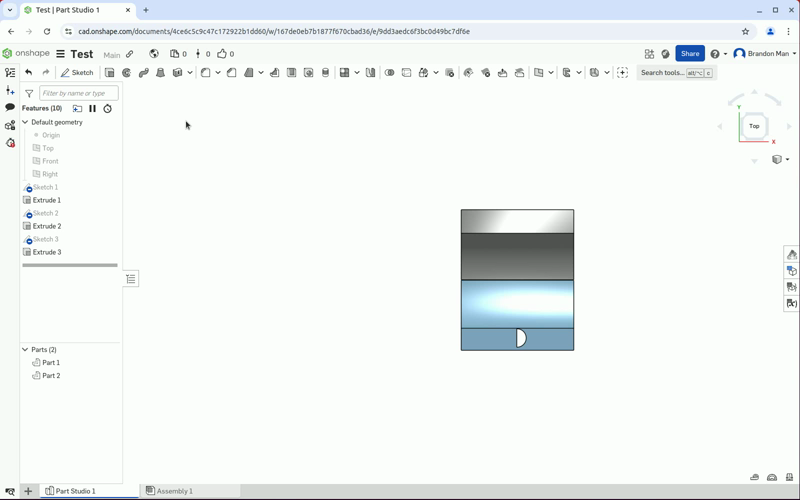
key(shift+h)
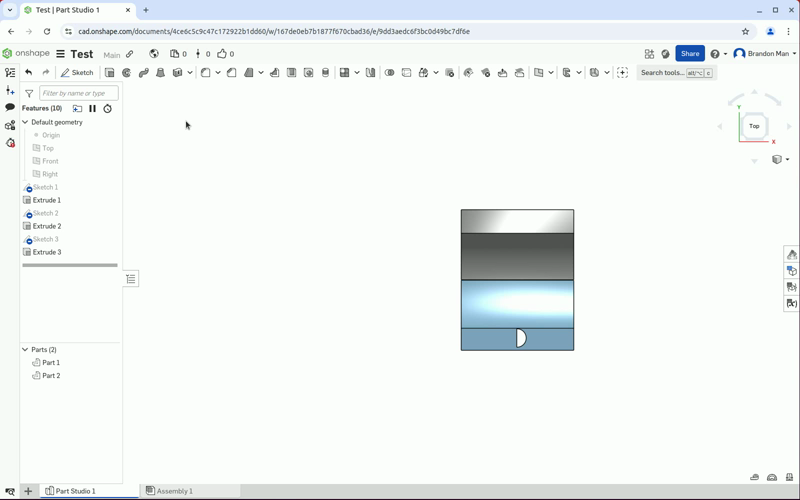
key(shift+h)
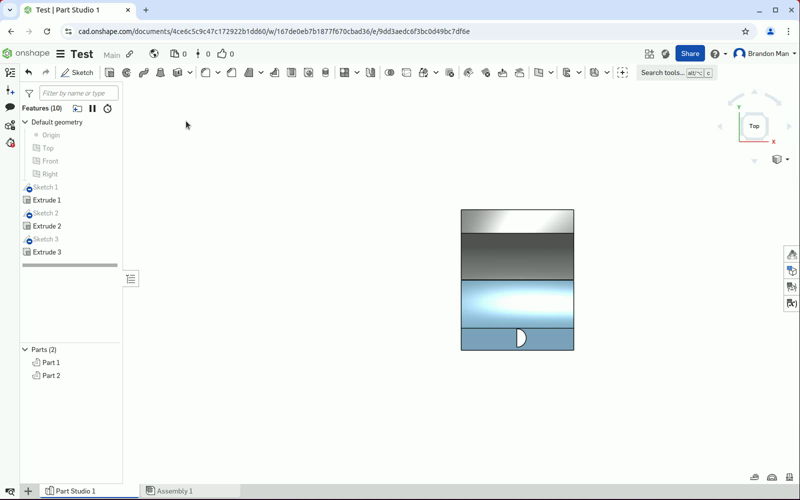
mouse_move(73, 189)
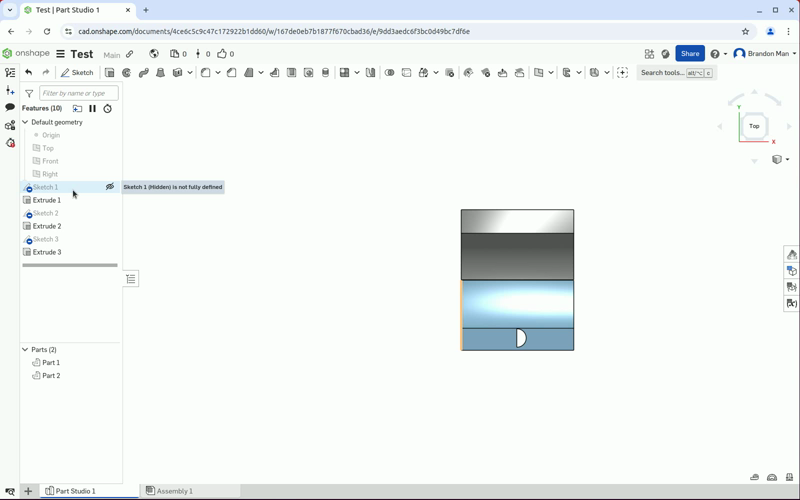
click(73, 189)
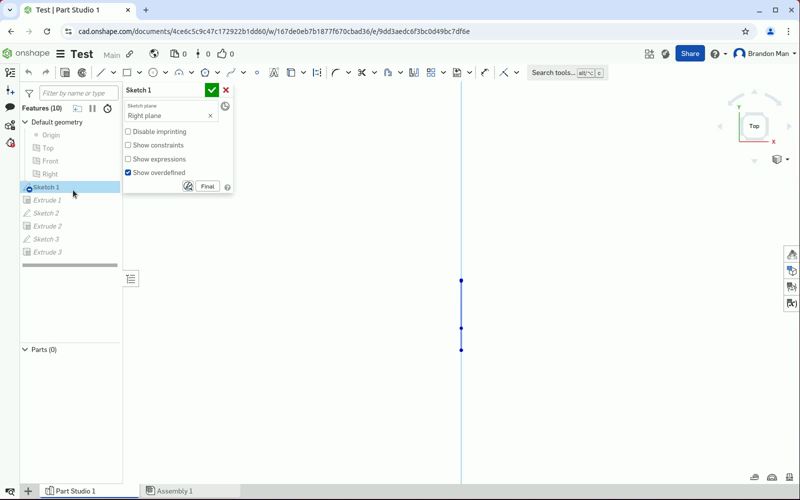
mouse_move(229, 92)
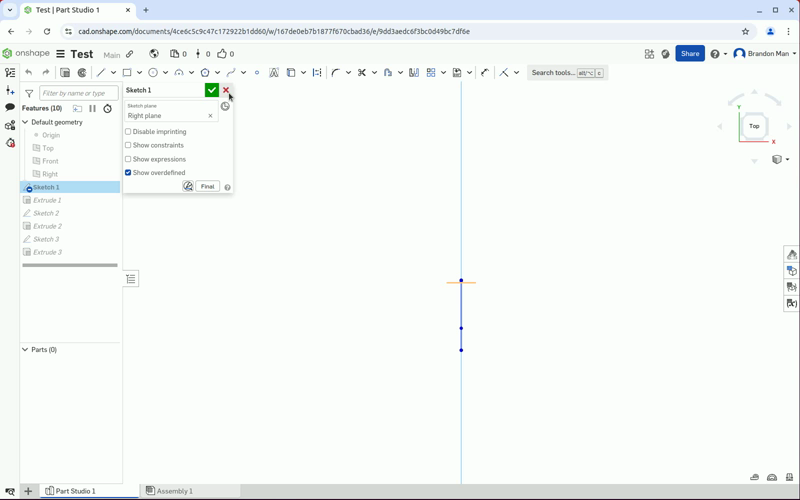
click(229, 92)
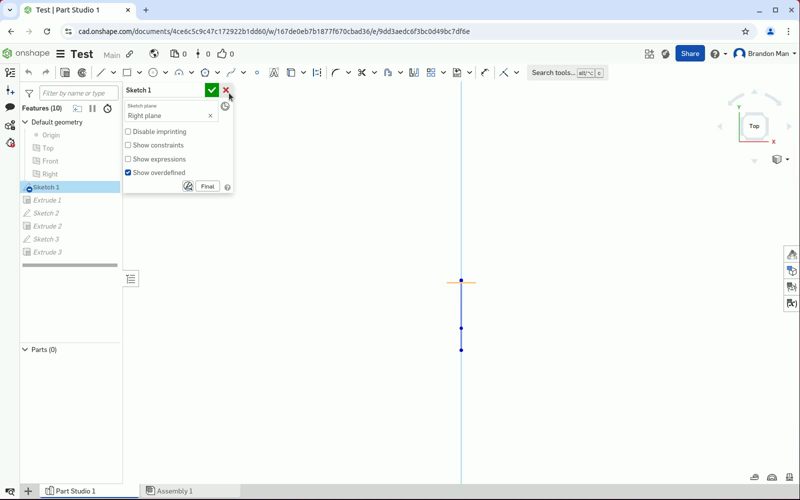
key(shift+s)
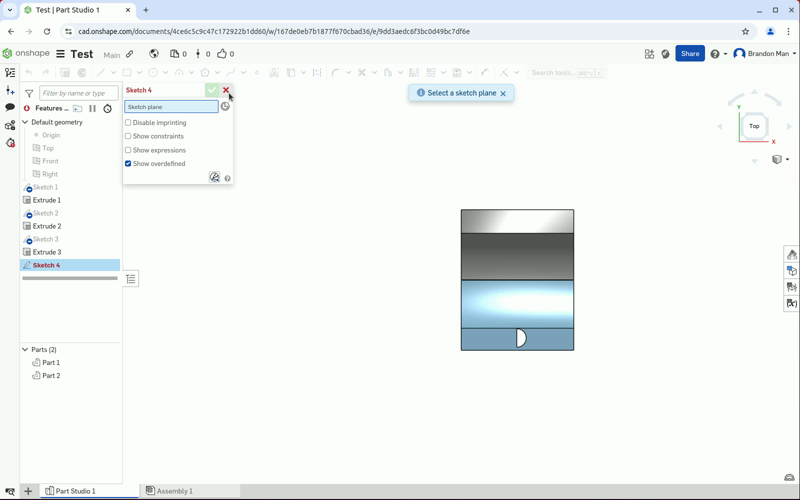
mouse_move(73, 150)
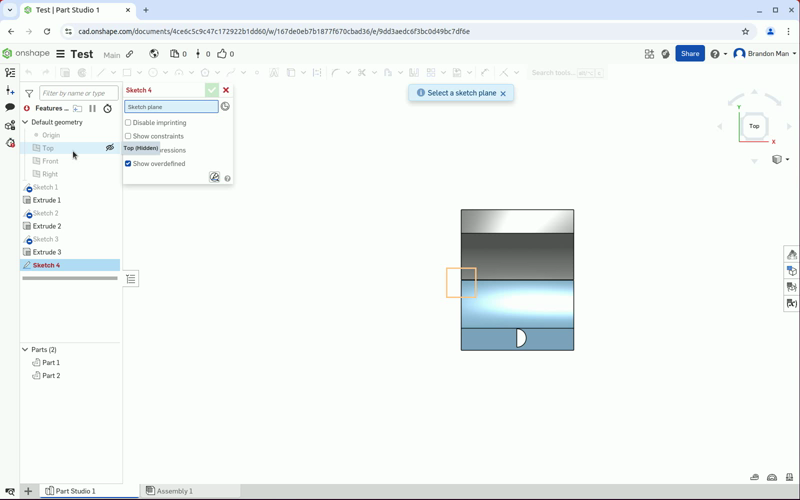
click(73, 150)
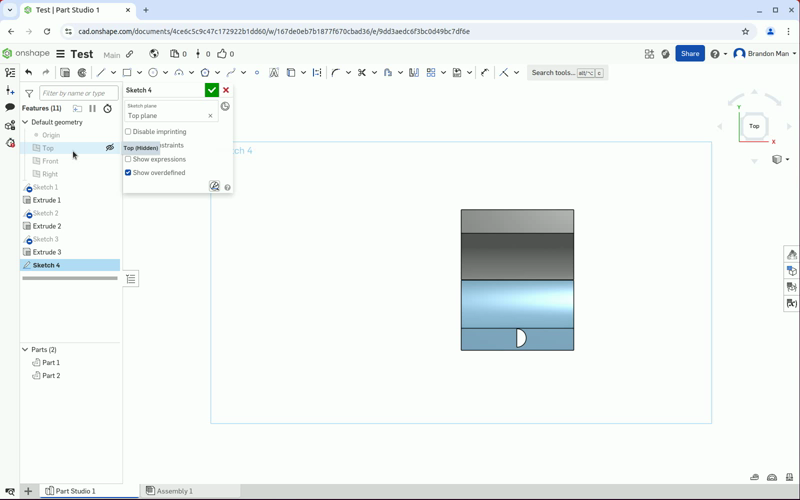
mouse_move(73, 352)
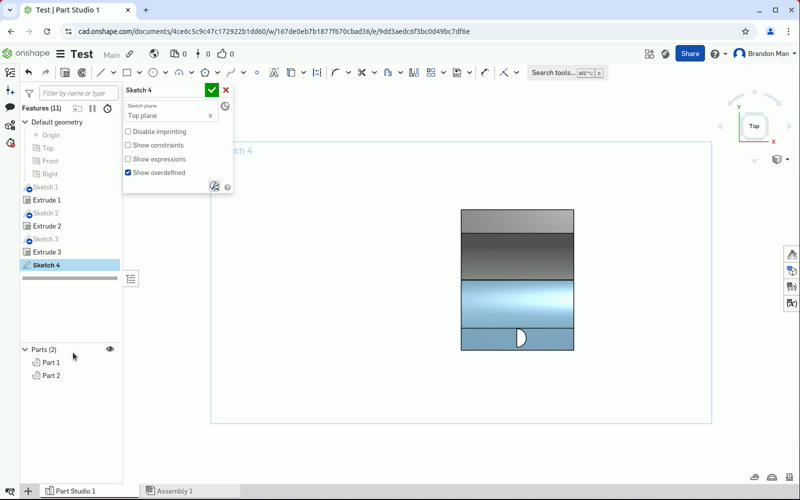
key(y)
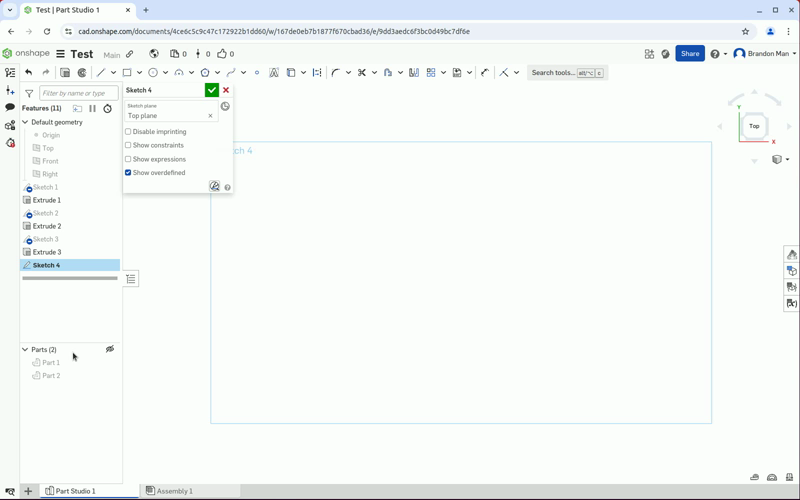
key(a)
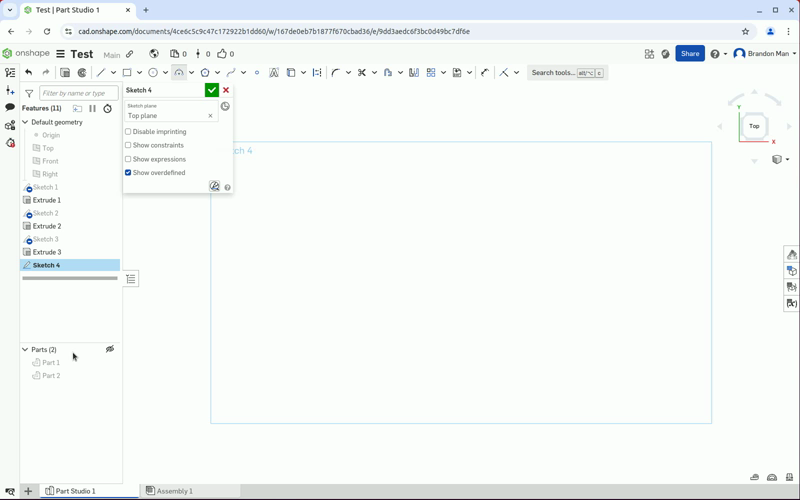
key_down(shift)
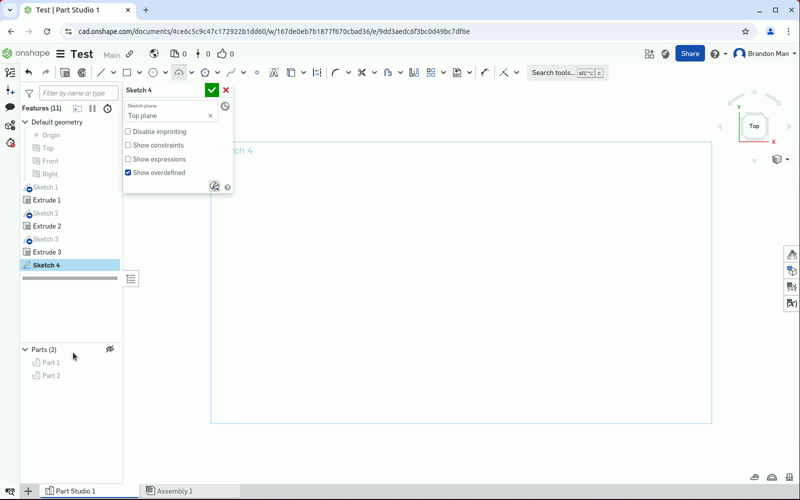
mouse_move(516, 347)
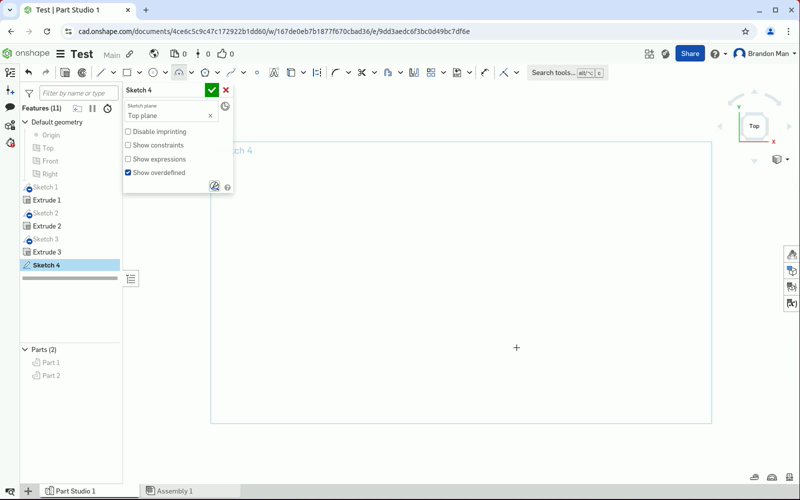
click(516, 347)
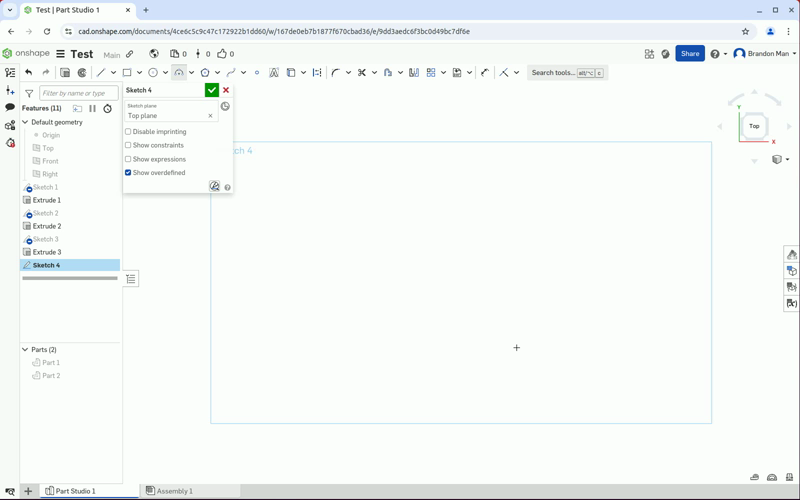
key_up(shift)
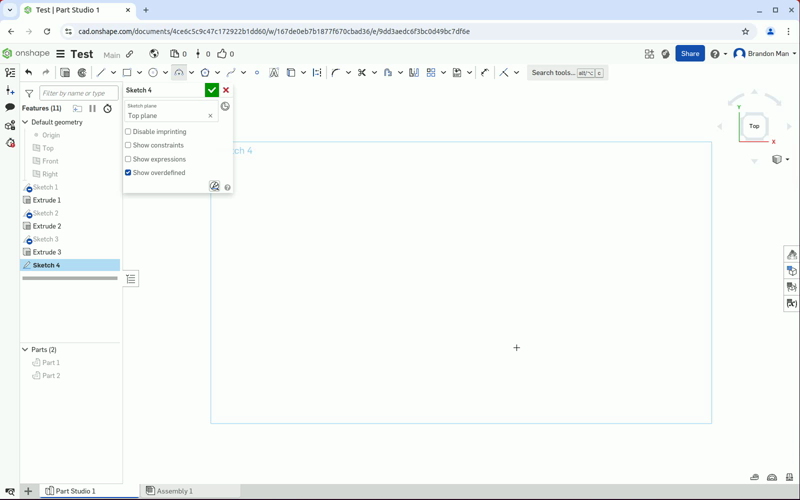
key_down(shift)
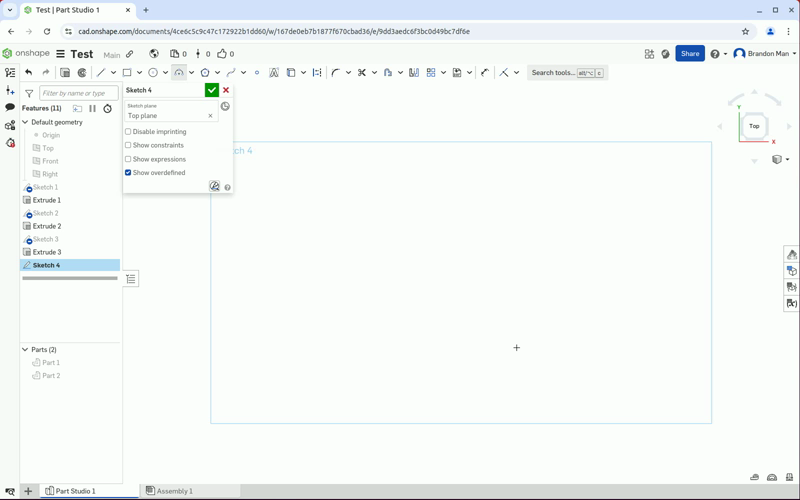
mouse_move(516, 328)
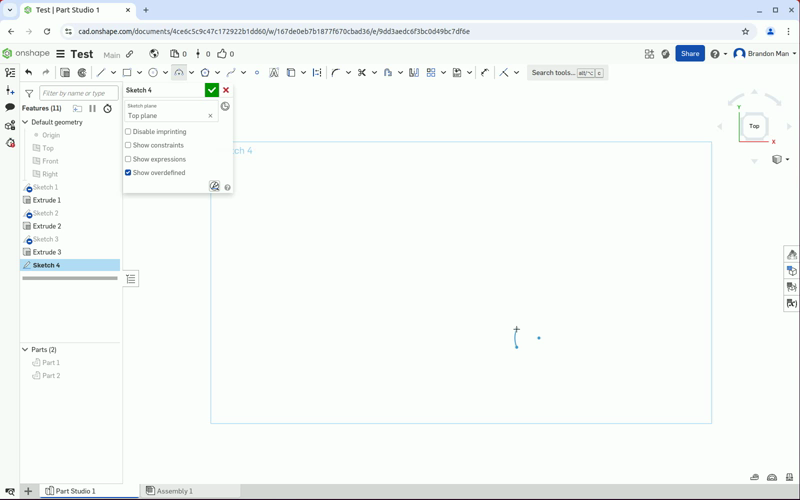
click(516, 328)
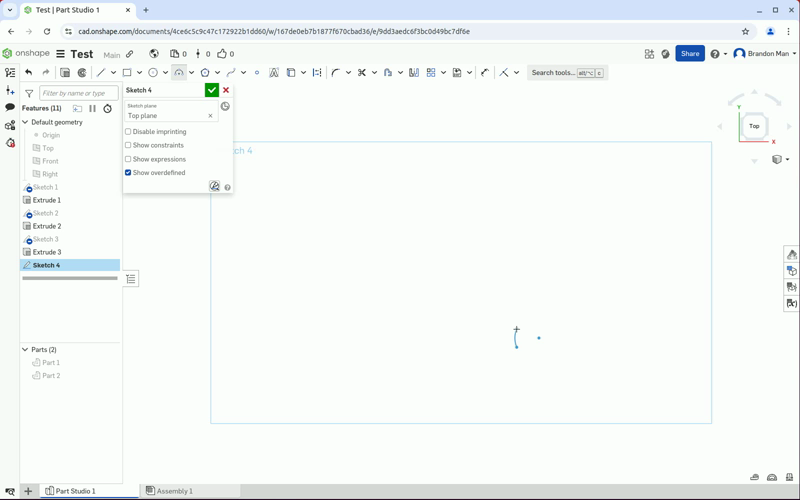
mouse_move(526, 338)
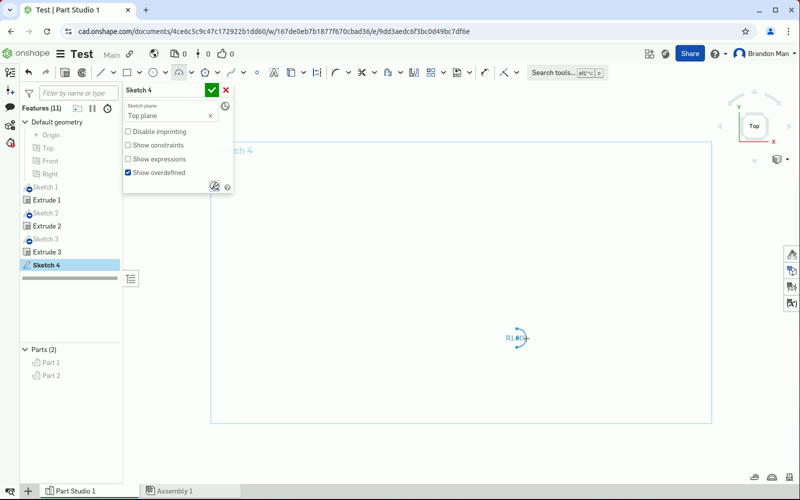
click(526, 338)
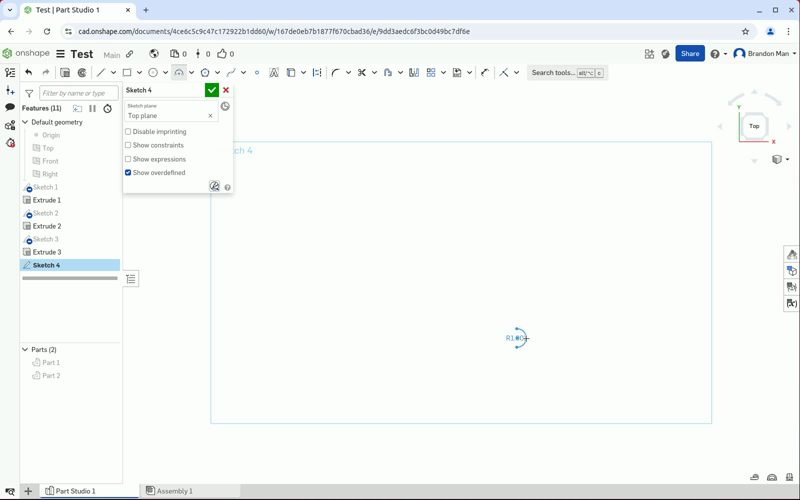
key_up(shift)
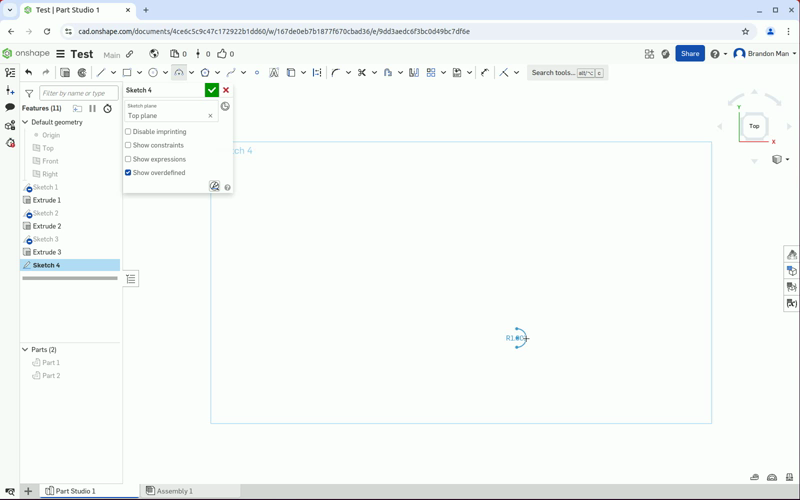
key(esc)
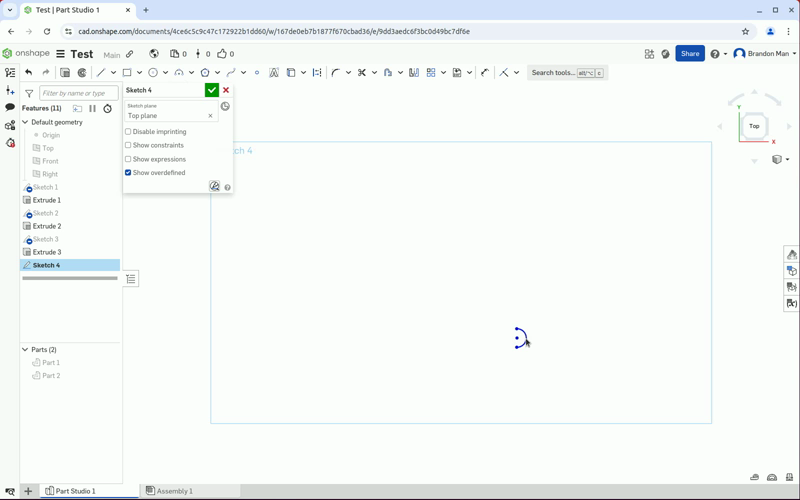
key(l)
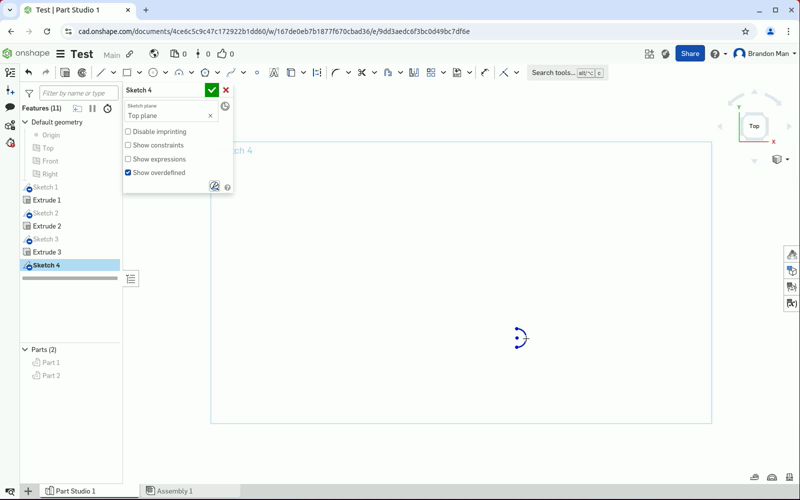
mouse_move(516, 328)
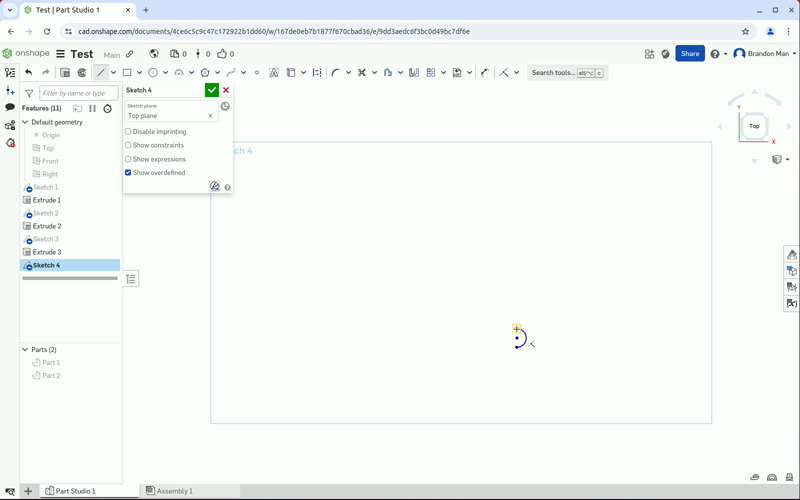
click(516, 328)
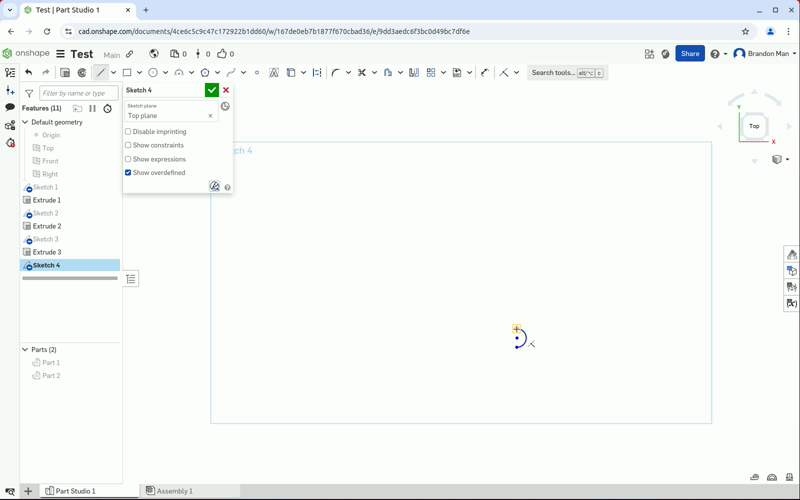
key_down(shift)
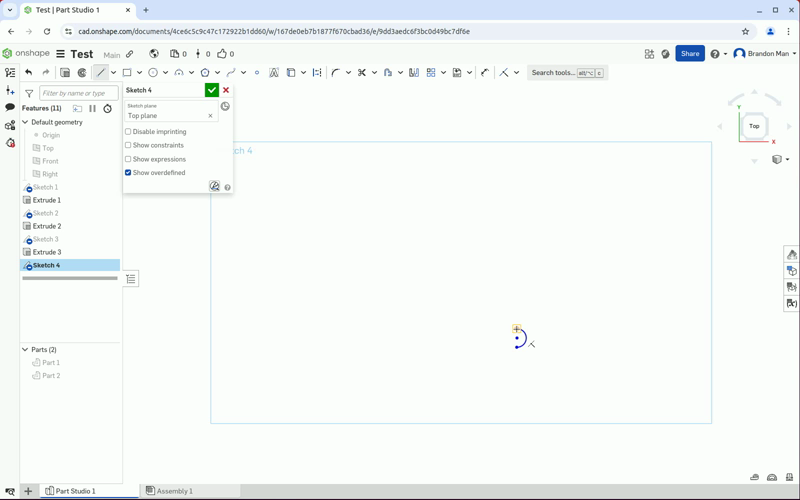
mouse_move(546, 328)
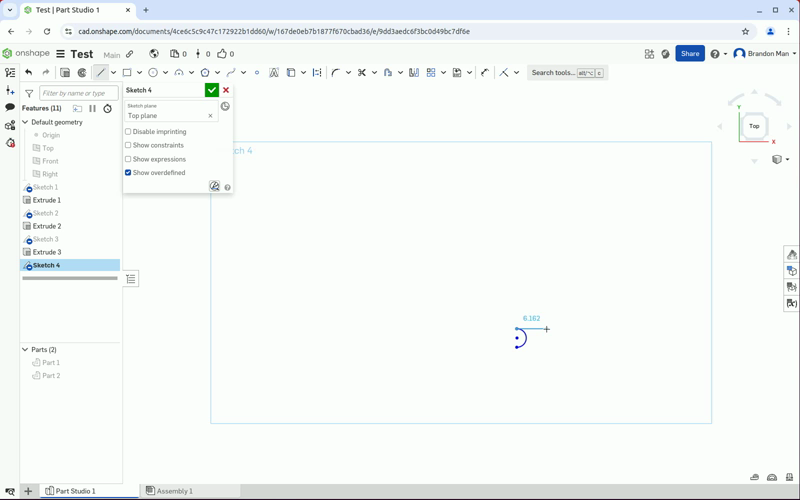
mouse_move(516, 338)
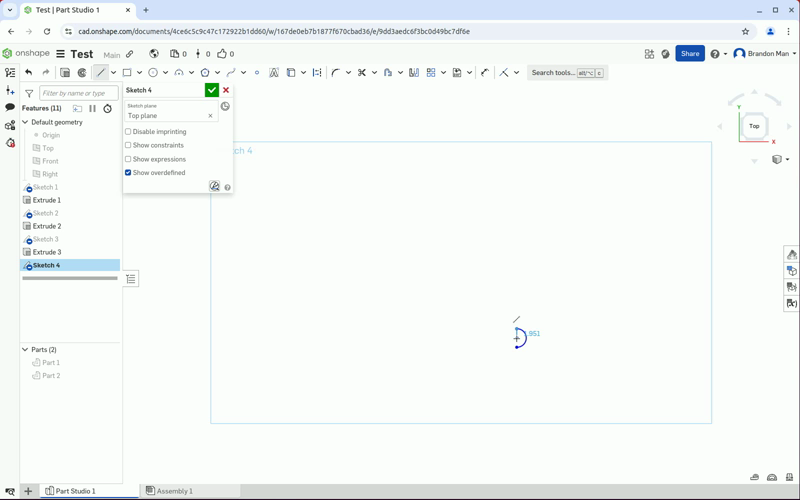
click(516, 338)
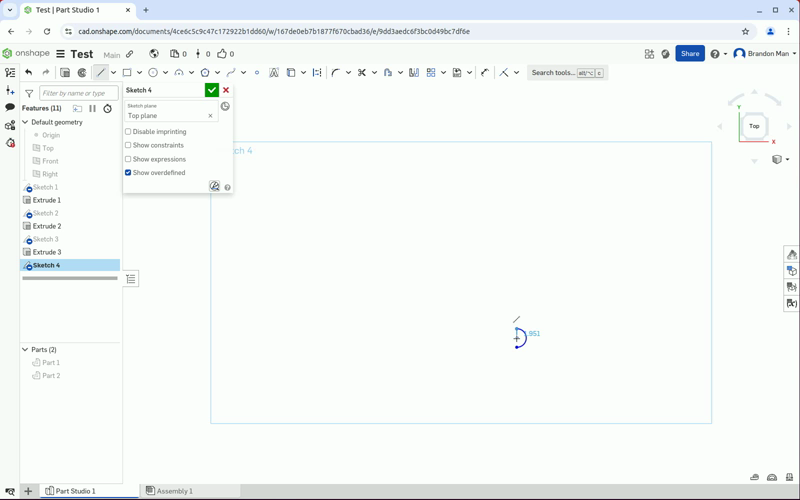
key_up(shift)
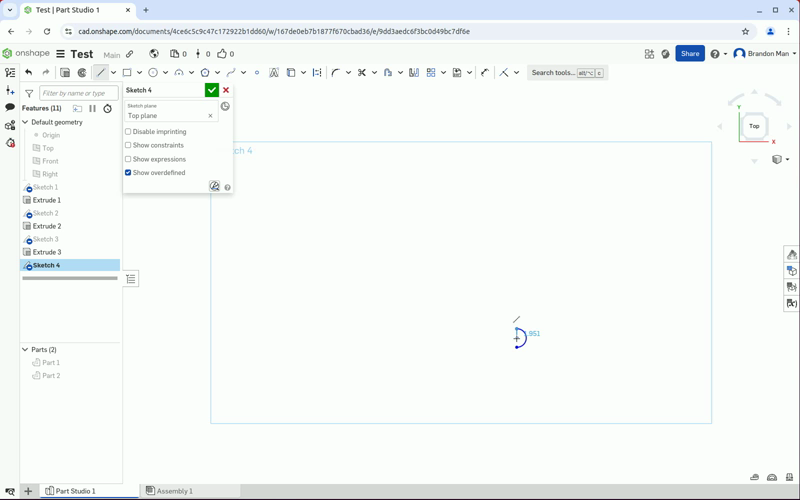
key_down(shift)
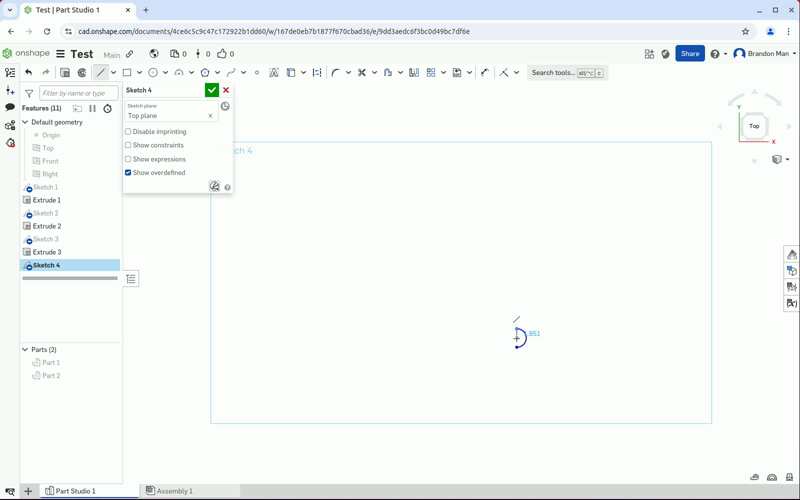
mouse_move(546, 338)
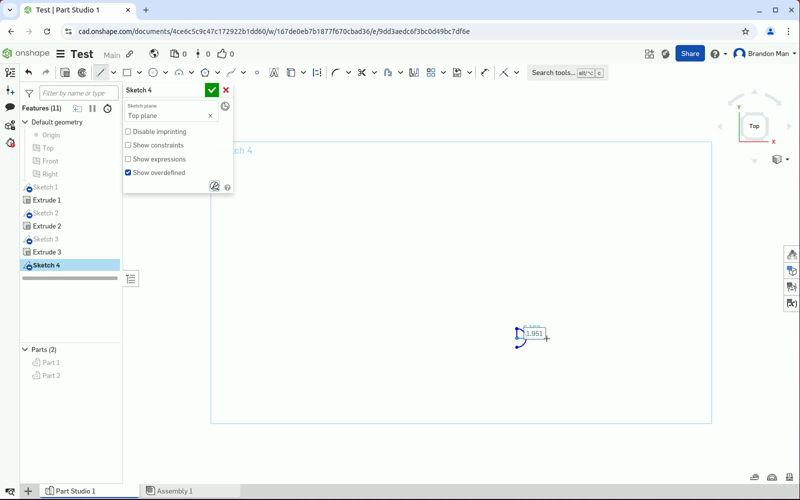
mouse_move(516, 338)
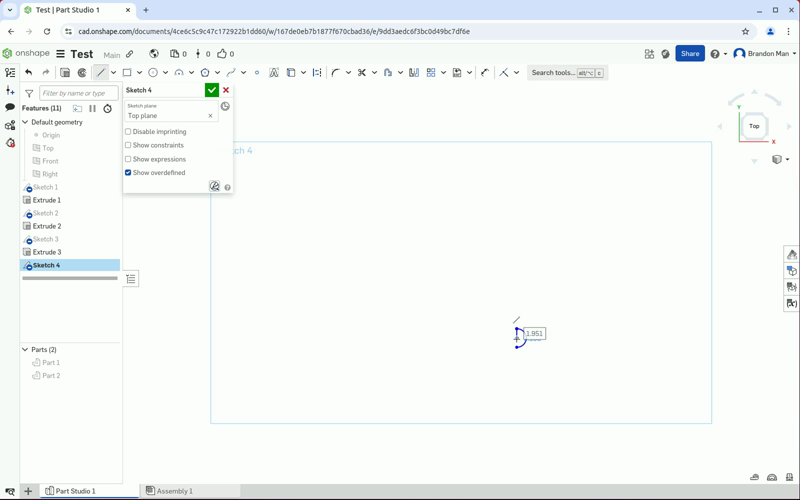
scroll(6)
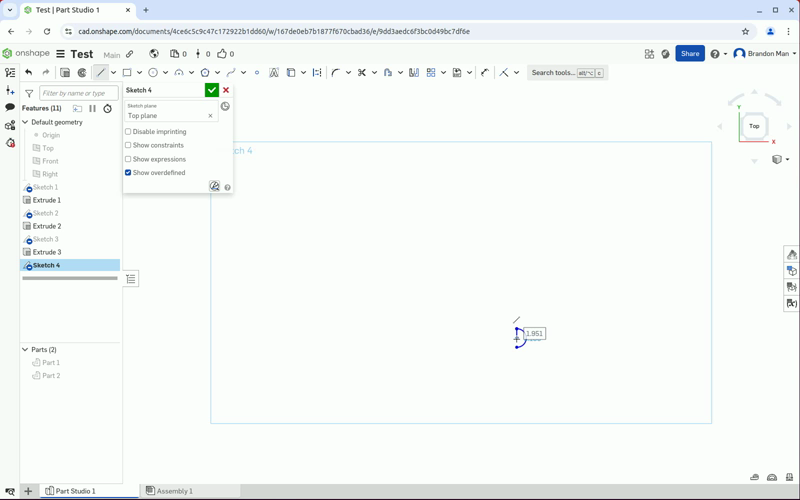
scroll(6)
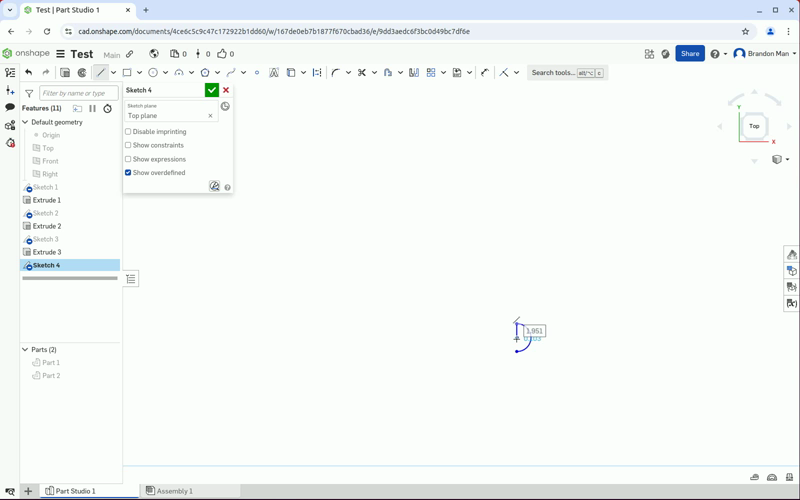
scroll(6)
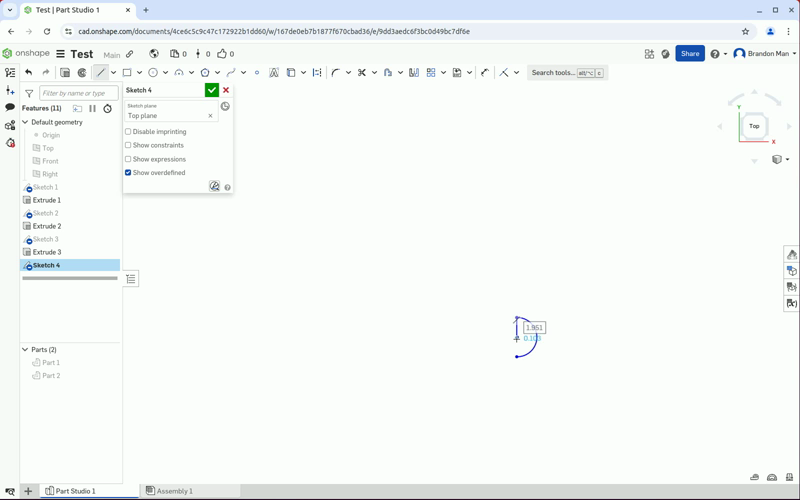
scroll(6)
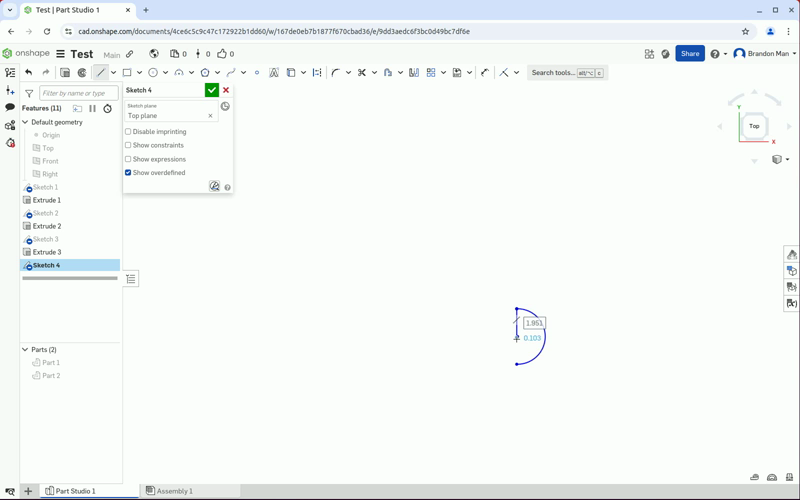
scroll(6)
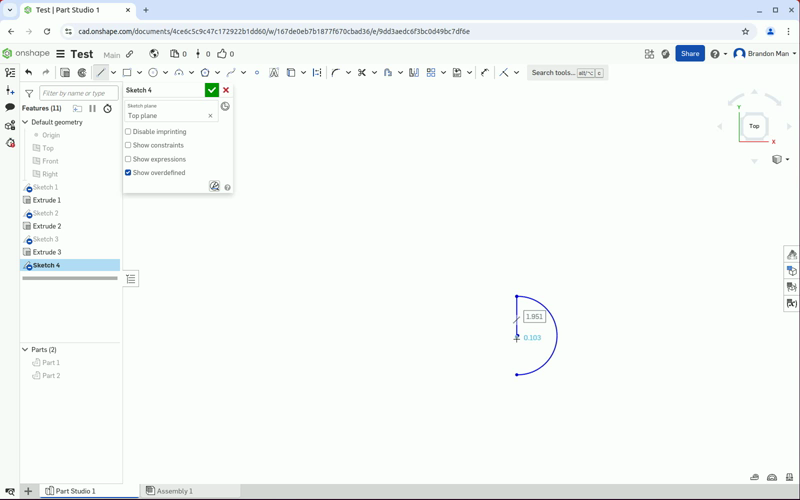
scroll(6)
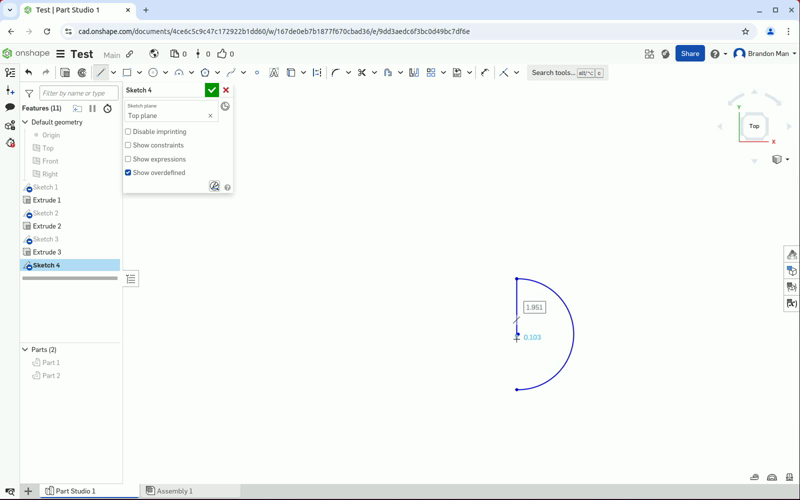
scroll(6)
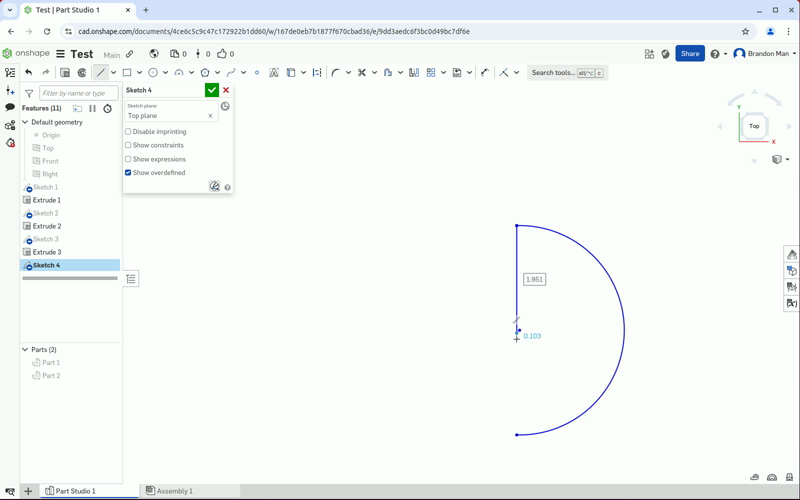
click(516, 338)
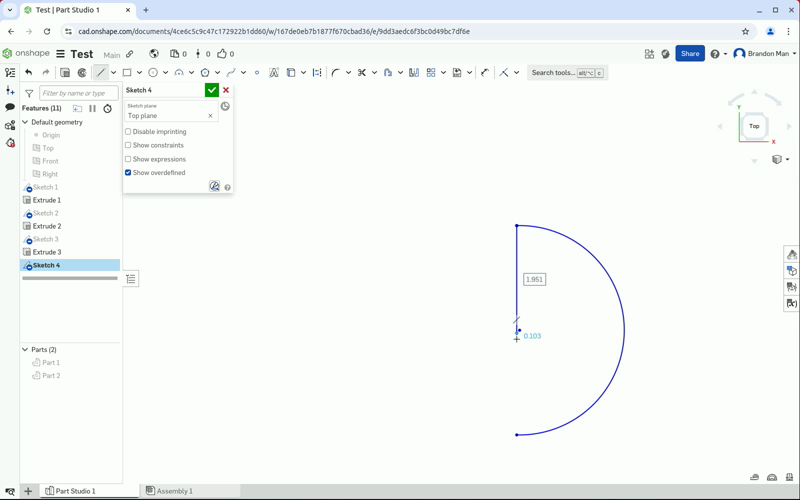
scroll(-6)
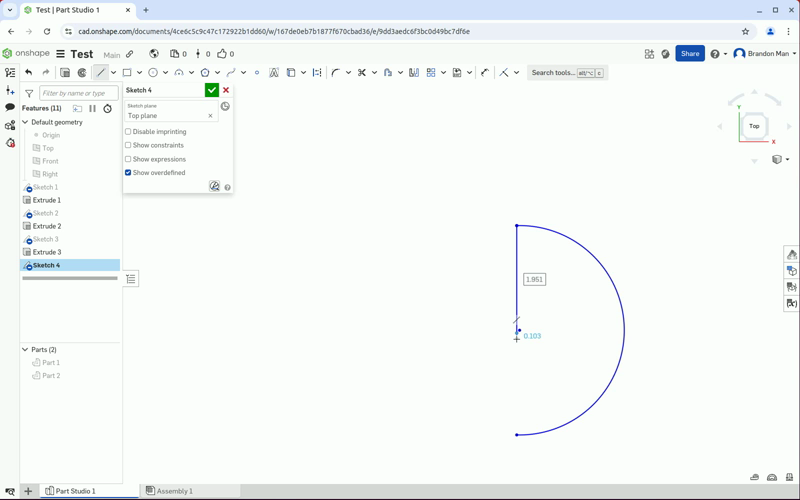
scroll(-6)
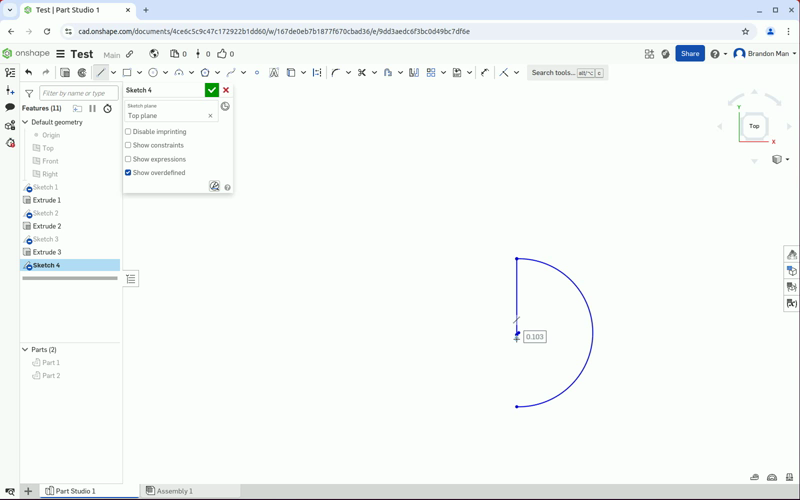
scroll(-6)
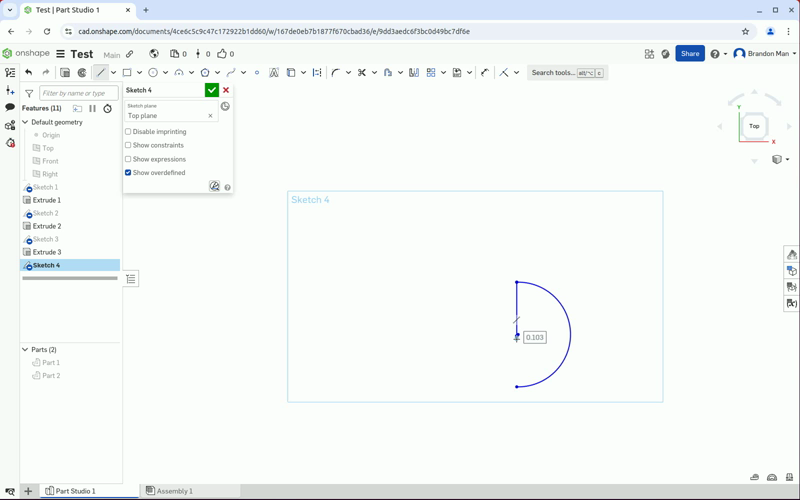
scroll(-6)
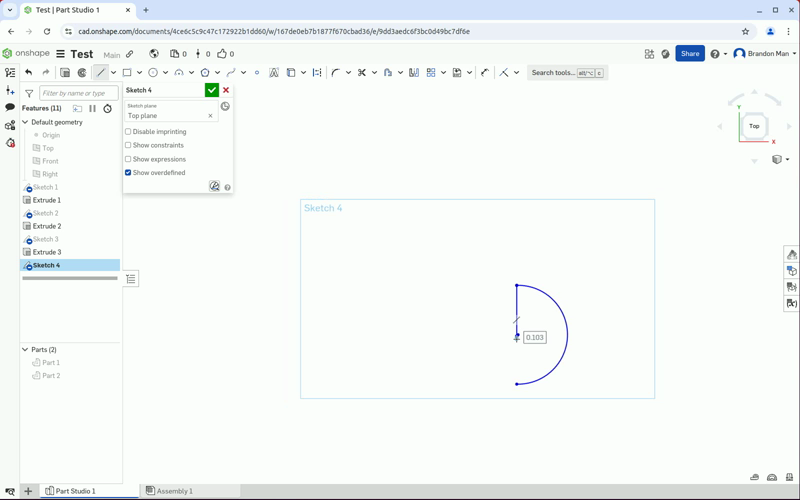
scroll(-6)
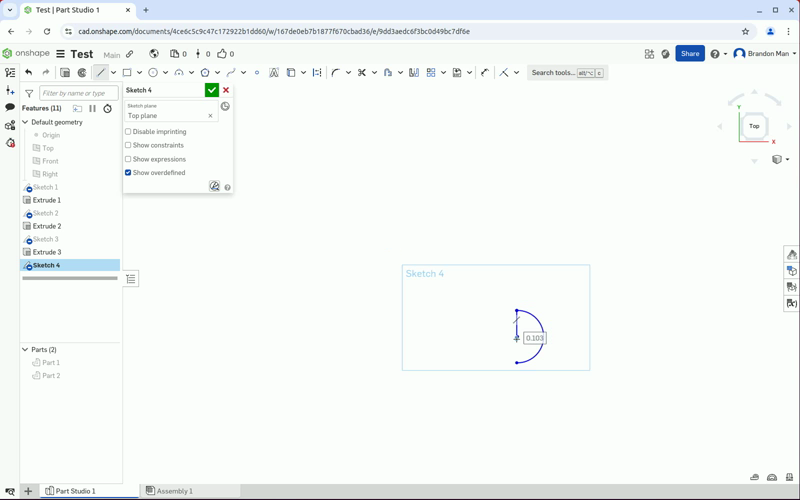
scroll(-6)
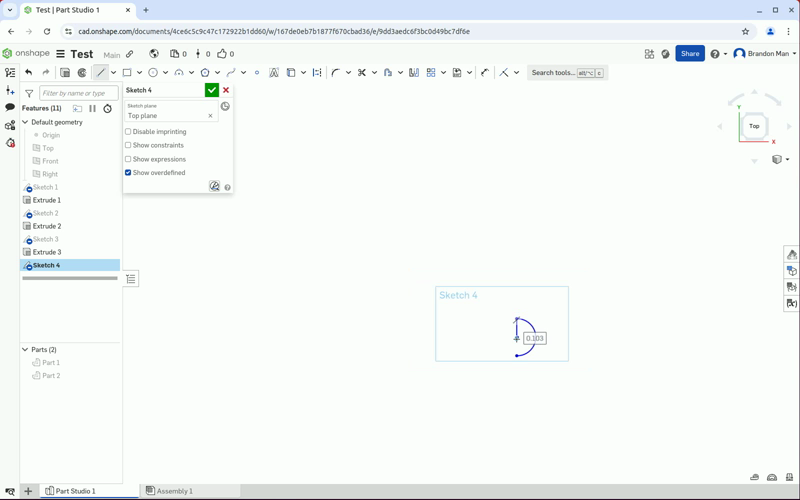
scroll(-6)
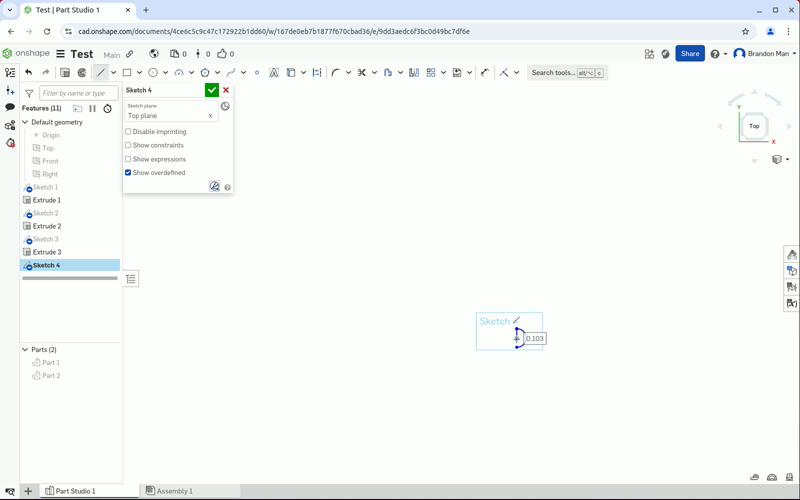
key_up(shift)
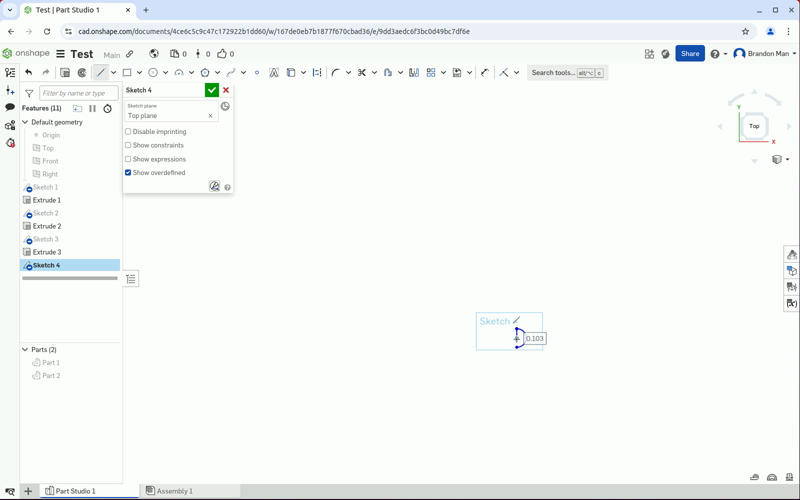
mouse_move(546, 338)
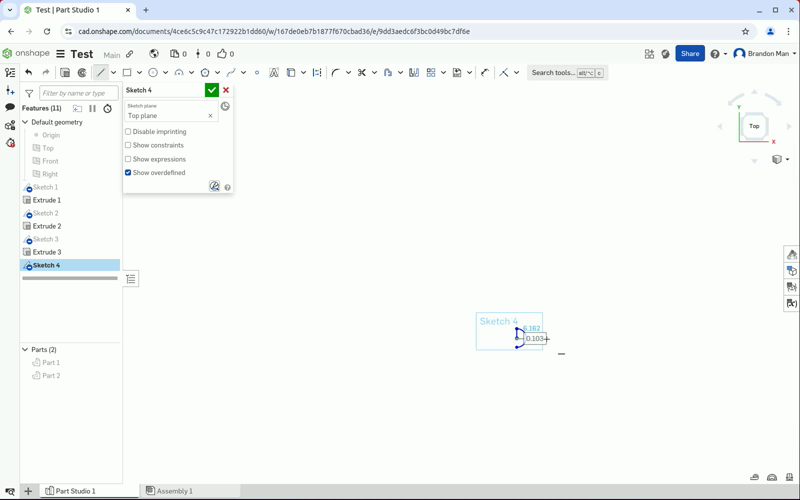
key_down(shift)
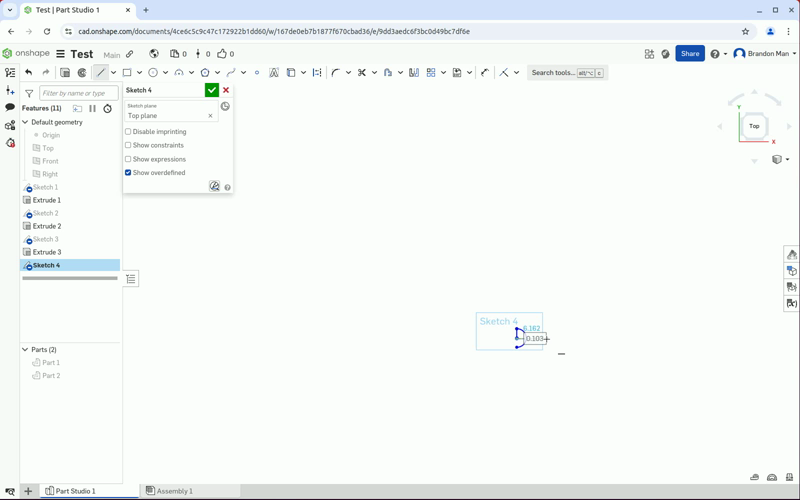
mouse_move(516, 347)
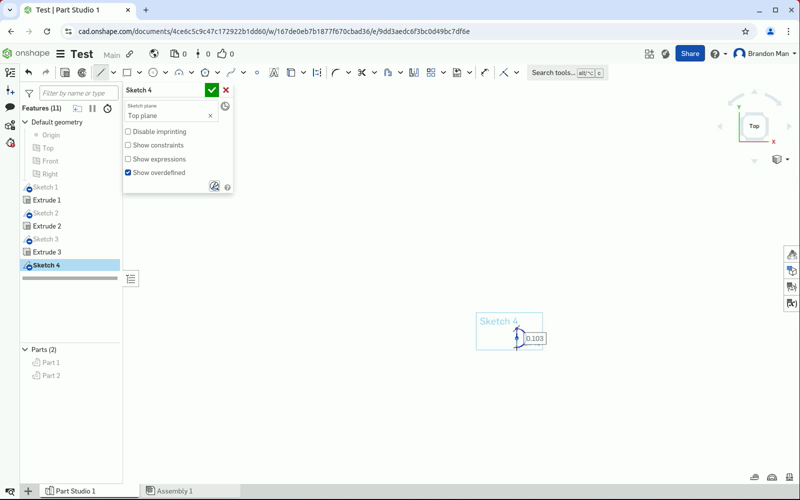
key_up(shift)
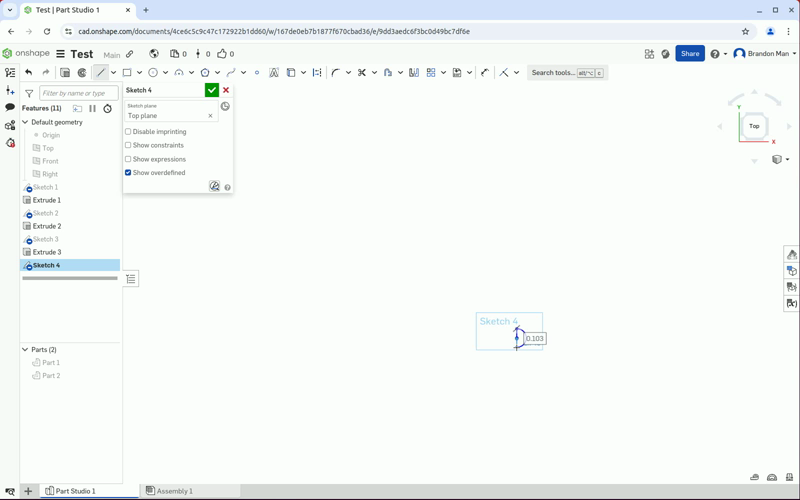
click(516, 347)
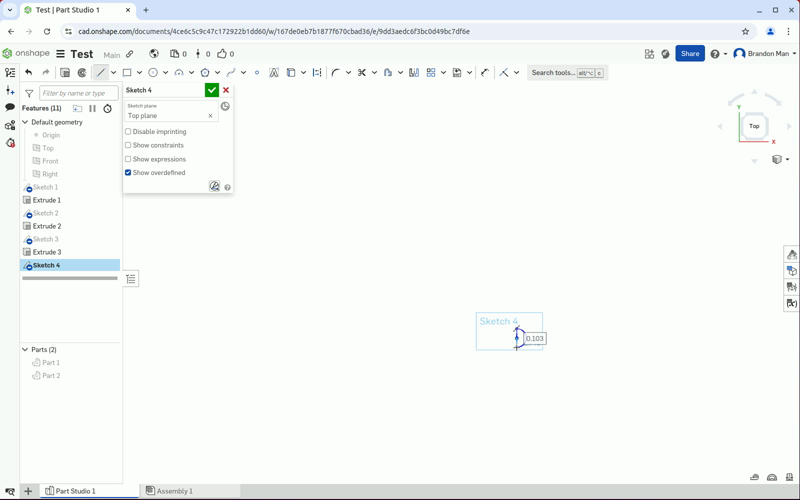
key(esc)
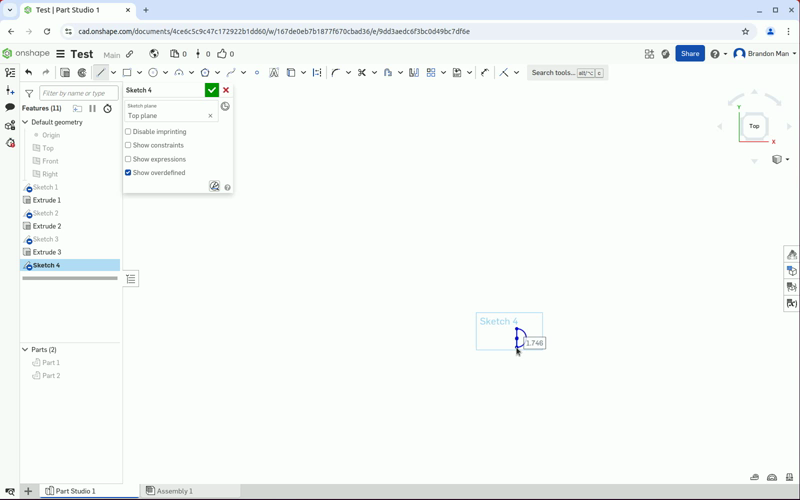
mouse_move(521, 332)
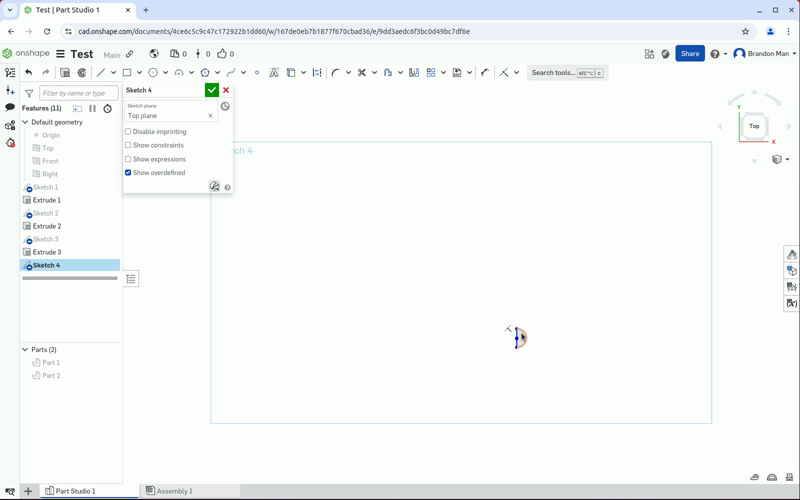
scroll(6)
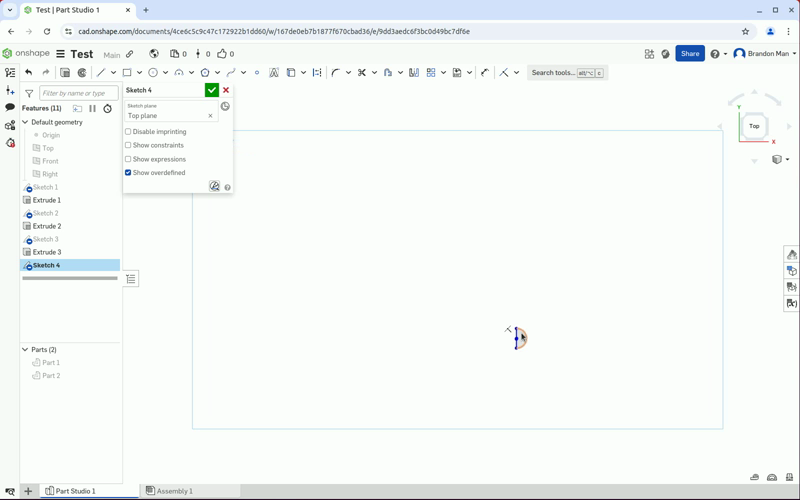
scroll(6)
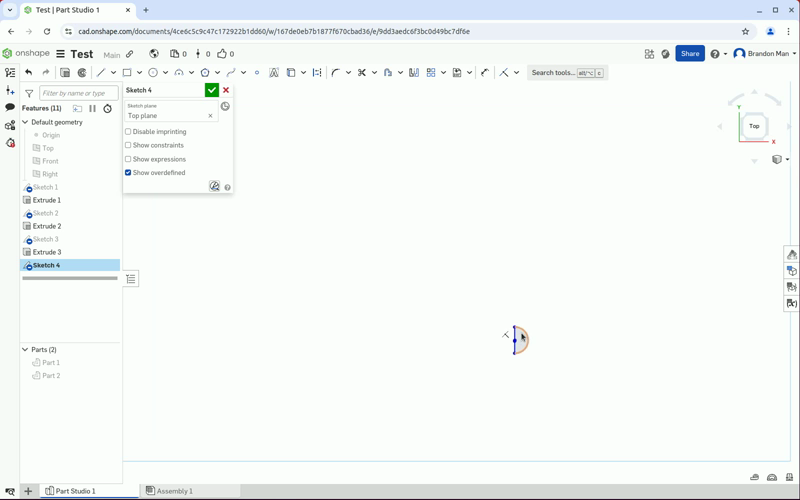
scroll(6)
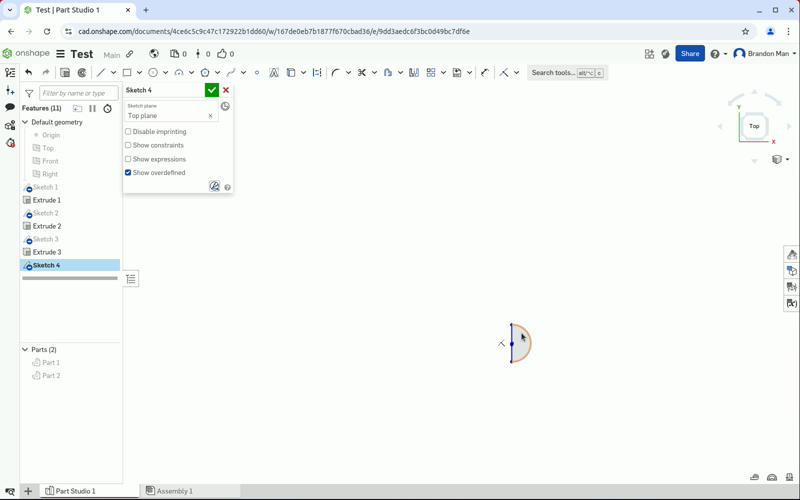
scroll(6)
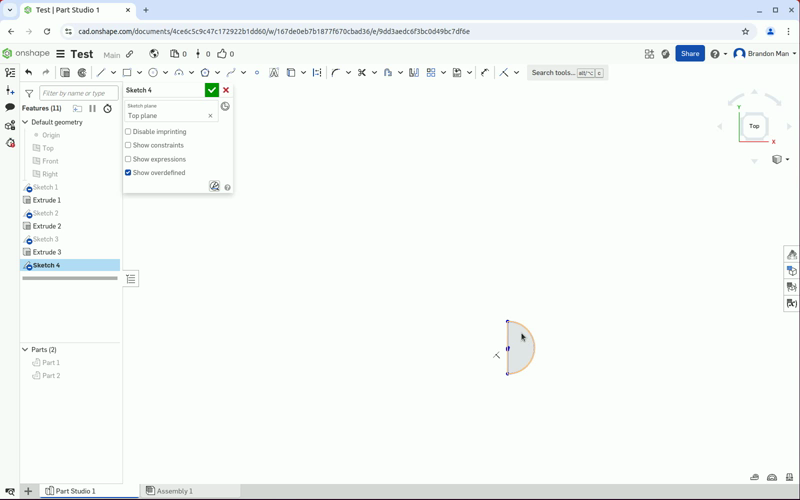
scroll(6)
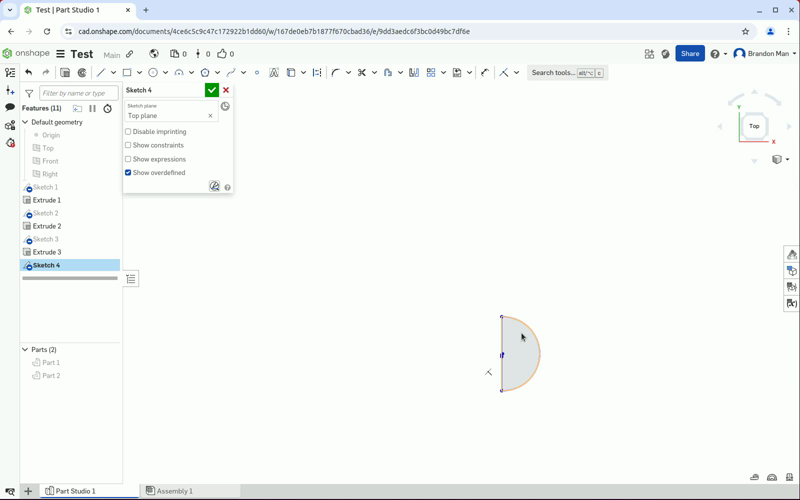
scroll(6)
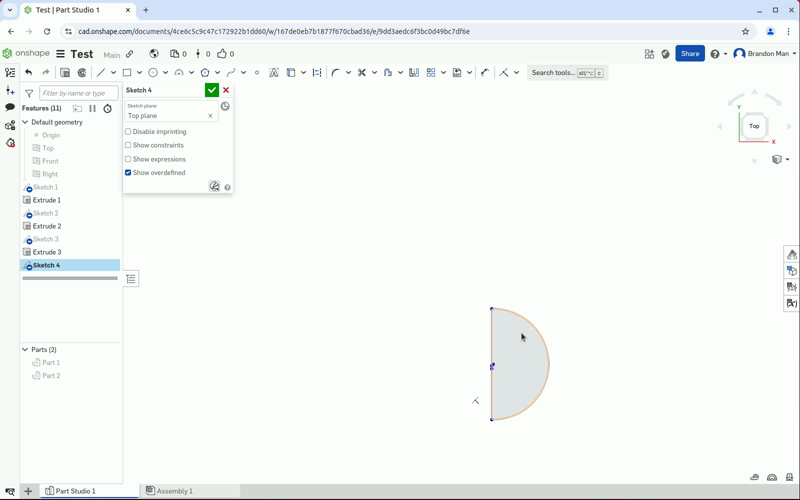
scroll(6)
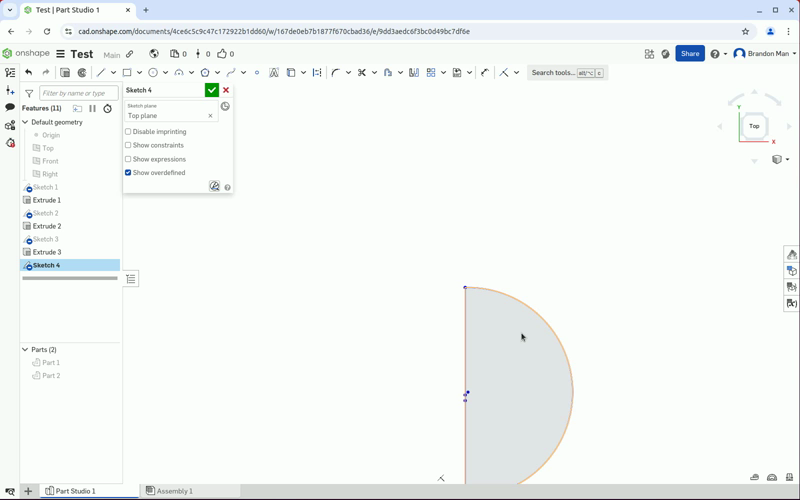
click(521, 332)
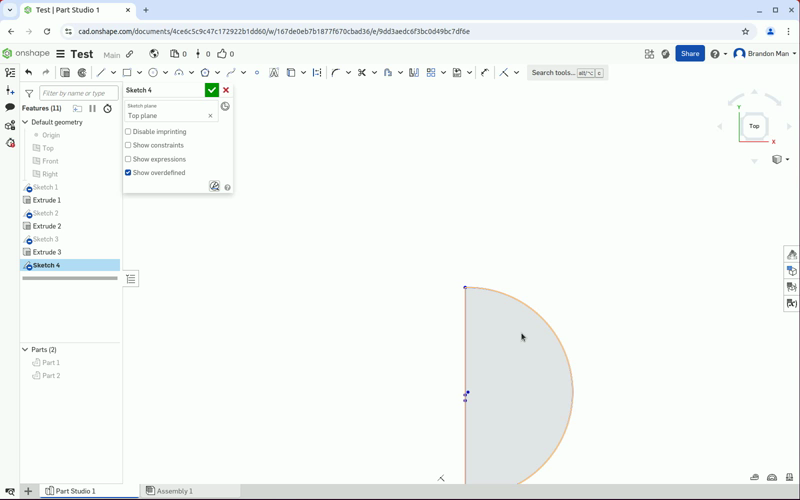
scroll(-6)
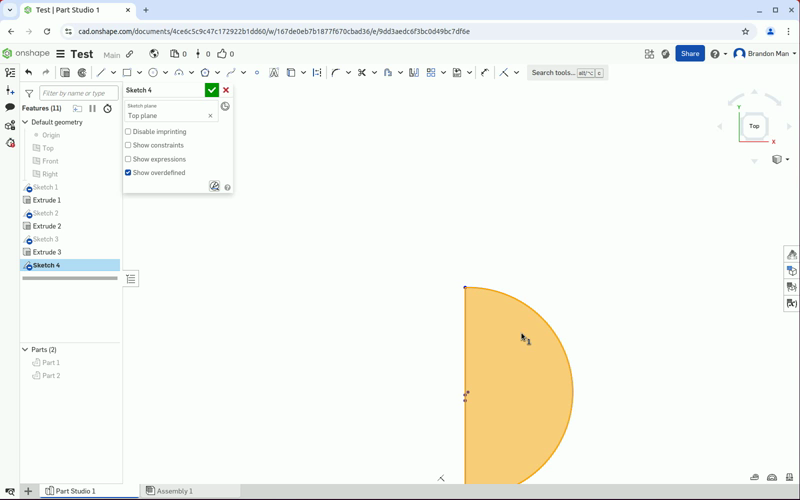
scroll(-6)
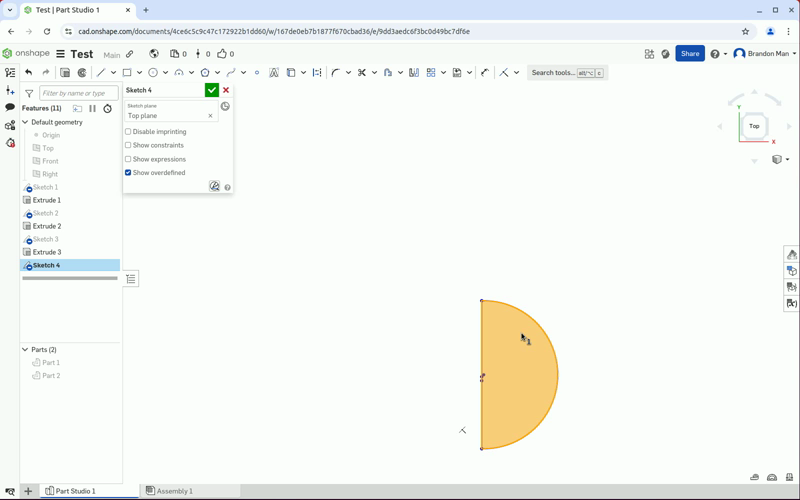
scroll(-6)
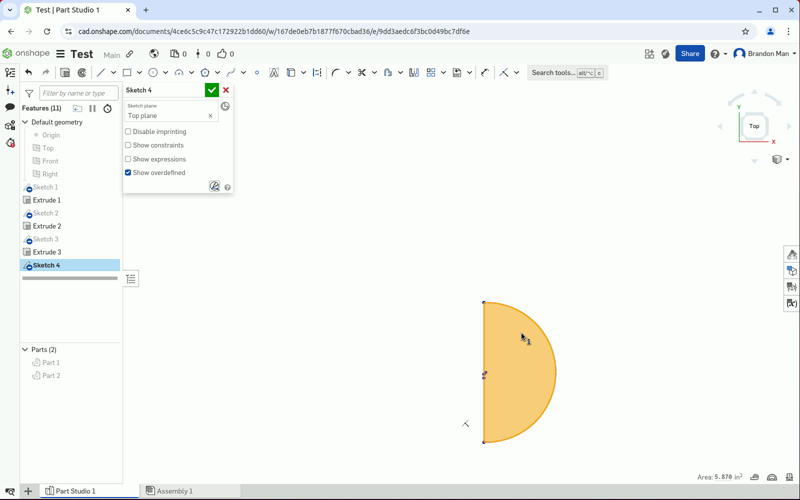
scroll(-6)
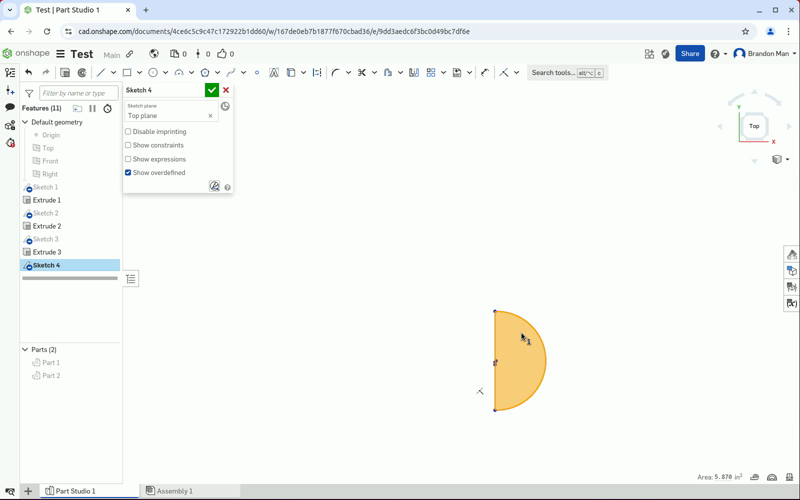
scroll(-6)
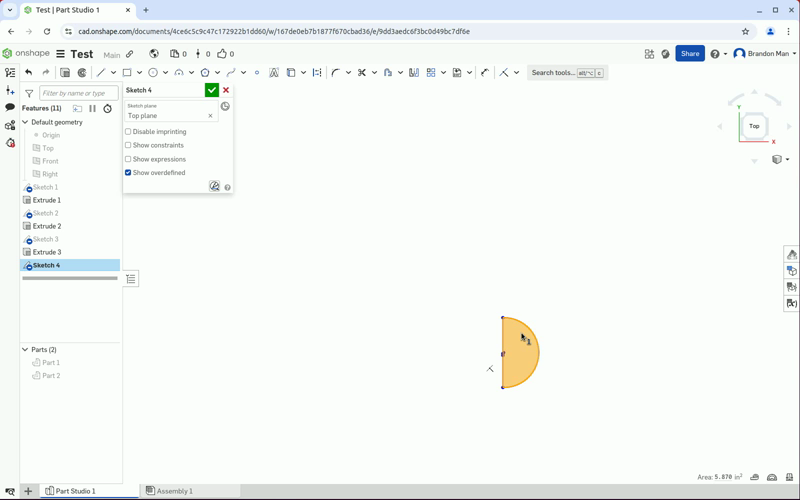
scroll(-6)
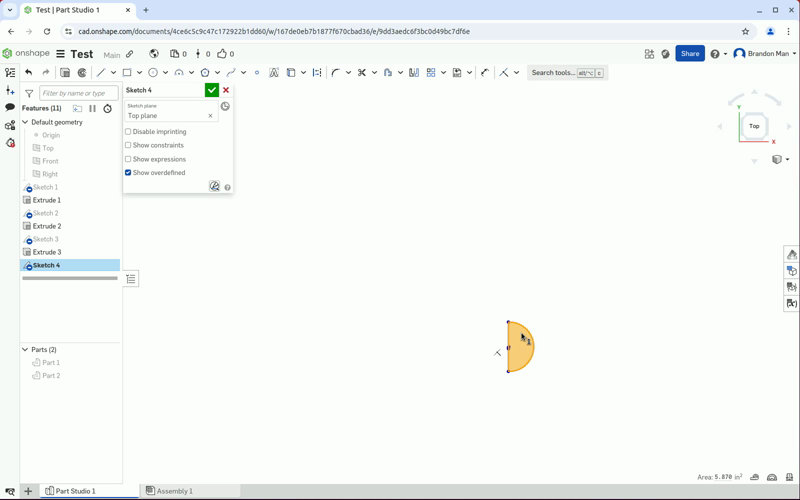
scroll(-6)
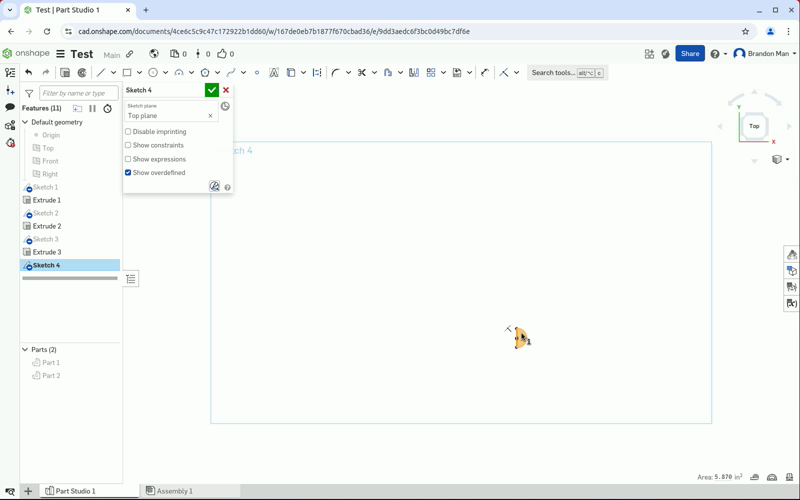
mouse_move(73, 352)
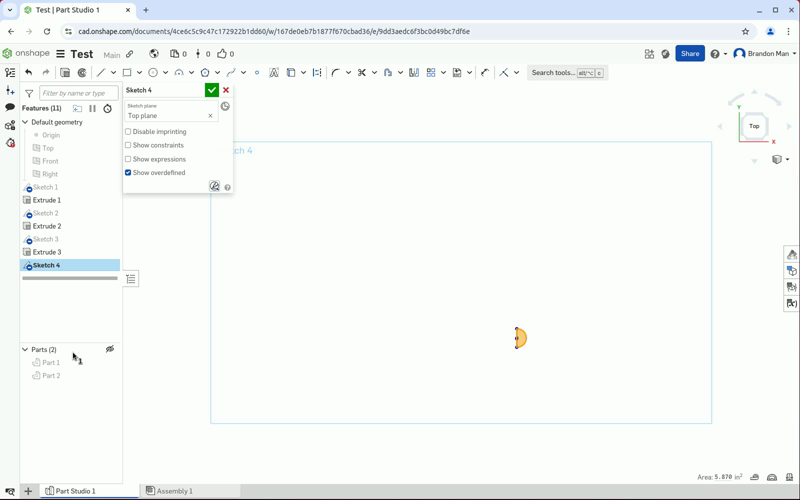
key(shift+y)
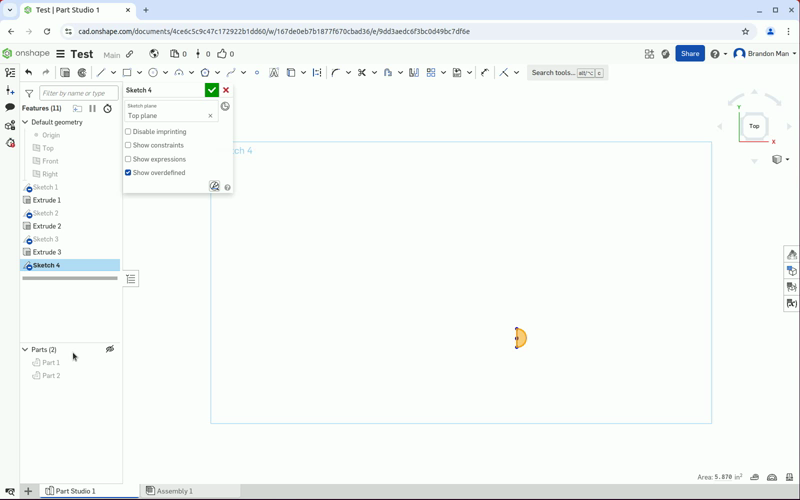
key(shift+e)
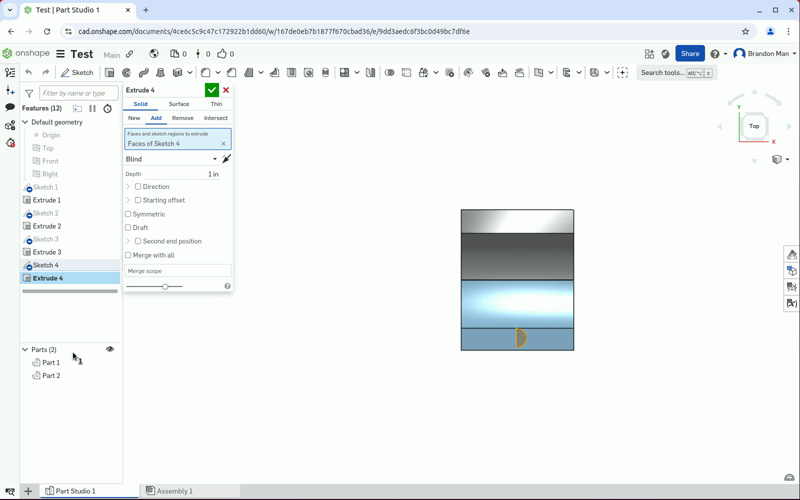
mouse_move(143, 106)
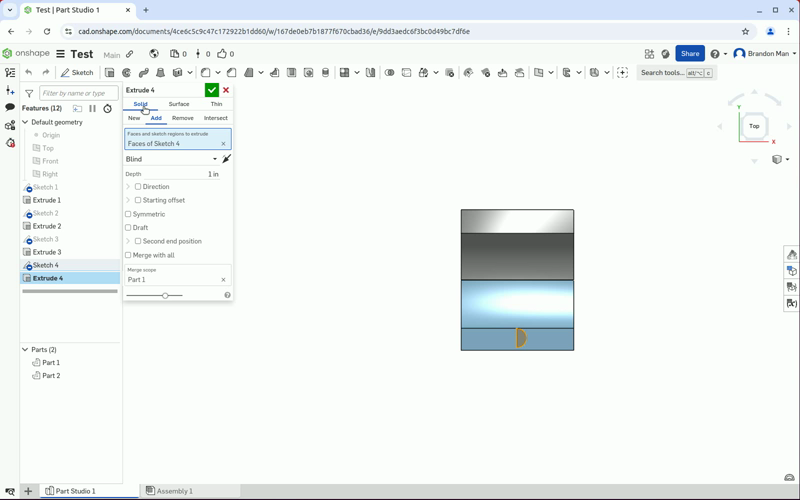
click(143, 106)
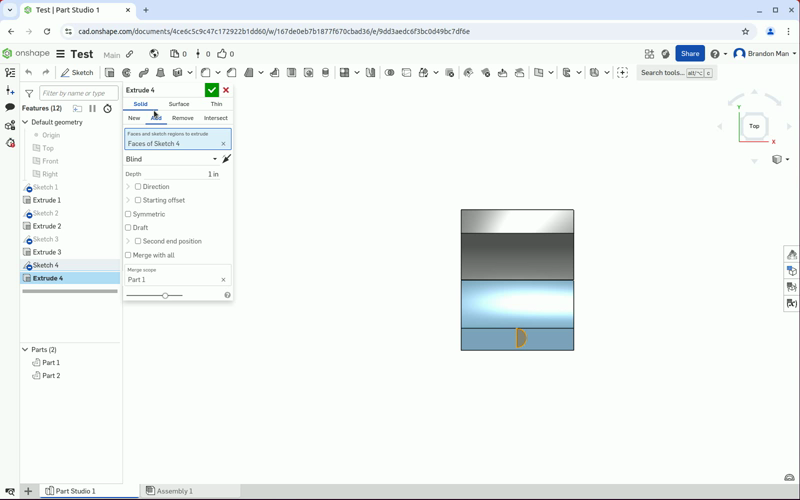
mouse_move(186, 120)
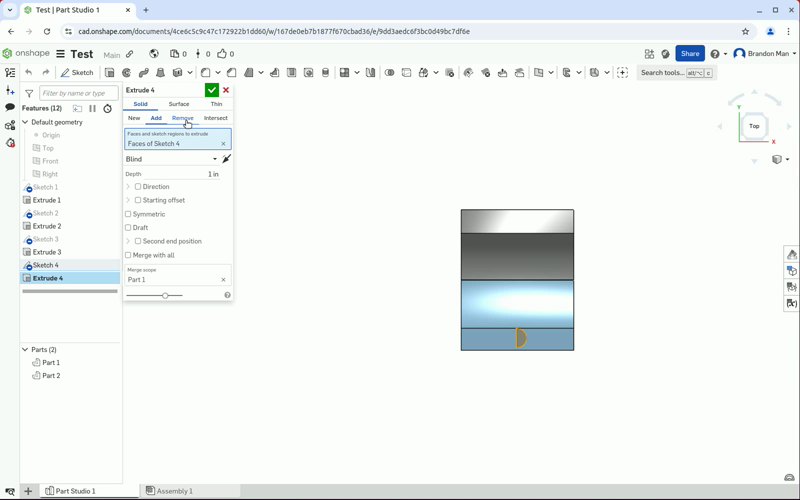
click(186, 120)
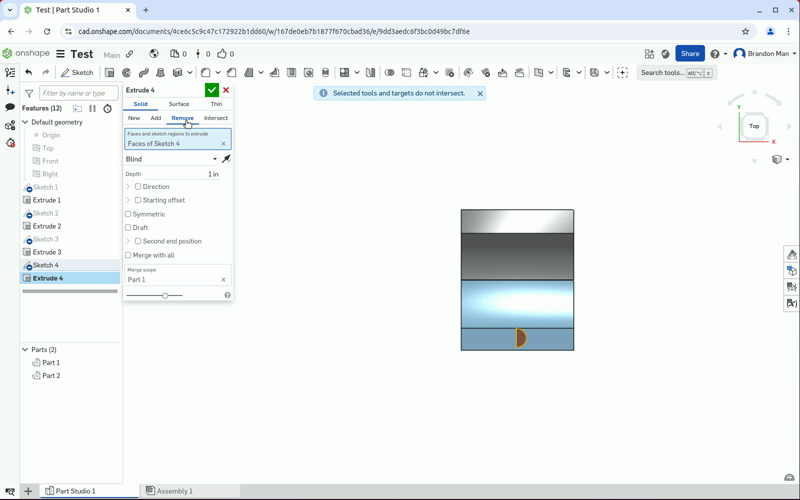
key(tab, 4)
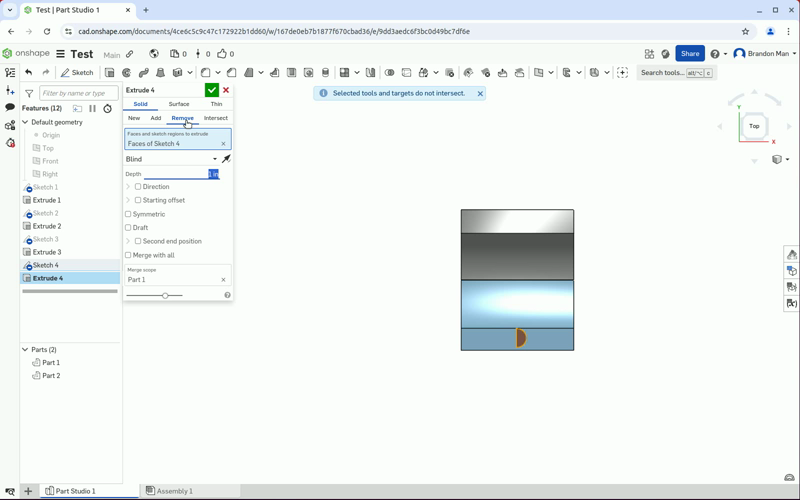
text(-46.216)
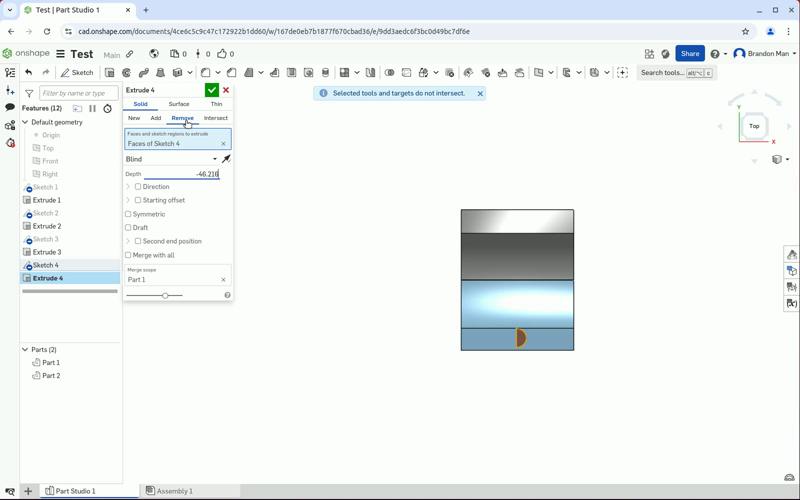
key(tab, 3)
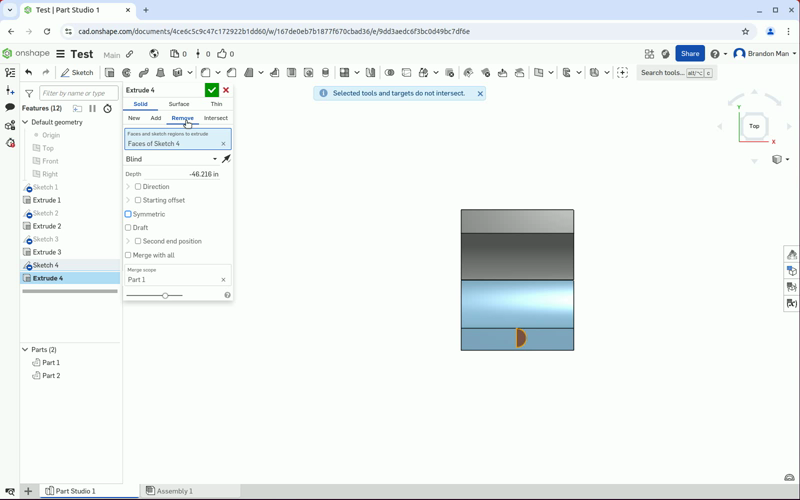
key(space)
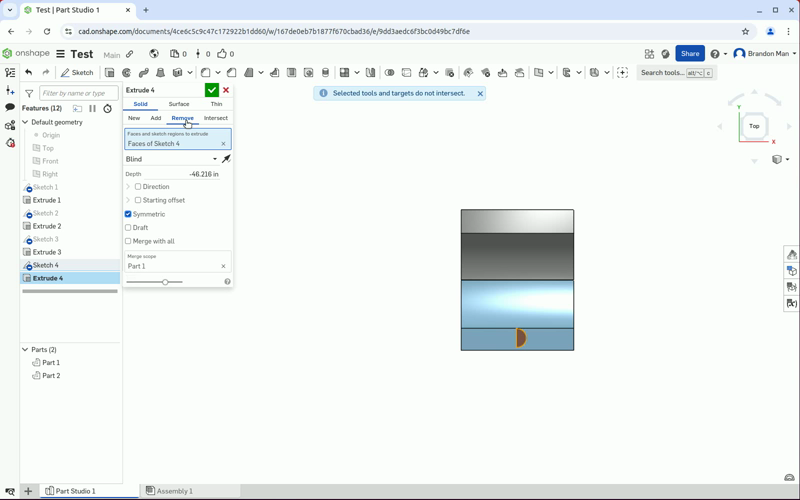
key(tab, 2)
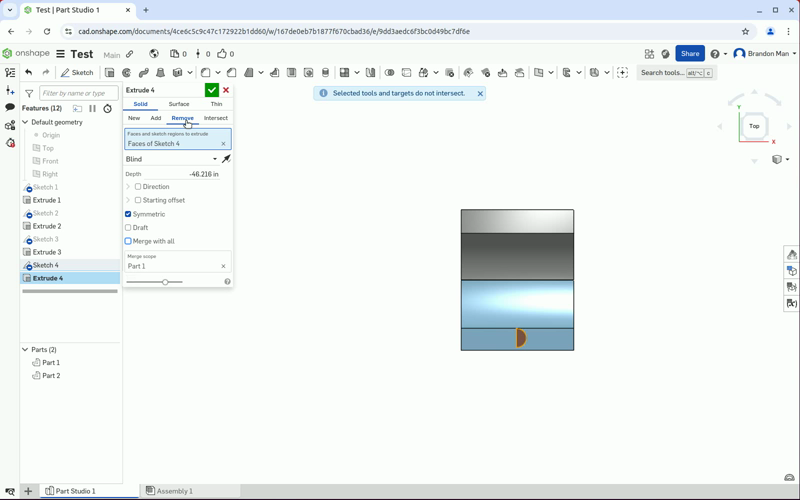
key(space)
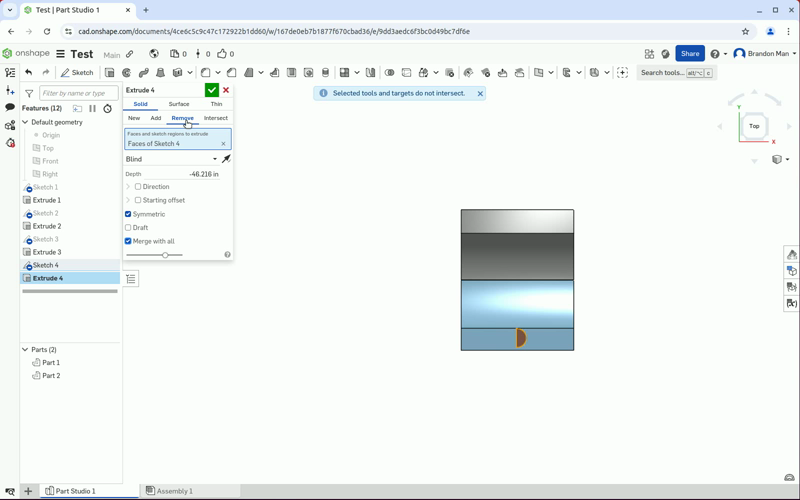
key(enter)
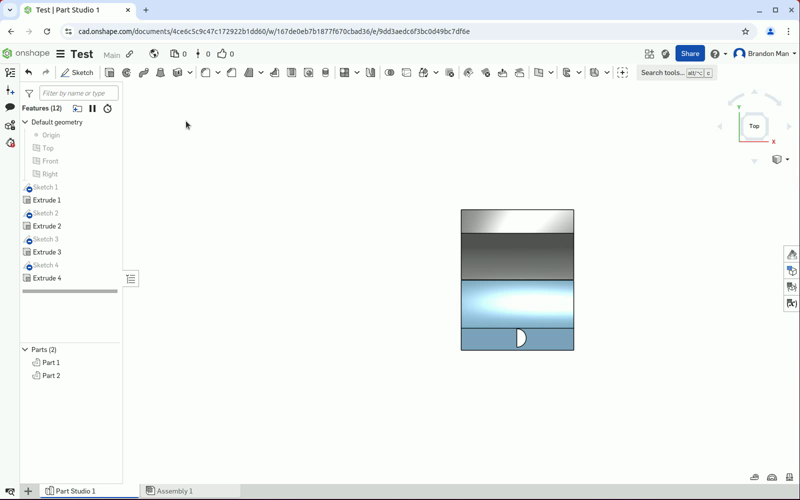
key(shift+h)
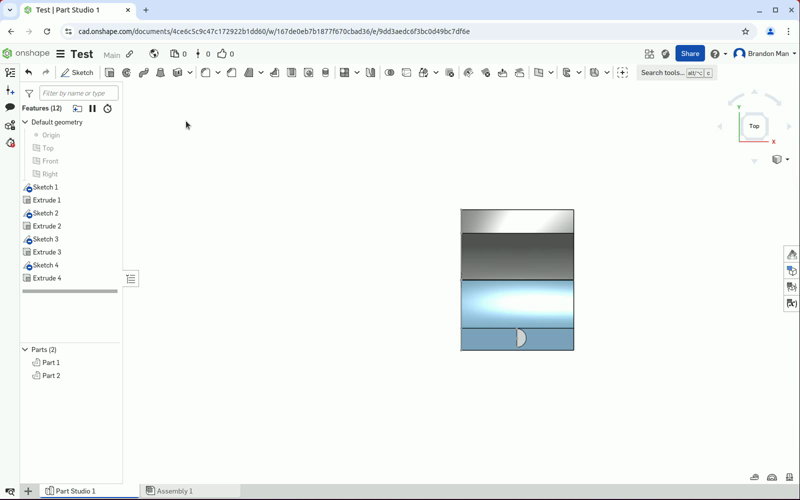
key(shift+h)
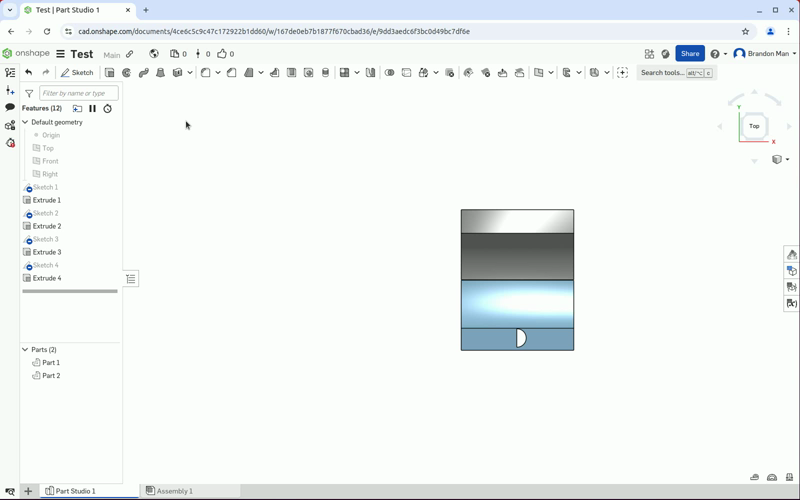
mouse_move(73, 189)
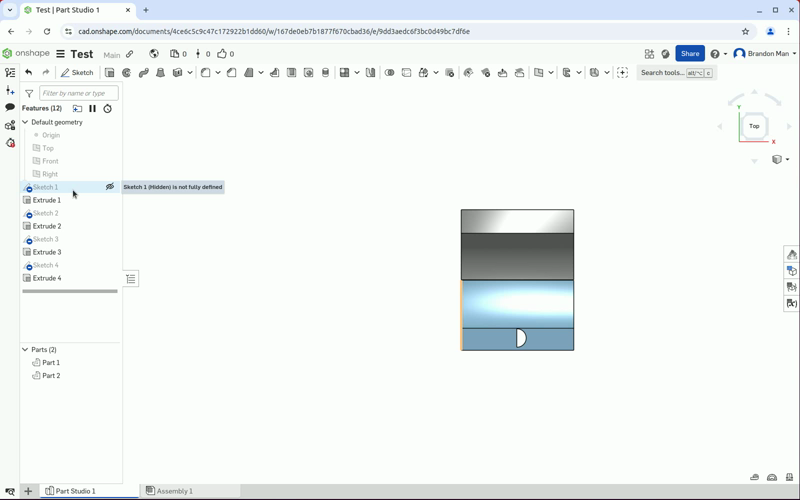
click(73, 189)
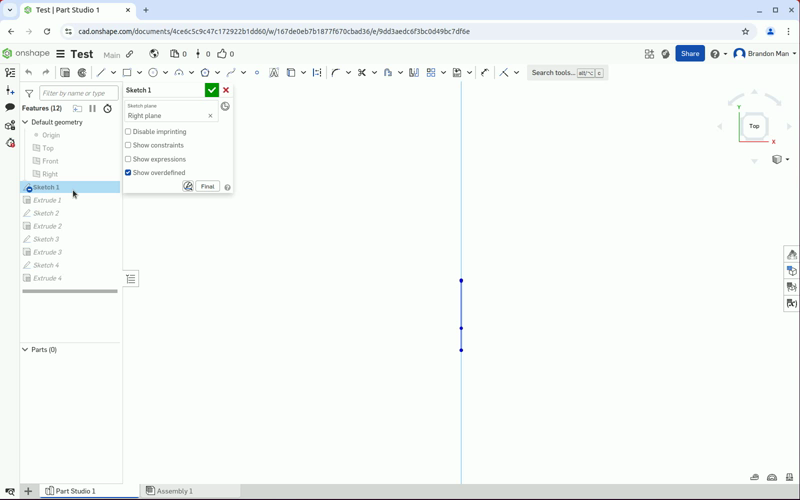
mouse_move(229, 92)
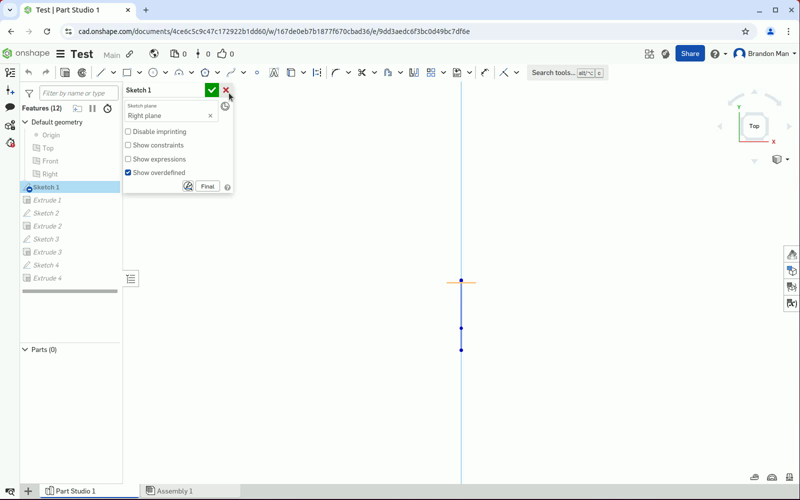
click(229, 92)
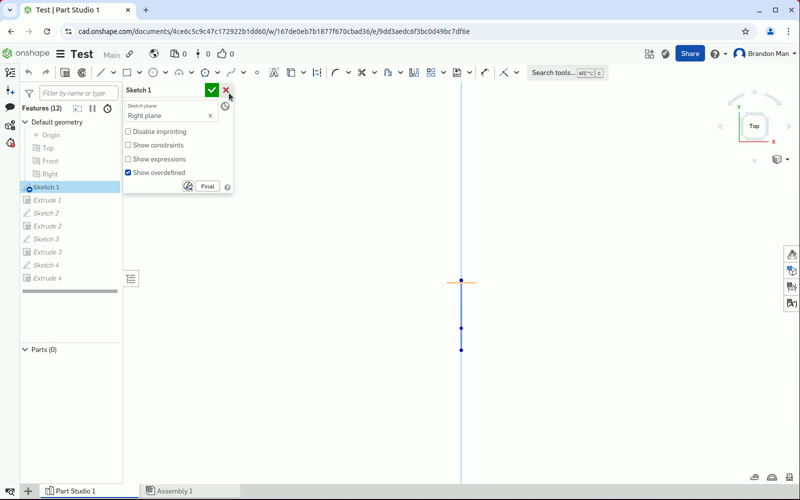
key(shift+s)
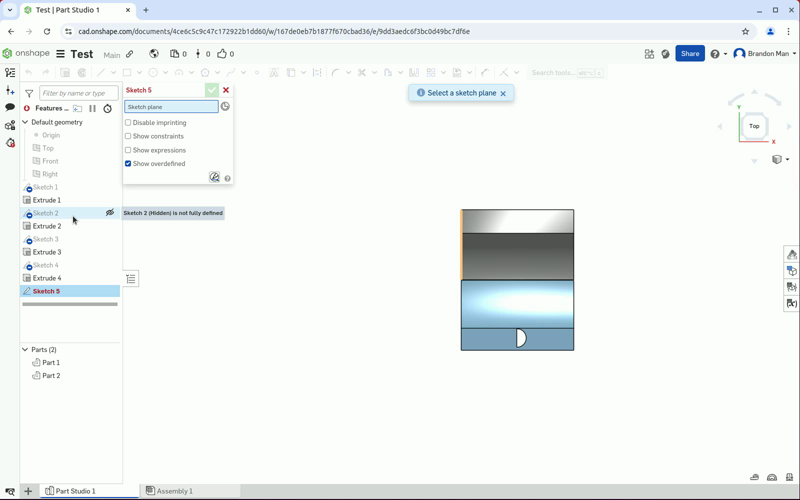
scroll(3)
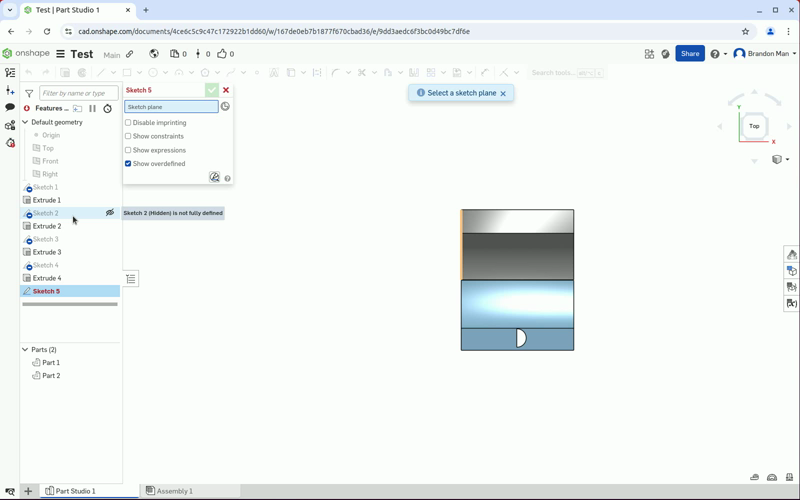
mouse_move(73, 150)
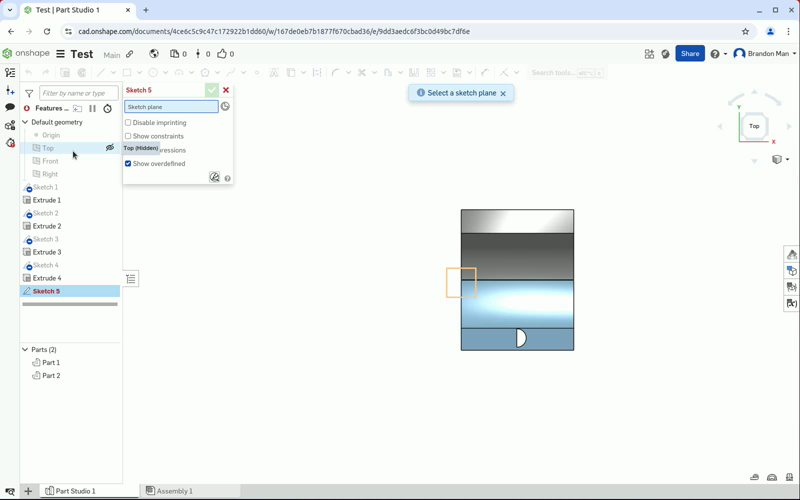
click(73, 150)
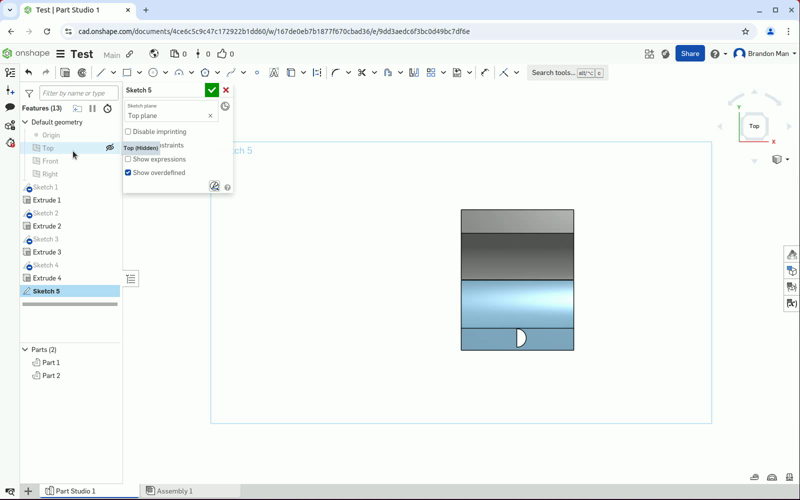
mouse_move(73, 352)
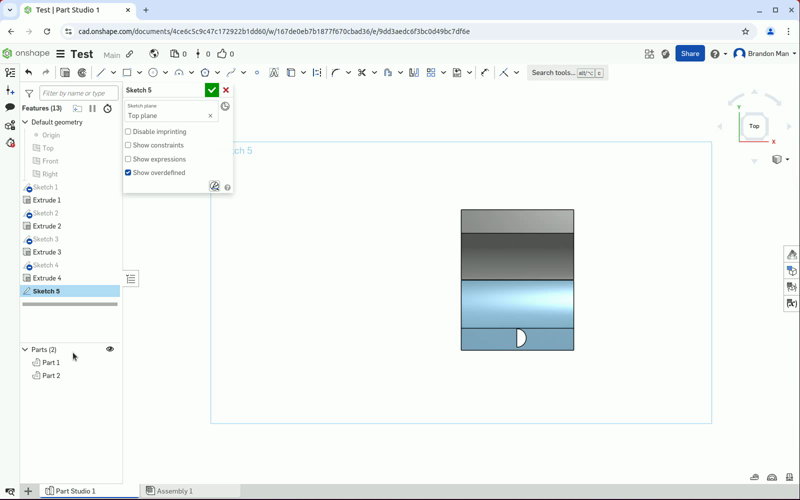
key(y)
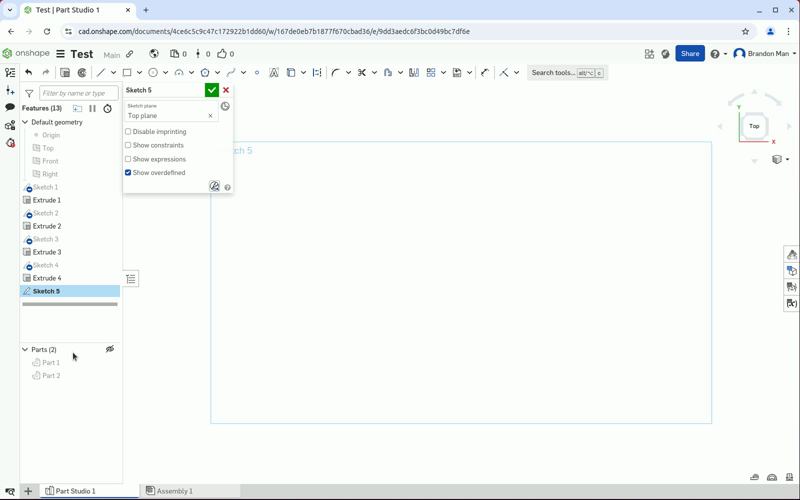
key(a)
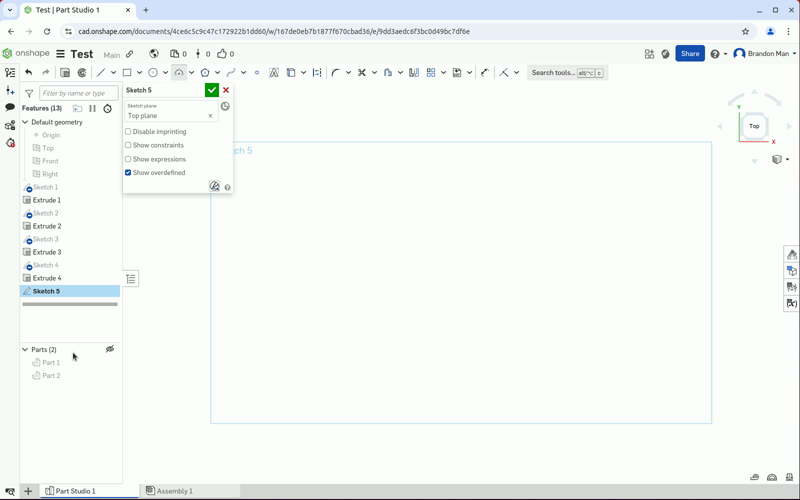
key_down(shift)
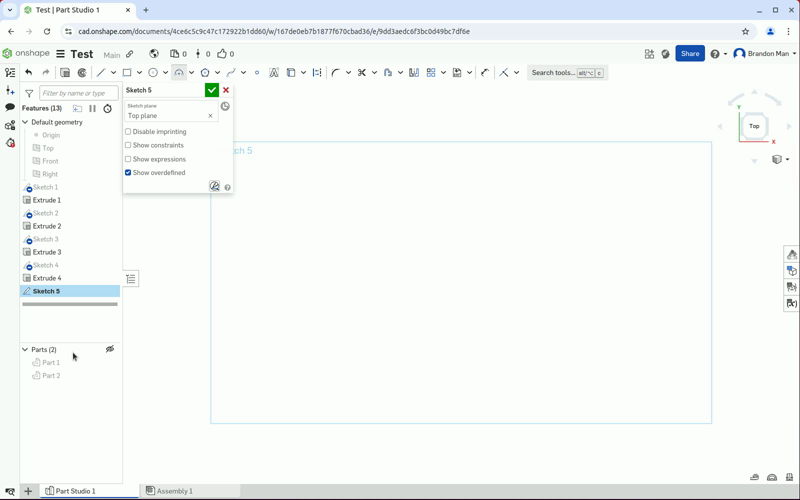
mouse_move(516, 230)
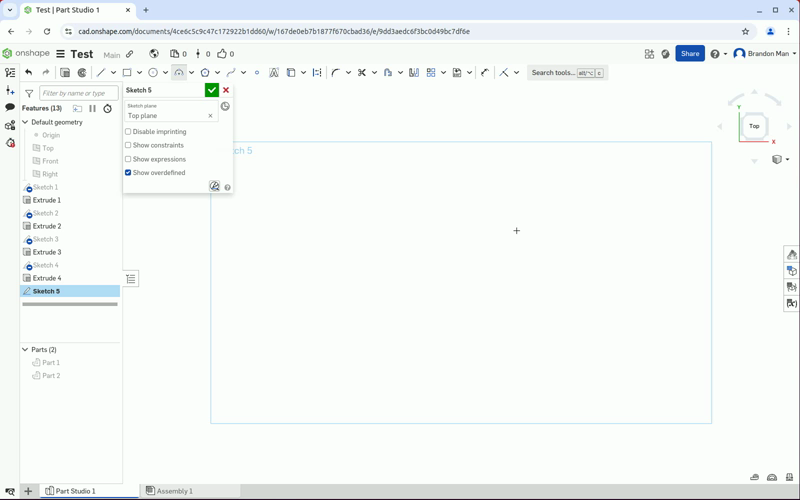
click(516, 230)
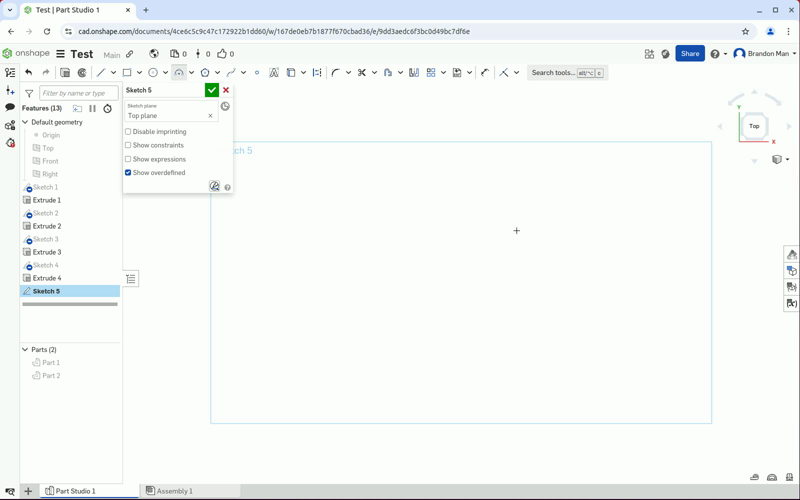
key_up(shift)
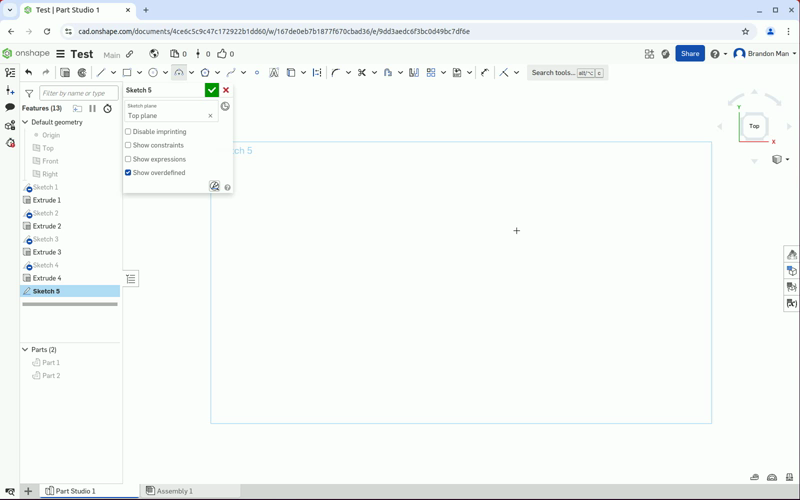
key_down(shift)
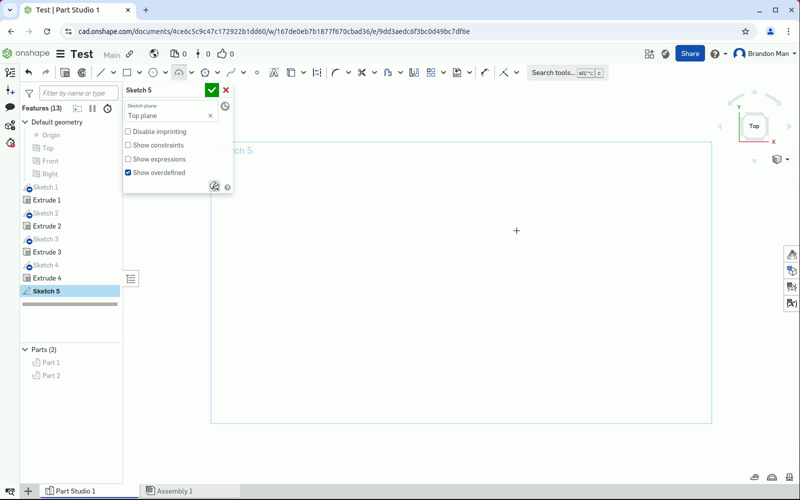
mouse_move(516, 211)
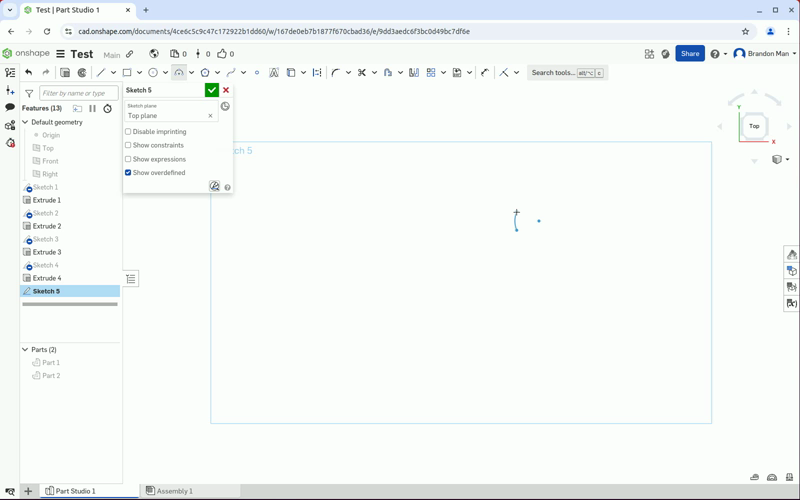
click(516, 211)
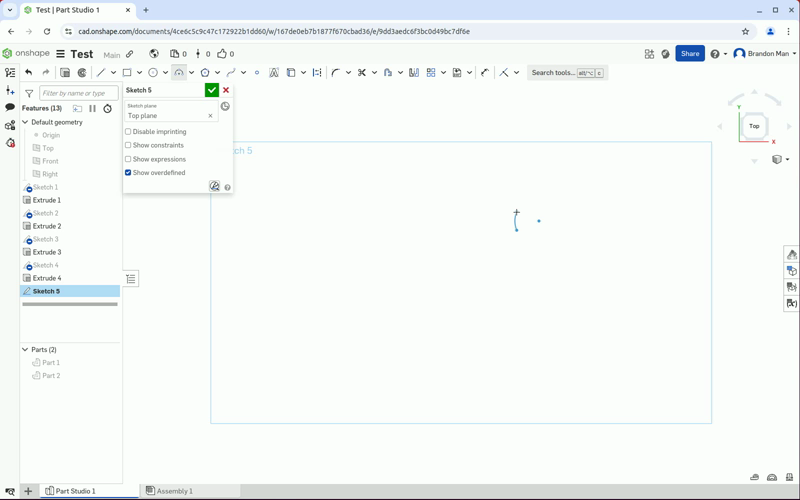
mouse_move(526, 220)
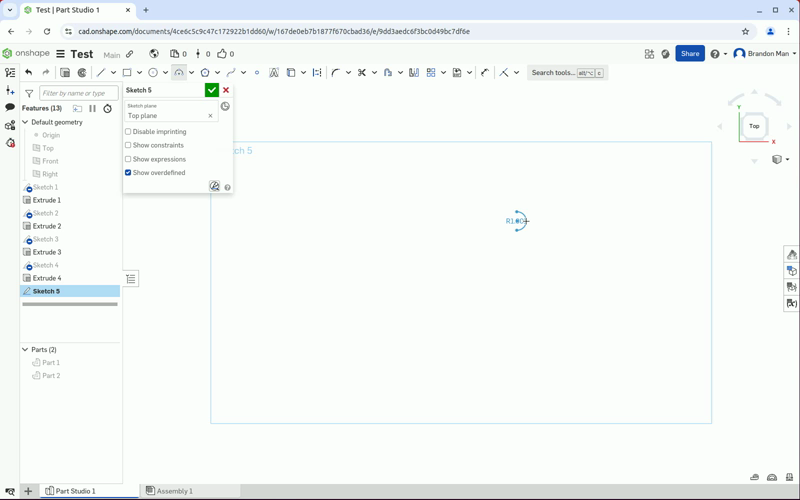
click(526, 220)
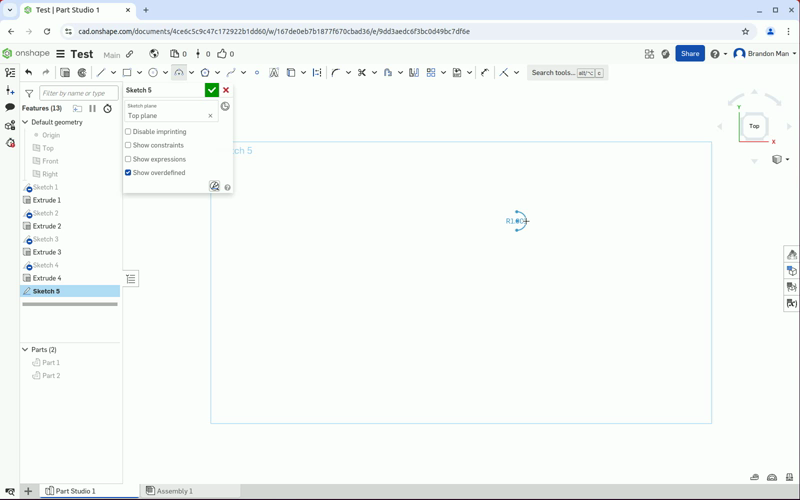
key_up(shift)
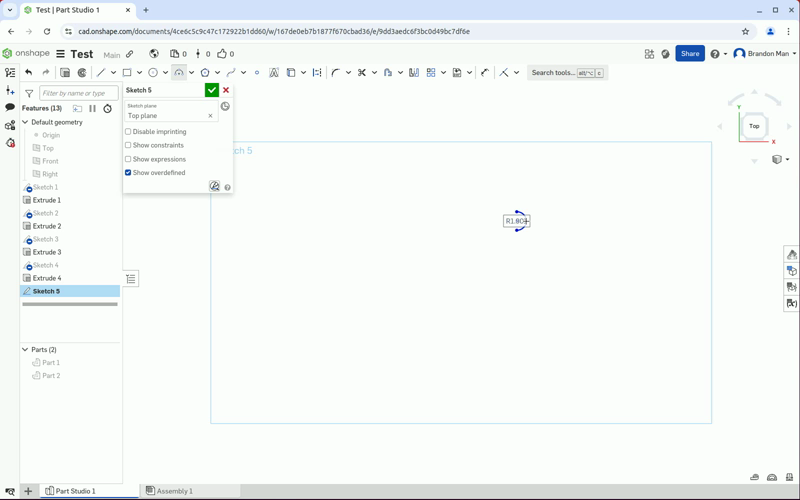
key(esc)
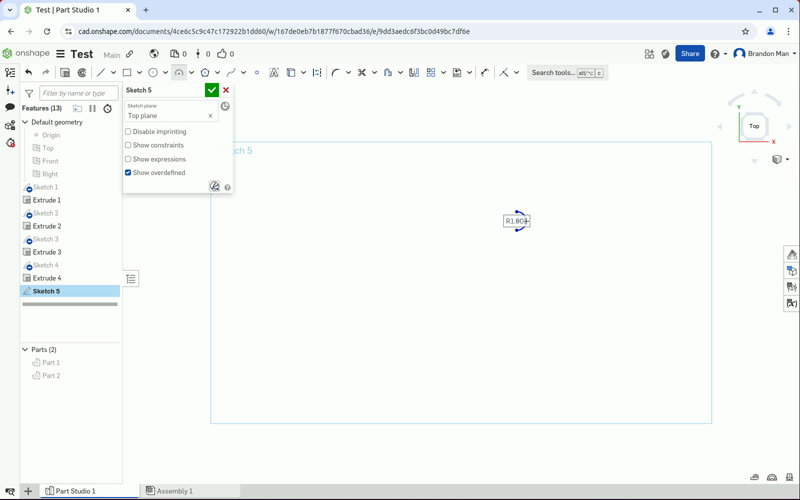
key(l)
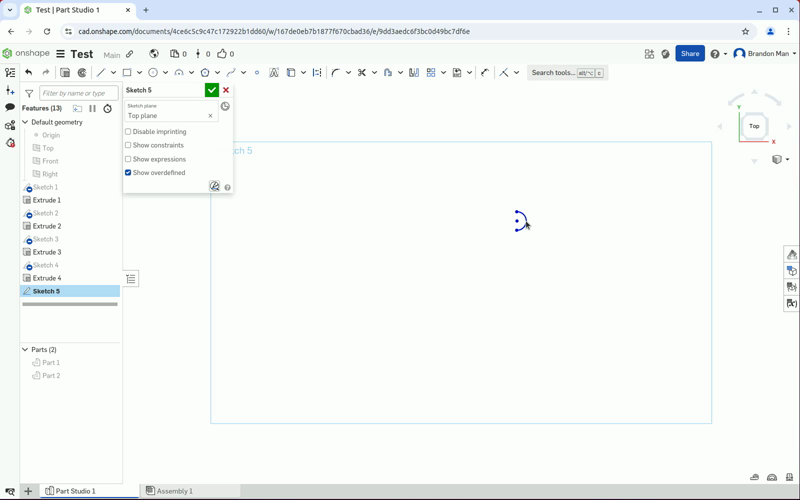
mouse_move(516, 211)
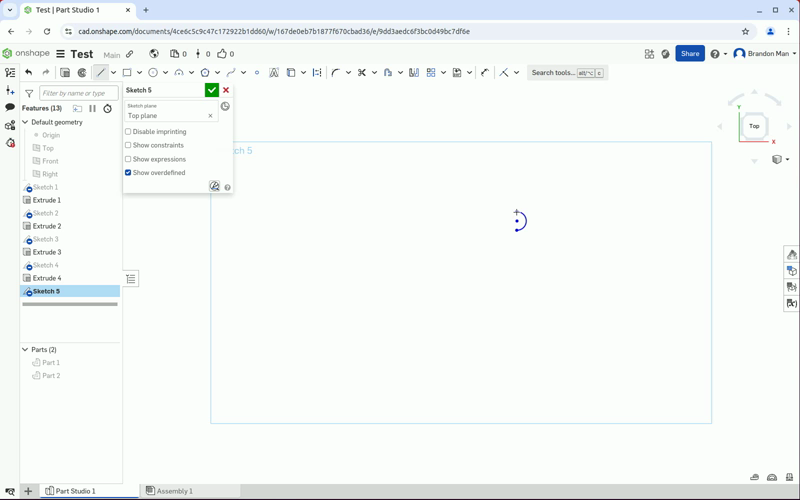
click(516, 211)
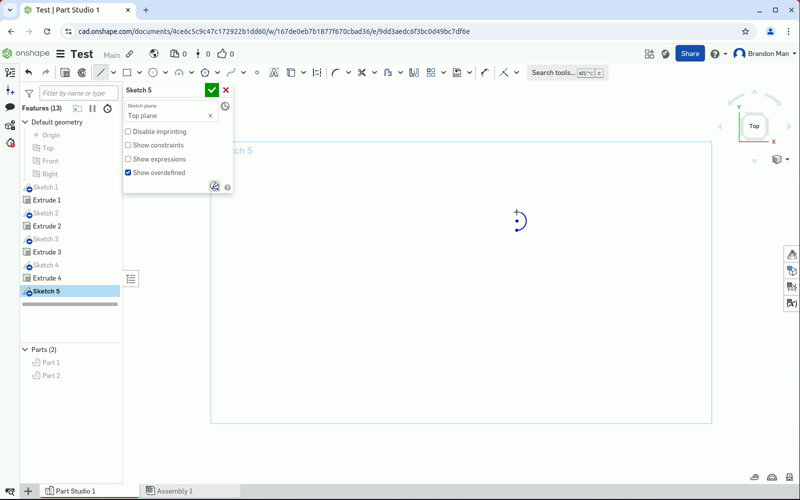
key_down(shift)
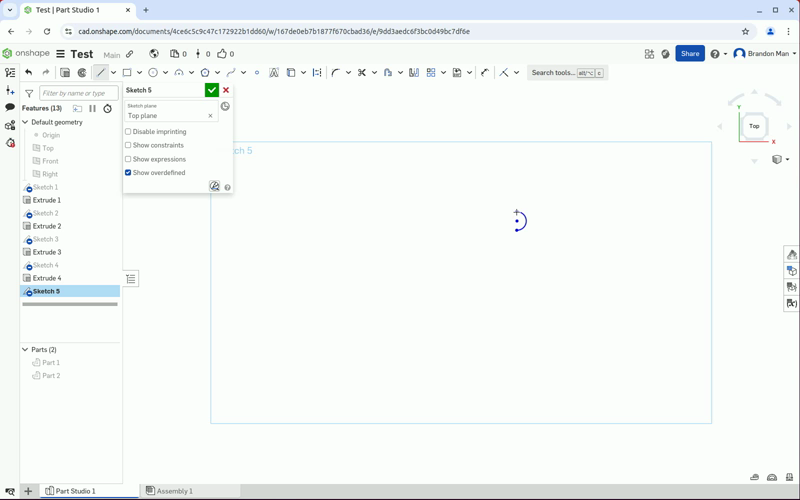
mouse_move(546, 211)
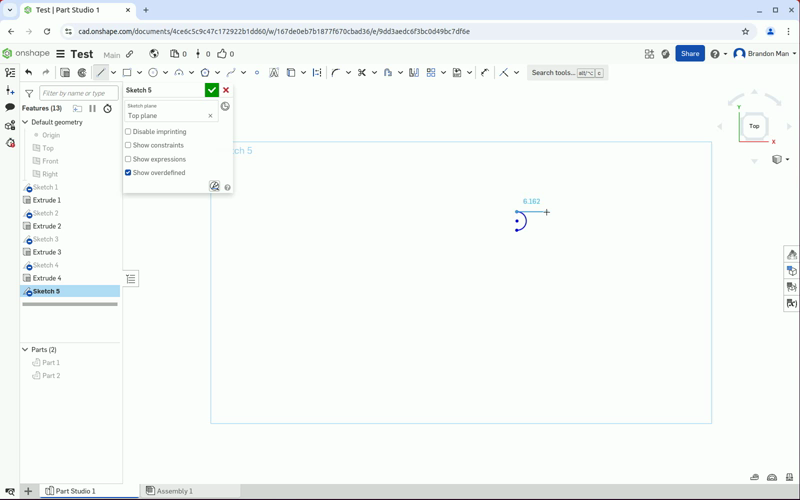
mouse_move(516, 220)
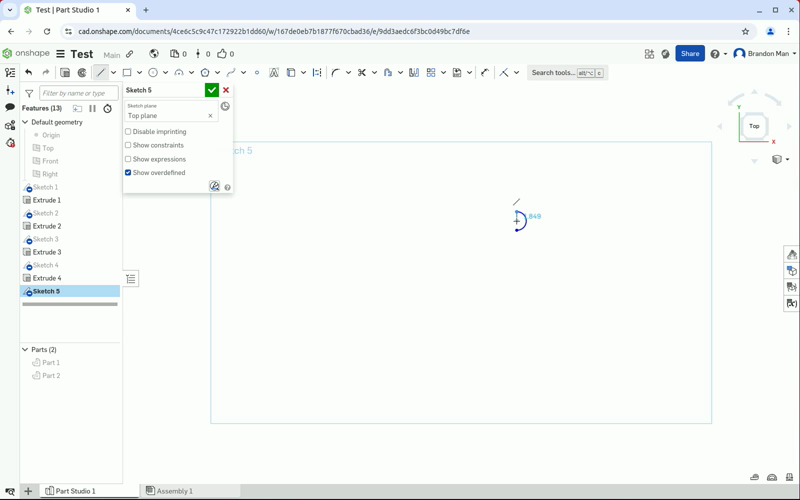
click(516, 220)
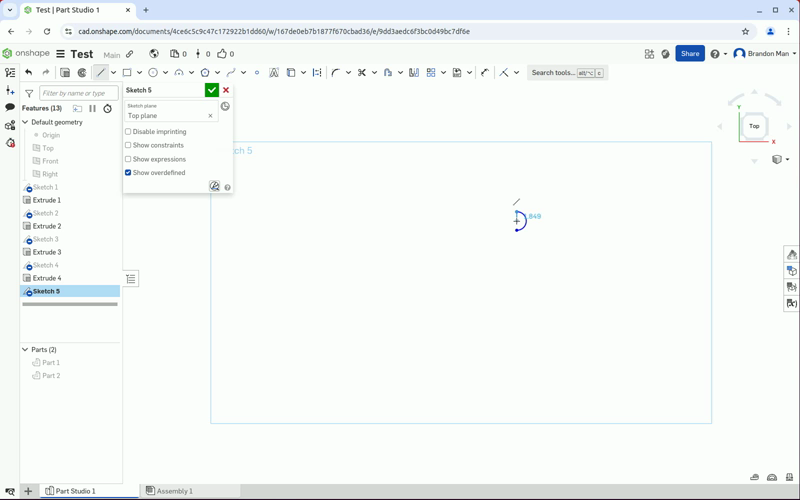
key_up(shift)
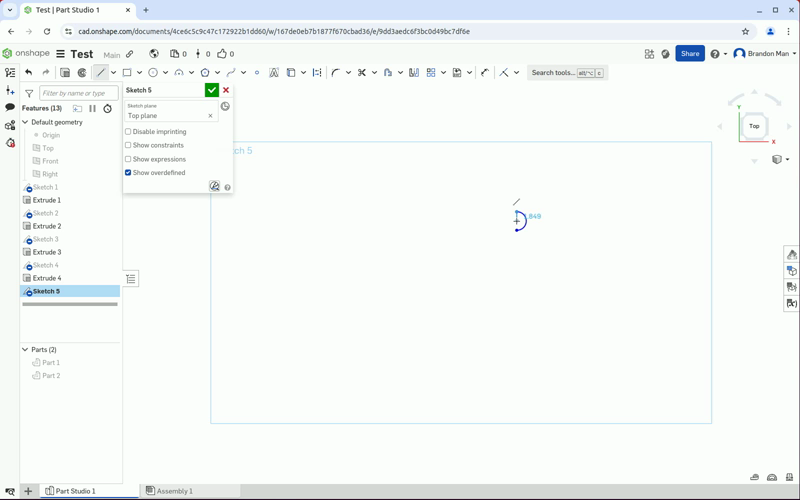
key_down(shift)
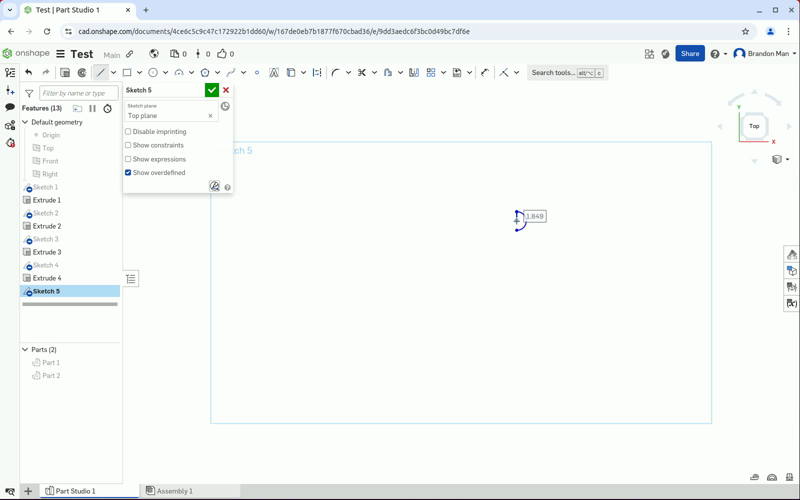
mouse_move(546, 220)
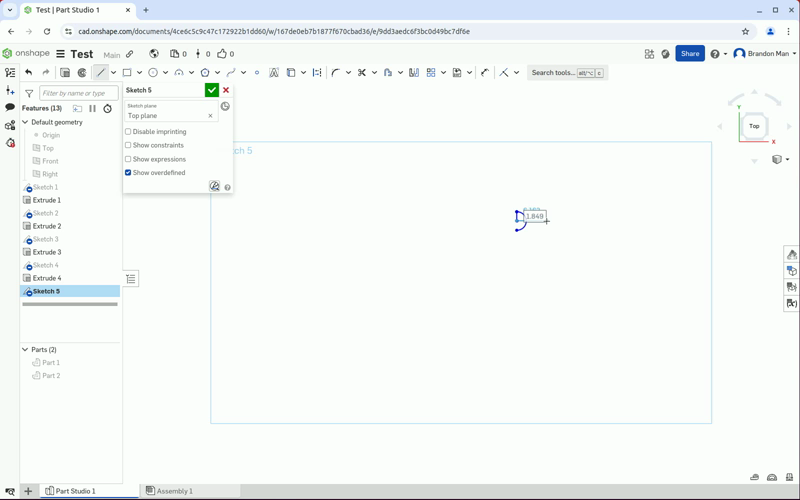
mouse_move(516, 221)
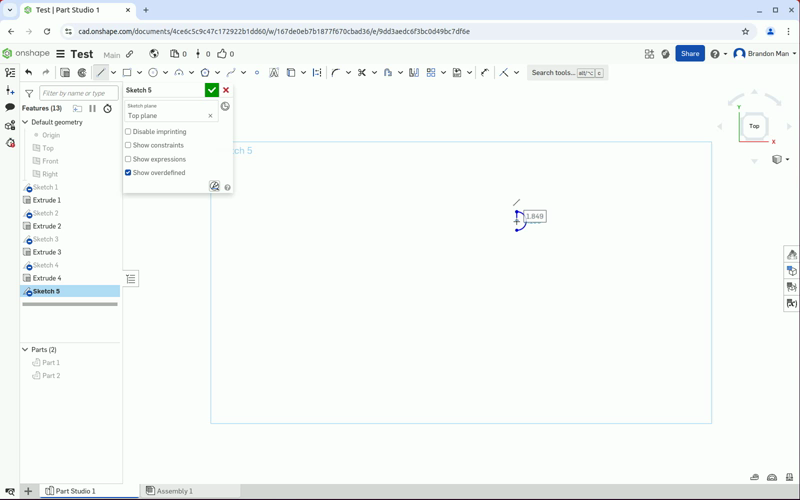
scroll(6)
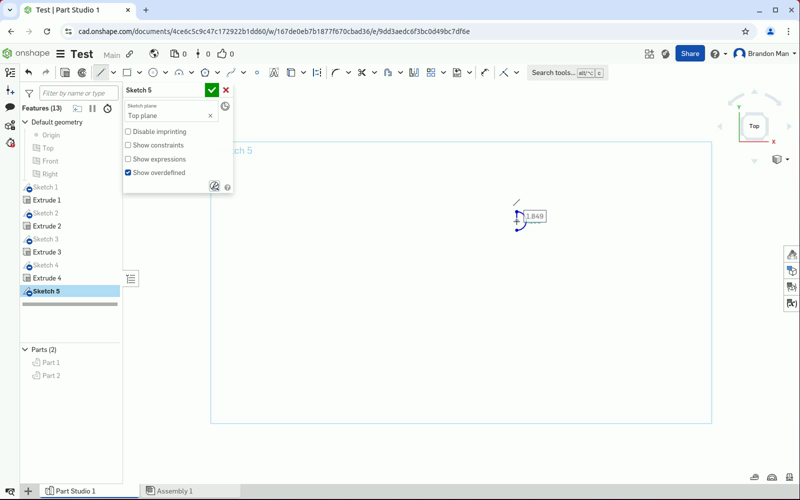
scroll(6)
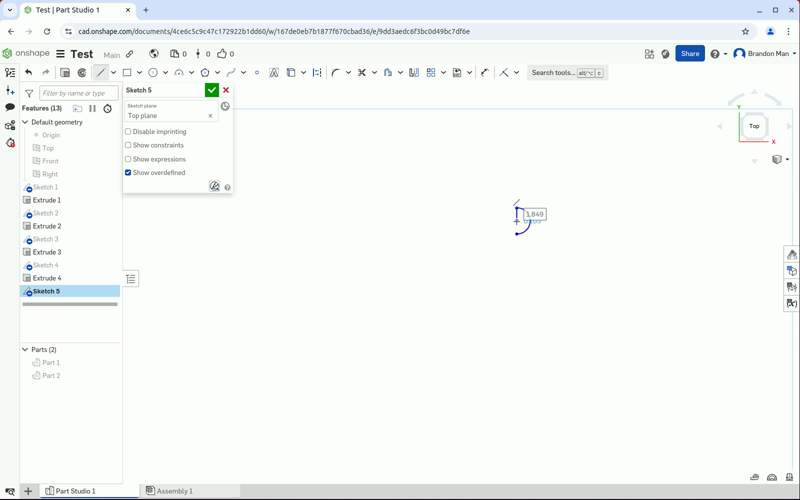
scroll(6)
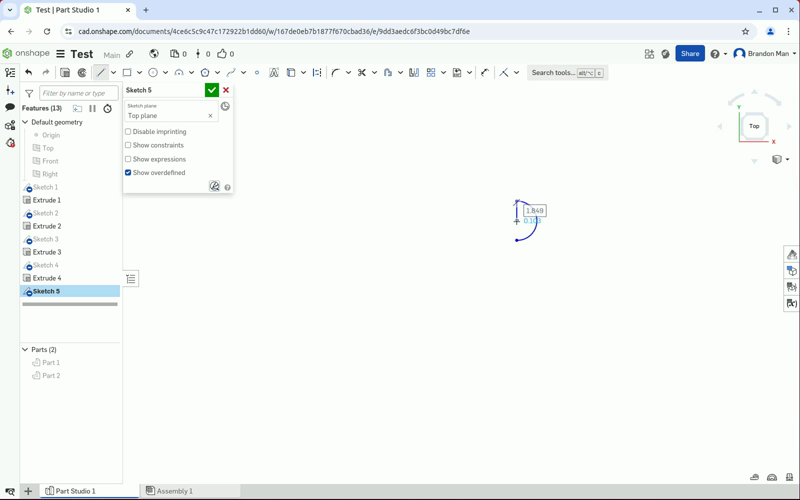
scroll(6)
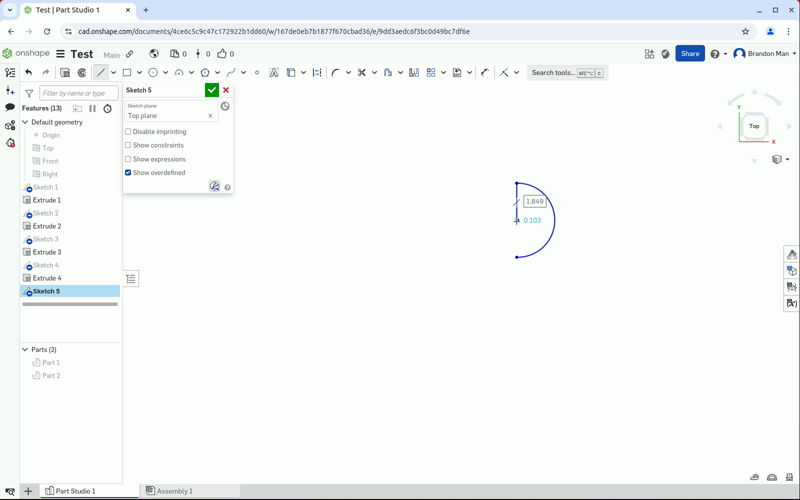
scroll(6)
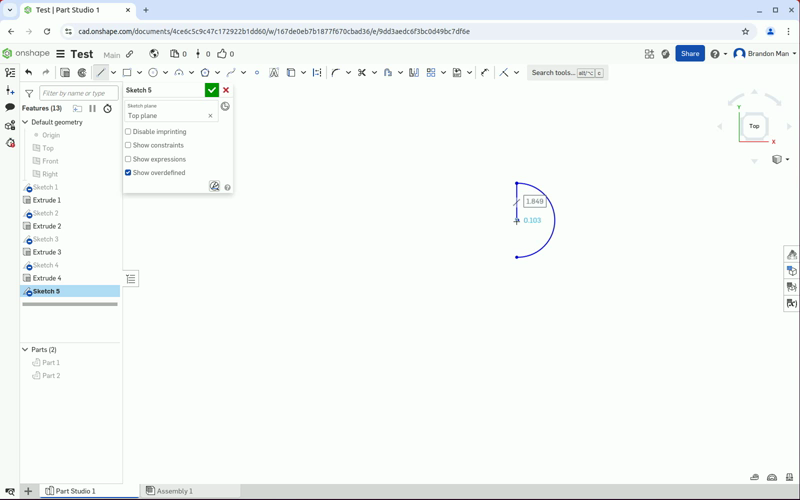
scroll(6)
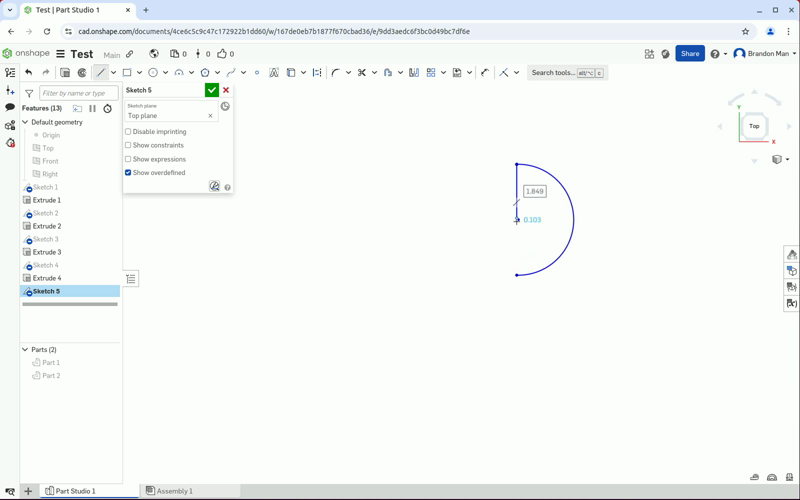
scroll(6)
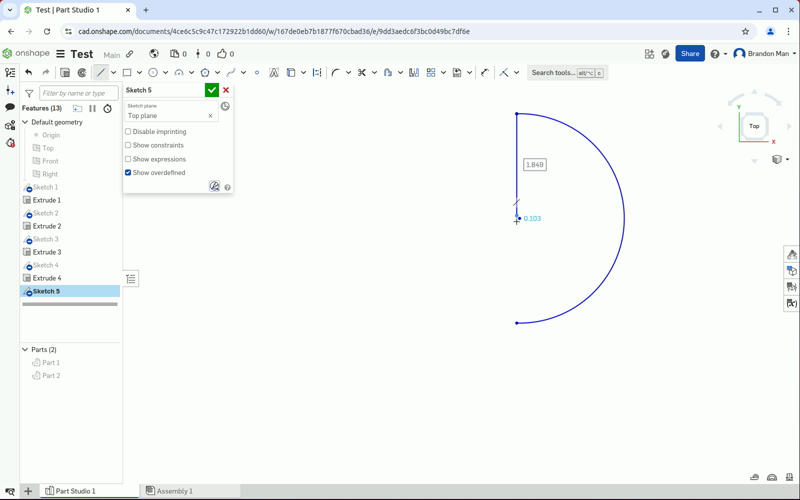
click(516, 221)
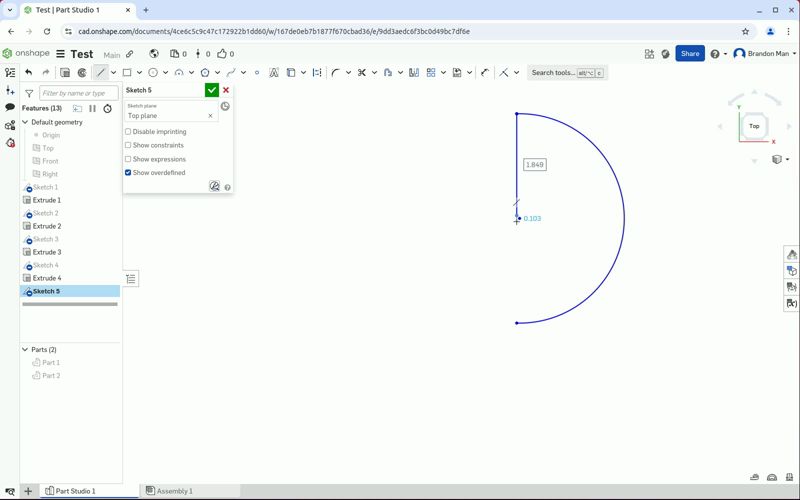
scroll(-6)
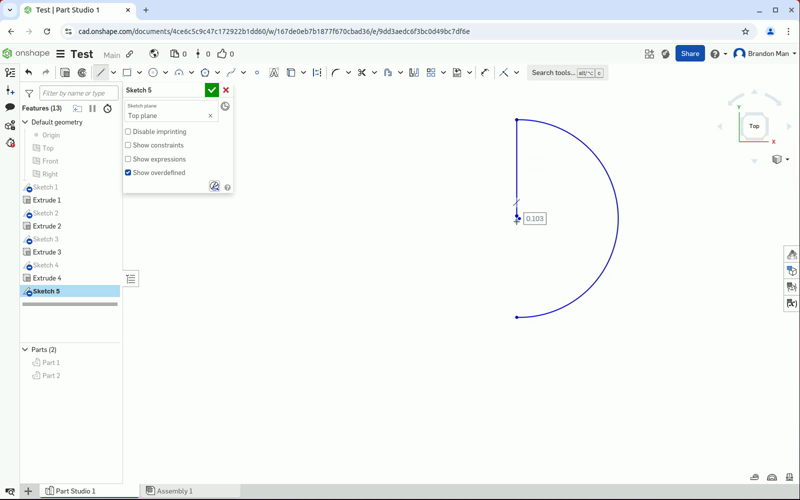
scroll(-6)
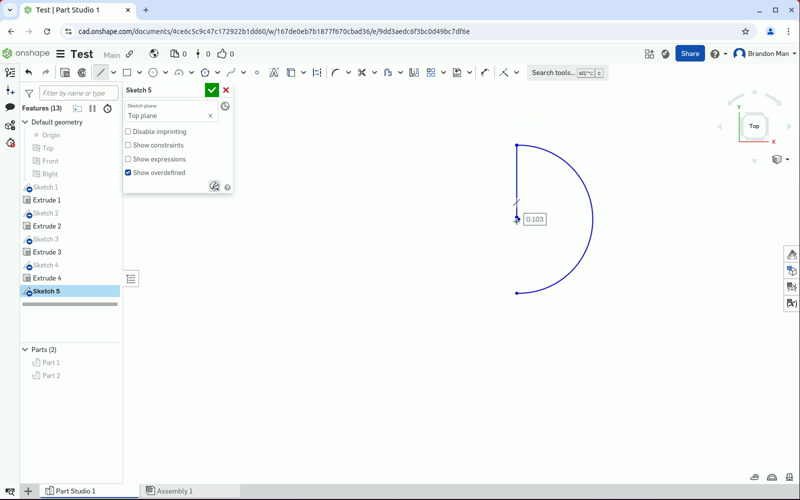
scroll(-6)
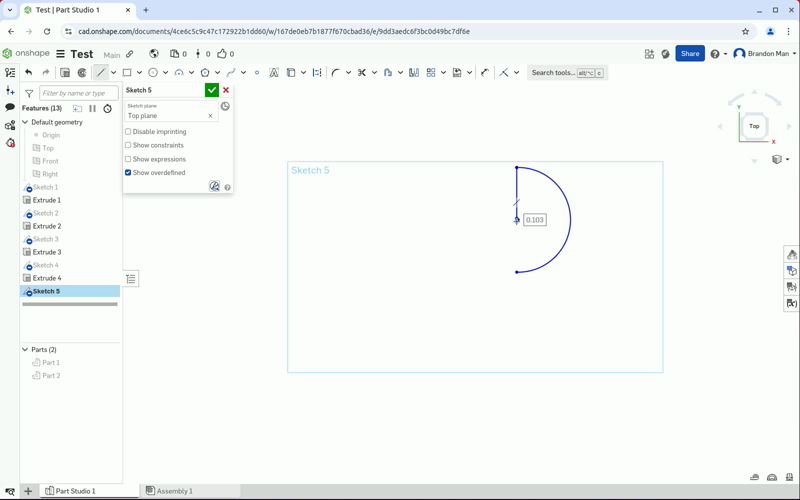
scroll(-6)
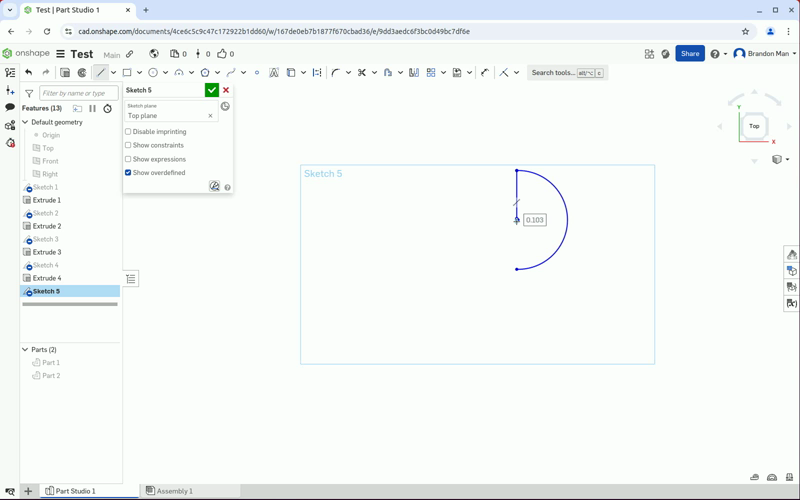
scroll(-6)
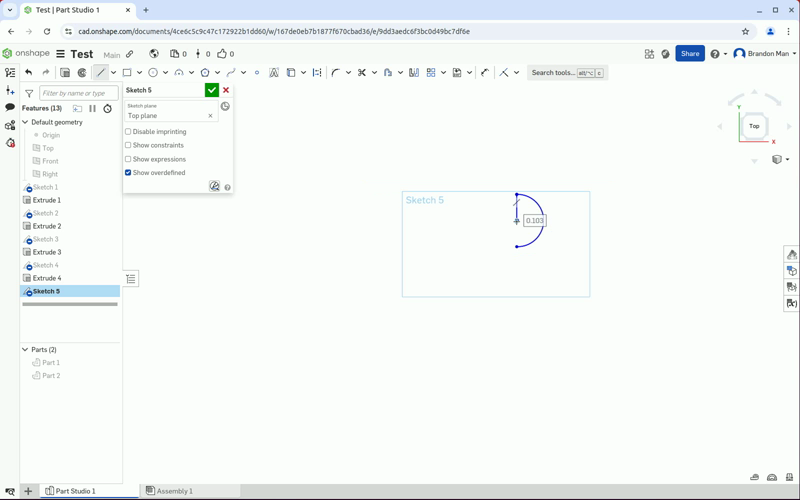
scroll(-6)
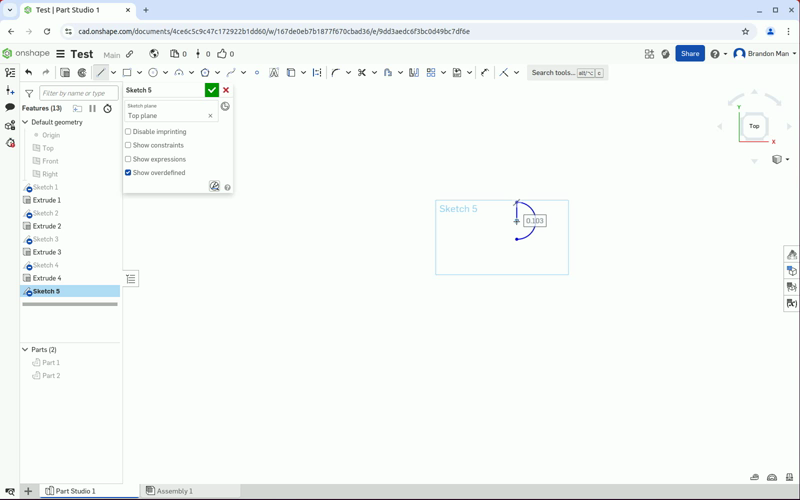
scroll(-6)
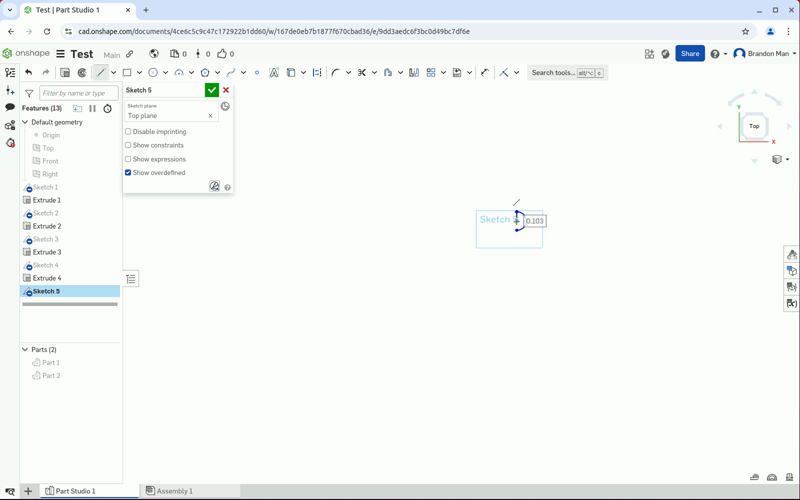
key_up(shift)
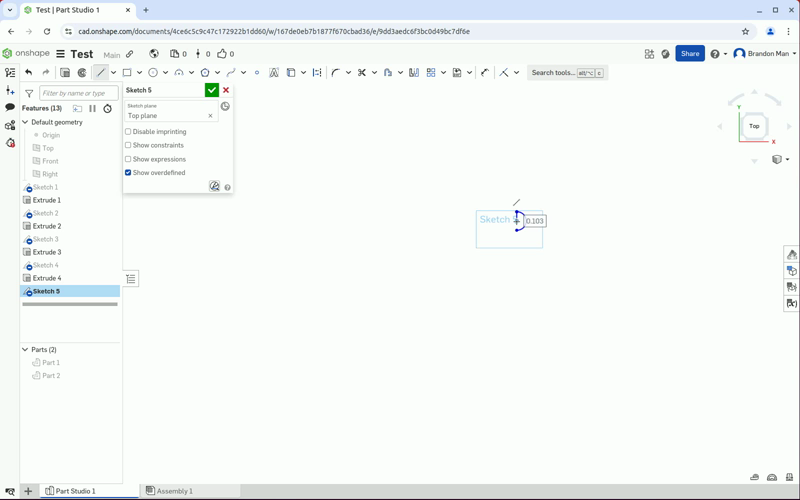
mouse_move(546, 221)
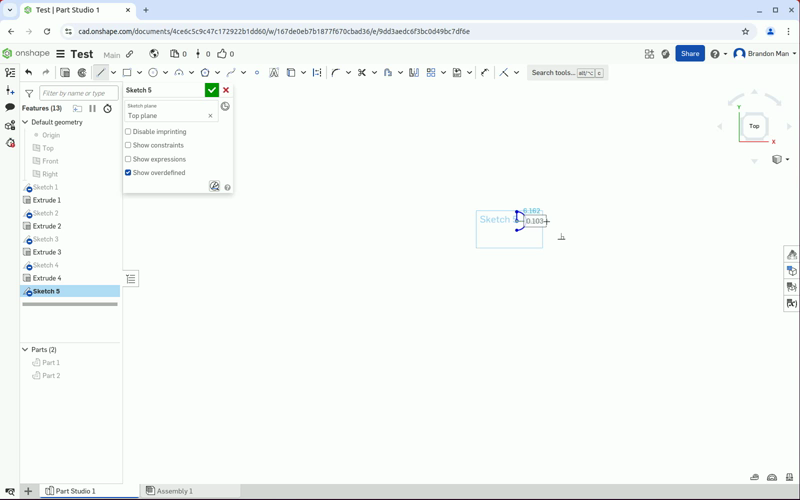
key_down(shift)
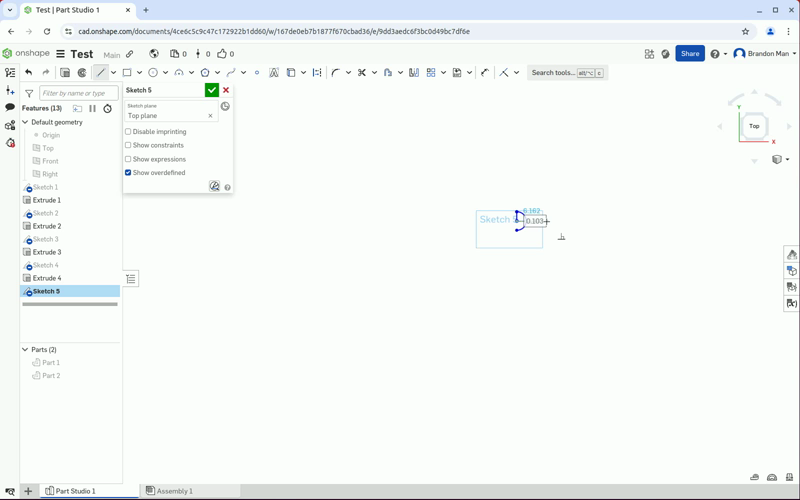
mouse_move(516, 230)
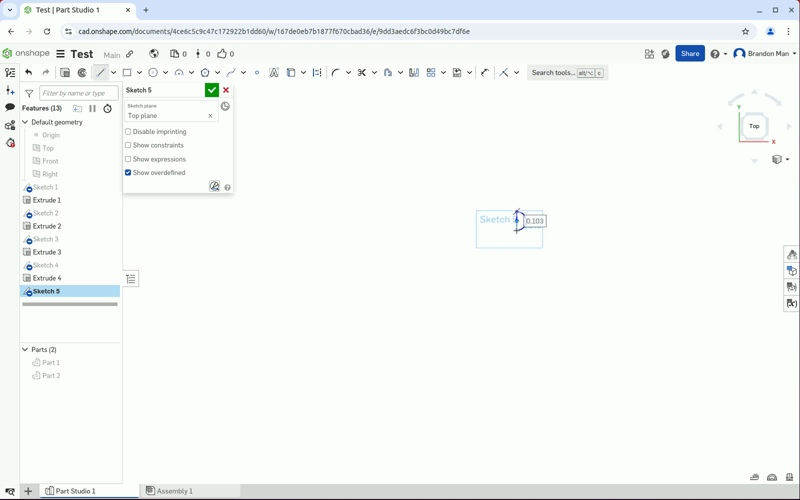
key_up(shift)
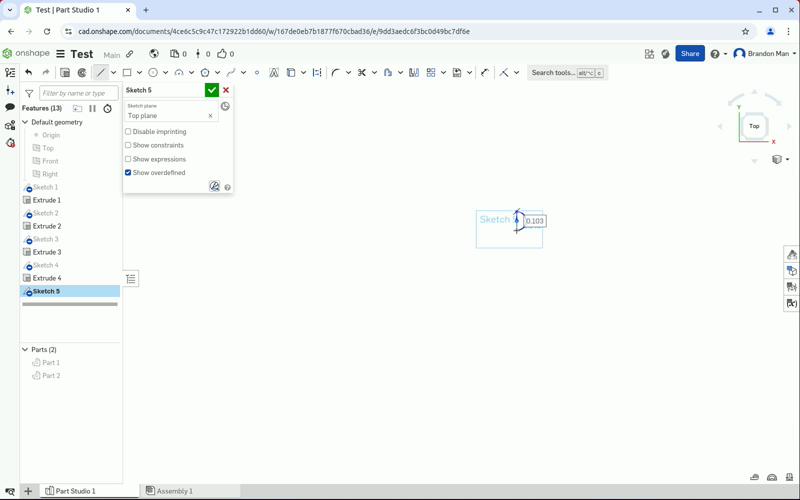
click(516, 230)
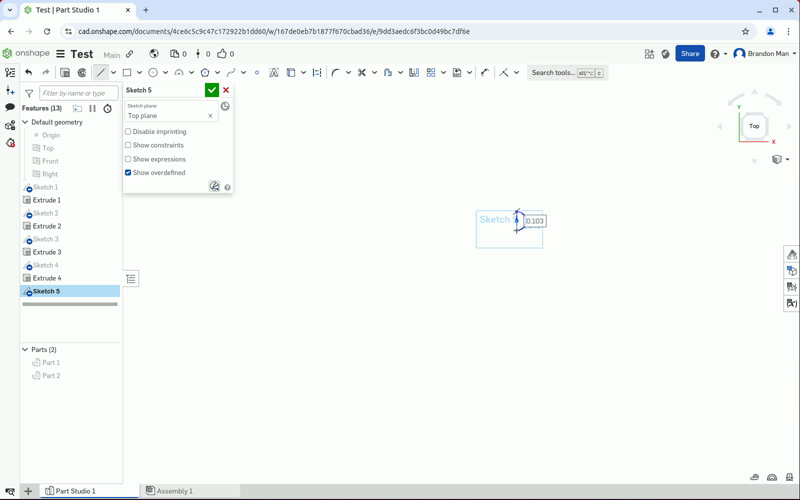
key(esc)
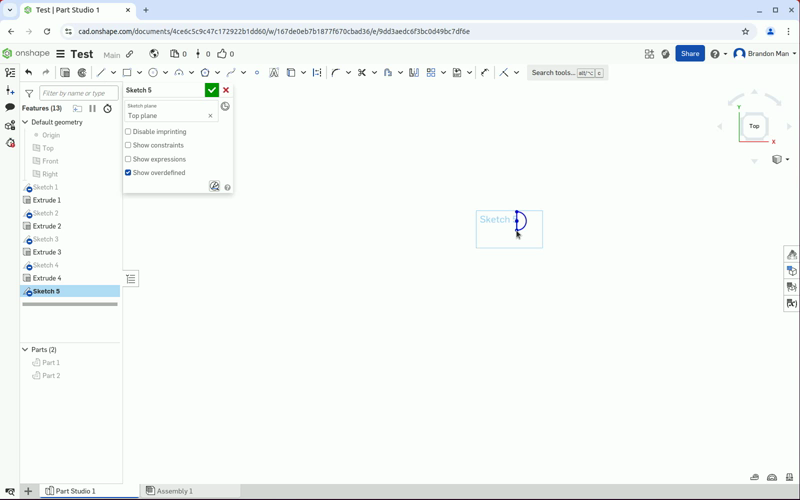
mouse_move(519, 216)
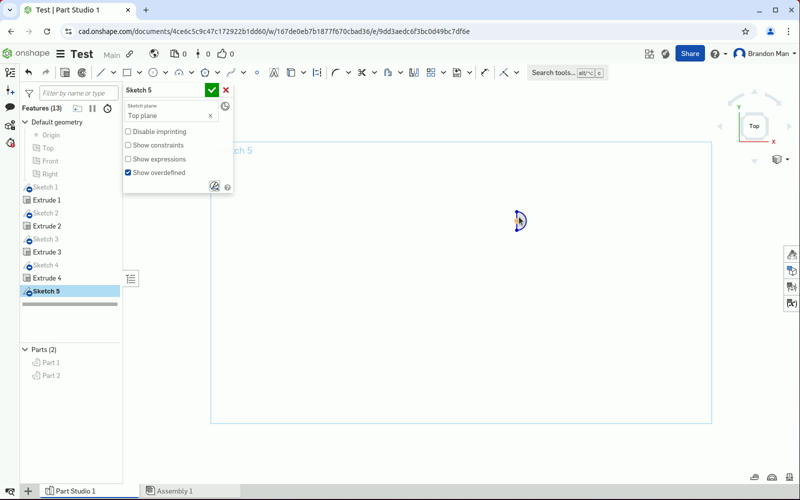
scroll(6)
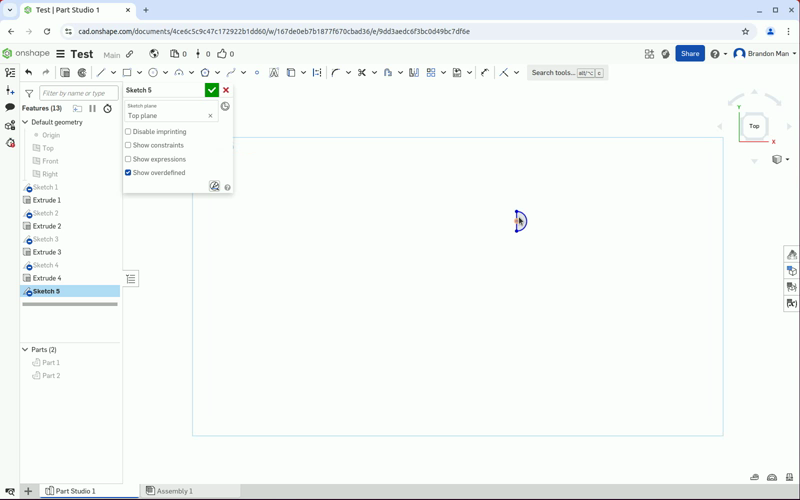
scroll(6)
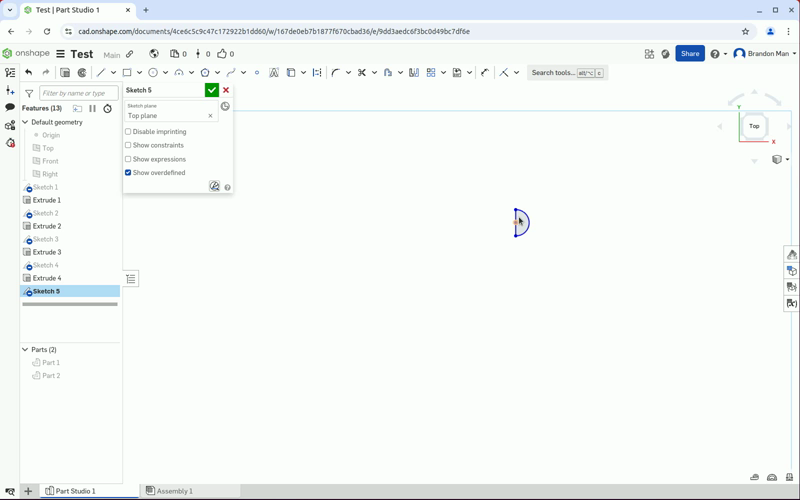
scroll(6)
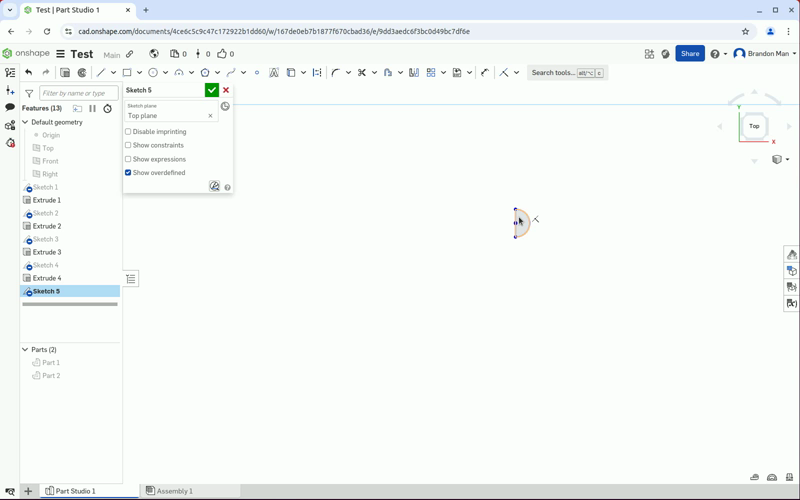
scroll(6)
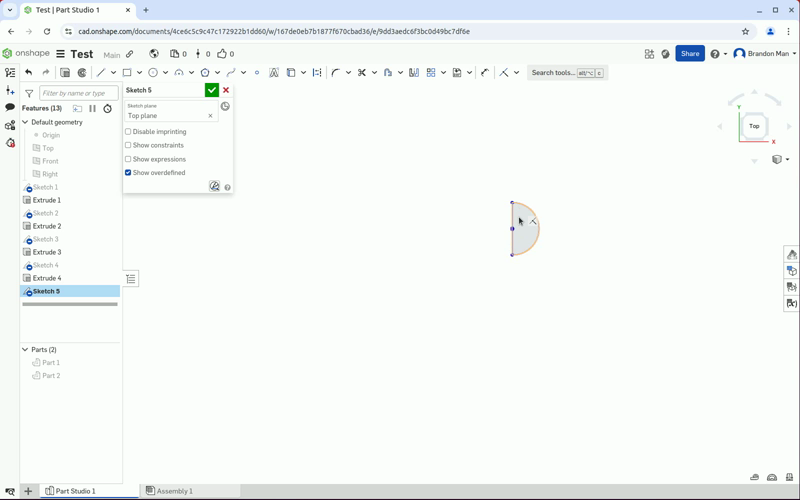
scroll(6)
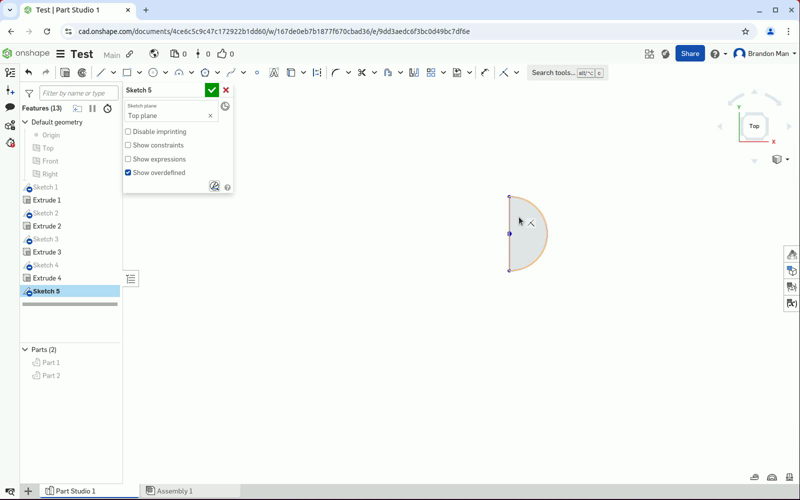
scroll(6)
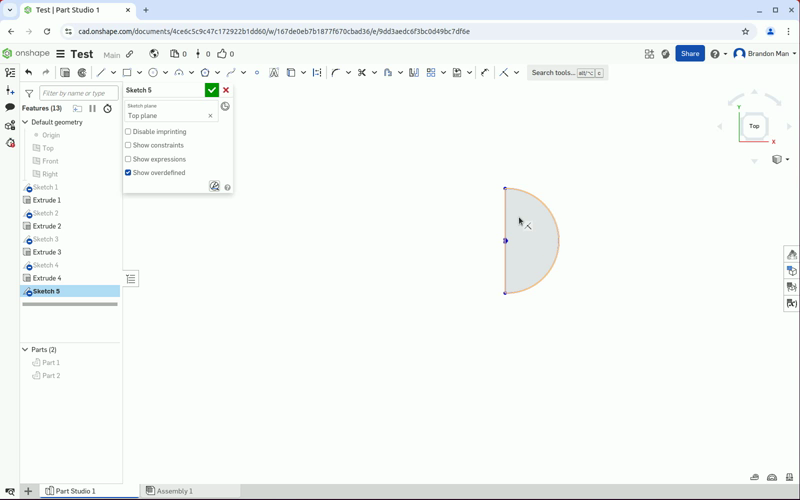
scroll(6)
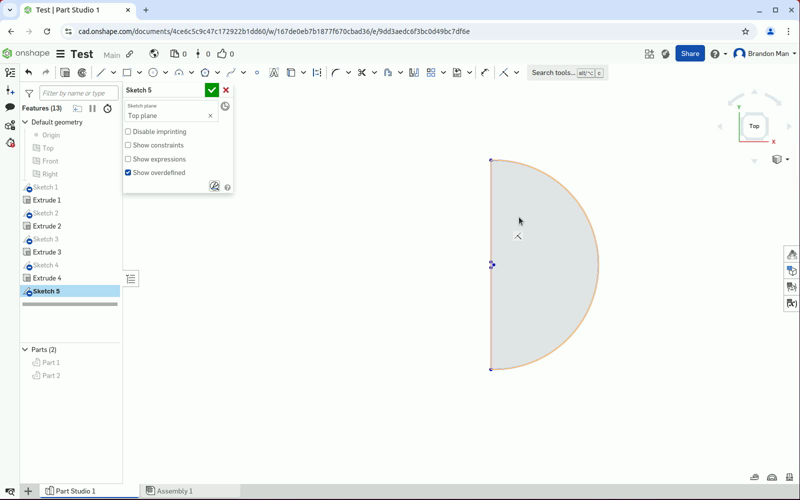
click(519, 216)
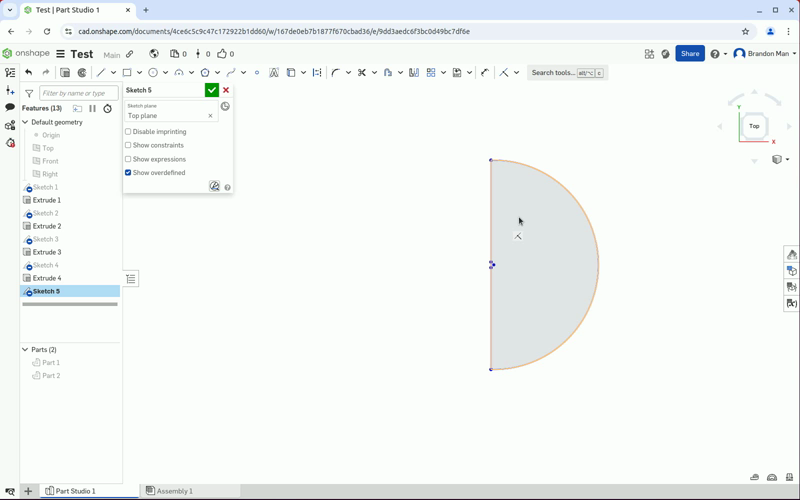
scroll(-6)
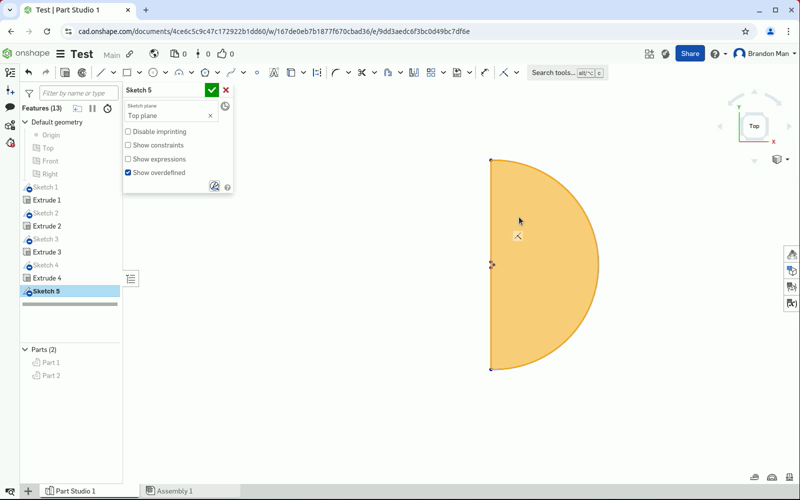
scroll(-6)
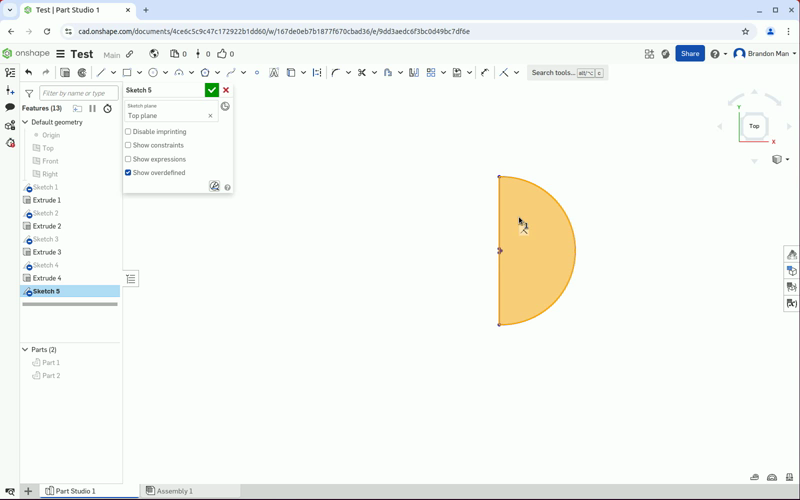
scroll(-6)
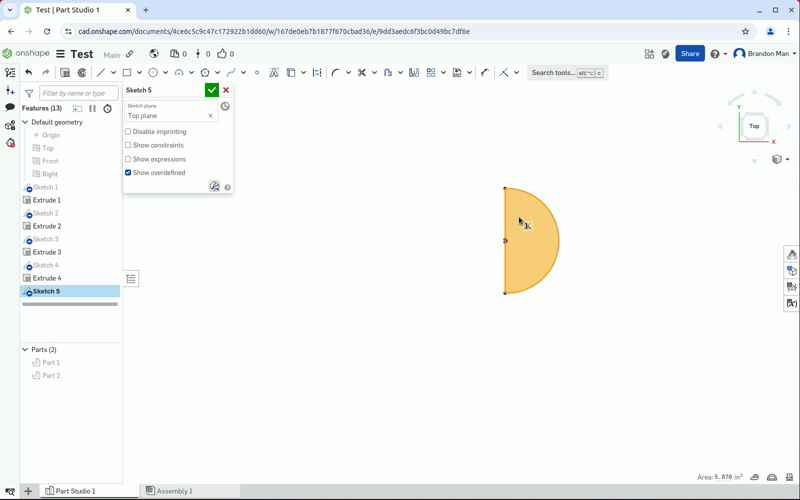
scroll(-6)
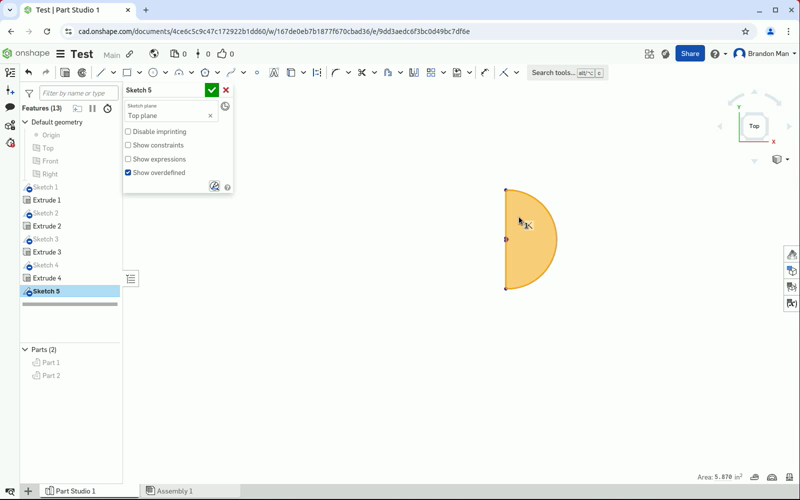
scroll(-6)
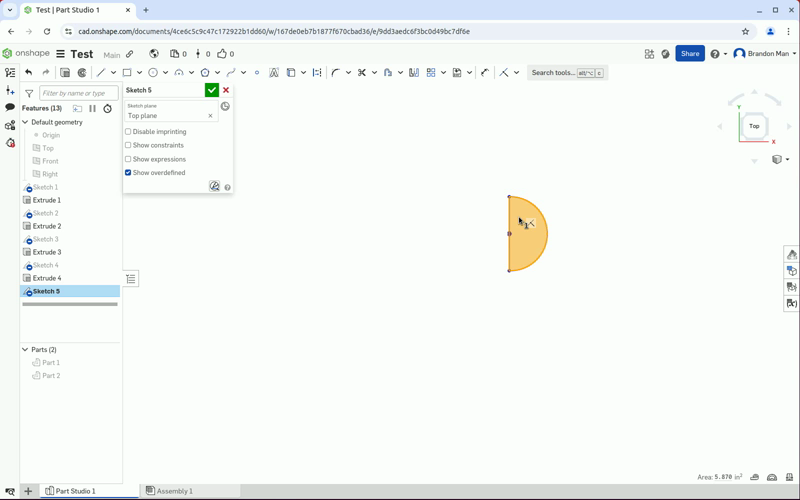
scroll(-6)
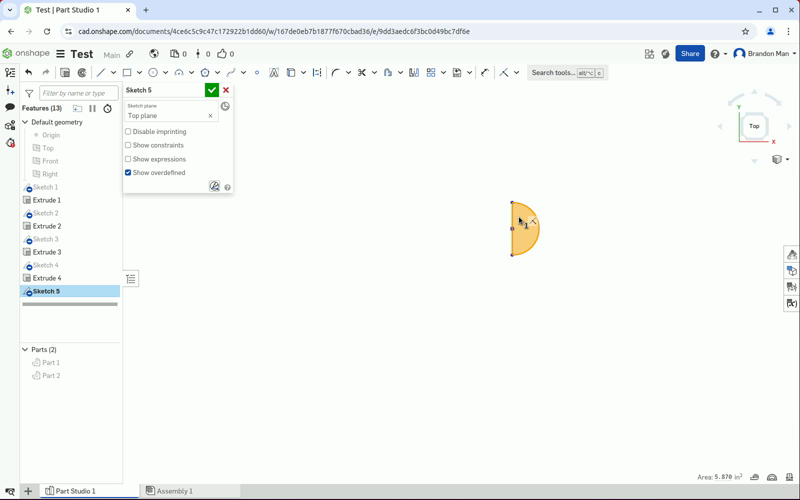
scroll(-6)
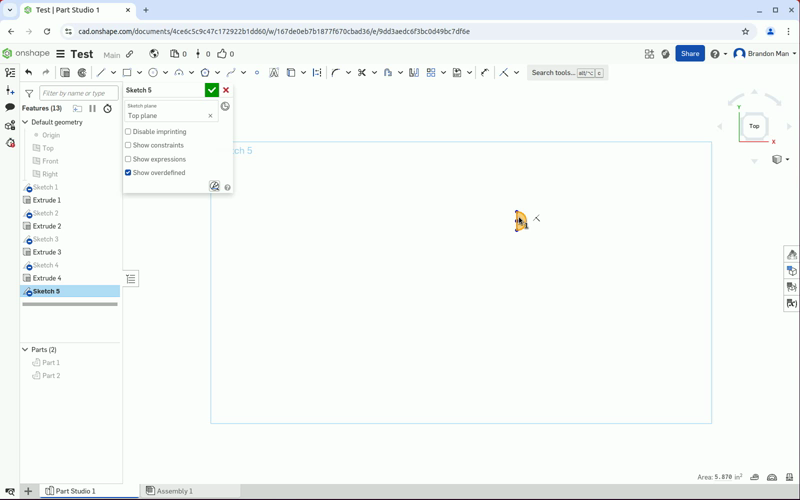
mouse_move(73, 352)
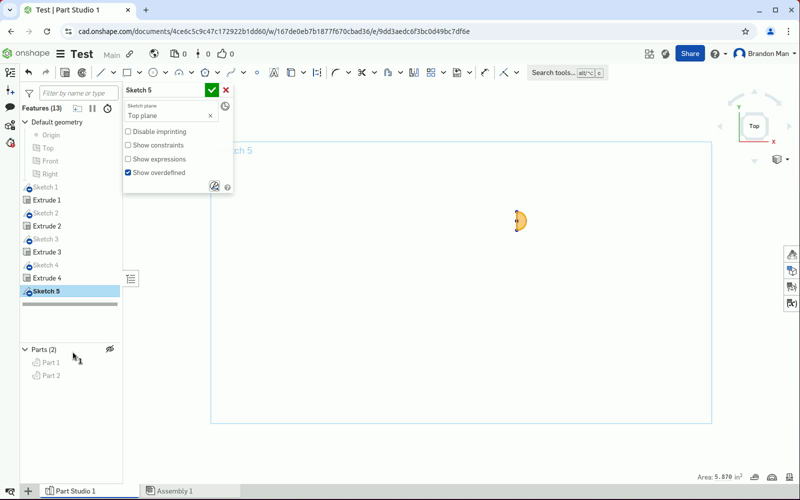
key(shift+y)
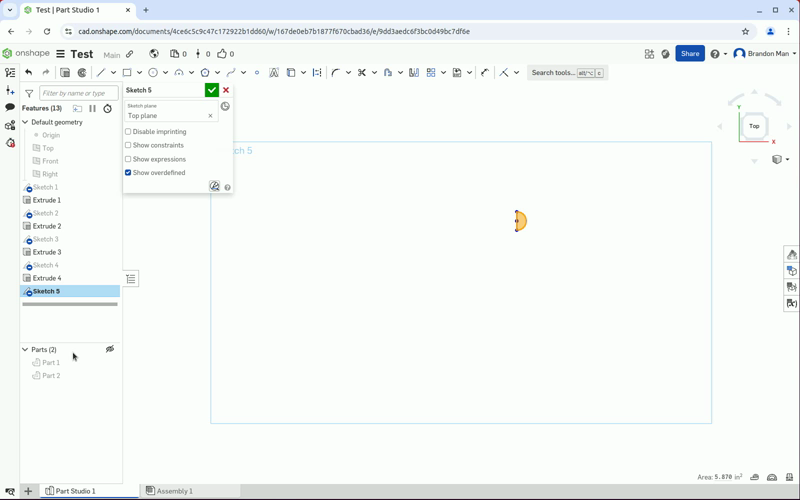
key(shift+e)
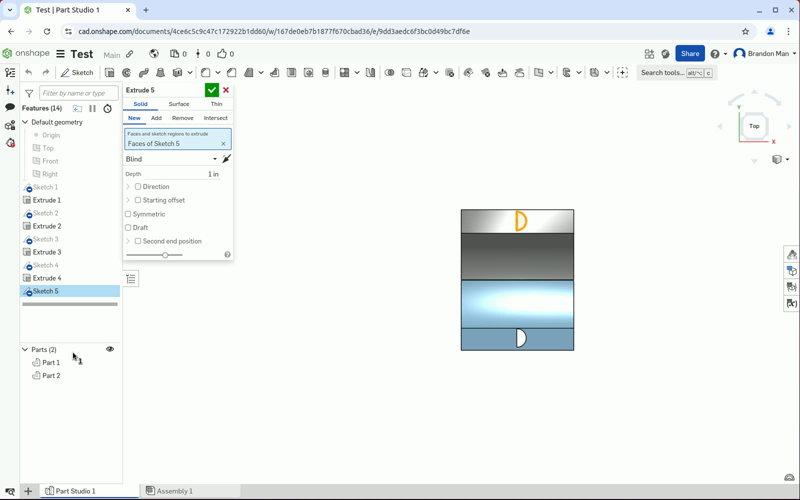
mouse_move(143, 106)
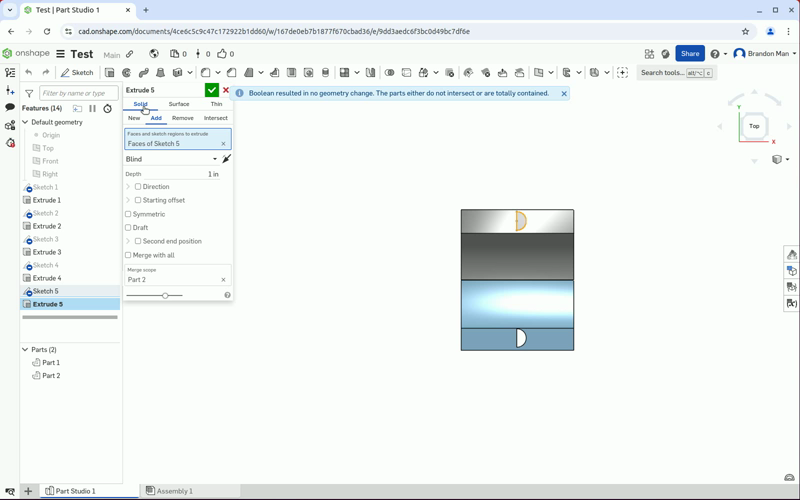
click(143, 106)
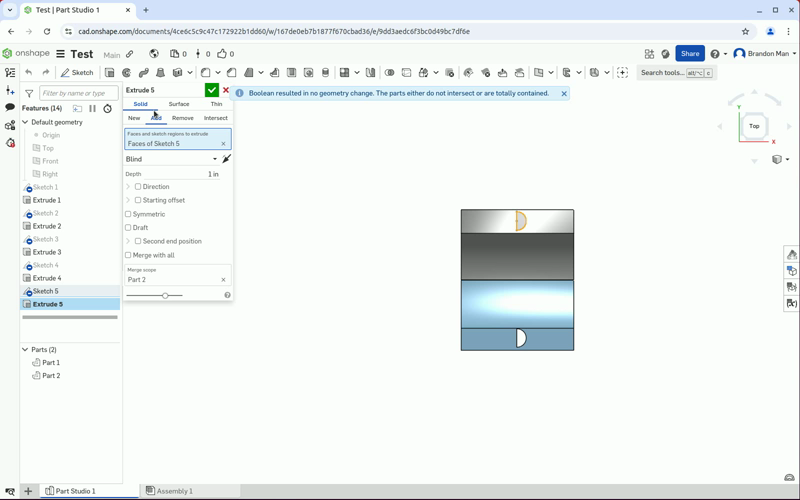
mouse_move(186, 120)
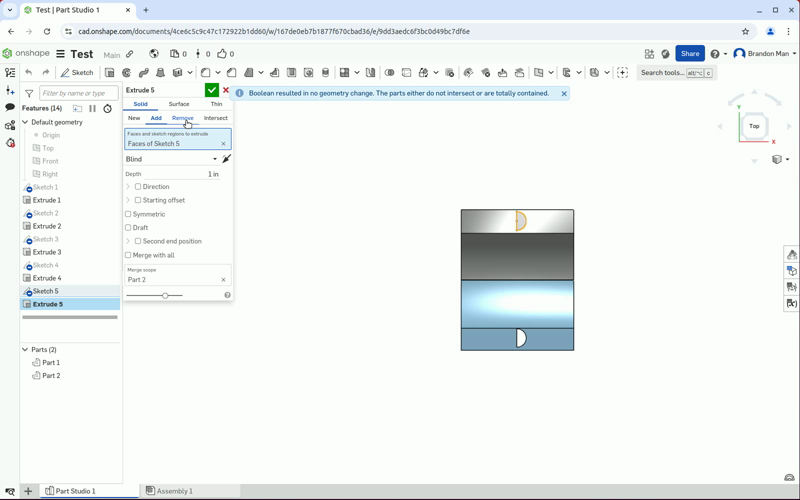
click(186, 120)
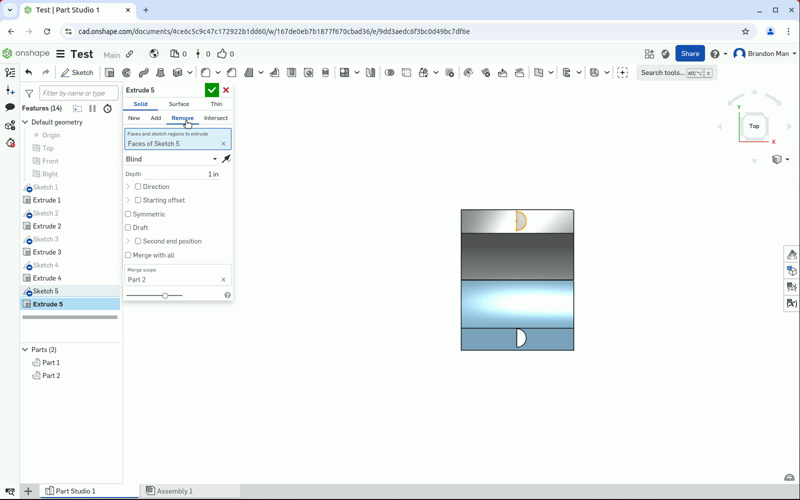
key(tab, 4)
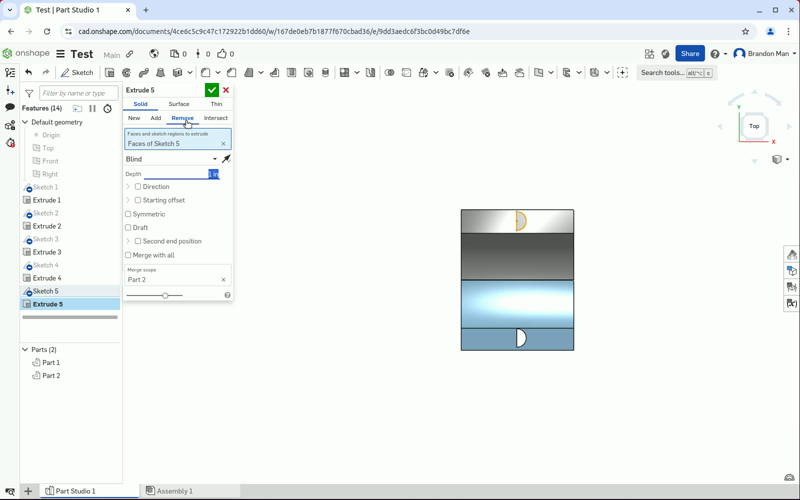
text(-46.216)
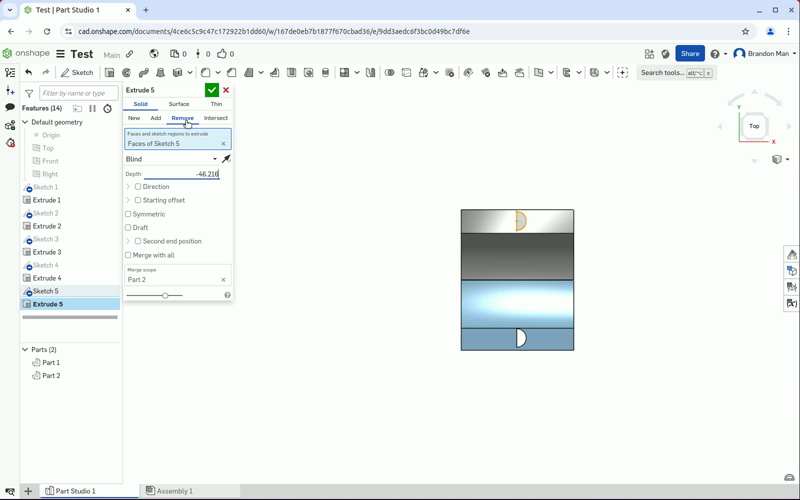
key(tab, 3)
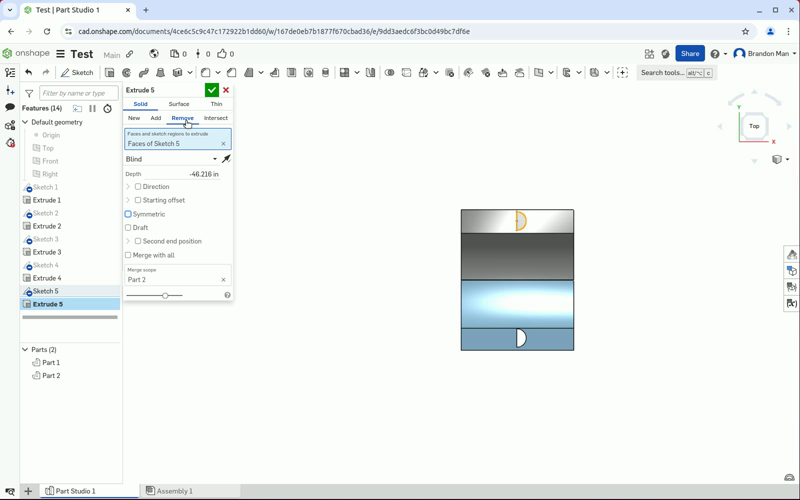
key(space)
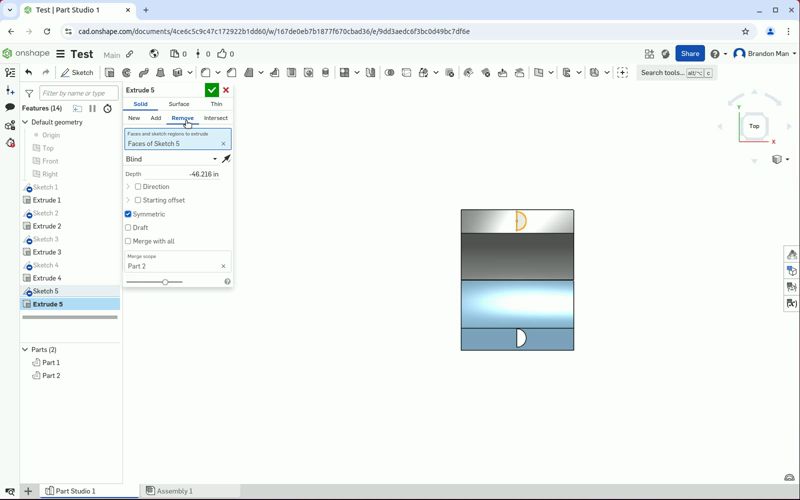
key(tab, 2)
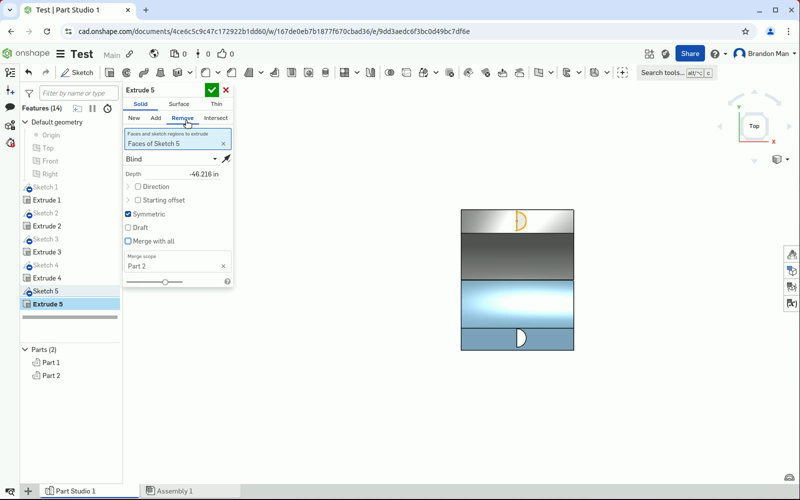
key(space)
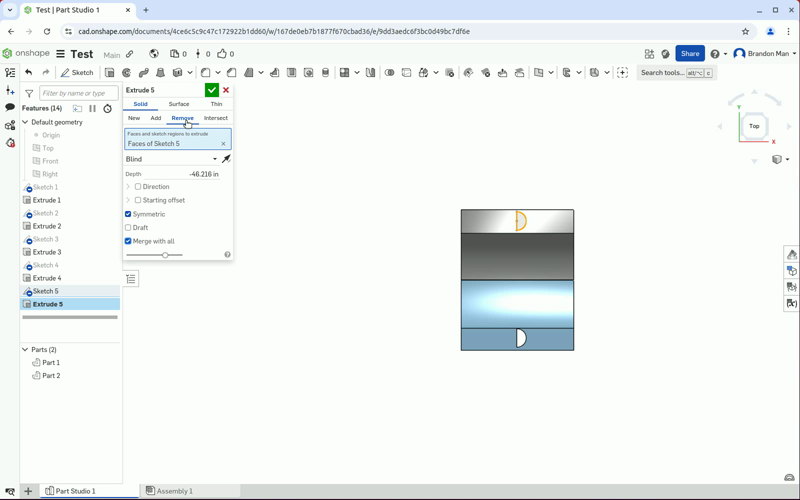
key(enter)
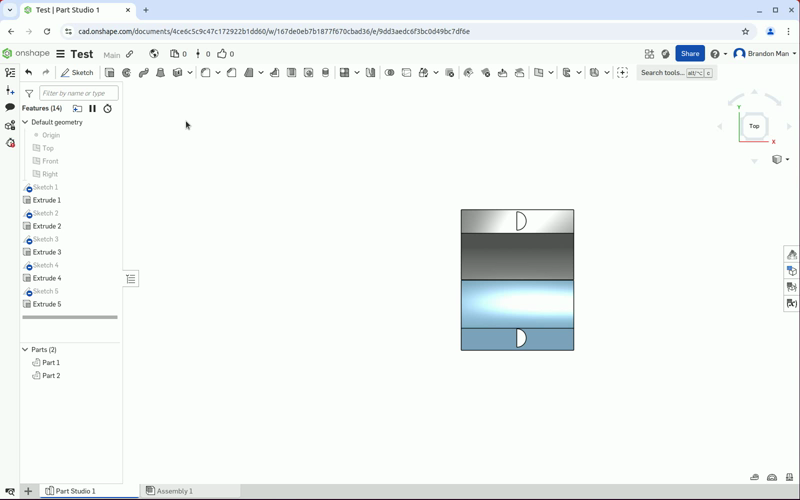
key(shift+h)
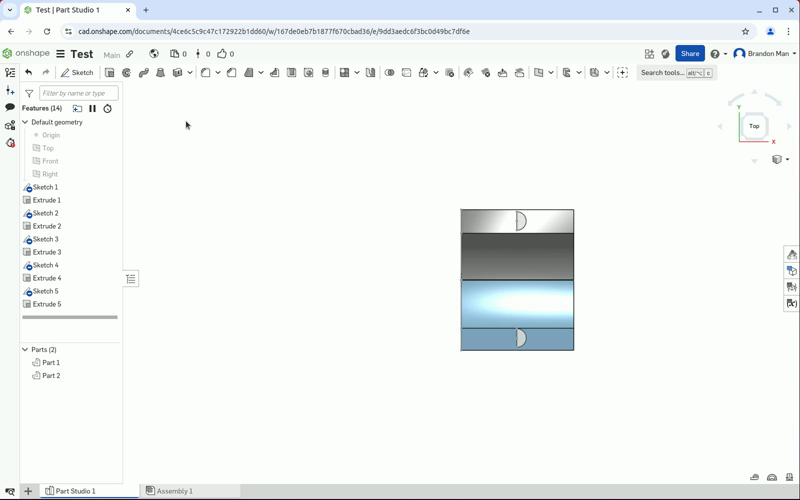
key(shift+h)
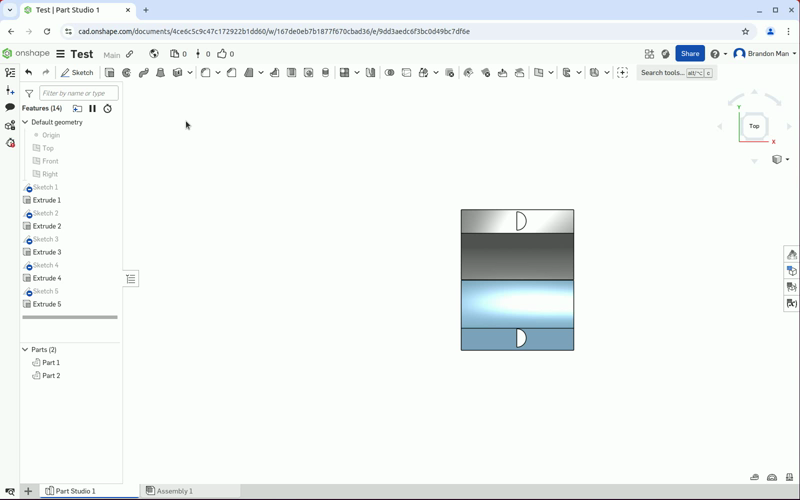
mouse_move(73, 189)
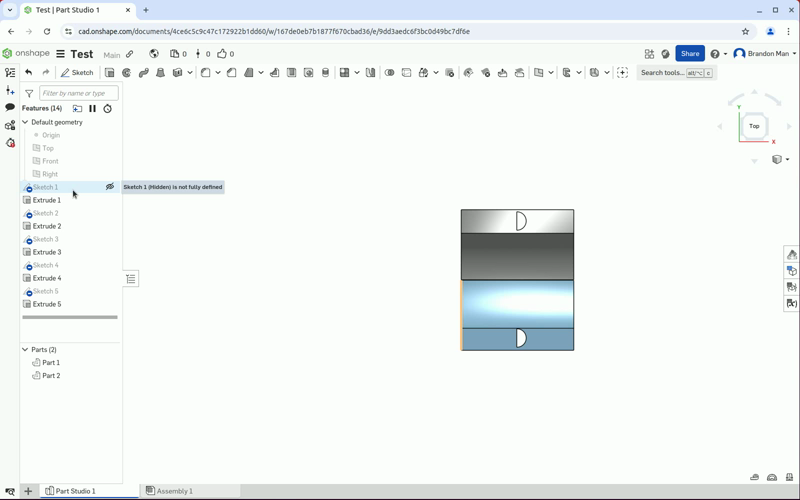
click(73, 189)
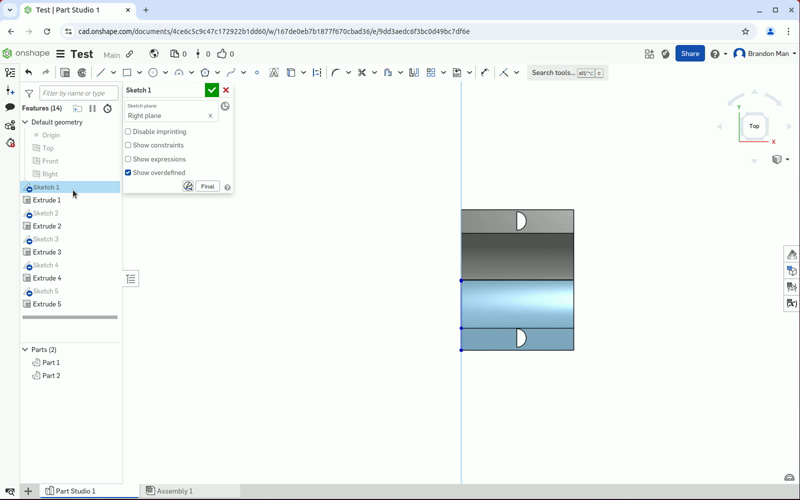
mouse_move(229, 92)
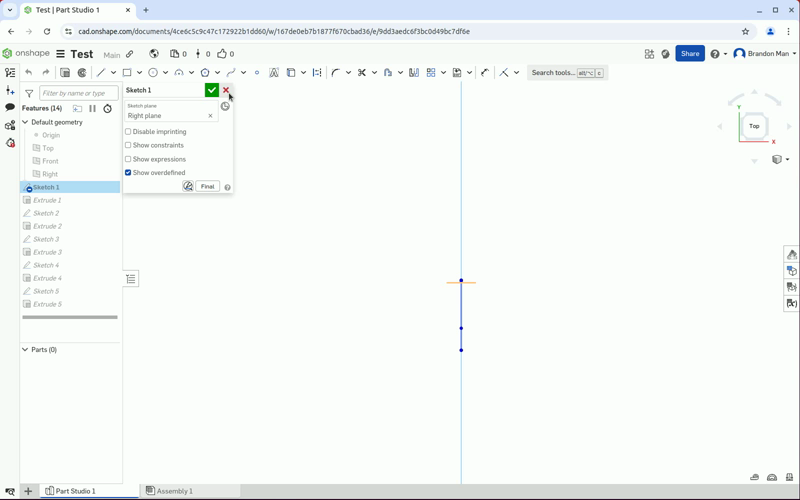
click(229, 92)
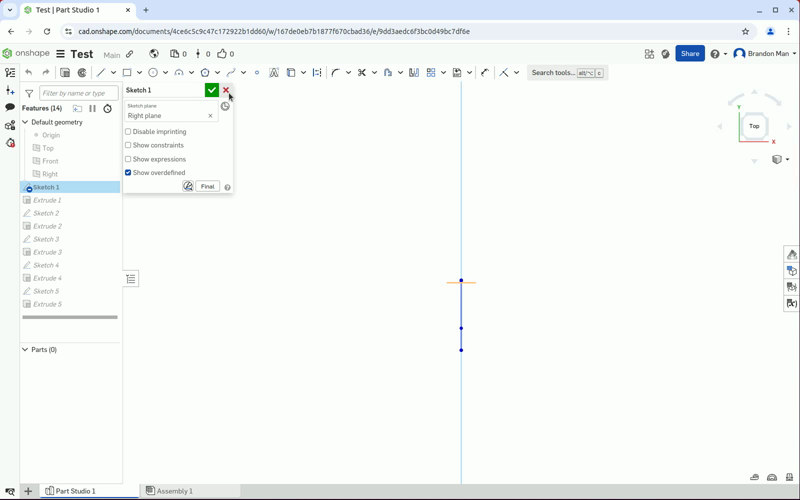
key(shift+s)
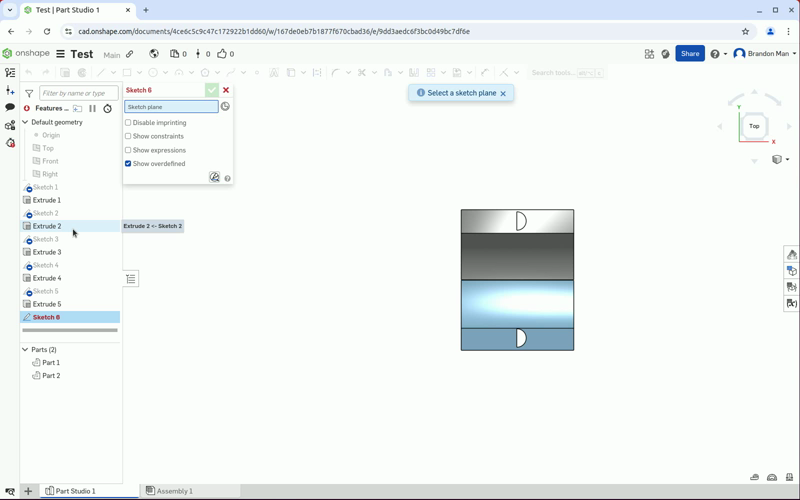
scroll(3)
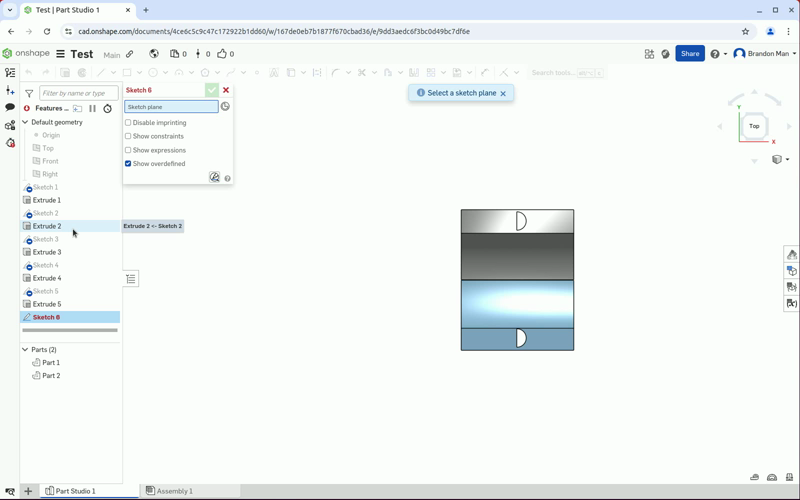
mouse_move(73, 150)
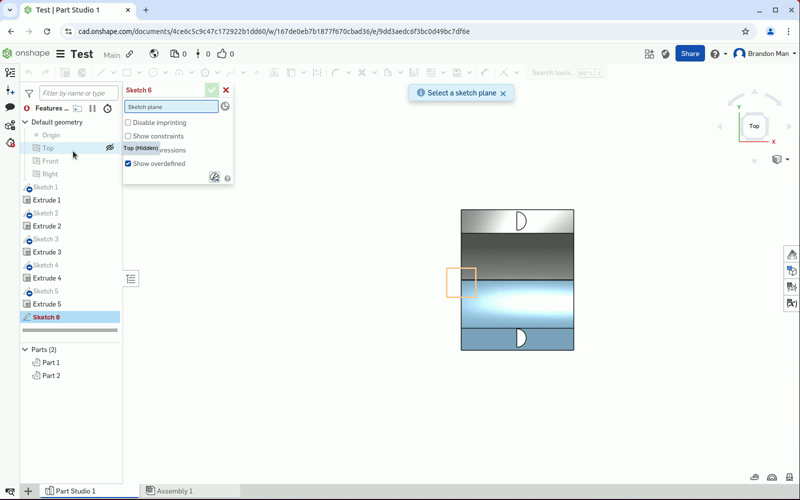
click(73, 150)
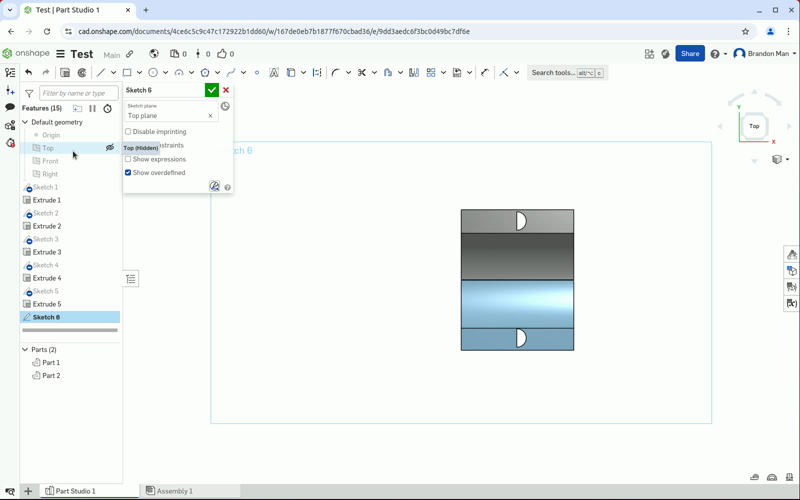
mouse_move(73, 352)
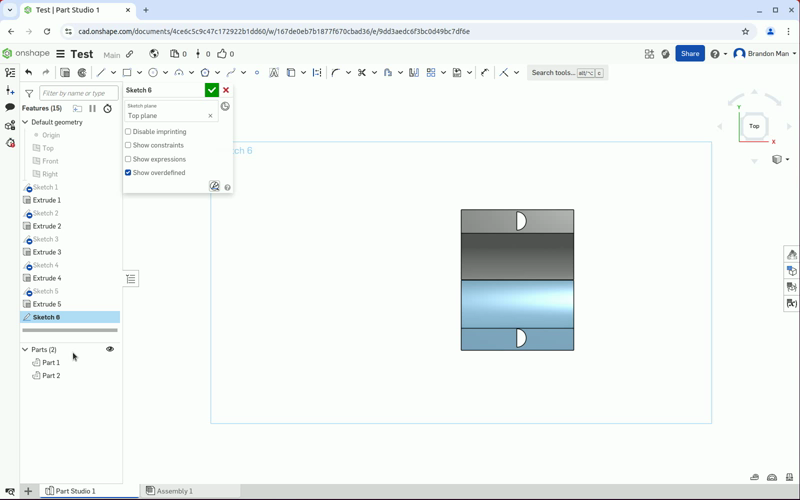
key(y)
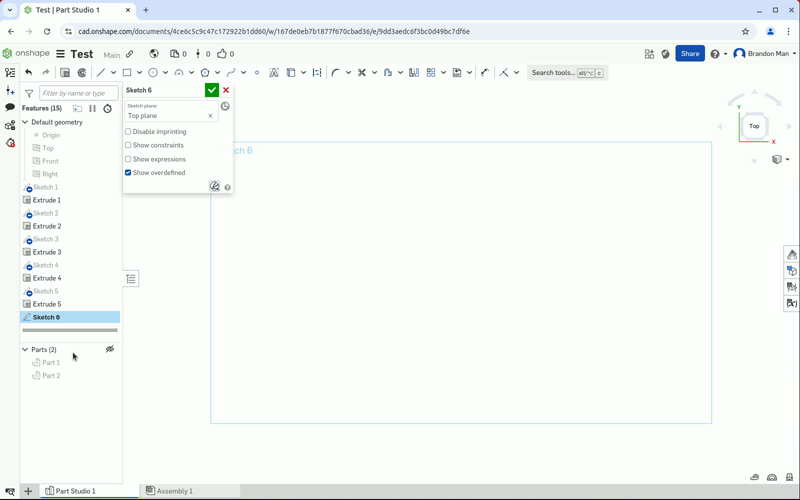
key(a)
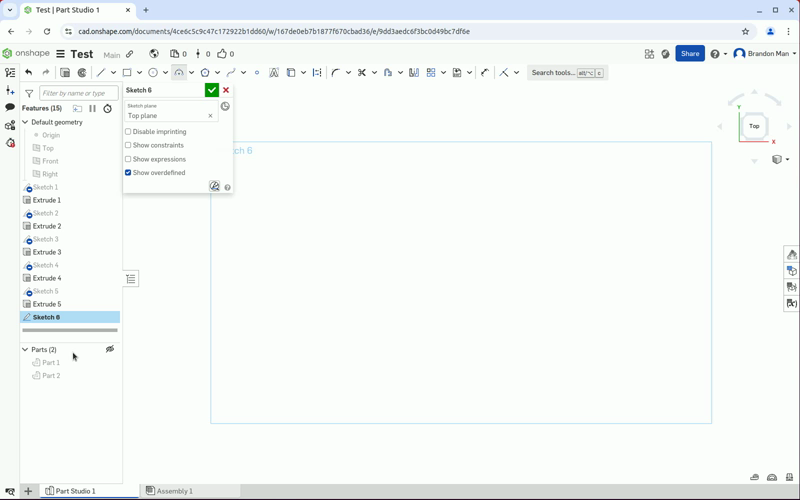
key_down(shift)
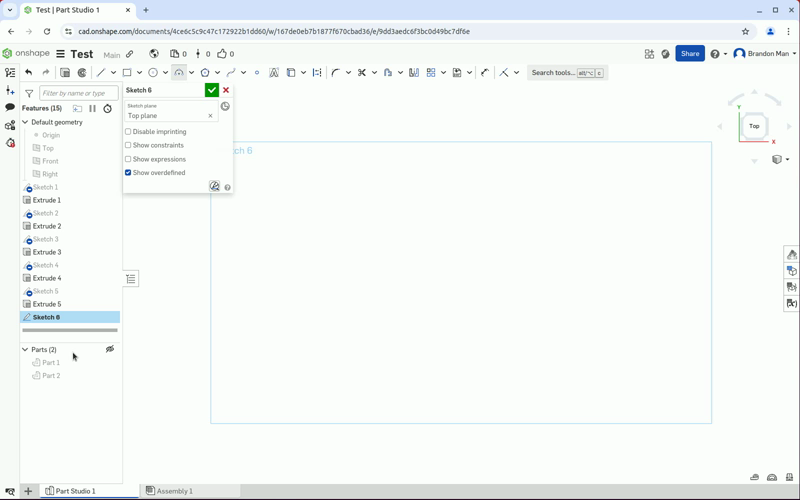
mouse_move(516, 230)
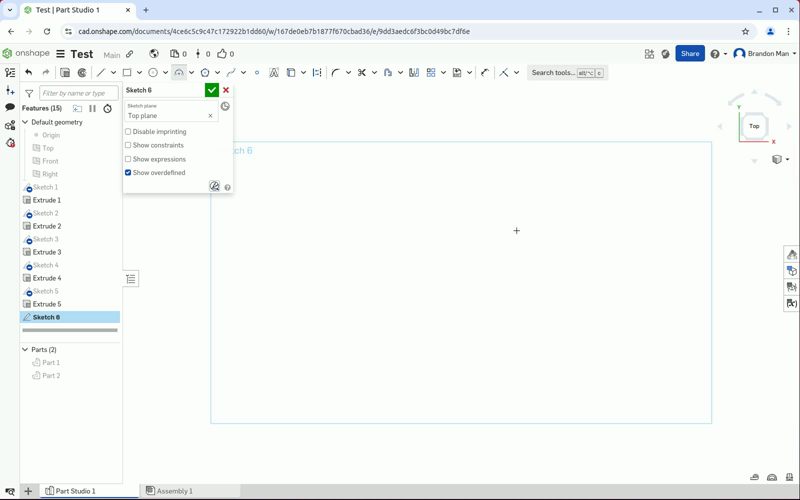
click(516, 230)
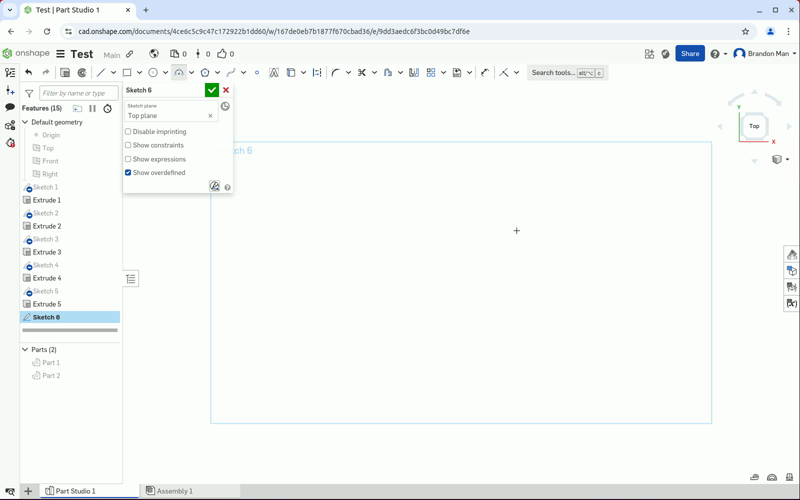
key_up(shift)
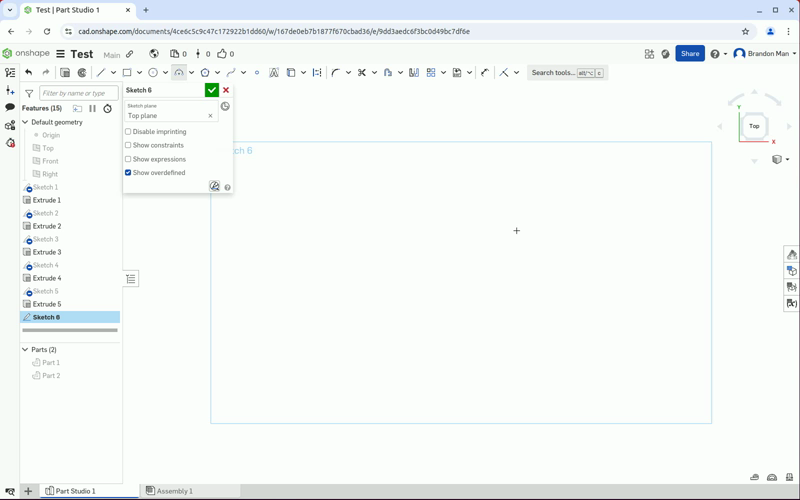
key_down(shift)
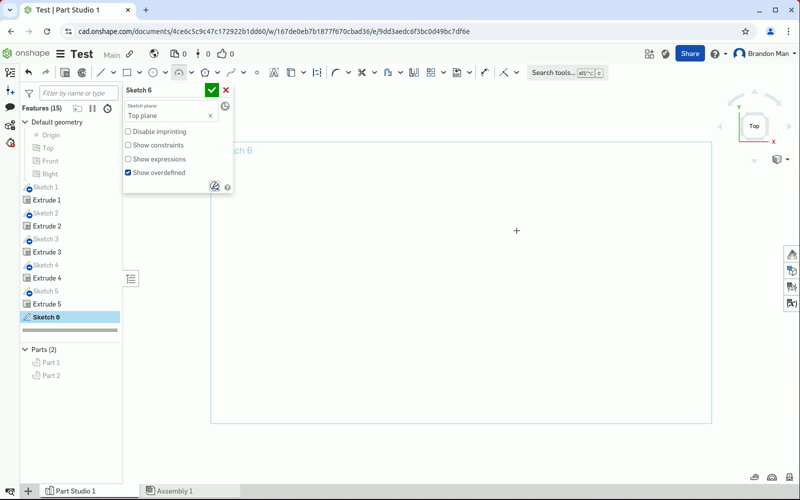
mouse_move(516, 211)
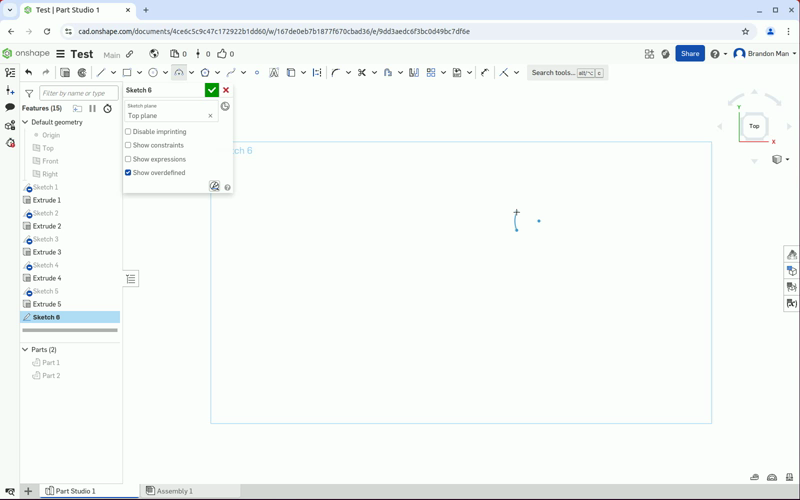
click(516, 211)
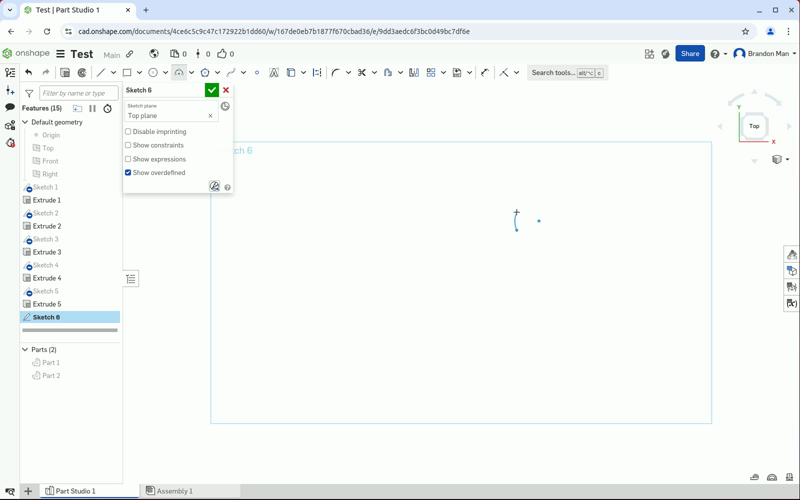
mouse_move(526, 220)
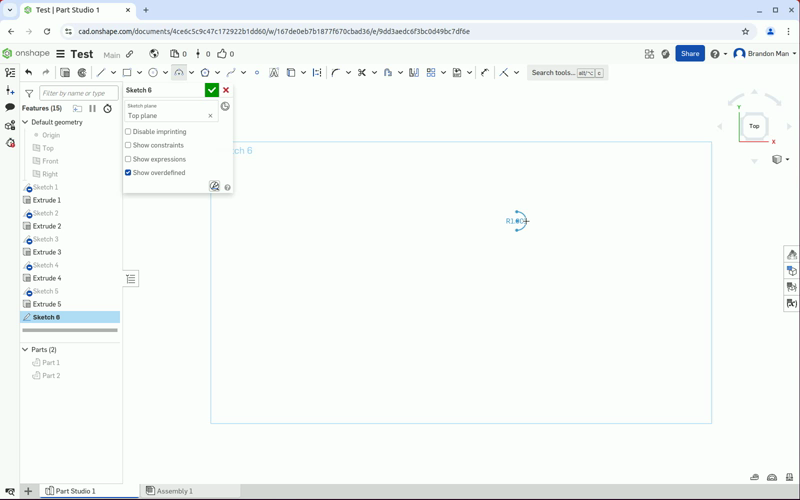
click(526, 220)
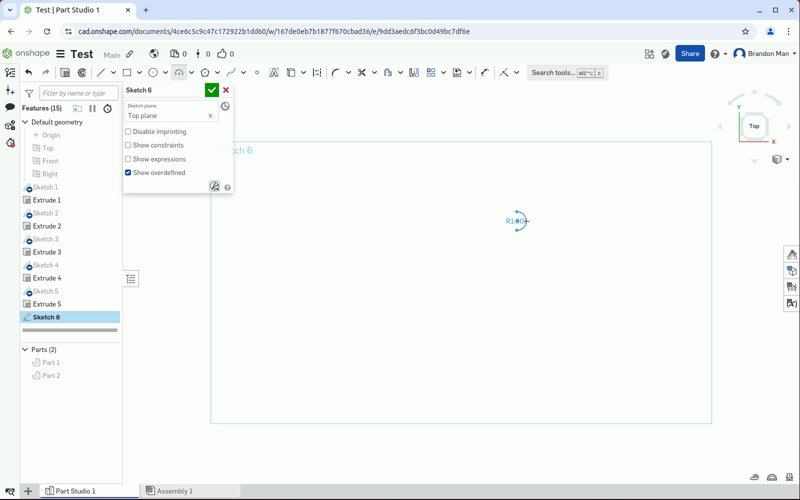
key_up(shift)
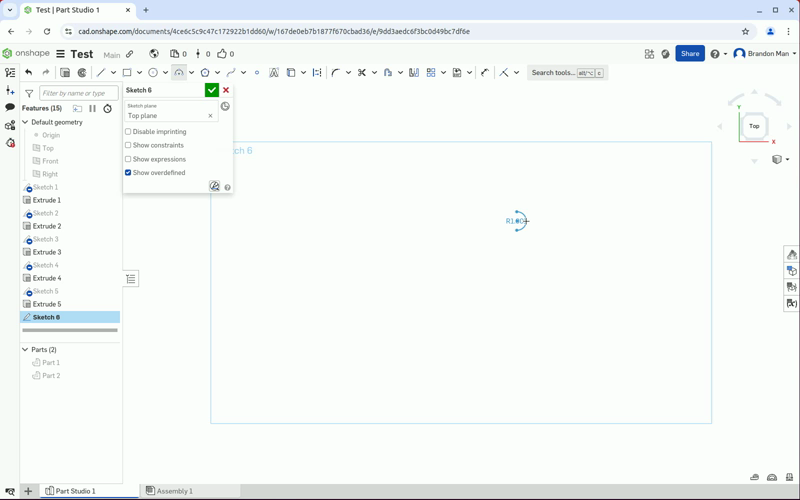
key(esc)
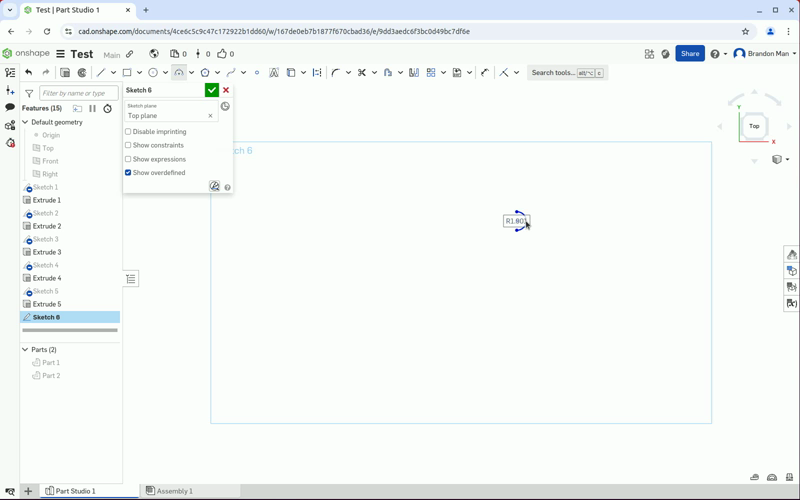
key(l)
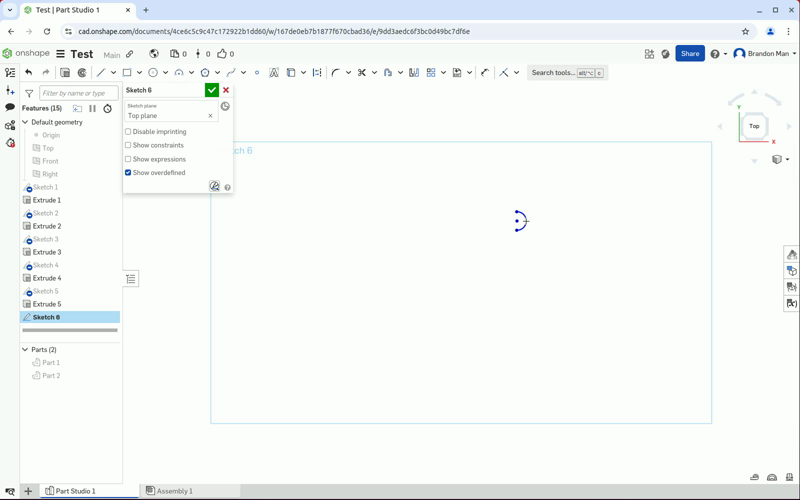
mouse_move(516, 211)
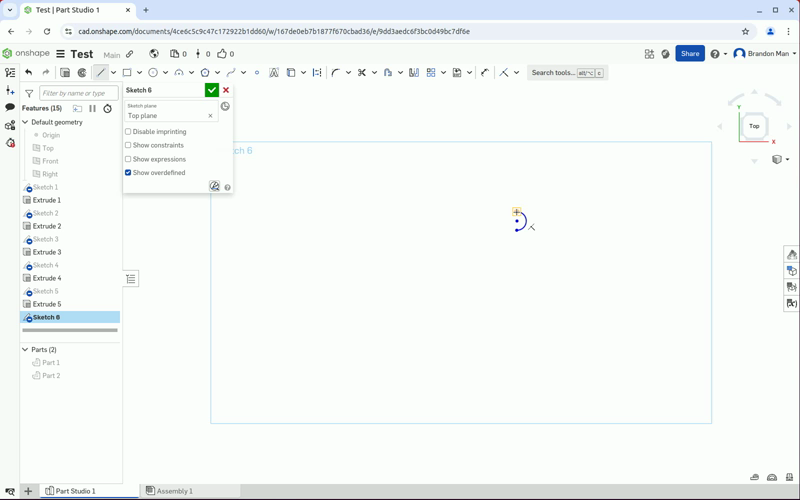
click(516, 211)
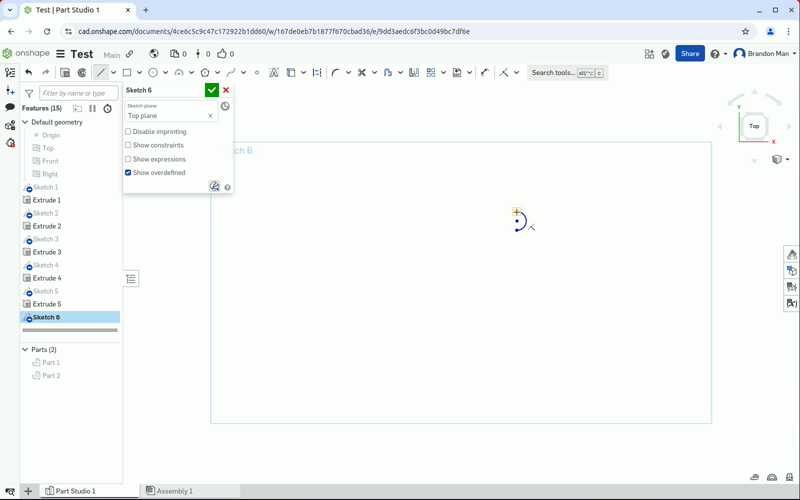
key_down(shift)
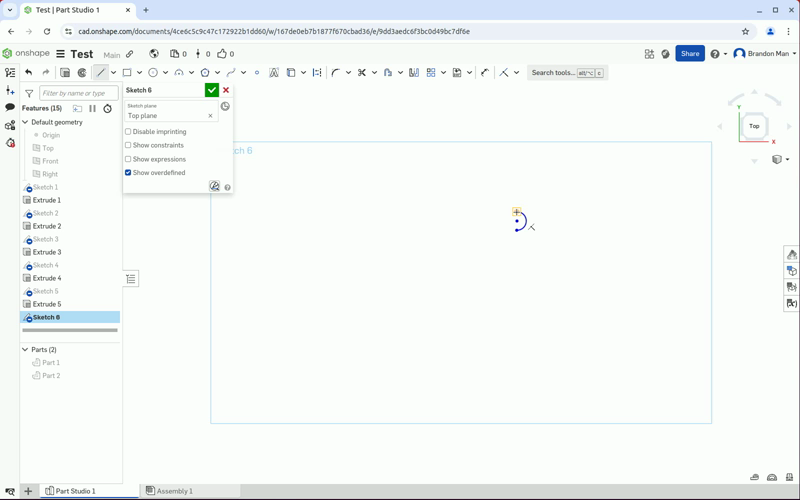
mouse_move(546, 211)
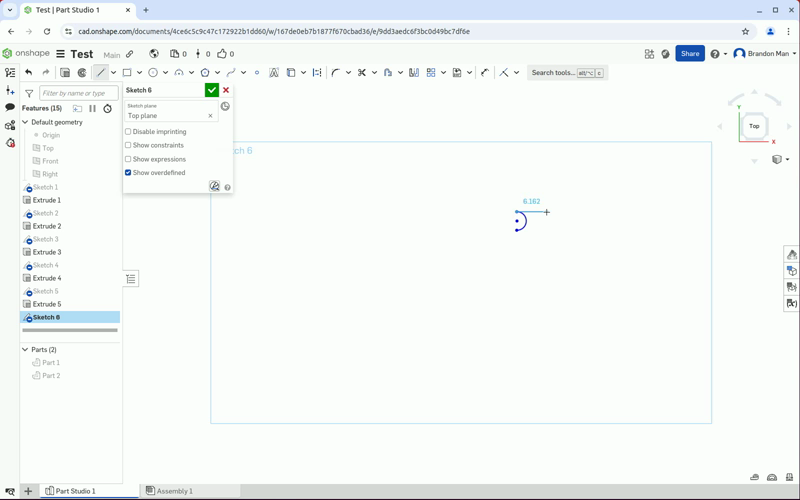
mouse_move(516, 220)
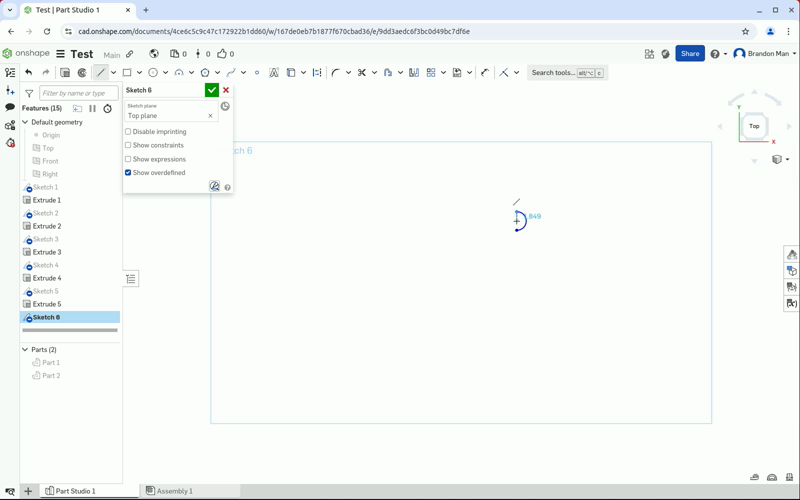
click(516, 220)
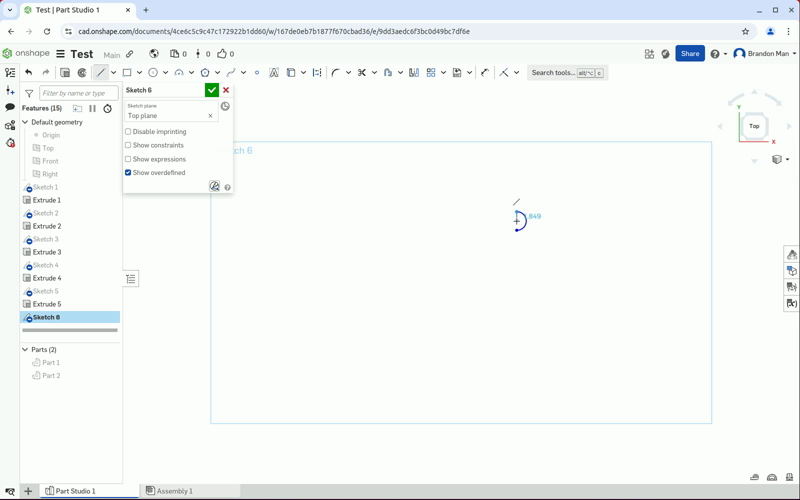
key_up(shift)
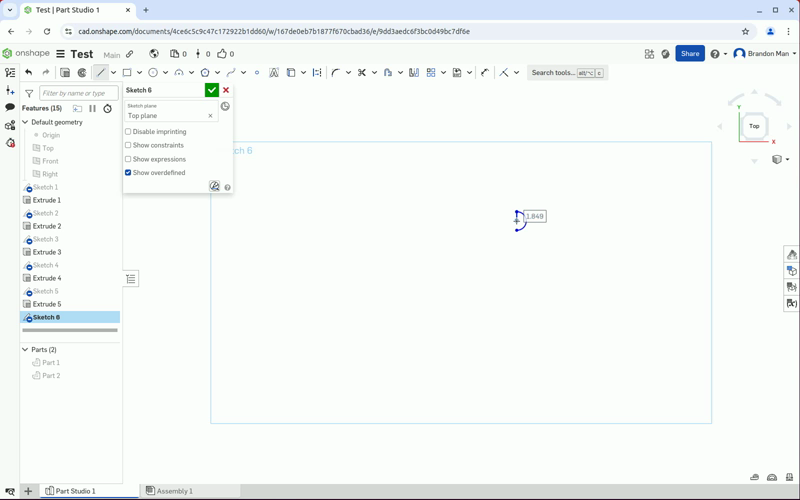
key_down(shift)
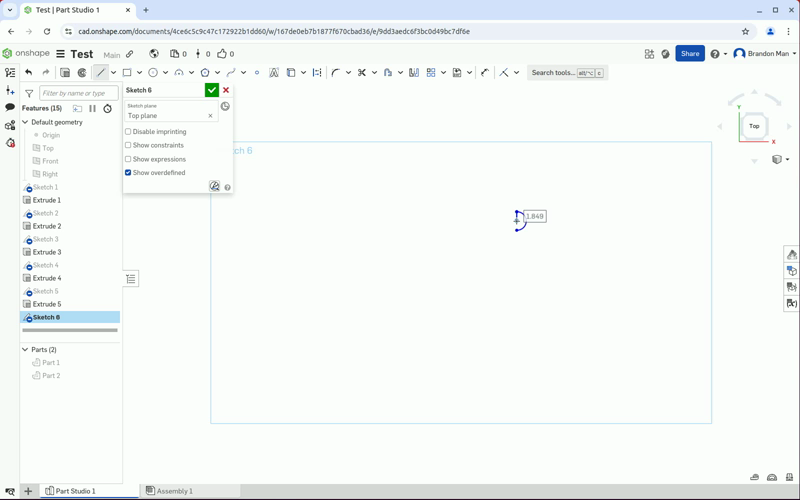
mouse_move(546, 220)
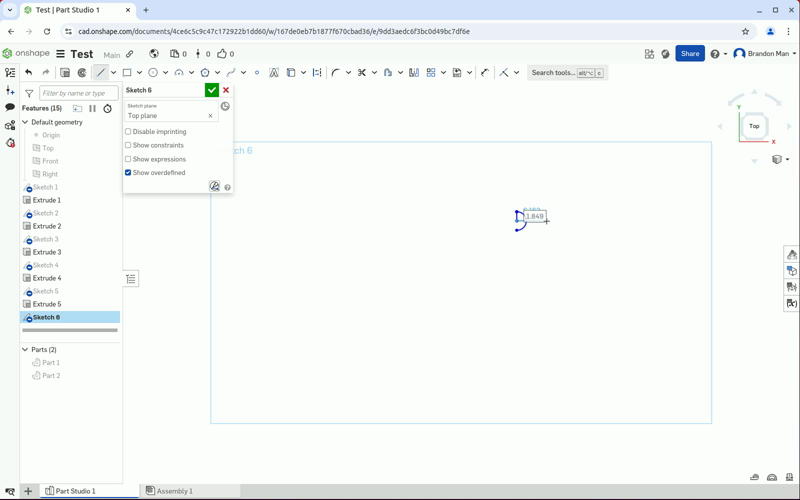
mouse_move(516, 221)
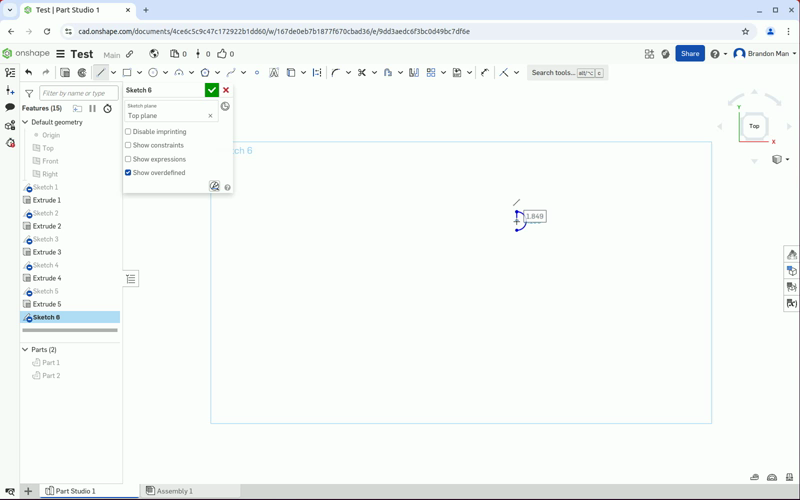
scroll(6)
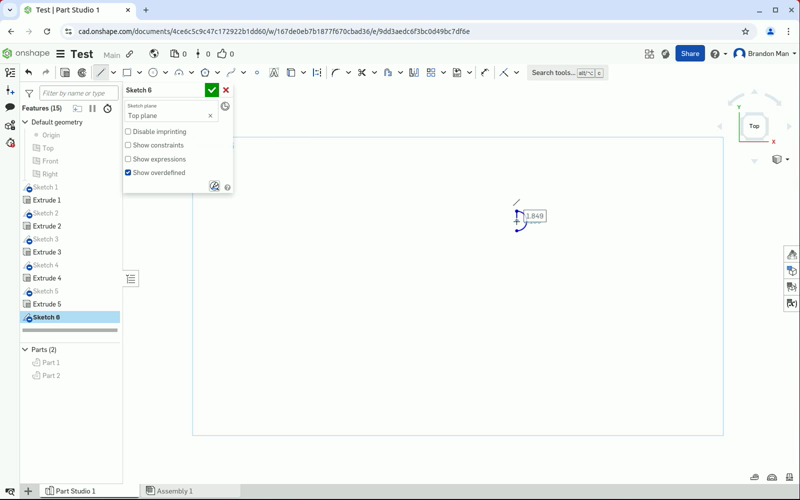
scroll(6)
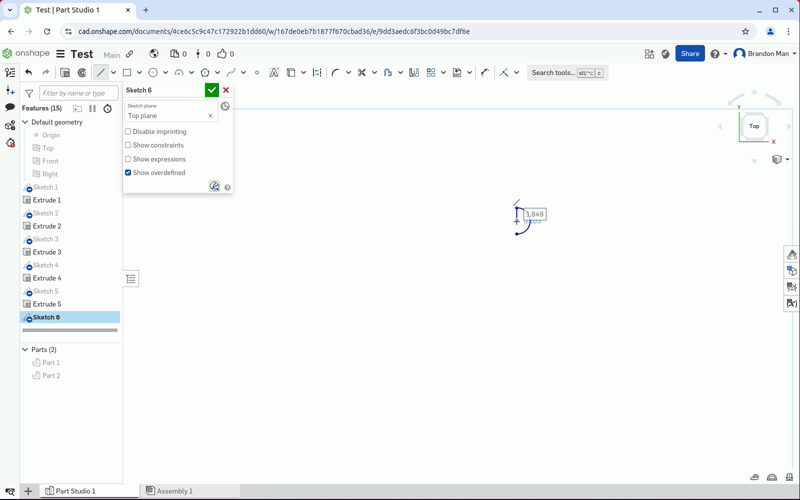
scroll(6)
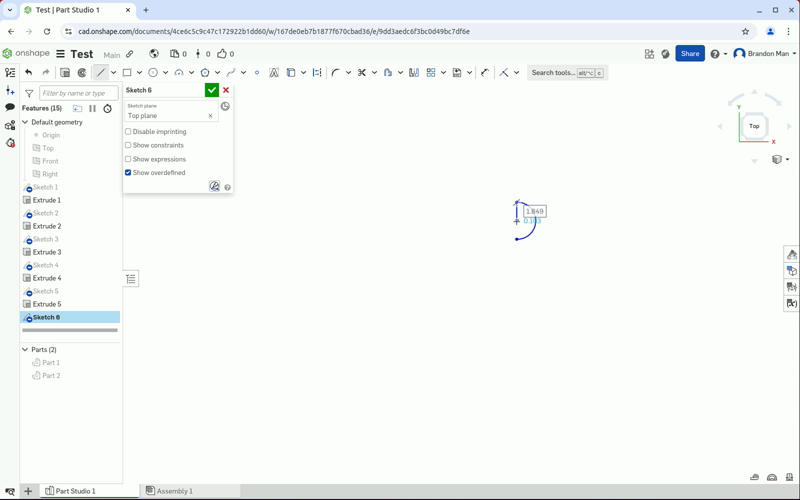
scroll(6)
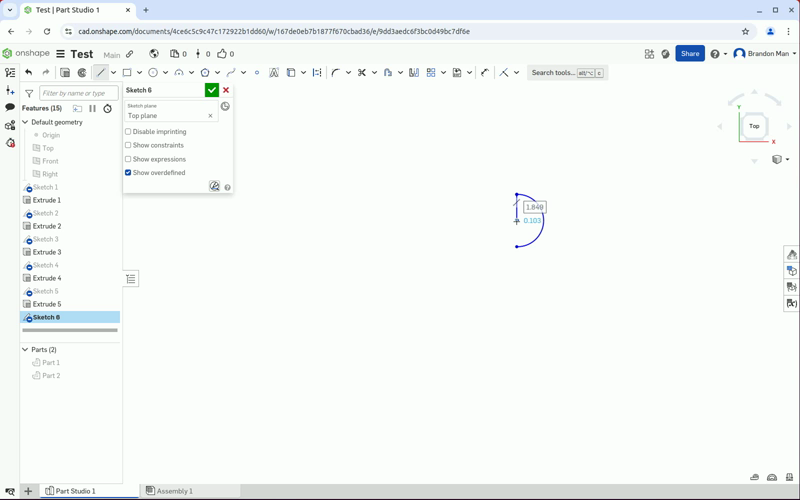
scroll(6)
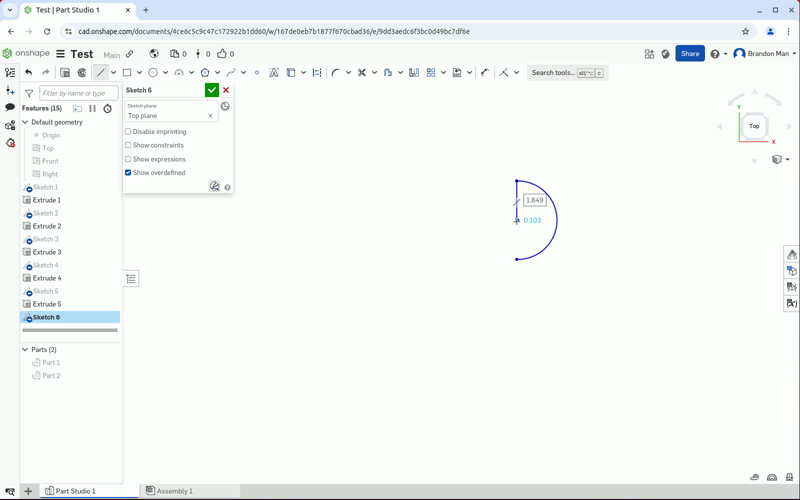
scroll(6)
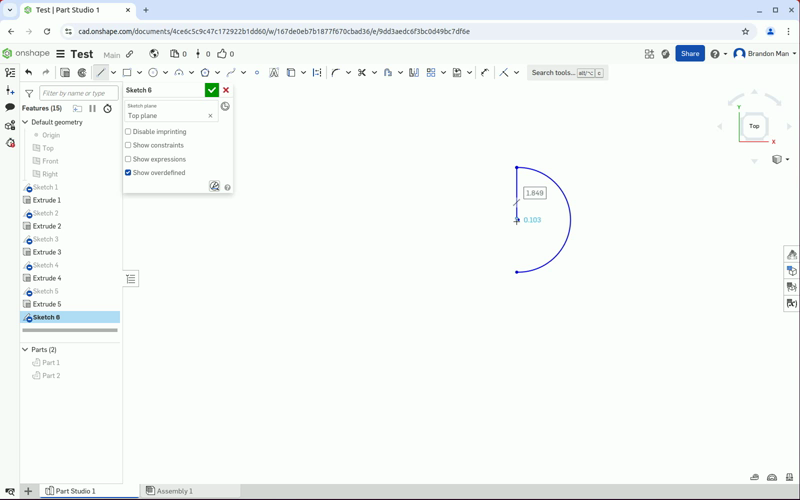
scroll(6)
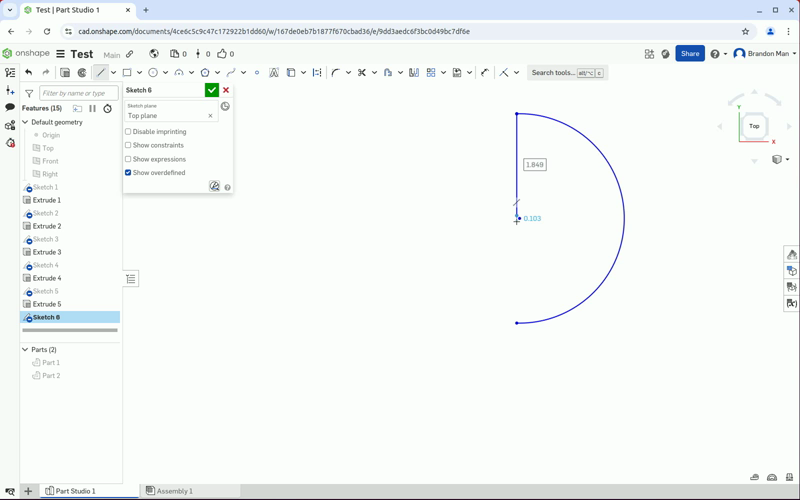
click(516, 221)
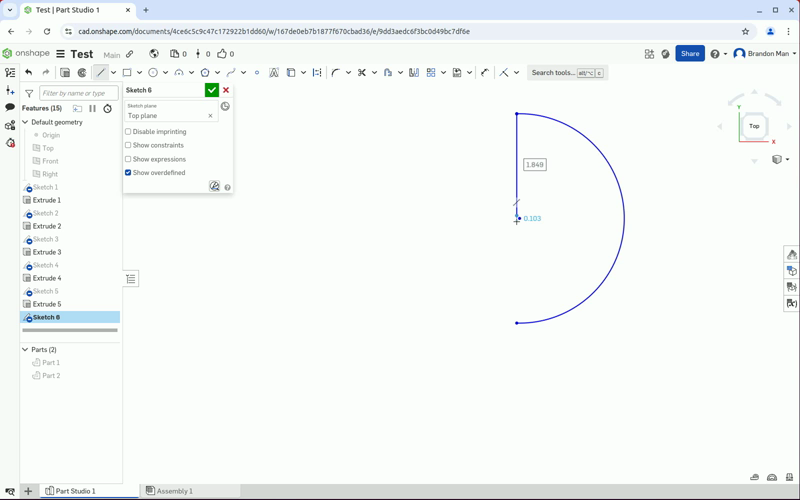
scroll(-6)
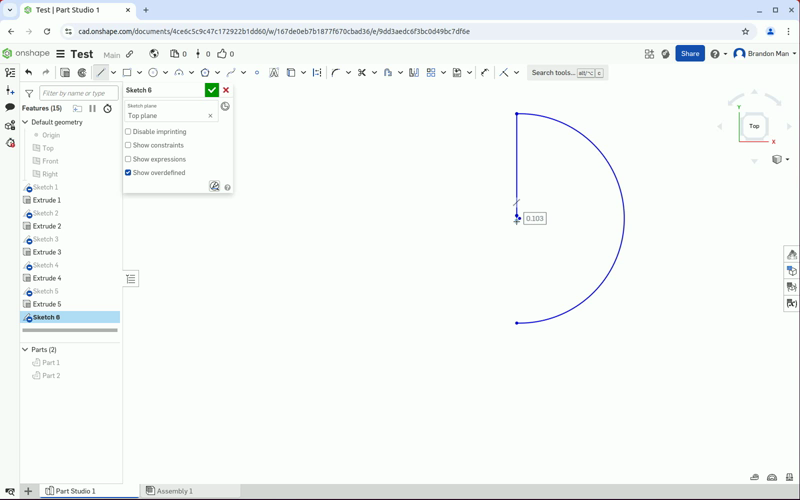
scroll(-6)
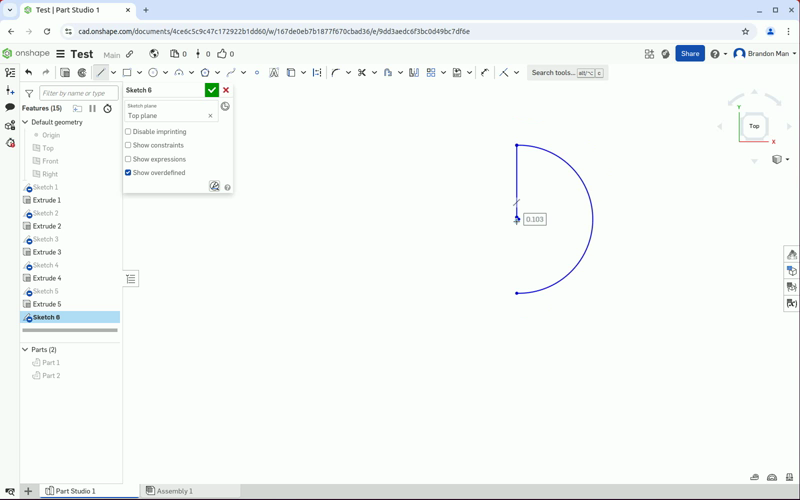
scroll(-6)
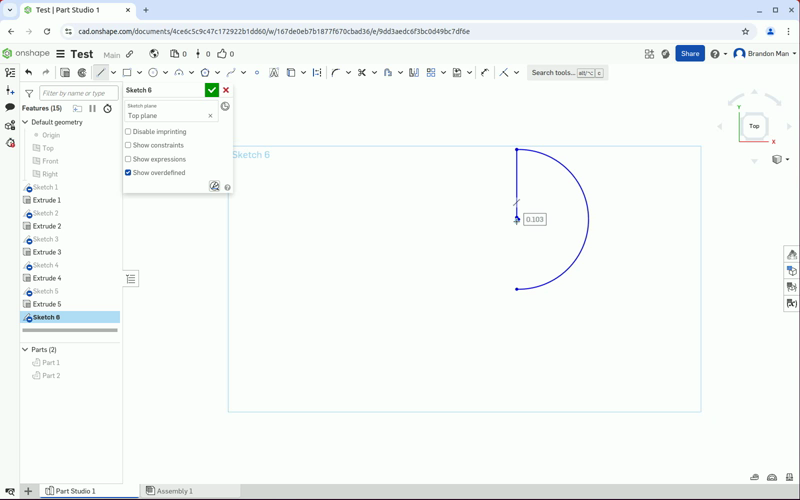
scroll(-6)
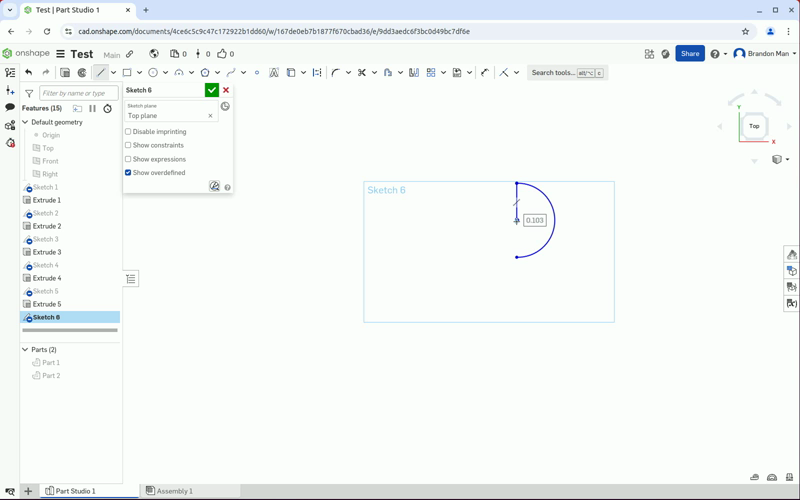
scroll(-6)
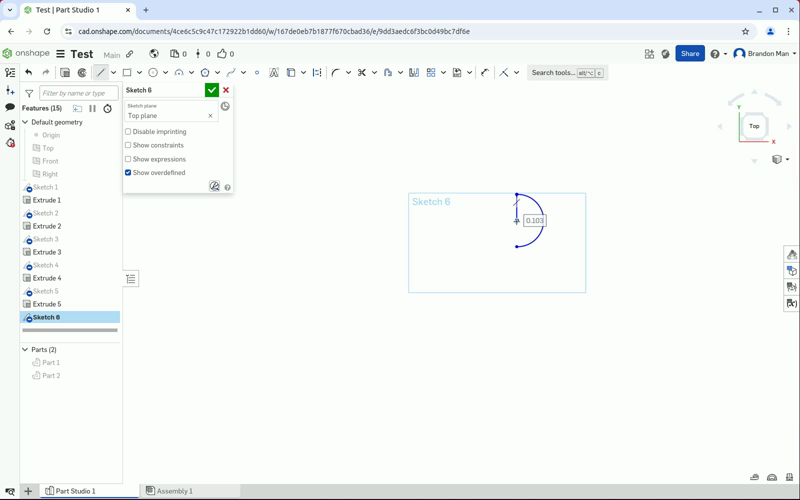
scroll(-6)
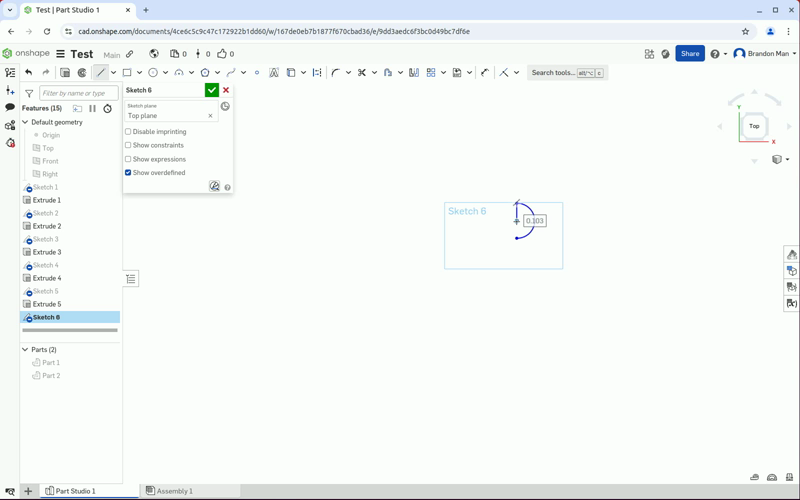
scroll(-6)
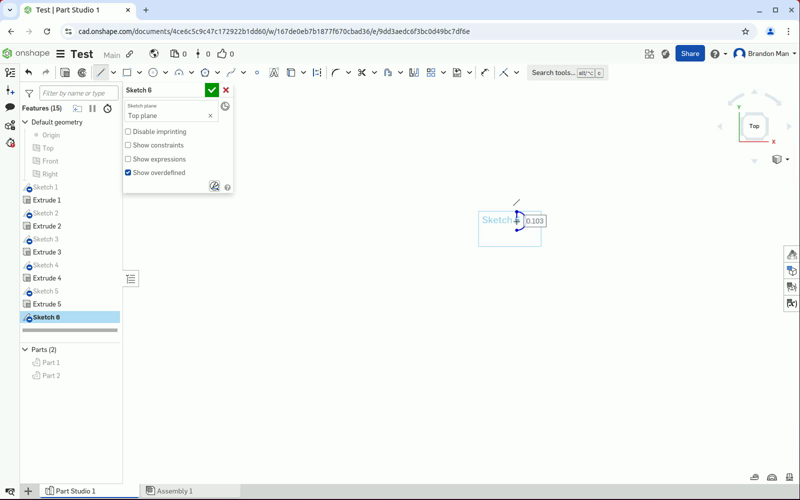
key_up(shift)
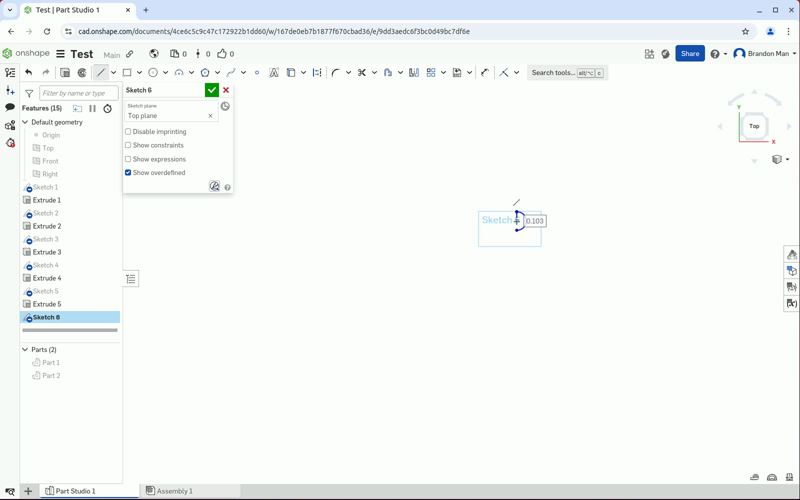
mouse_move(546, 221)
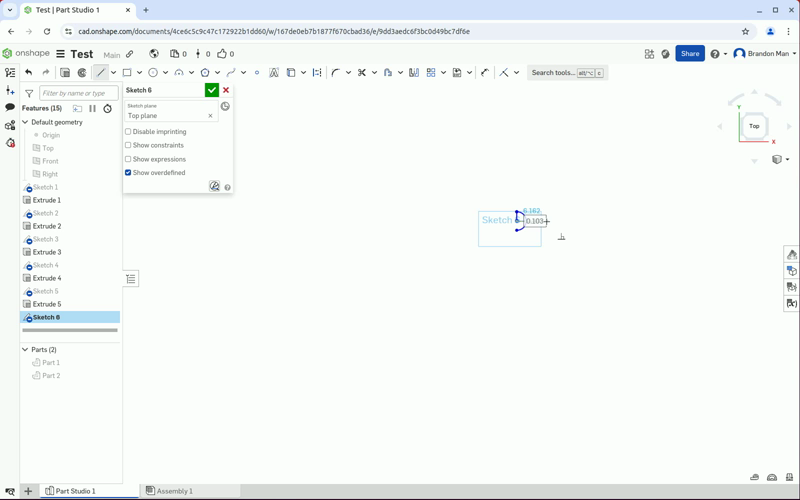
key_down(shift)
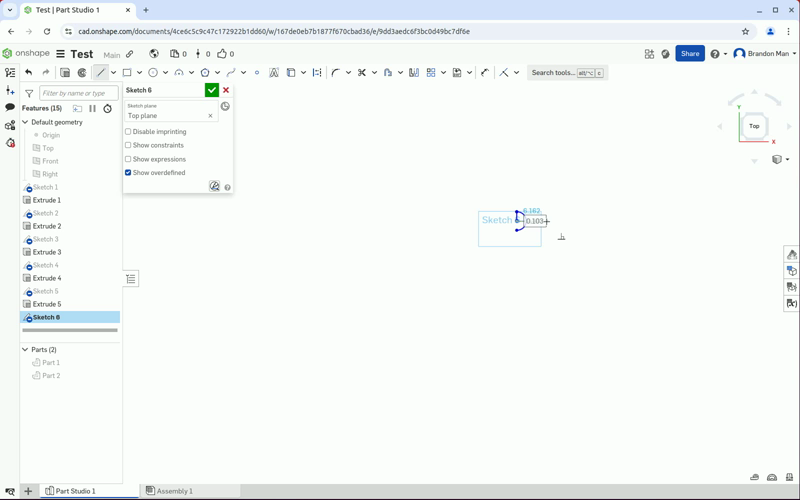
mouse_move(516, 230)
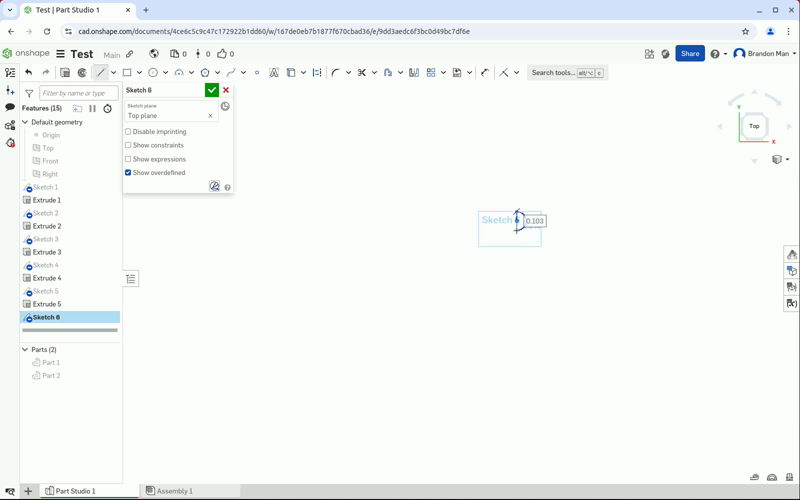
key_up(shift)
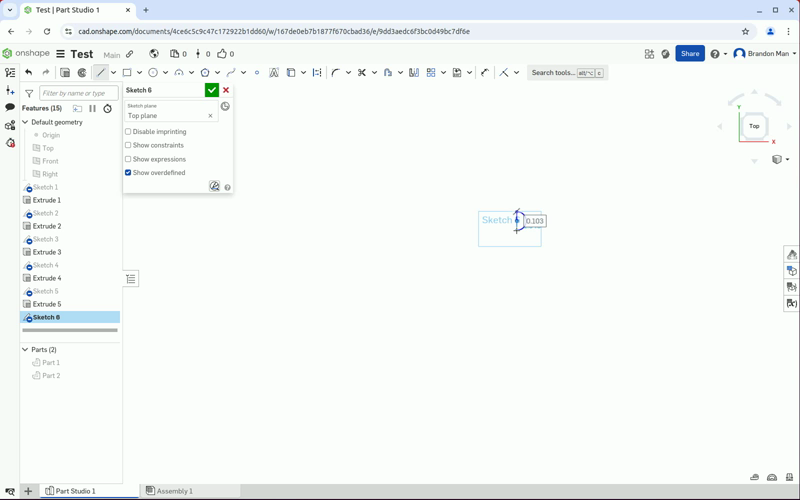
click(516, 230)
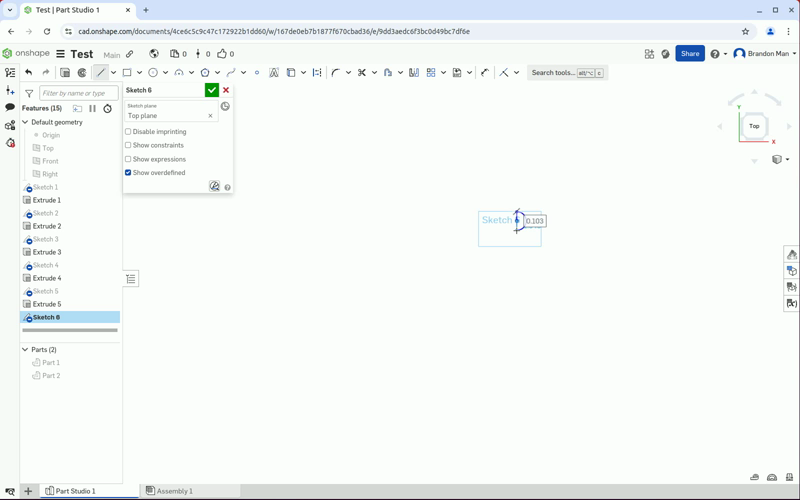
key(esc)
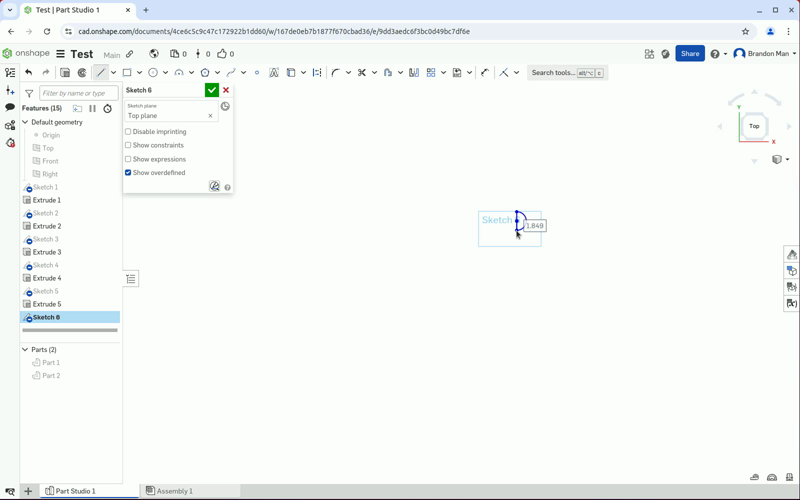
mouse_move(519, 219)
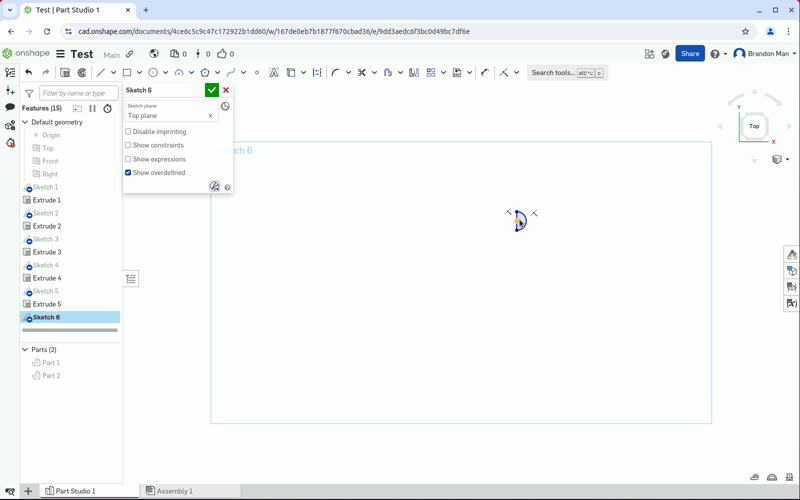
scroll(6)
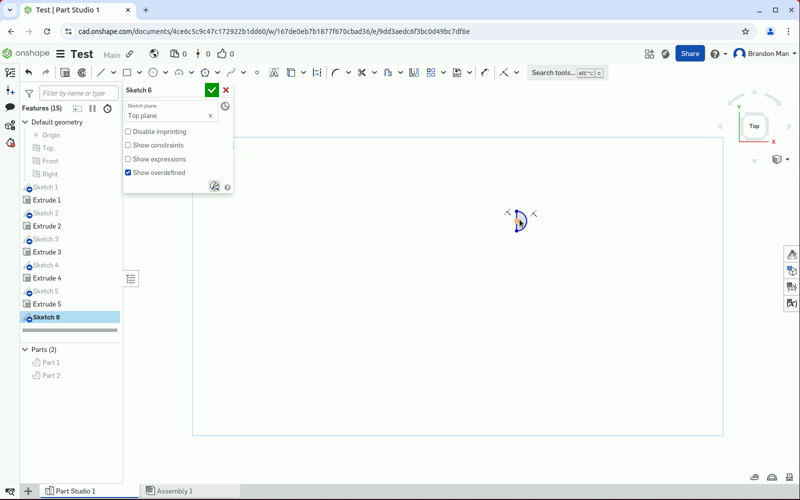
scroll(6)
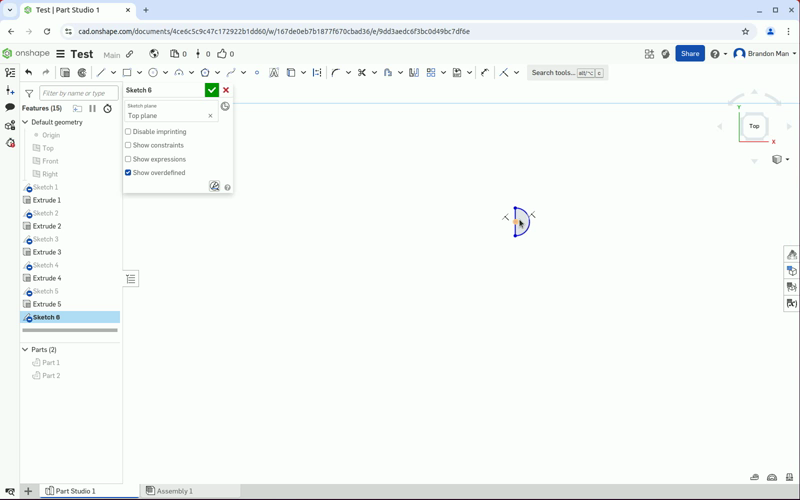
scroll(6)
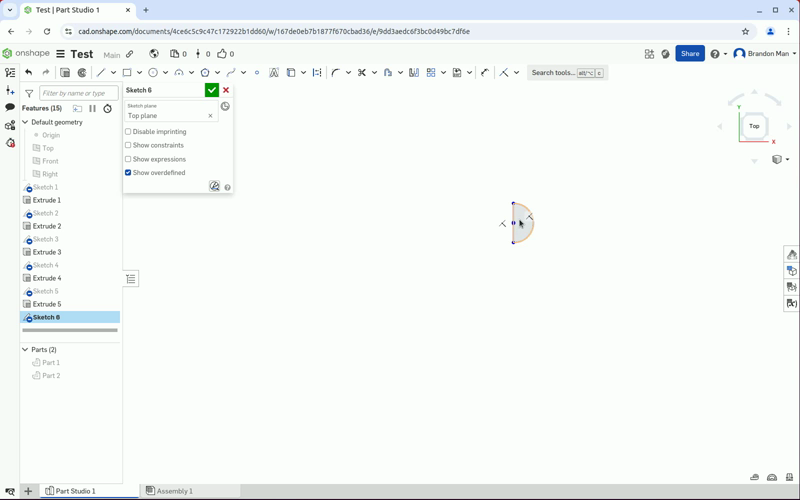
scroll(6)
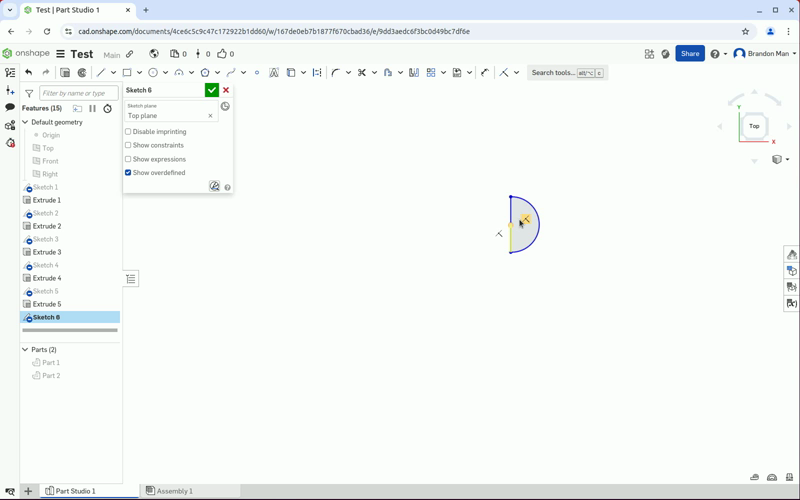
scroll(6)
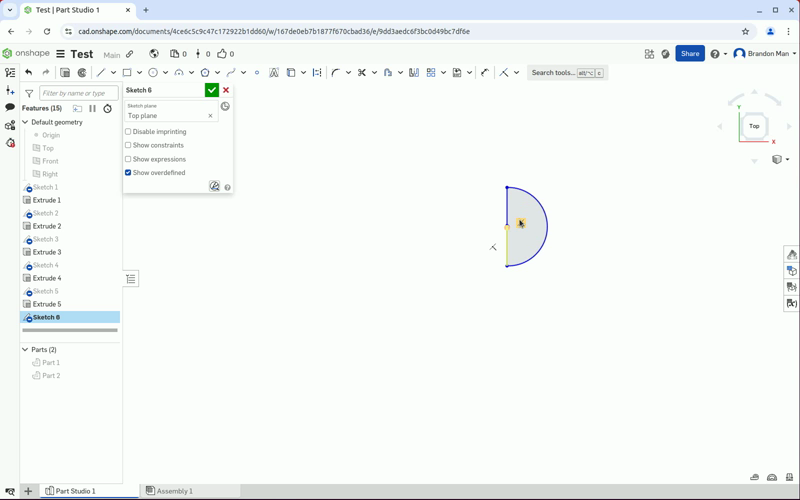
scroll(6)
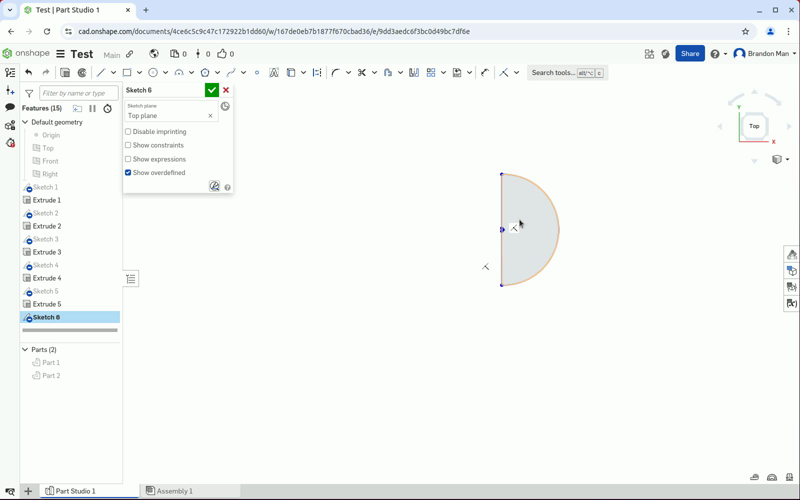
scroll(6)
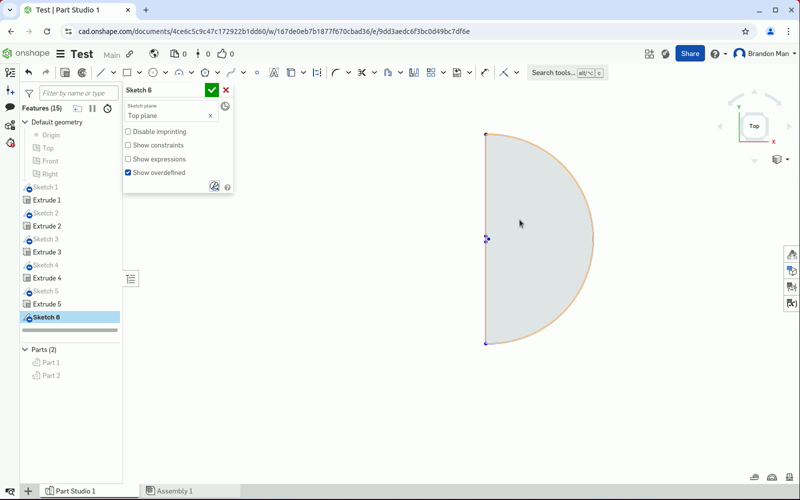
click(519, 219)
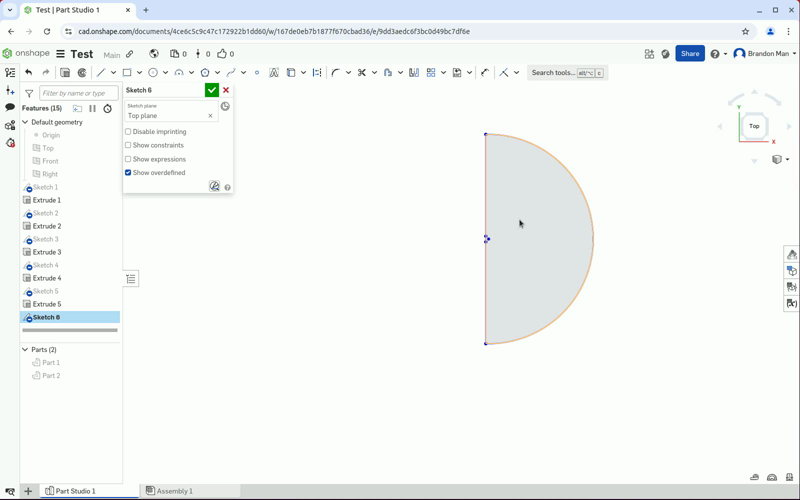
scroll(-6)
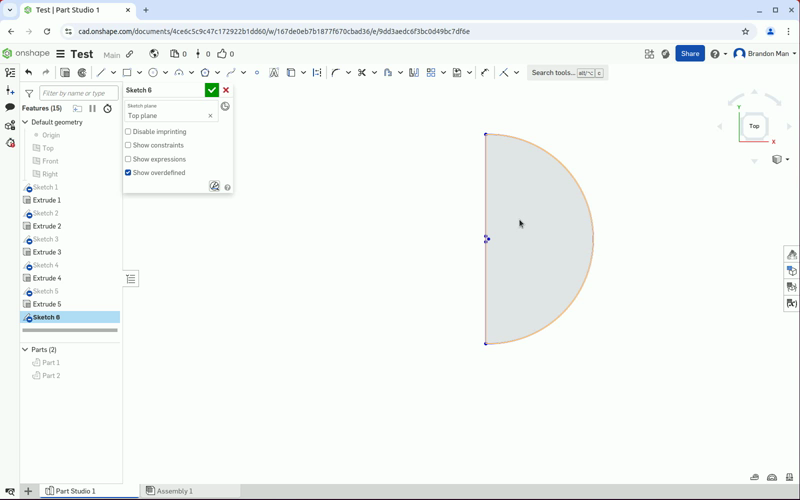
scroll(-6)
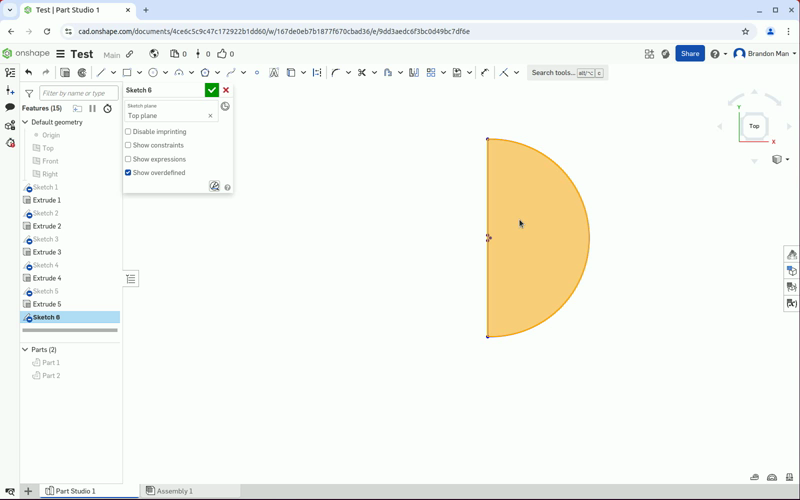
scroll(-6)
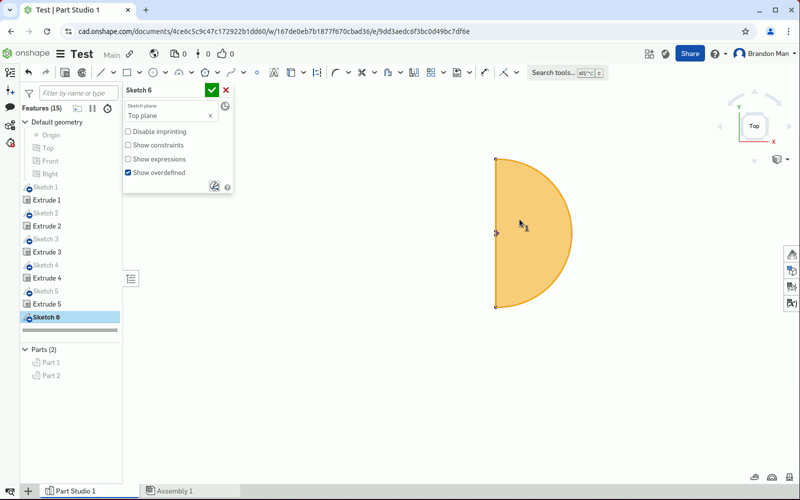
scroll(-6)
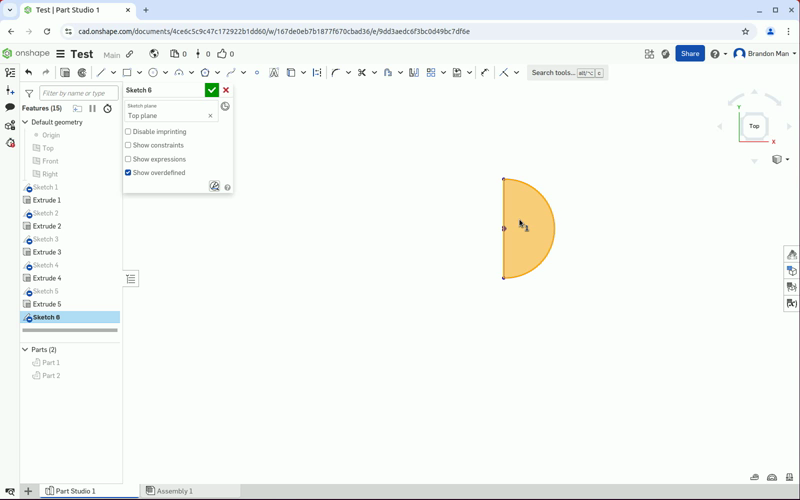
scroll(-6)
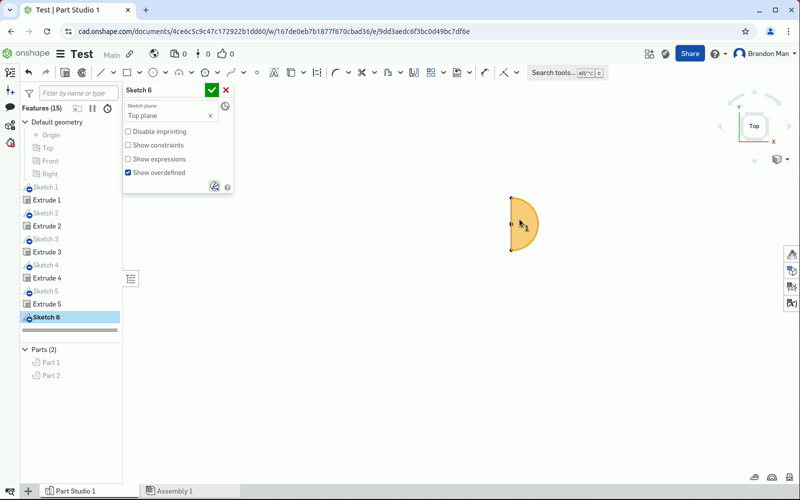
scroll(-6)
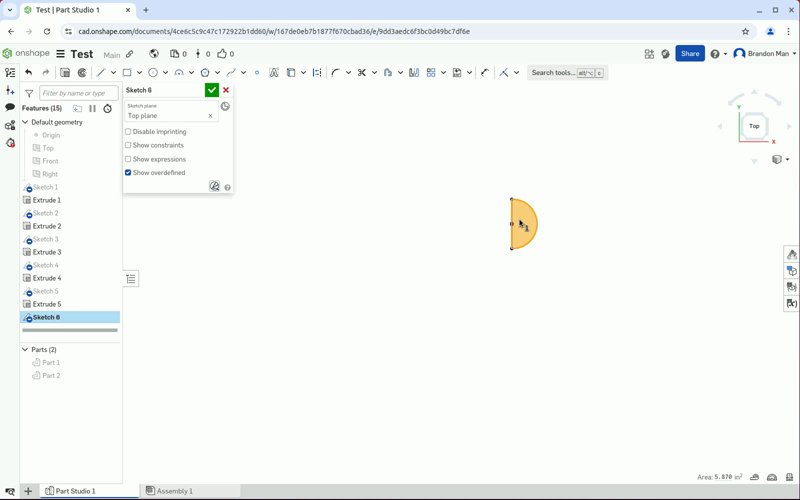
scroll(-6)
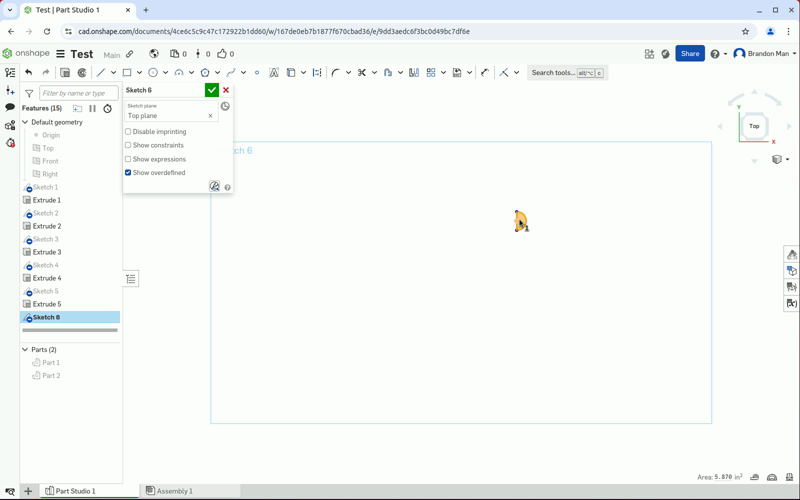
mouse_move(73, 352)
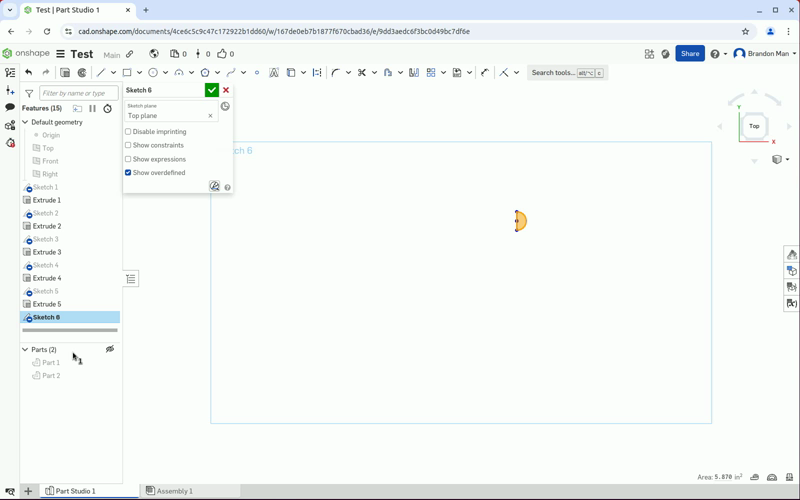
key(shift+y)
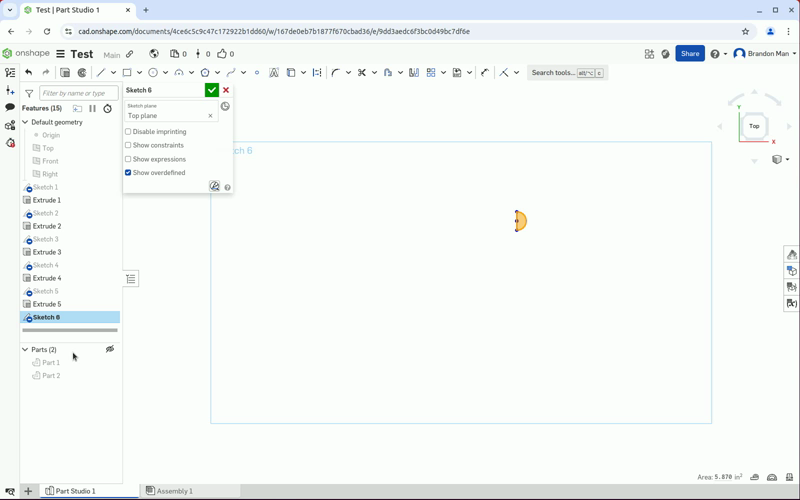
key(shift+e)
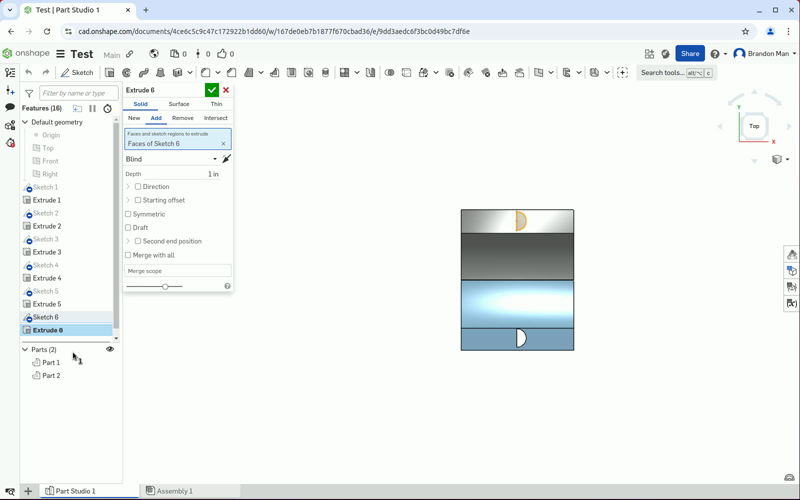
mouse_move(143, 106)
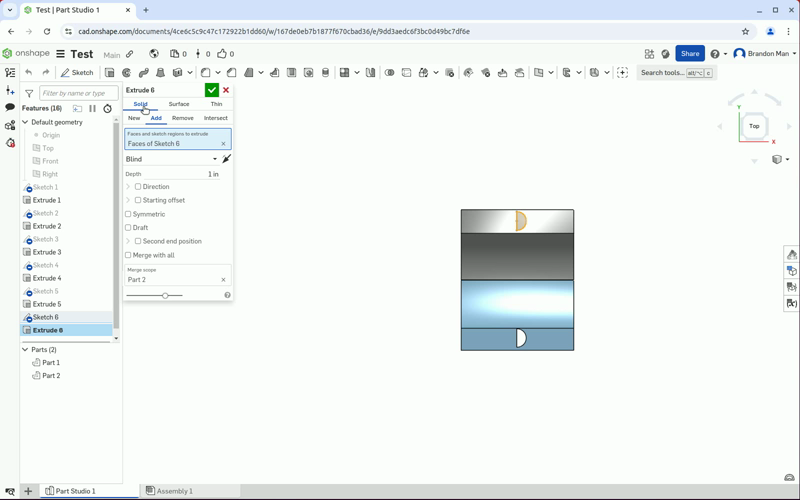
click(143, 106)
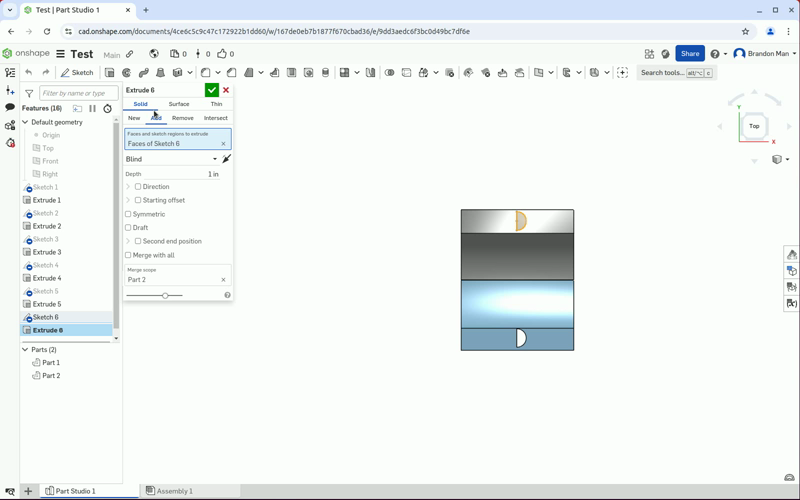
mouse_move(186, 120)
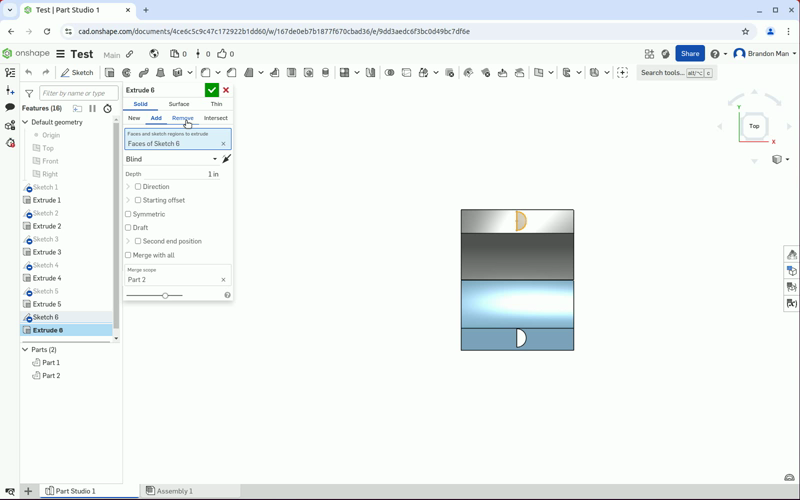
click(186, 120)
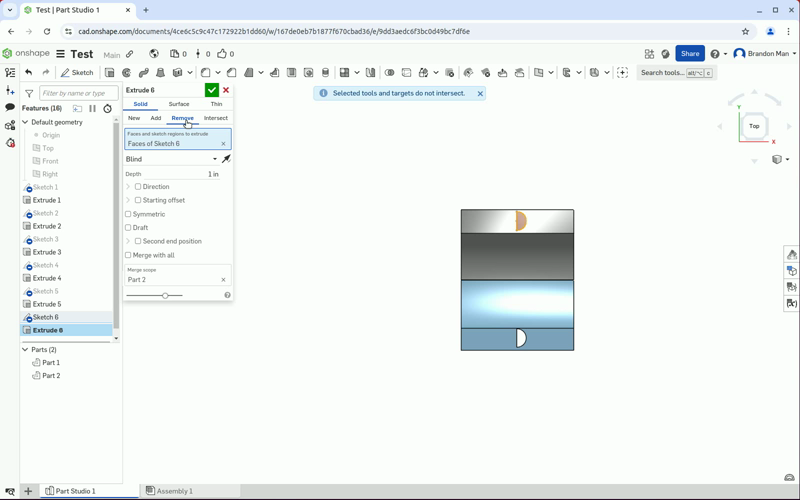
key(tab, 4)
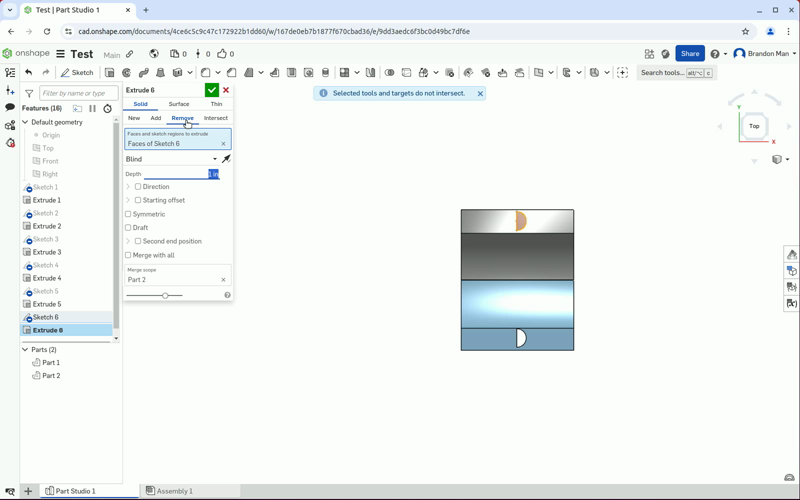
text(-46.216)
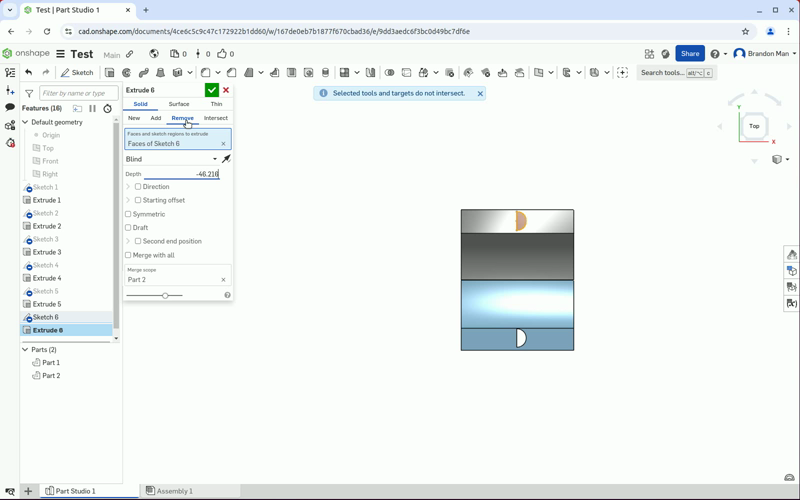
key(tab, 3)
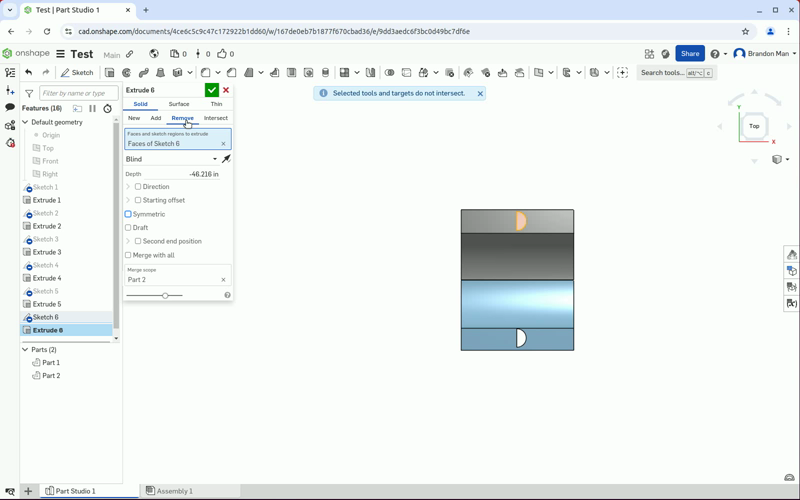
key(space)
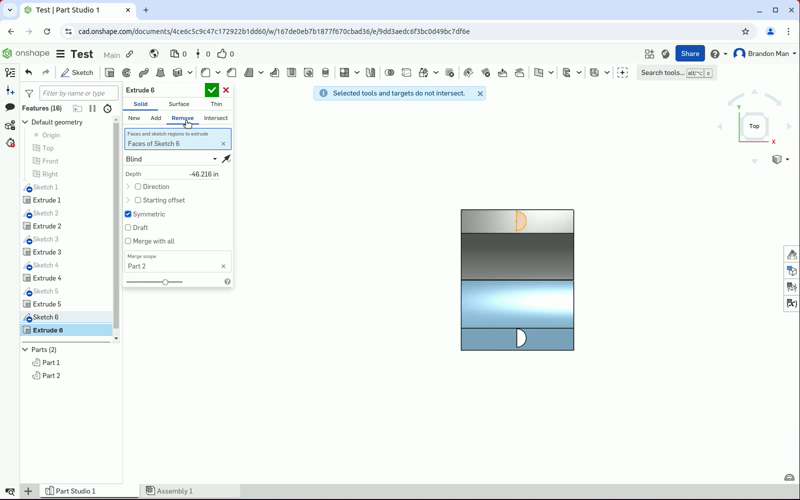
key(tab, 2)
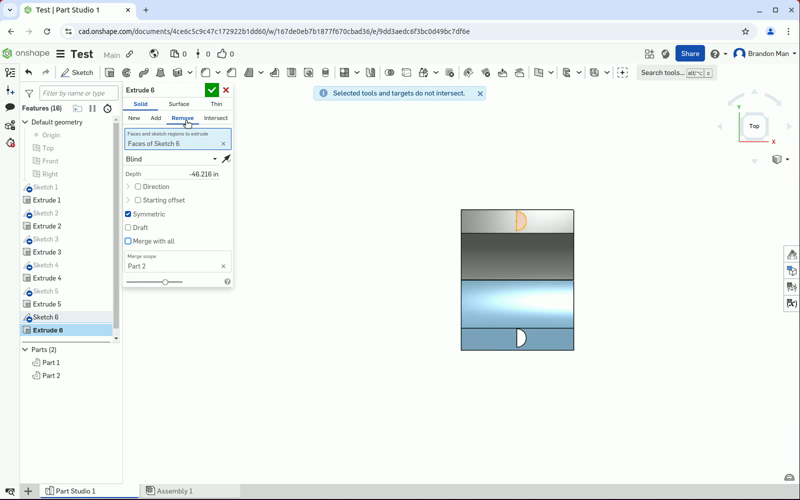
key(space)
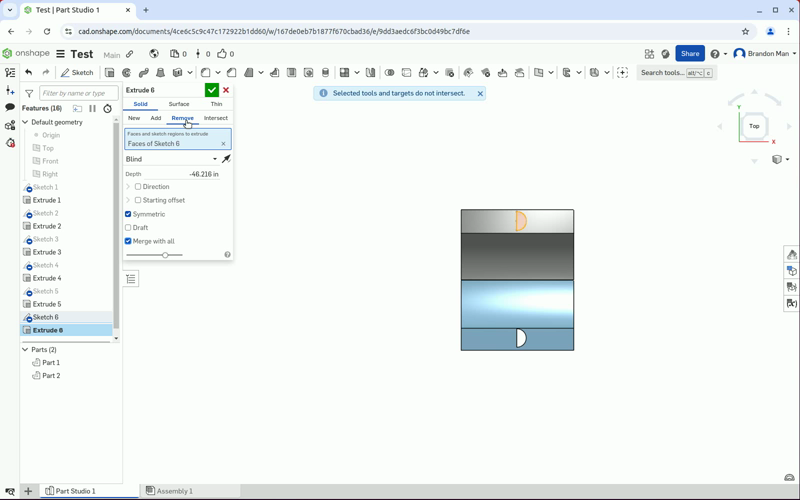
key(enter)
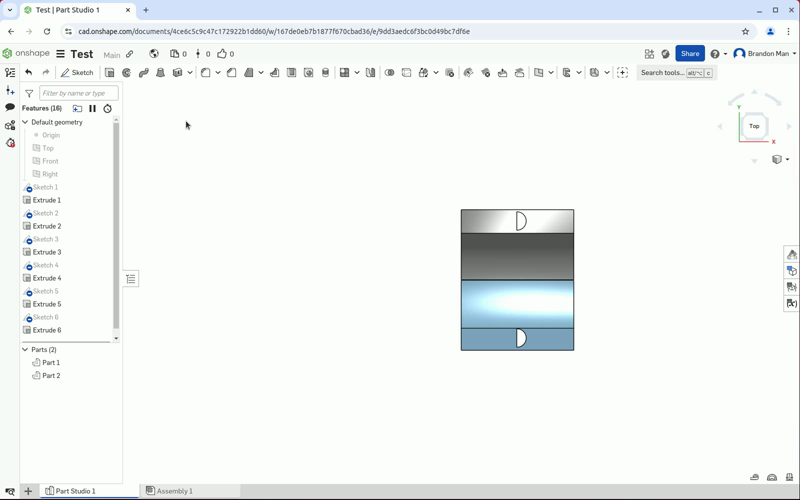
key(shift+h)
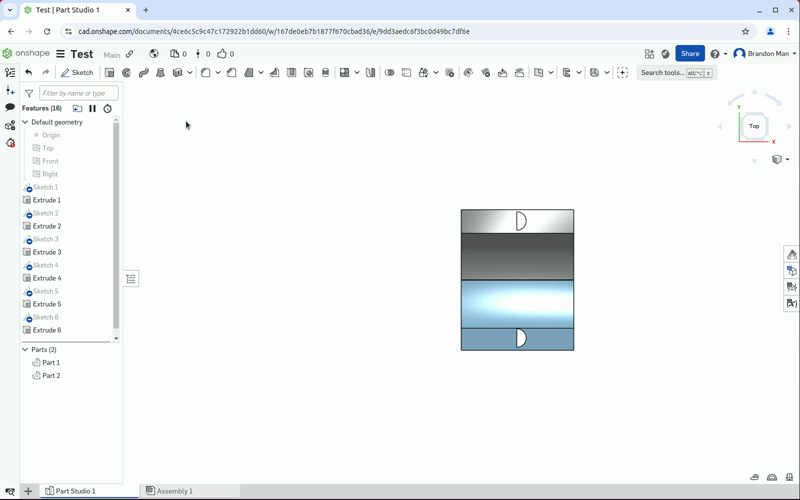
key(shift+h)
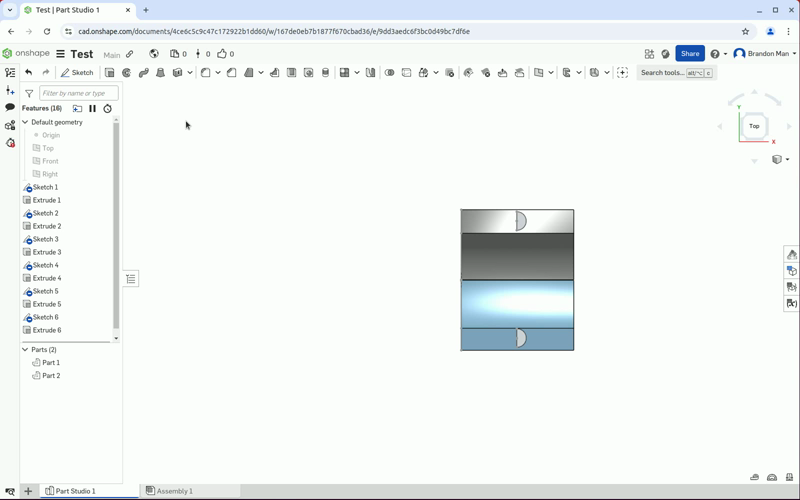
key(shift+7)
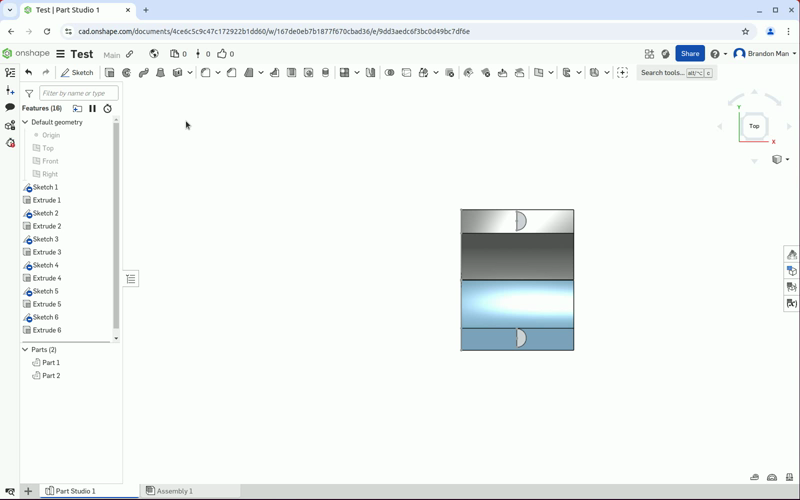
key(up, 3)
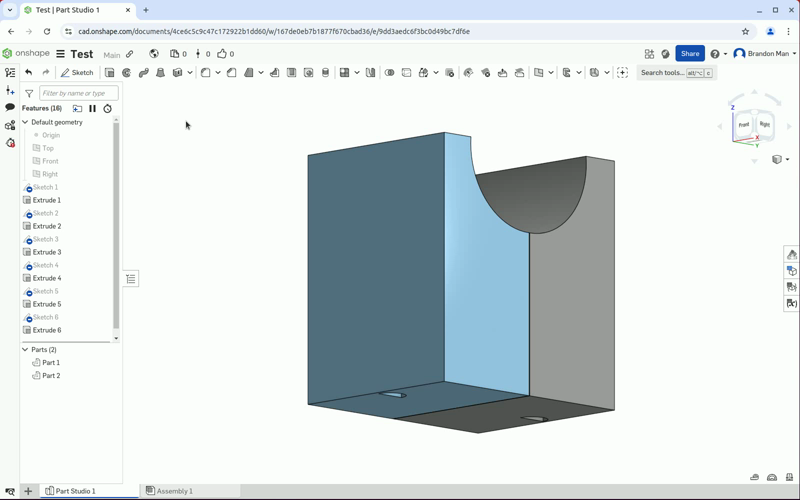
key(left, 3)
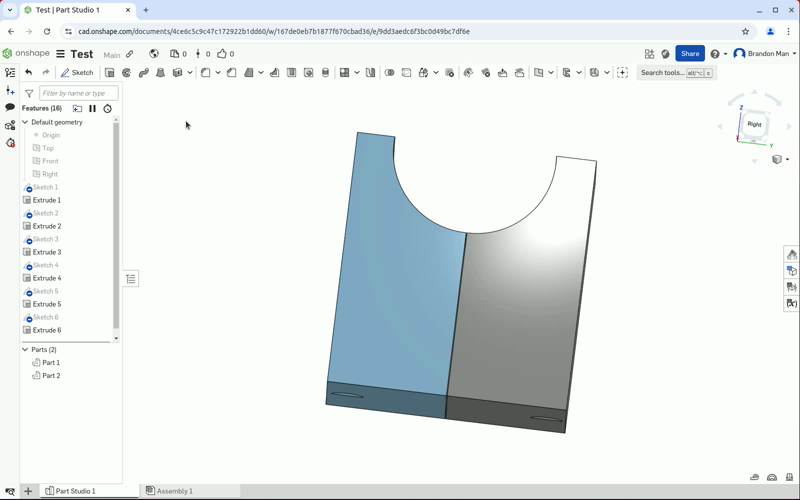
key(right, 3)
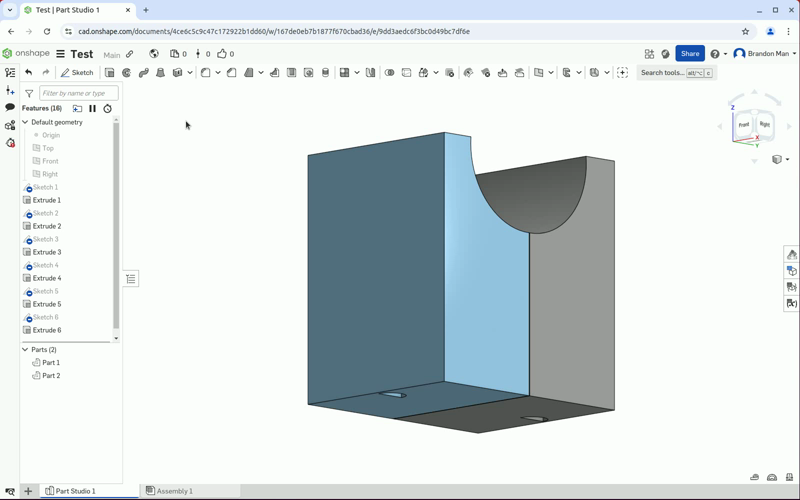
key(down, 3)
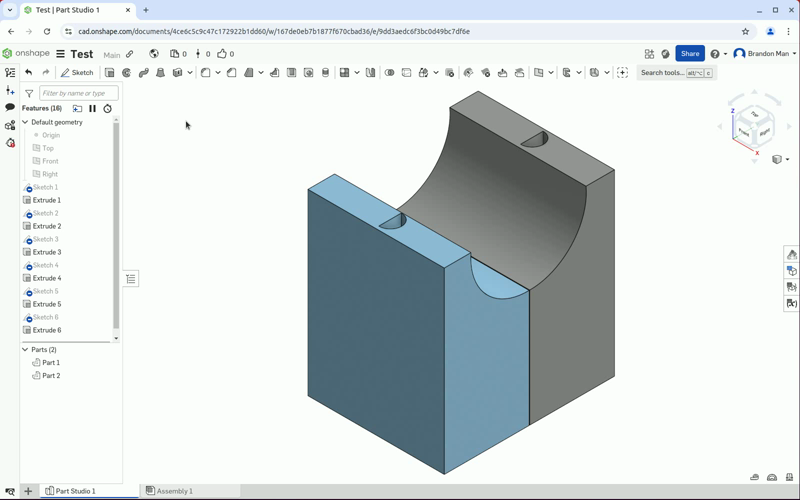
mouse_move(69, 189)
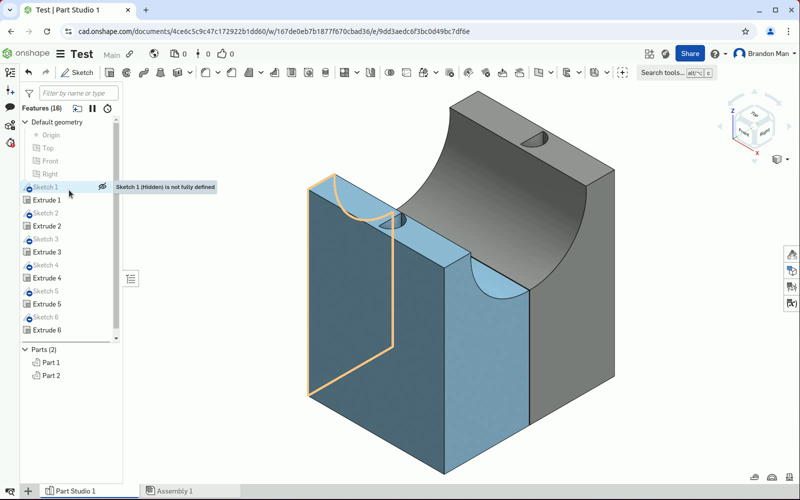
click(69, 189)